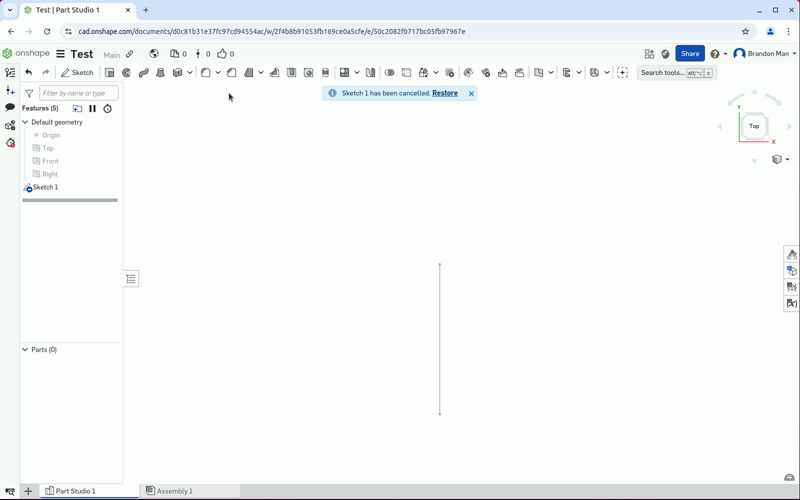
key(shift+h)
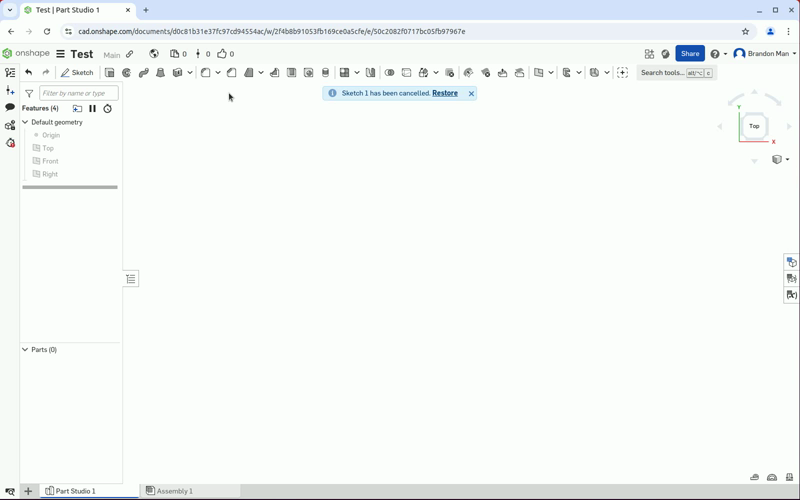
mouse_move(73, 352)
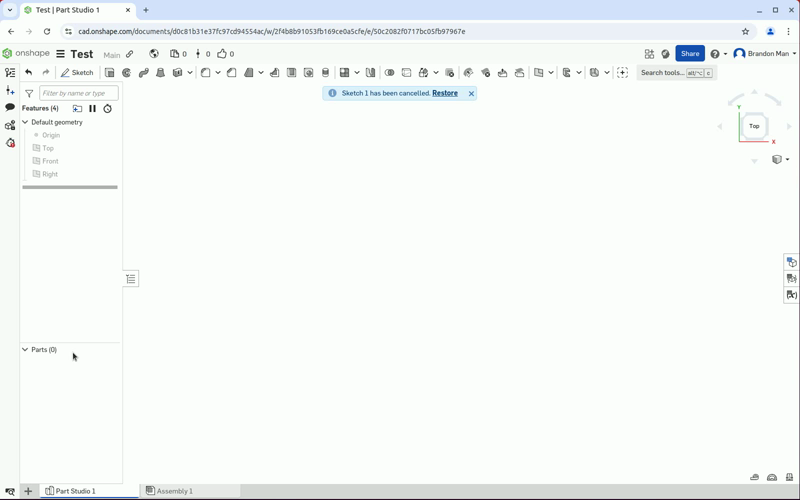
key(y)
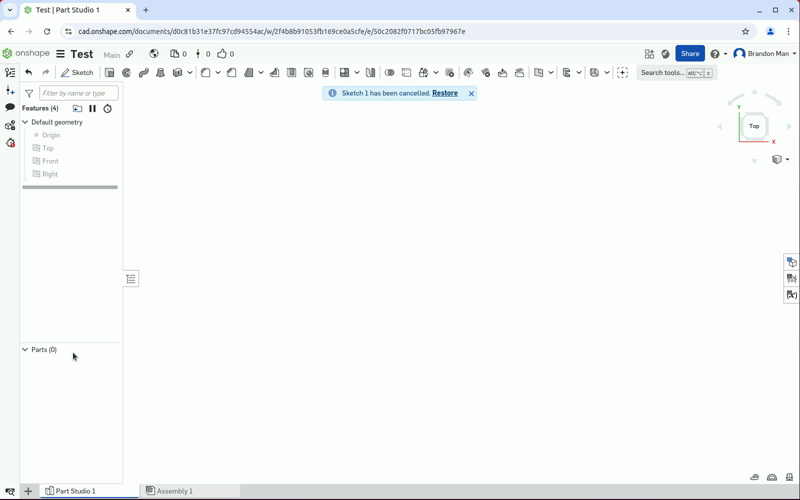
key(shift+p)
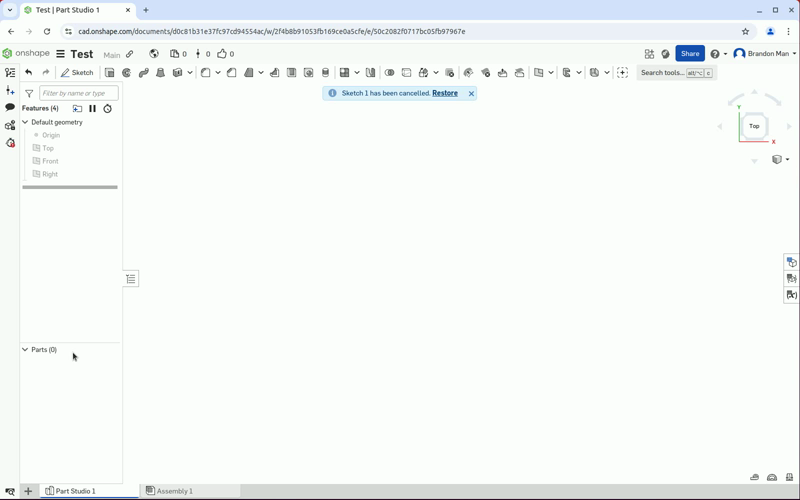
key(space)
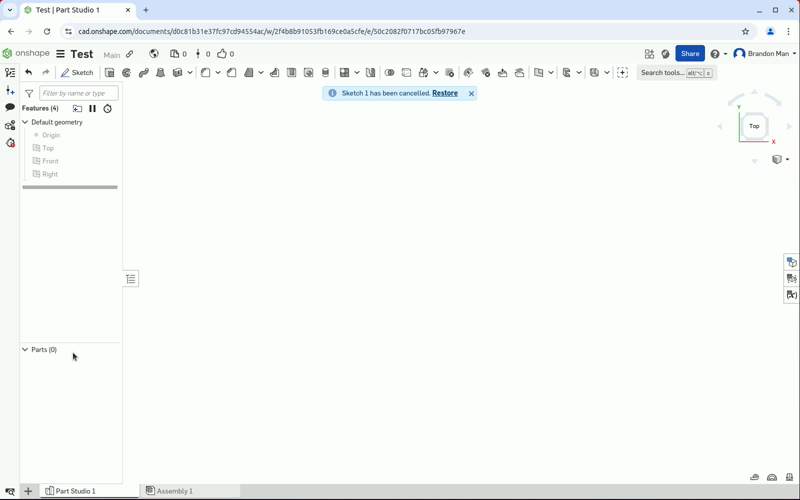
key_down(shift)
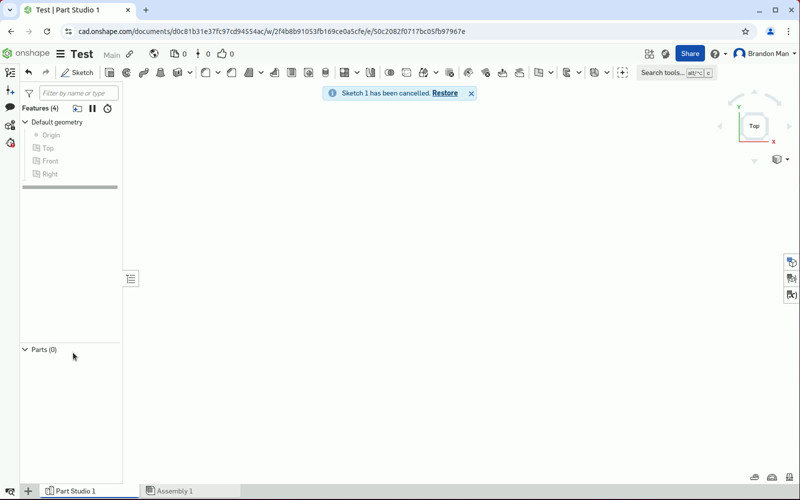
key(up)
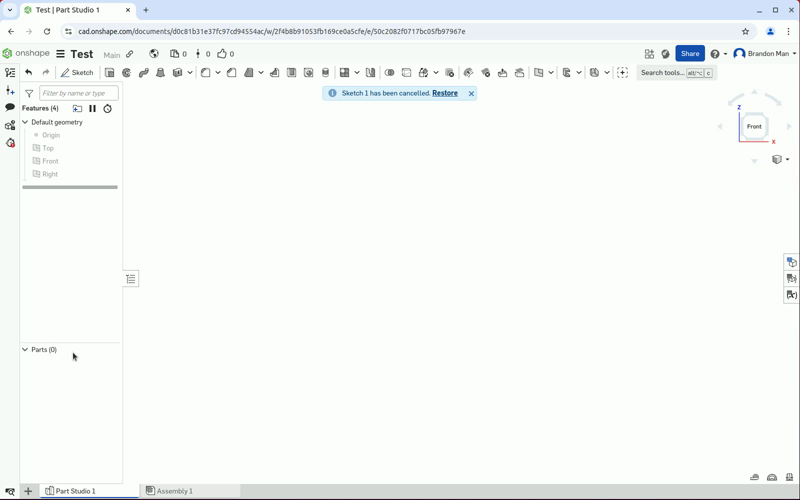
key_up(shift)
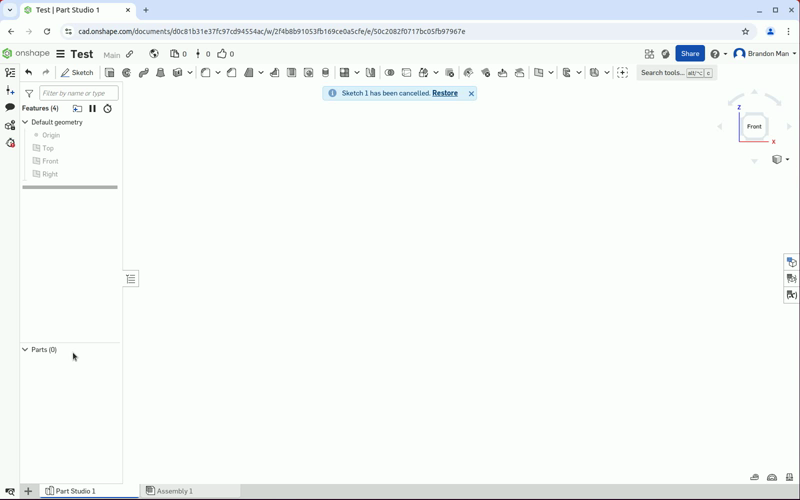
mouse_move(73, 352)
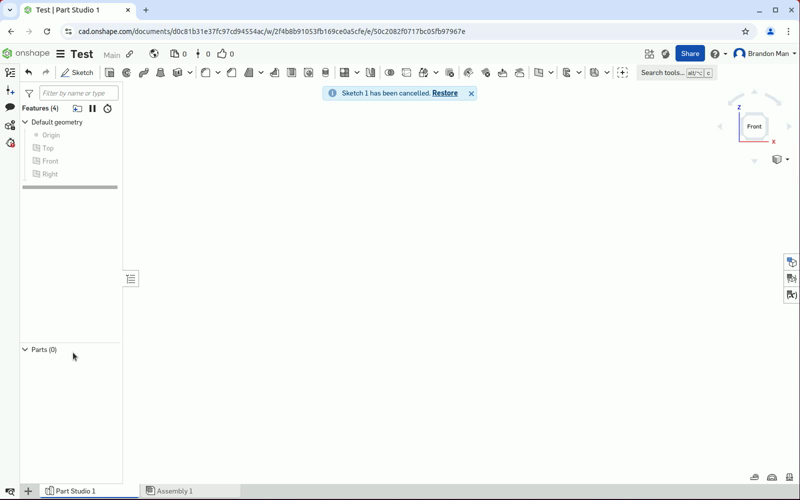
key(shift+y)
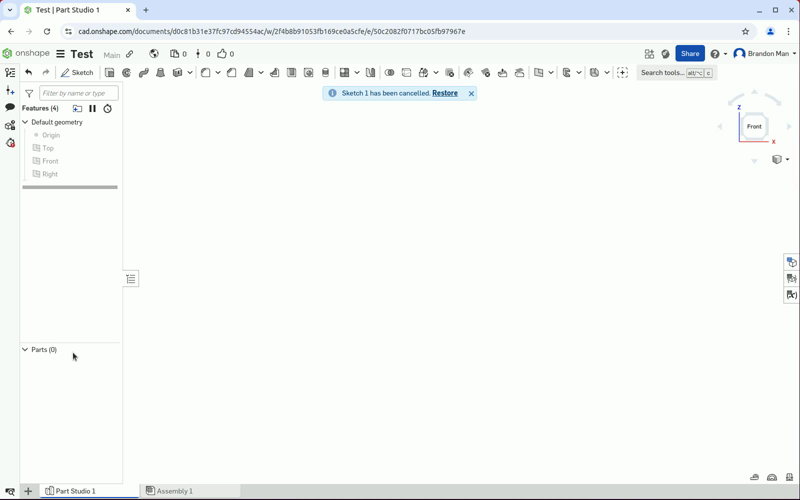
key(shift+s)
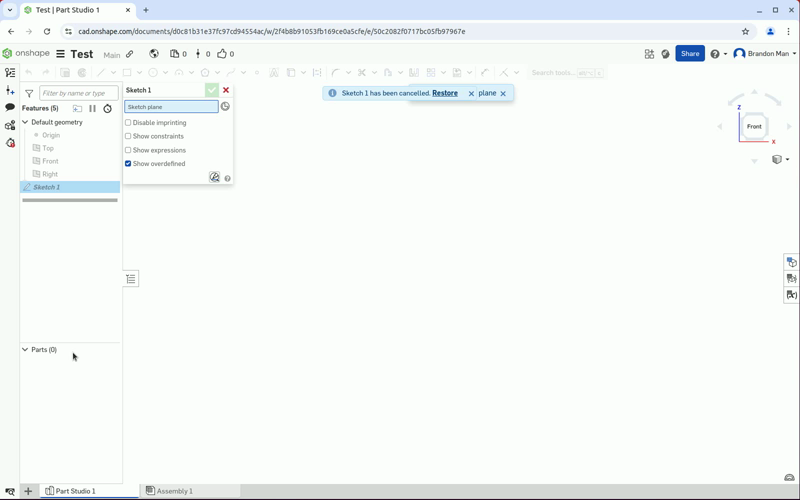
mouse_move(73, 163)
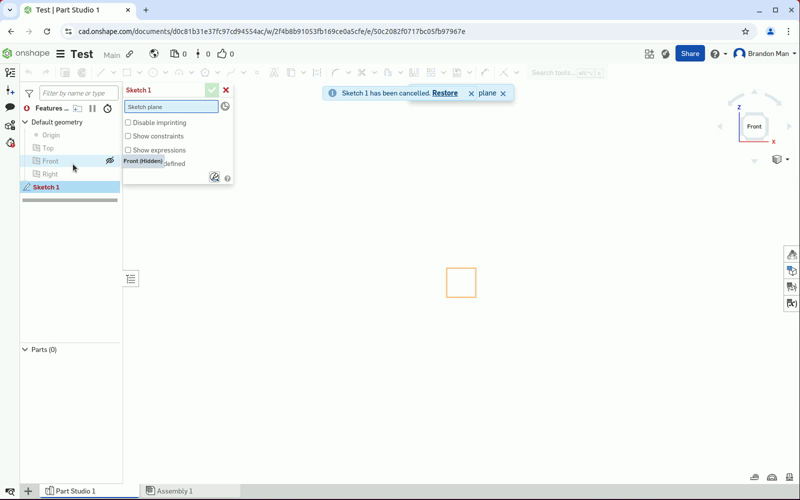
click(73, 163)
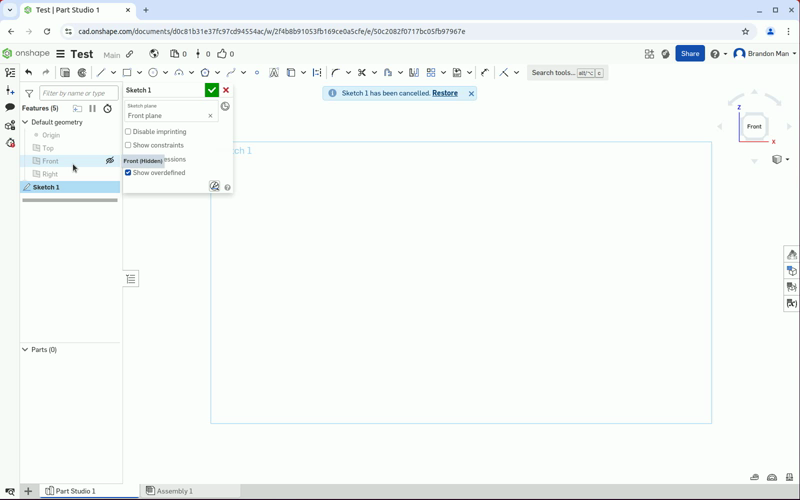
mouse_move(73, 352)
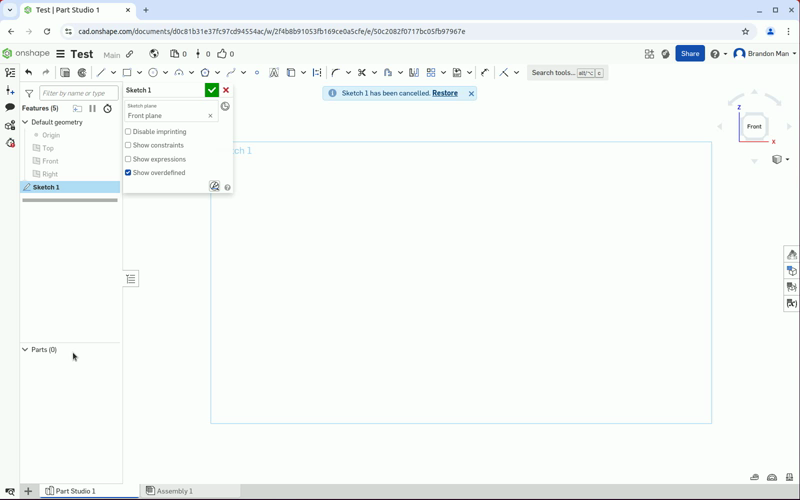
key(y)
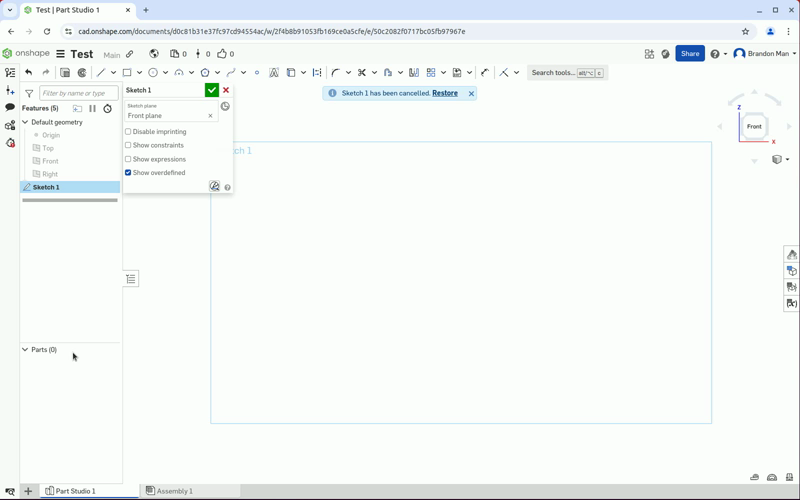
key(l)
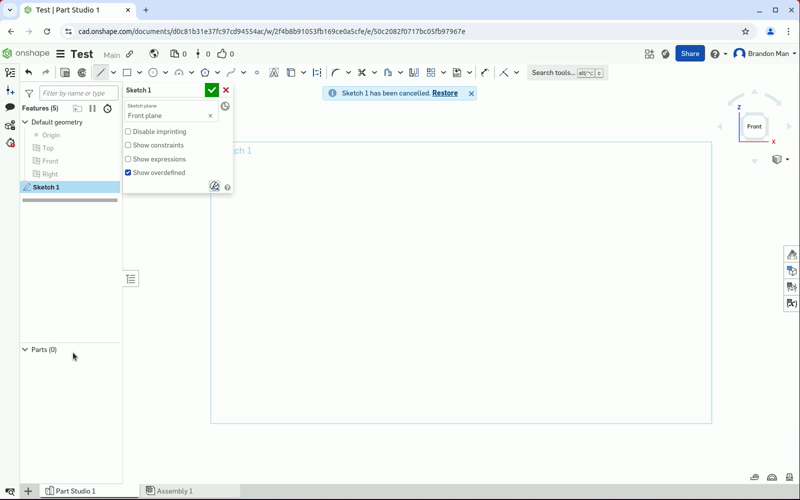
key_down(shift)
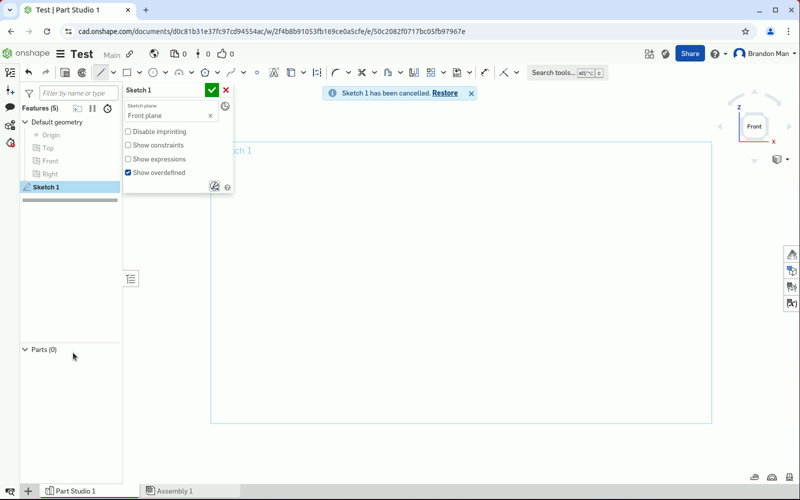
mouse_move(446, 226)
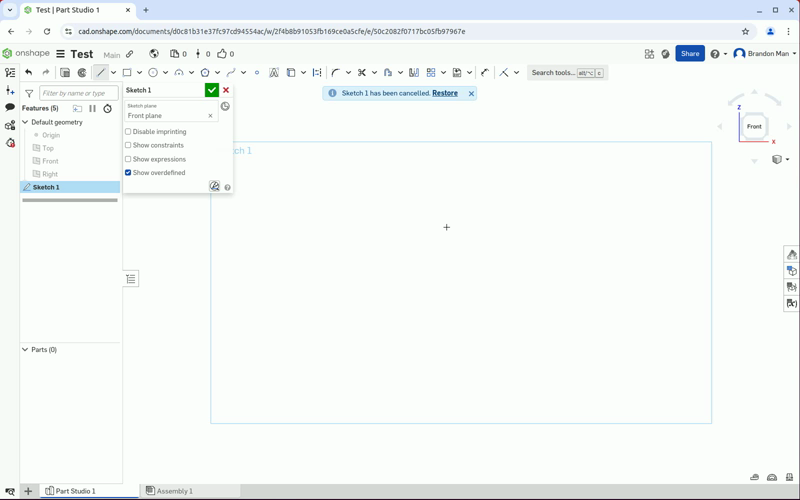
click(446, 226)
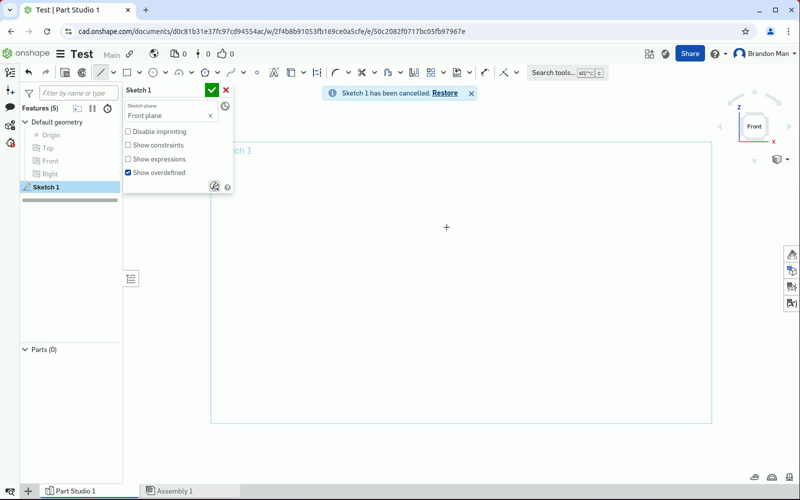
key_up(shift)
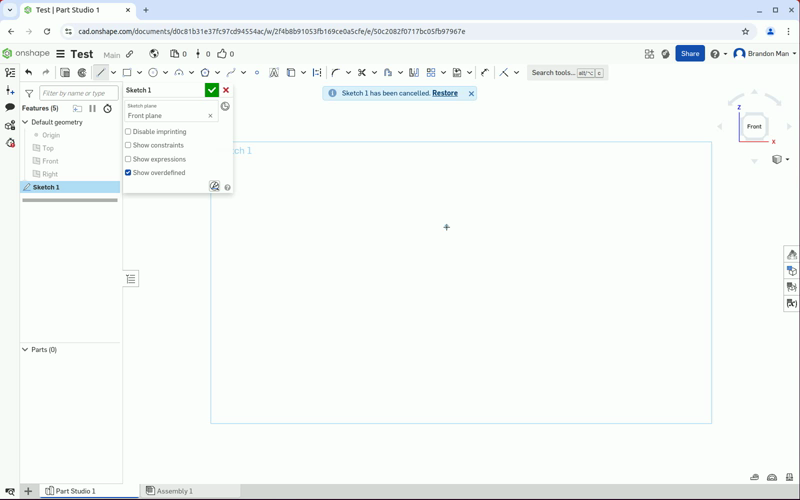
key_down(shift)
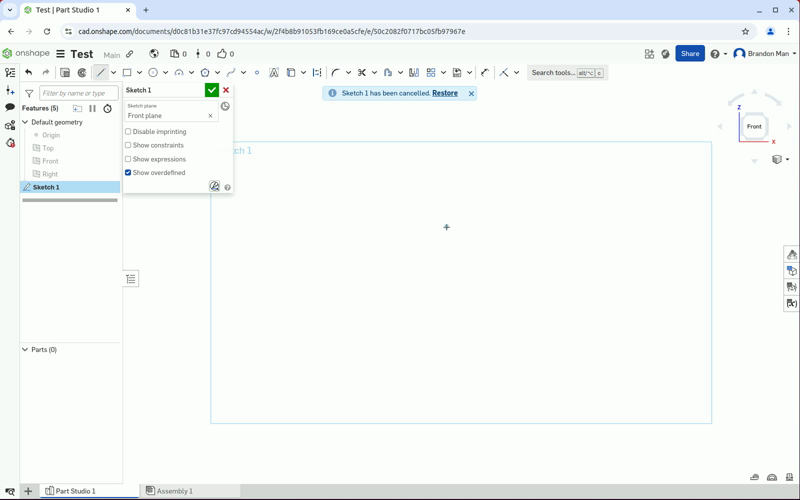
mouse_move(476, 226)
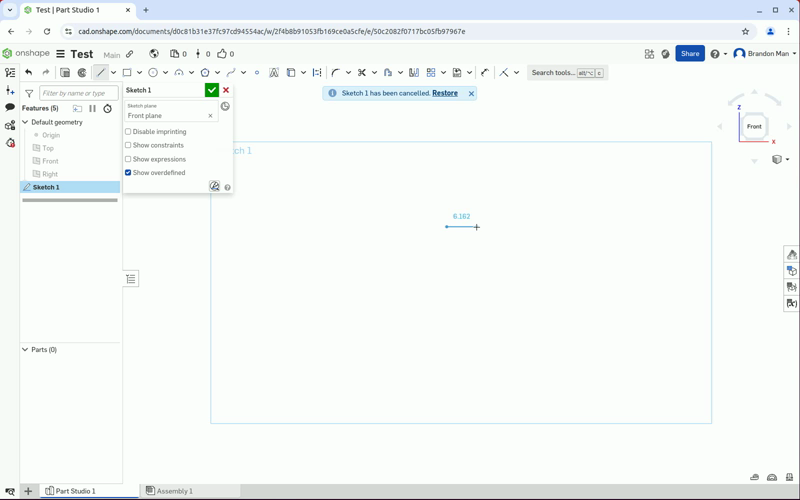
mouse_move(452, 284)
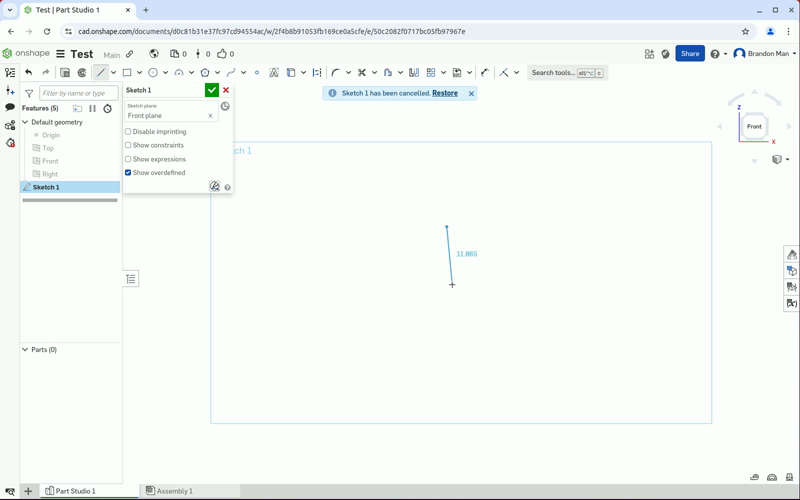
click(452, 284)
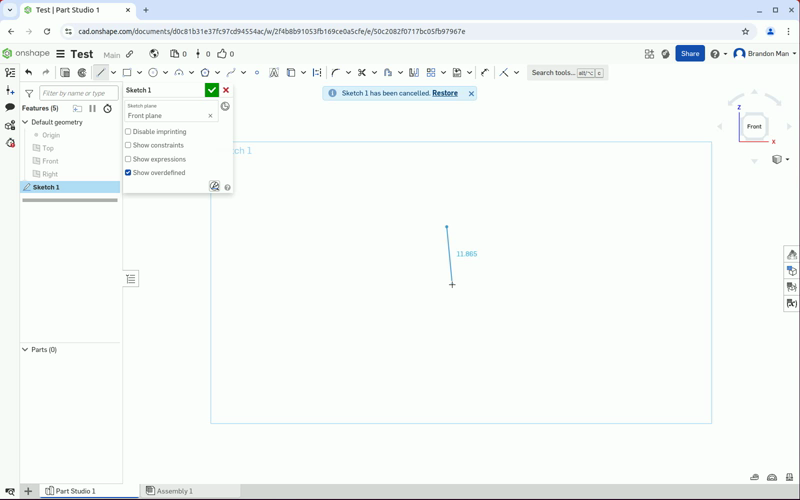
key_up(shift)
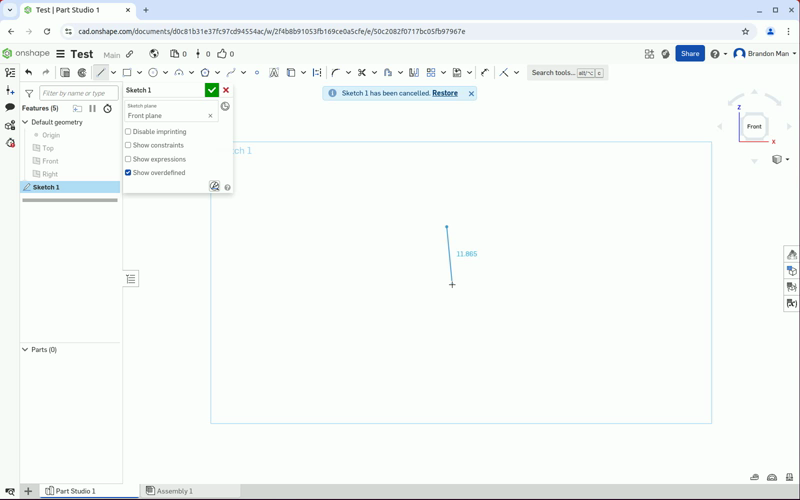
key(esc)
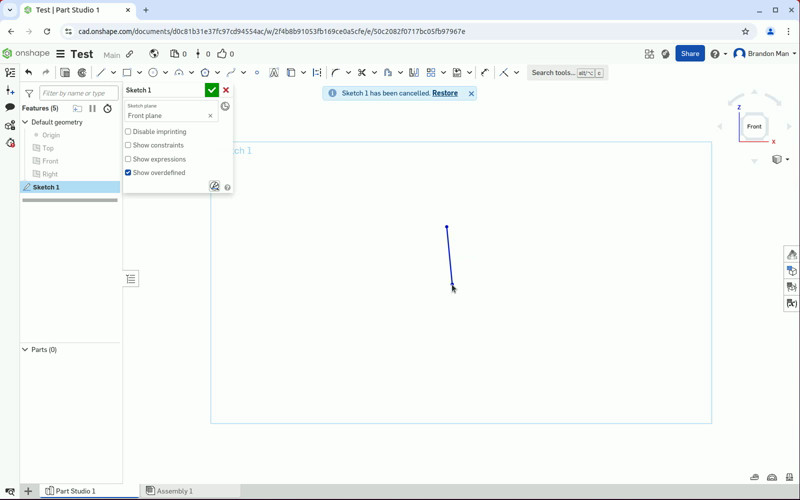
key(a)
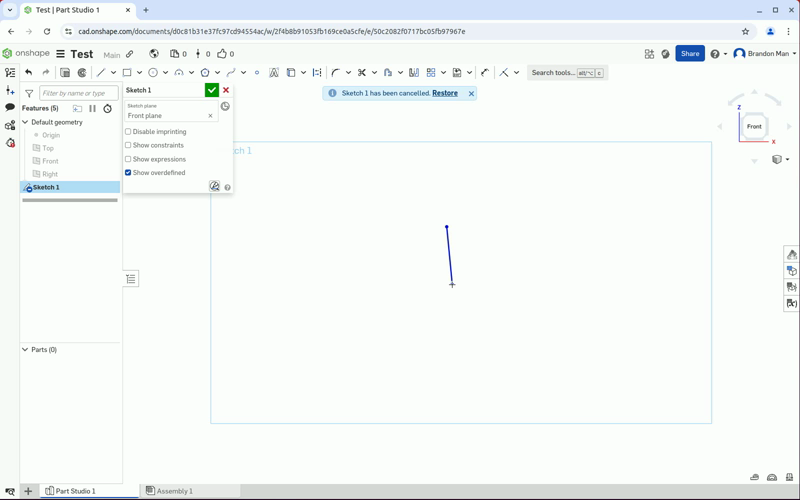
mouse_move(452, 284)
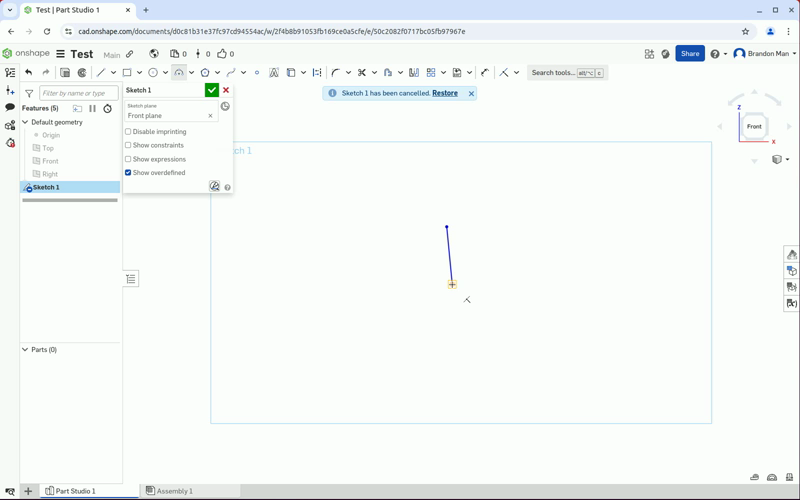
click(452, 284)
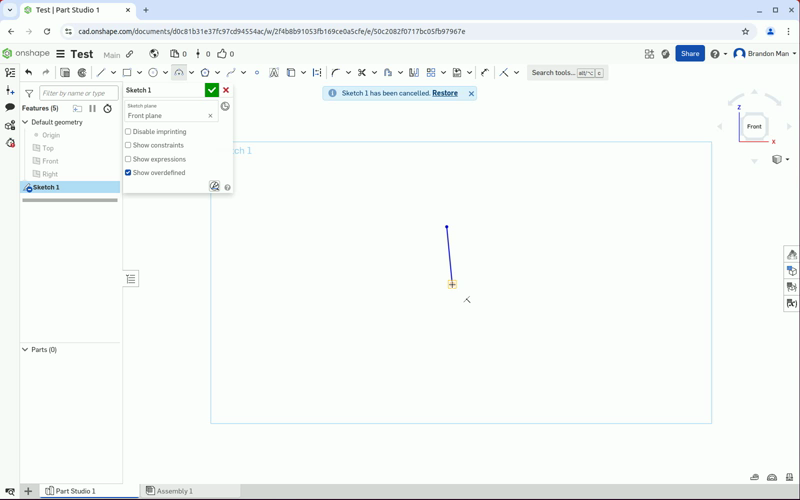
key_down(shift)
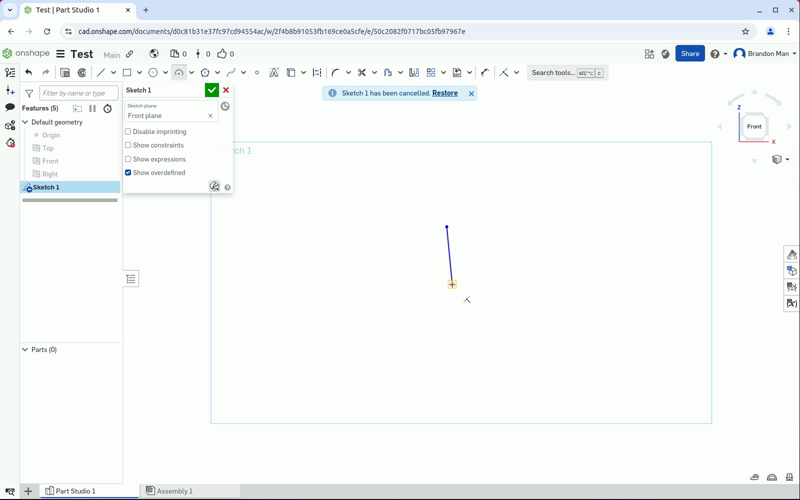
mouse_move(461, 291)
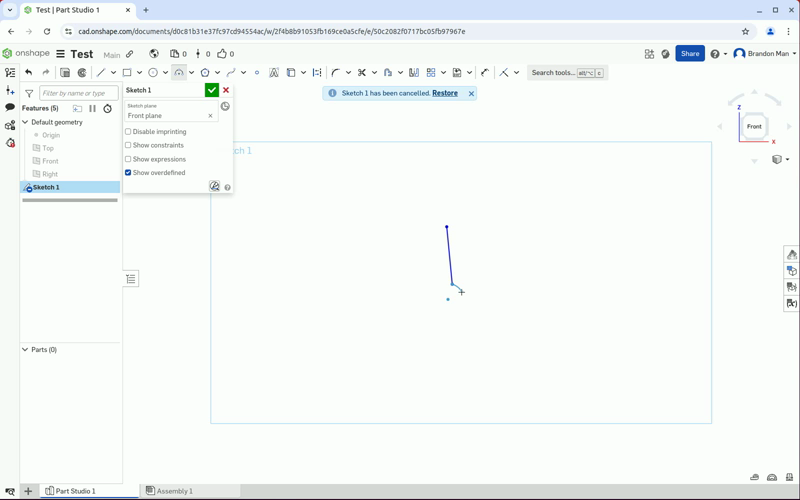
click(461, 291)
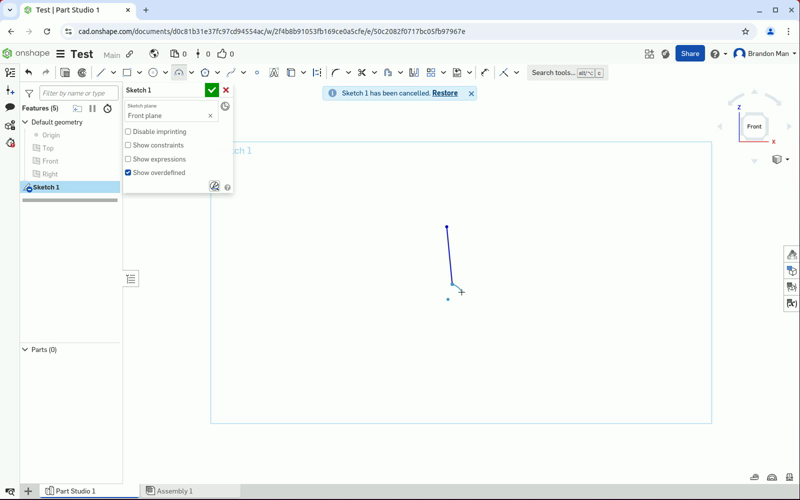
mouse_move(466, 276)
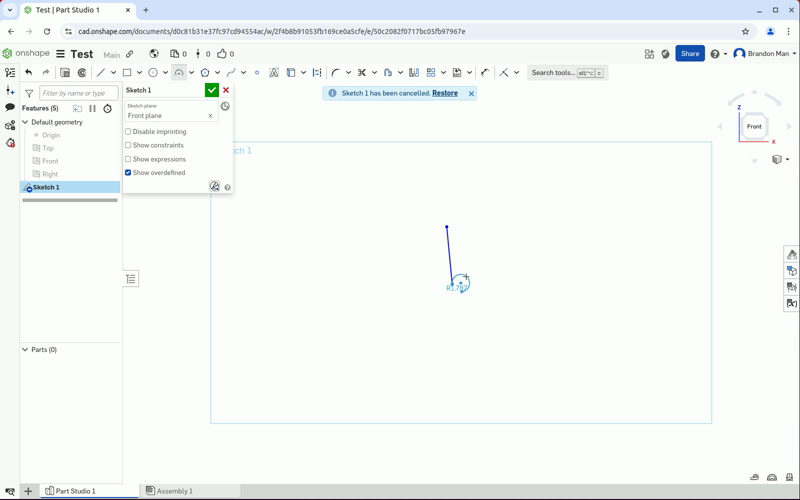
click(466, 276)
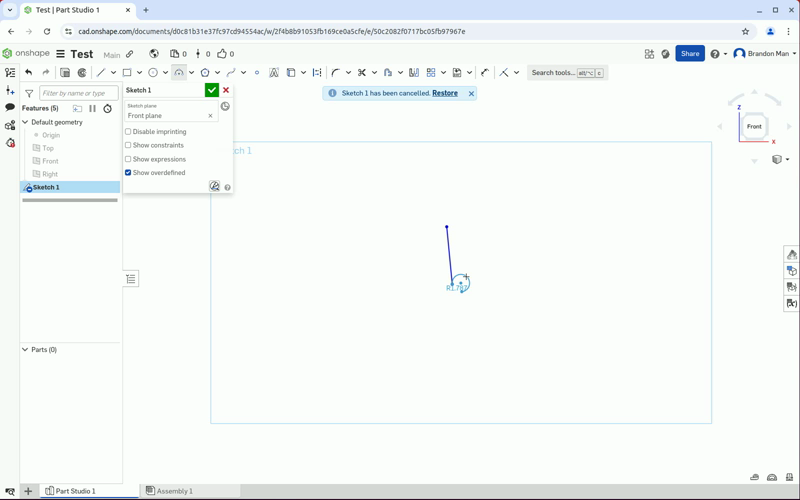
key_up(shift)
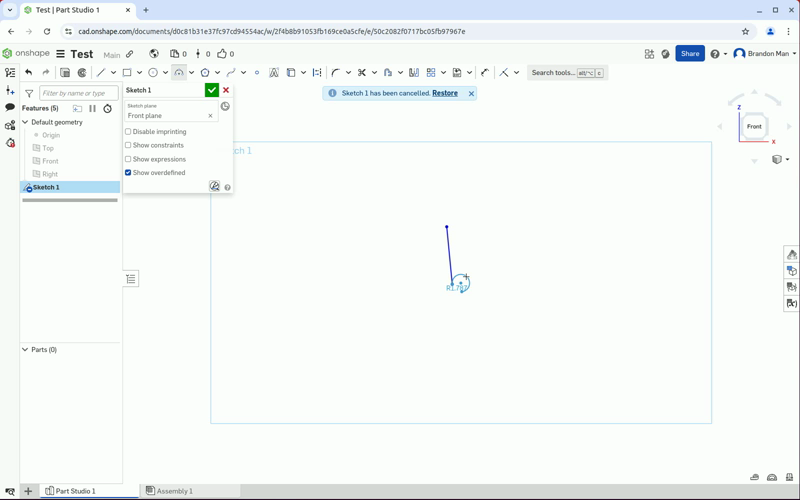
key(esc)
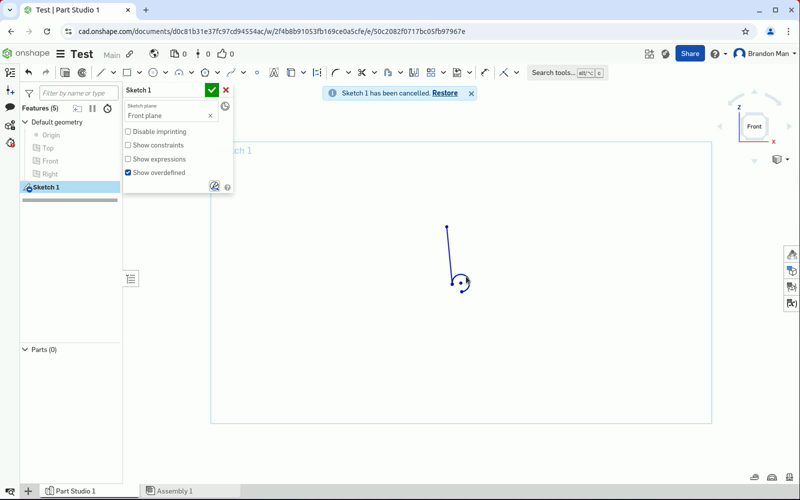
key(l)
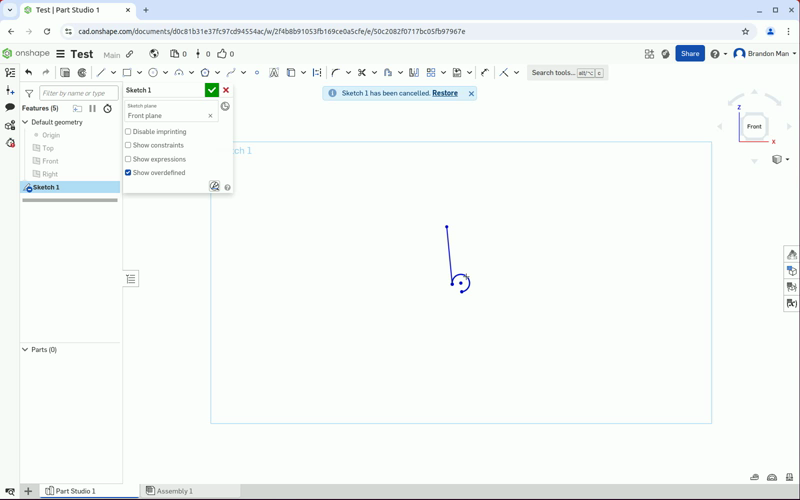
mouse_move(461, 291)
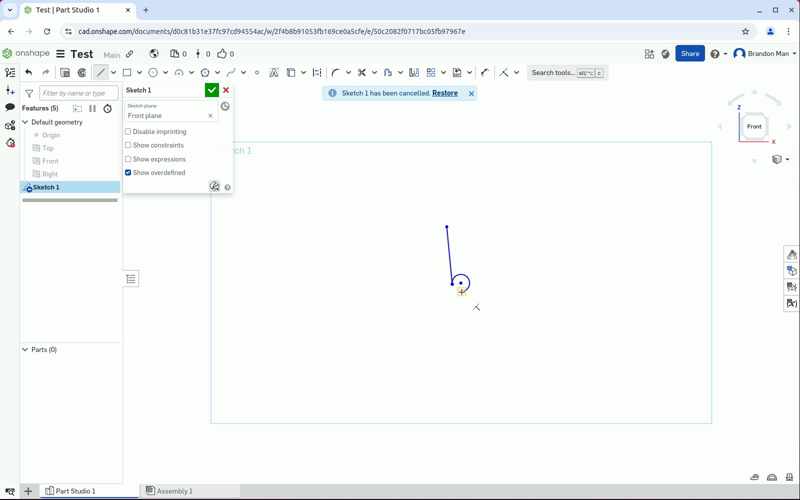
click(461, 291)
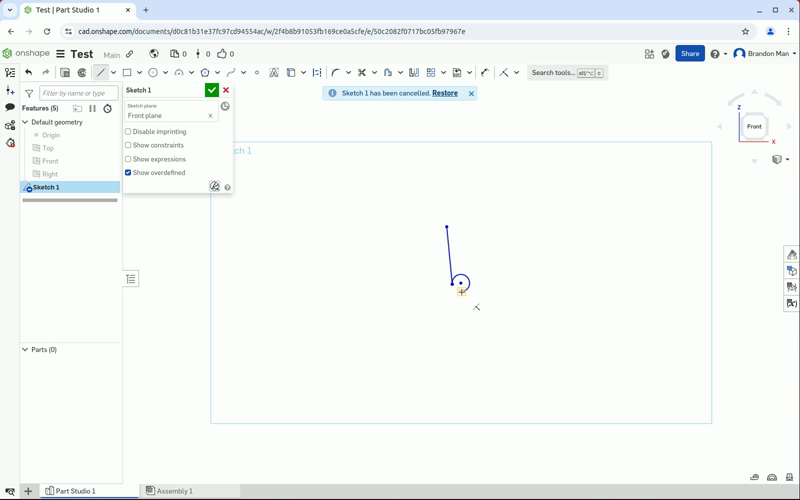
key_down(shift)
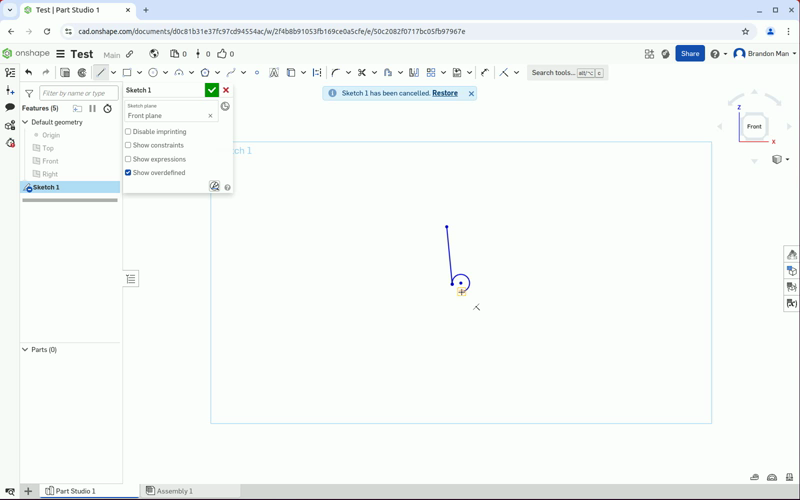
mouse_move(491, 291)
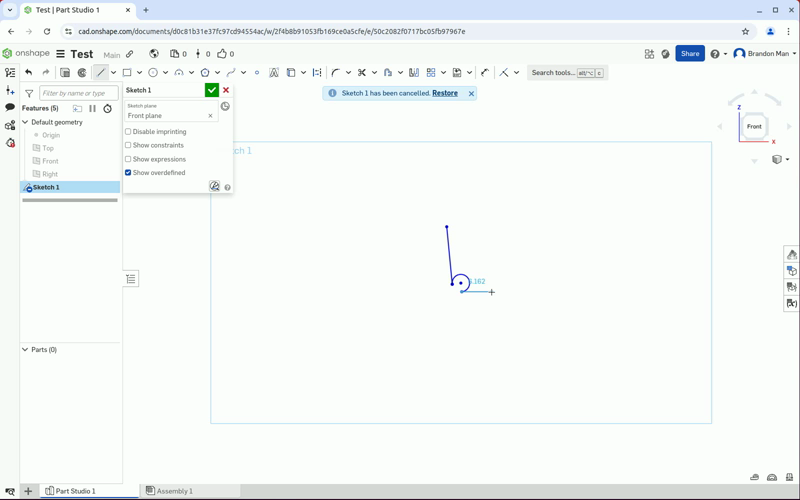
mouse_move(502, 290)
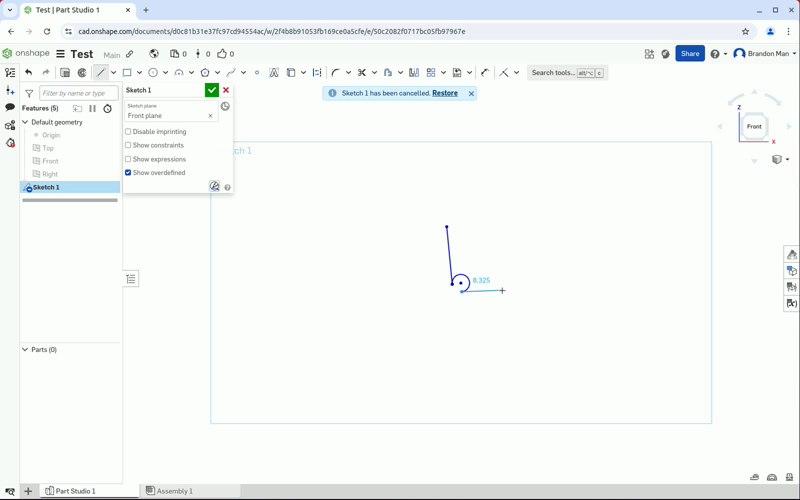
click(502, 290)
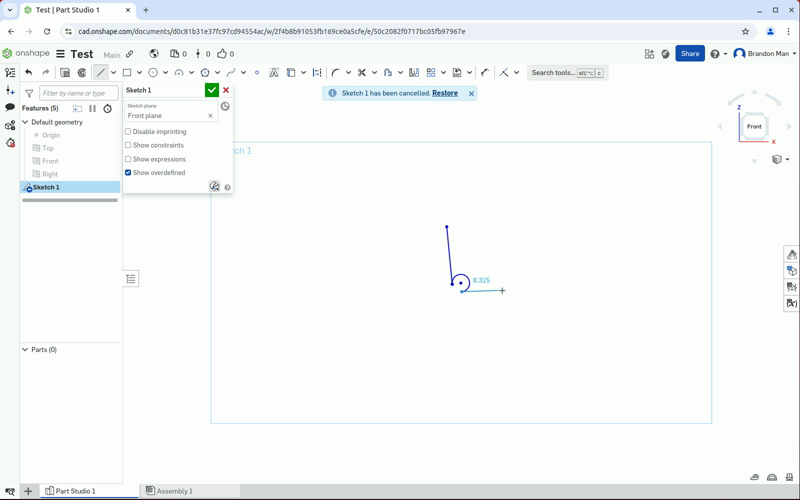
key_up(shift)
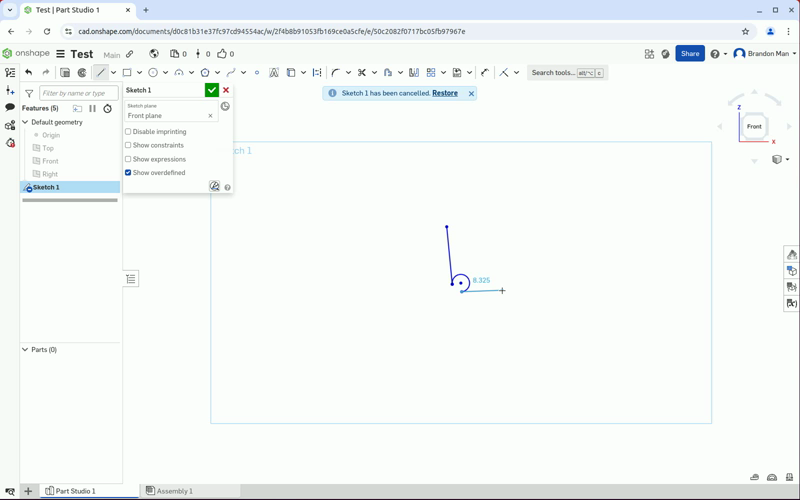
key(esc)
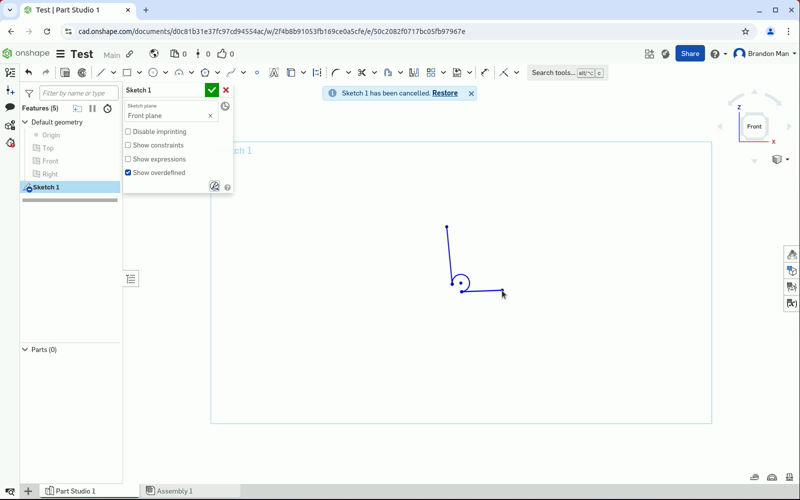
key(a)
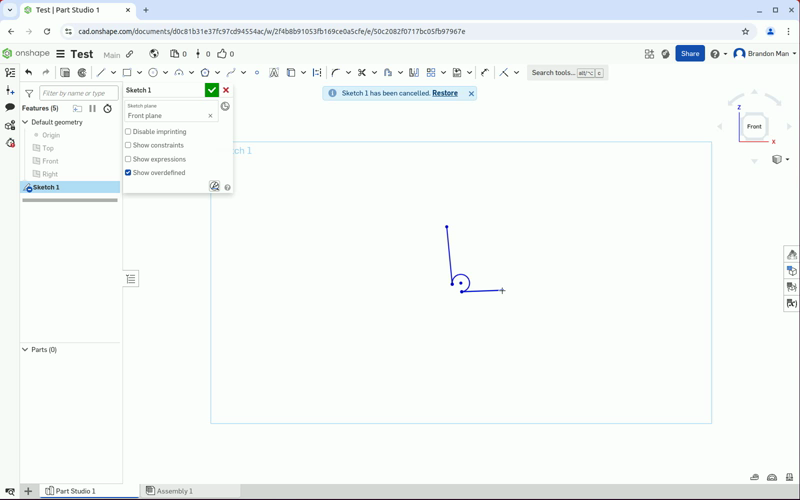
mouse_move(502, 290)
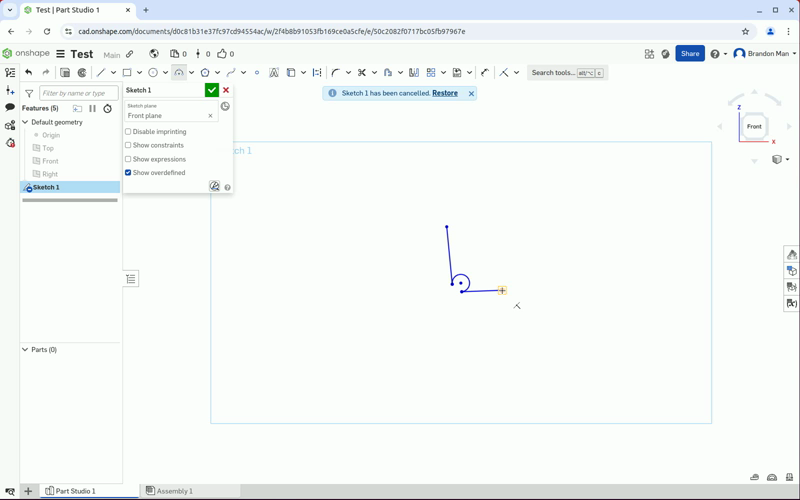
click(502, 290)
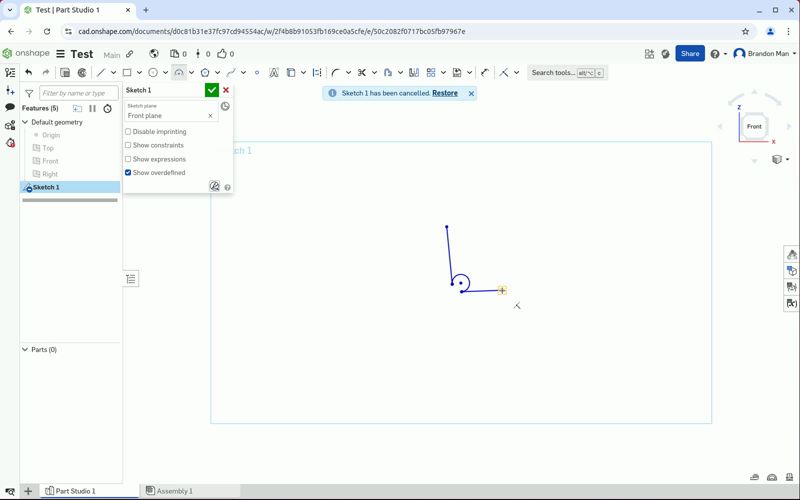
key_down(shift)
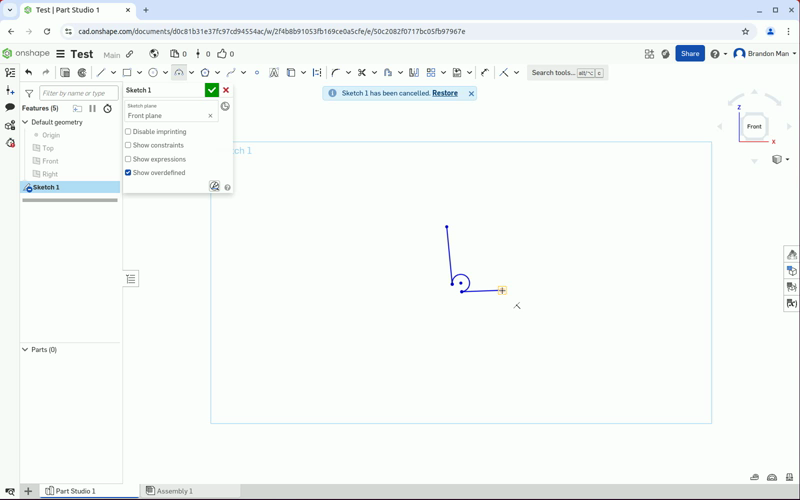
mouse_move(502, 276)
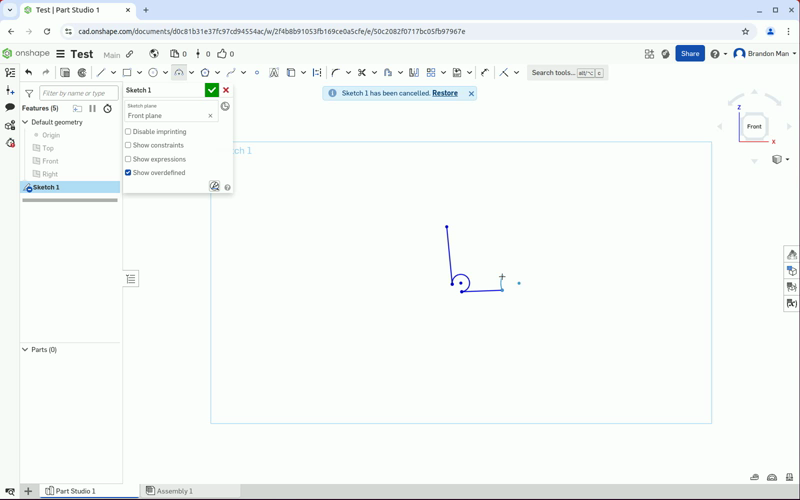
click(502, 276)
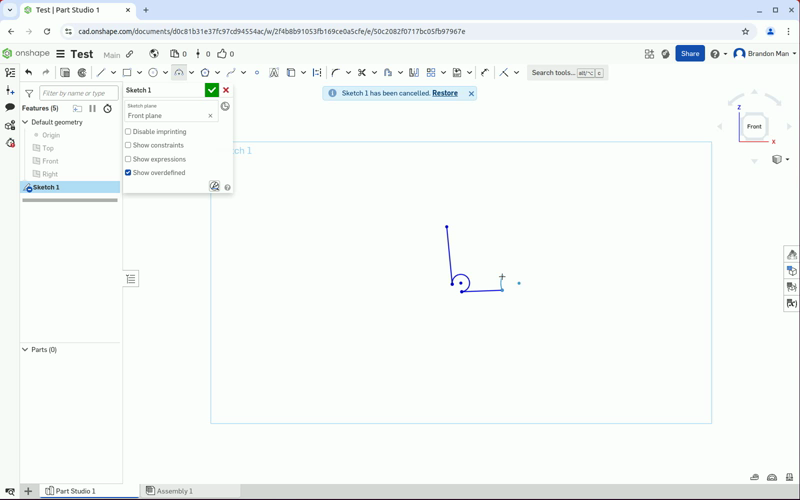
mouse_move(494, 282)
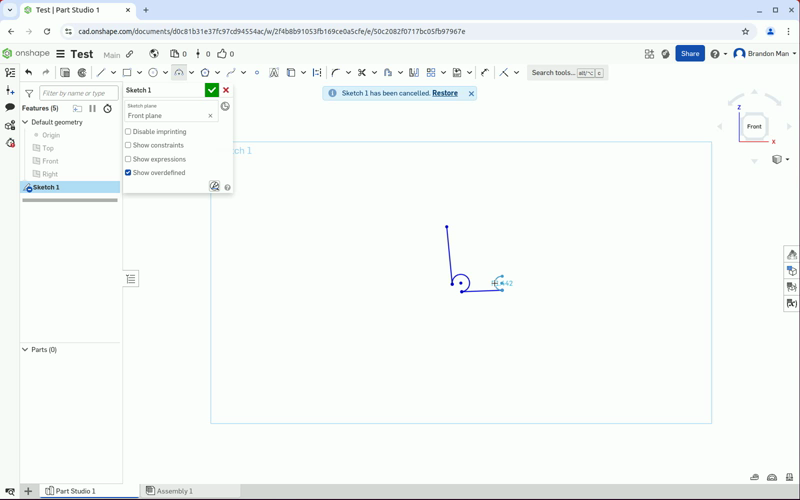
click(494, 282)
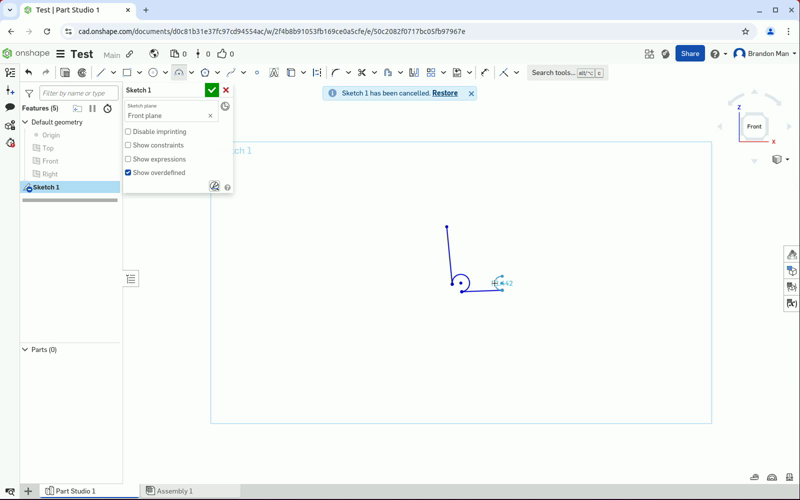
key_up(shift)
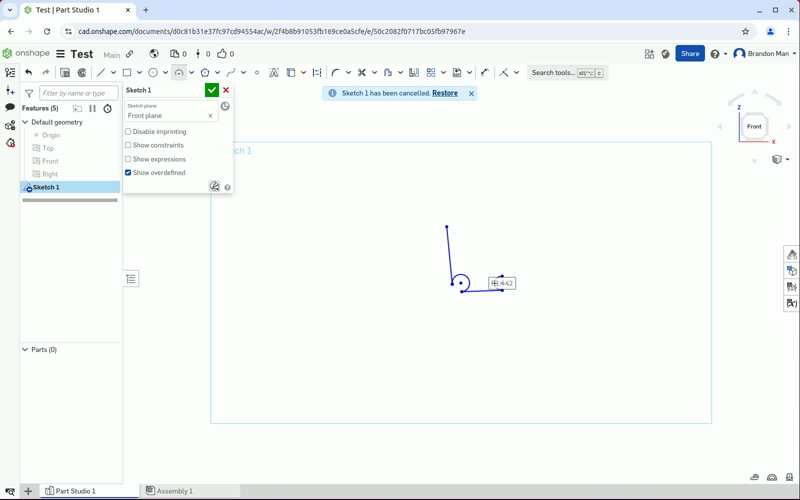
key(esc)
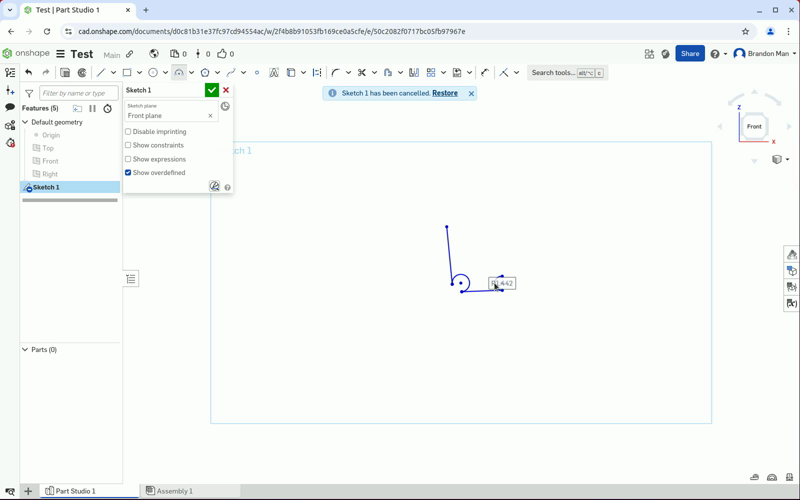
key(l)
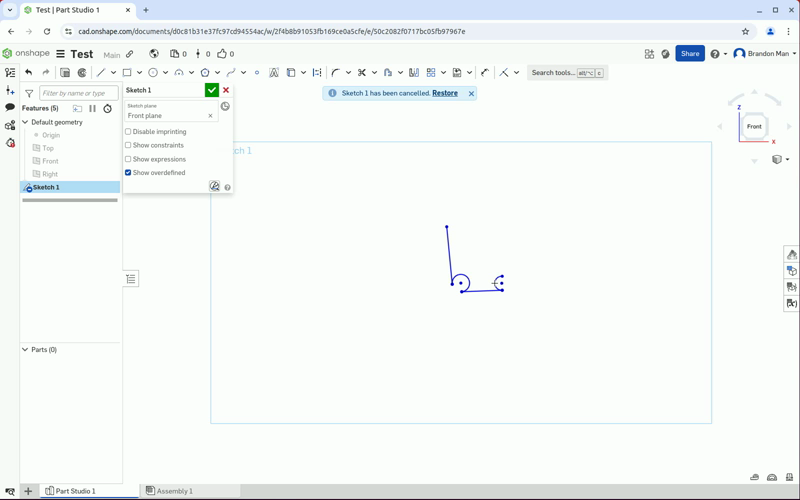
mouse_move(502, 276)
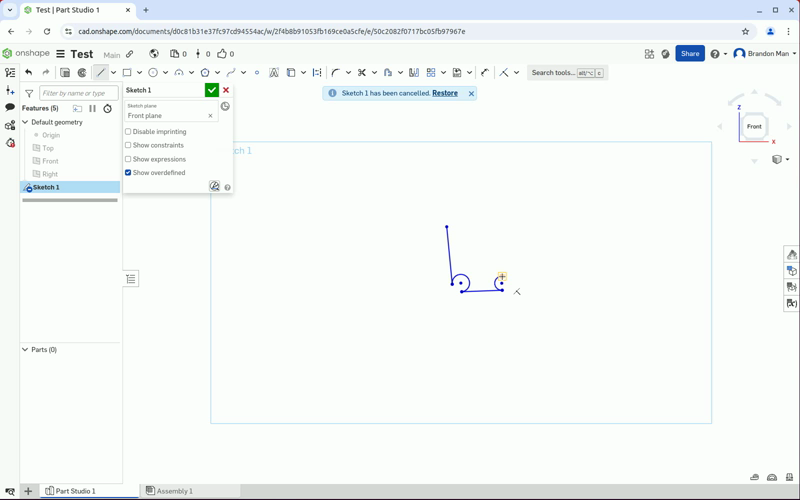
click(502, 276)
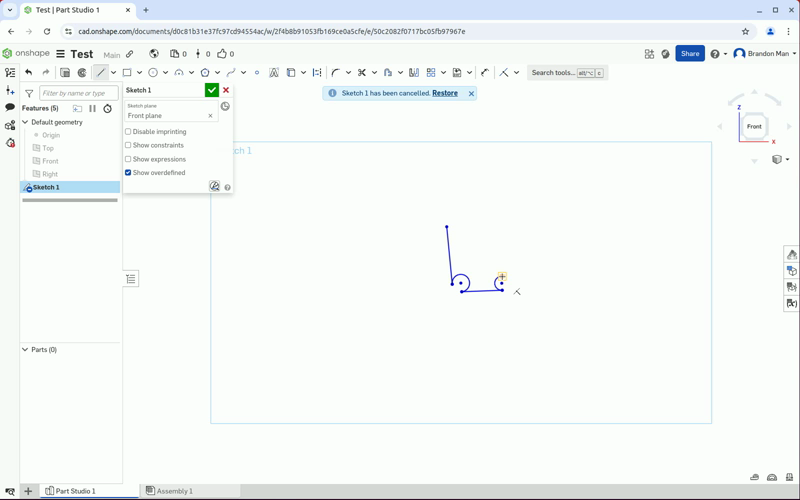
key_down(shift)
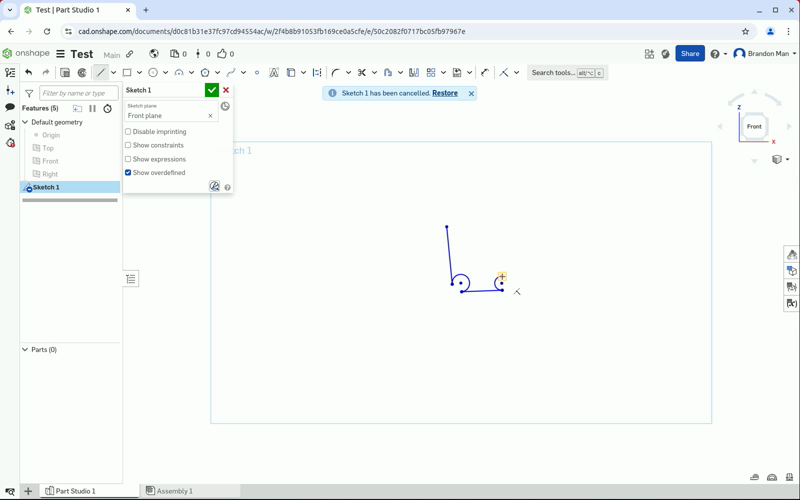
mouse_move(532, 276)
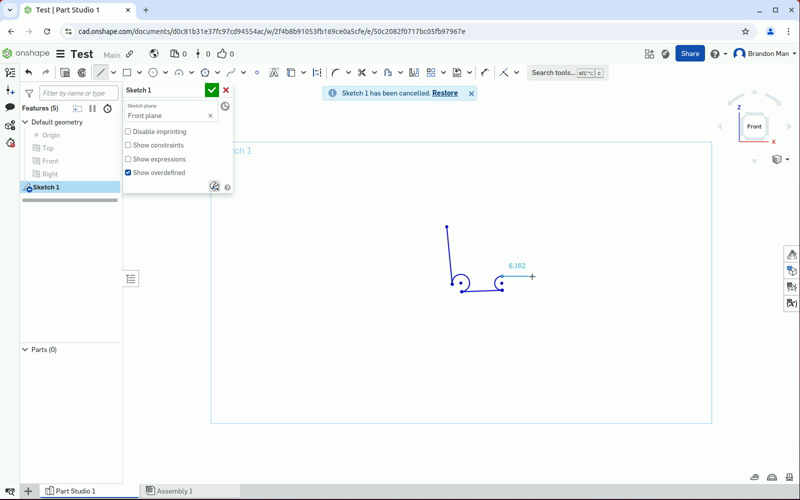
mouse_move(478, 275)
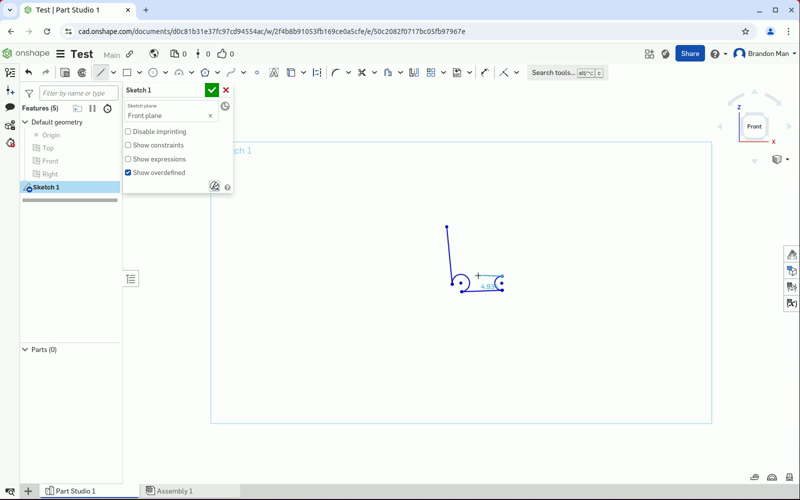
click(478, 275)
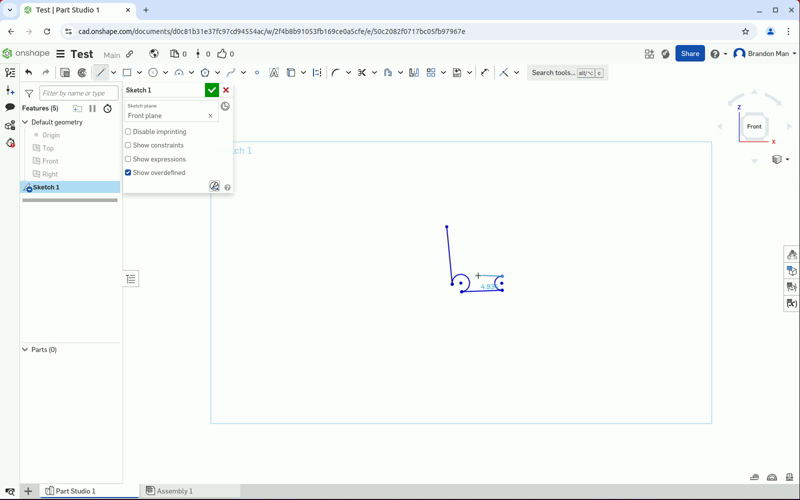
key_up(shift)
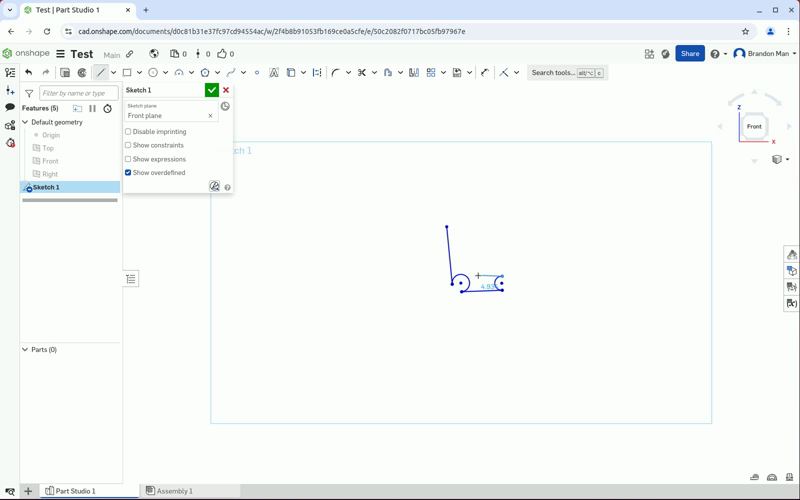
key(esc)
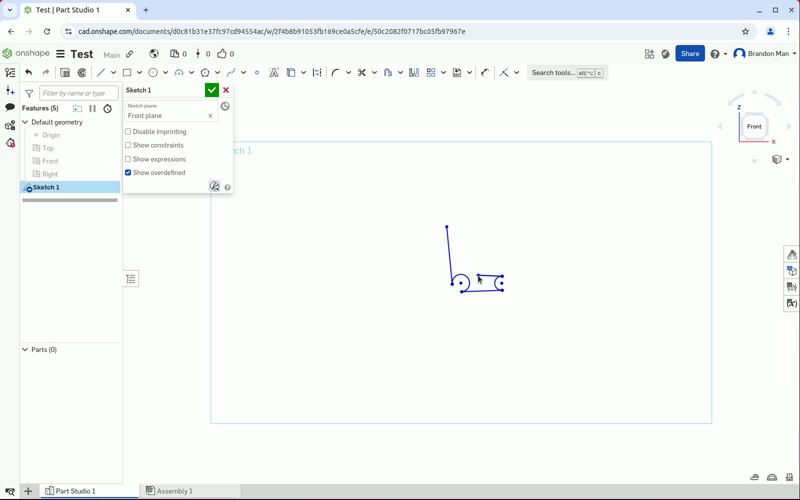
key(a)
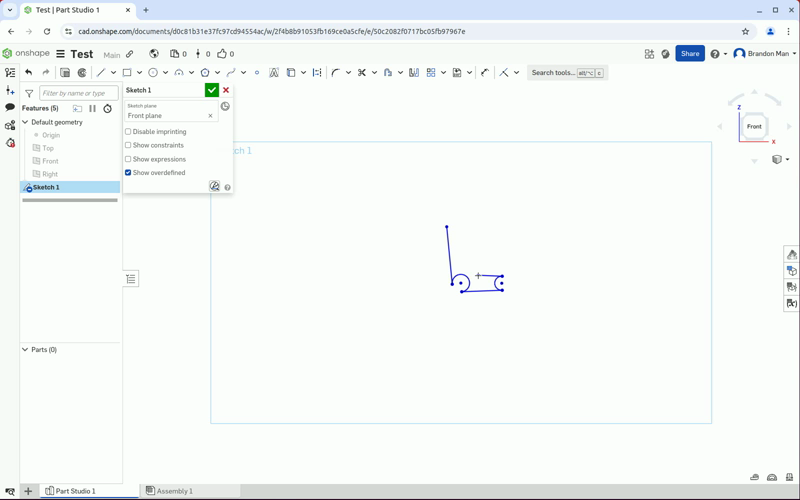
mouse_move(478, 275)
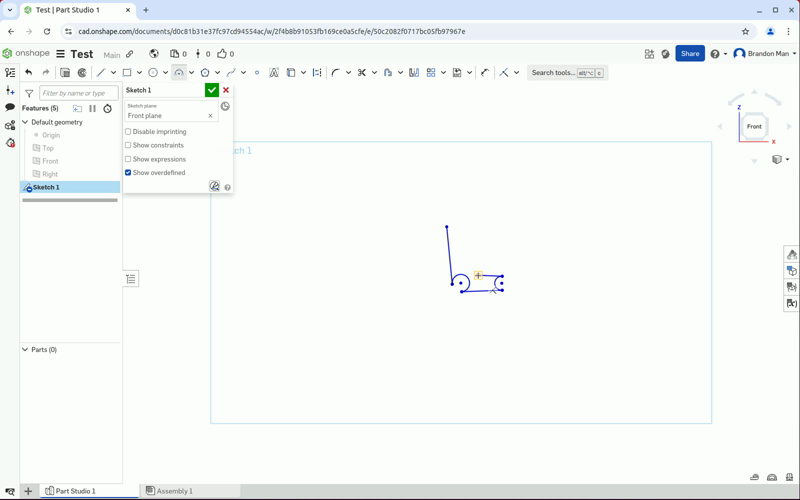
click(478, 275)
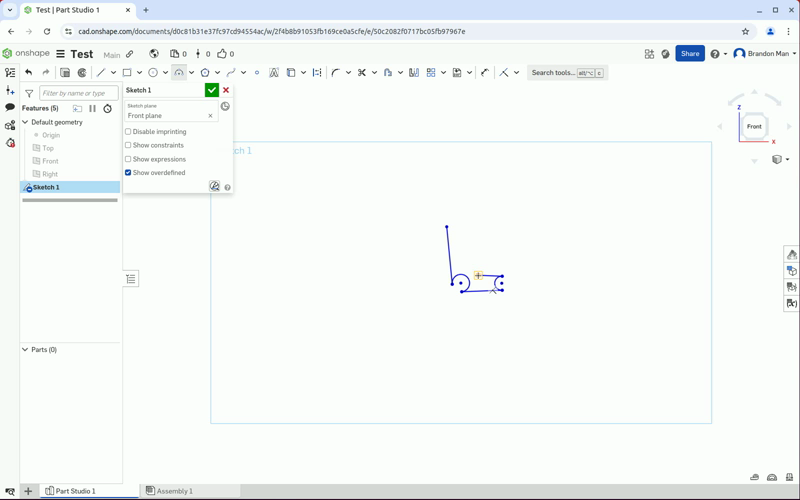
key_down(shift)
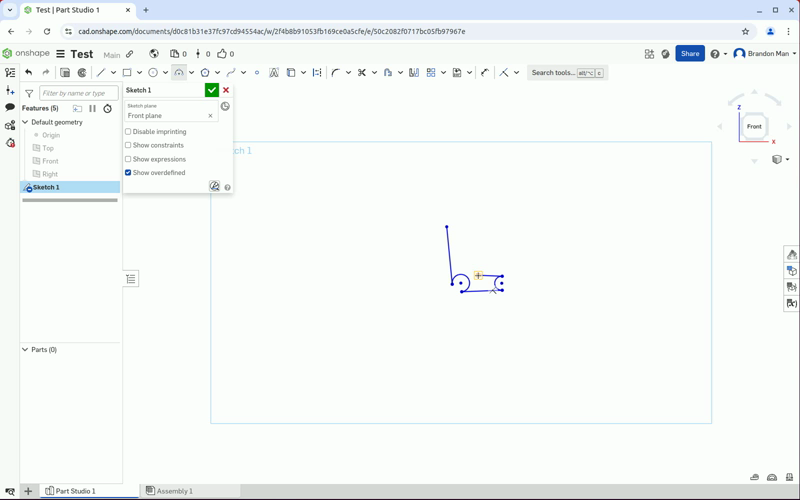
mouse_move(471, 267)
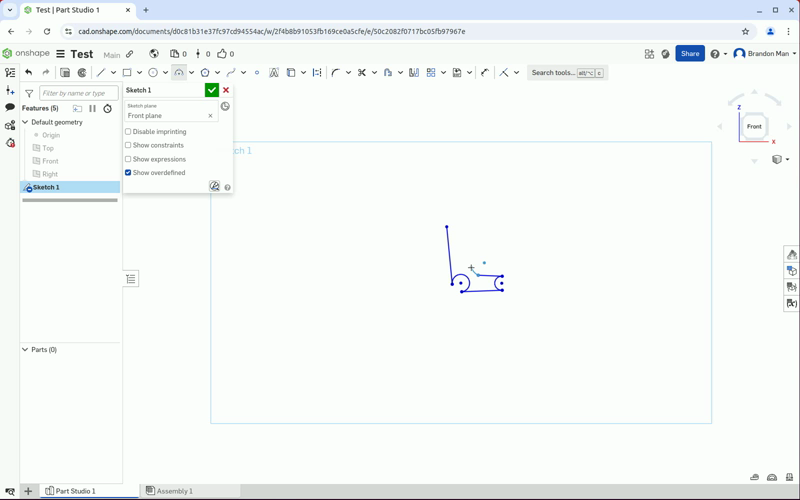
click(471, 267)
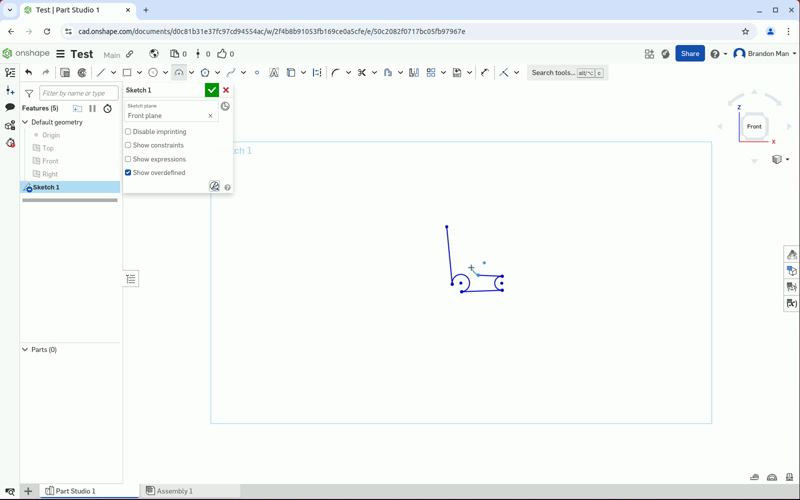
mouse_move(472, 272)
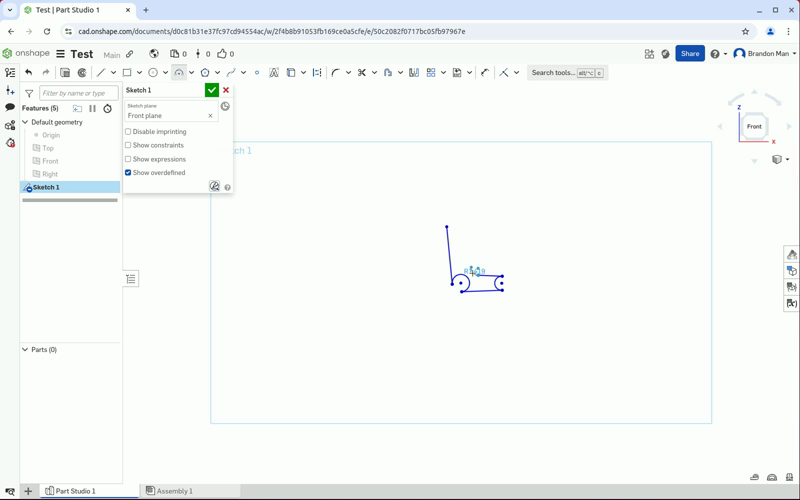
click(472, 272)
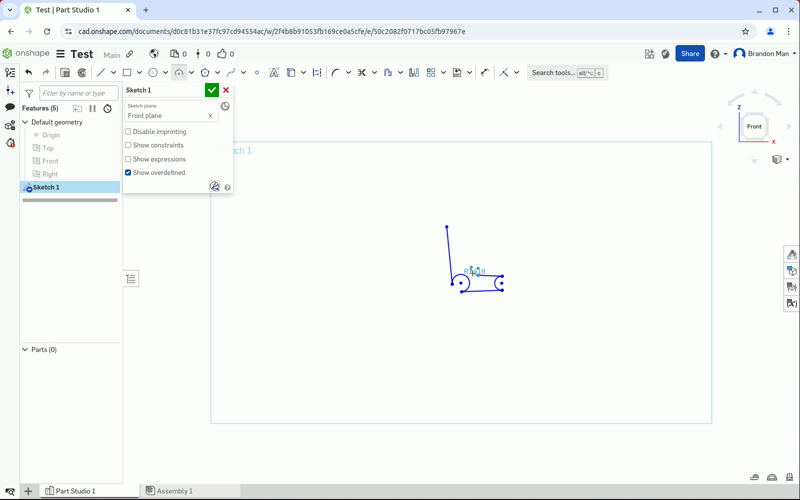
key_up(shift)
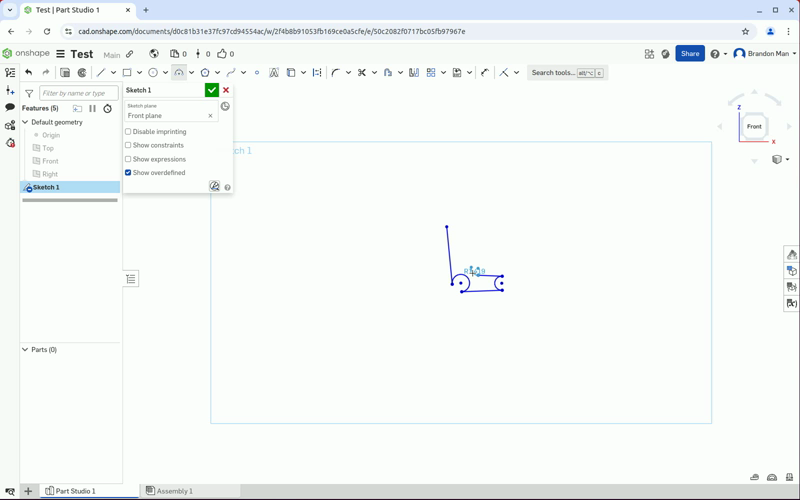
key(esc)
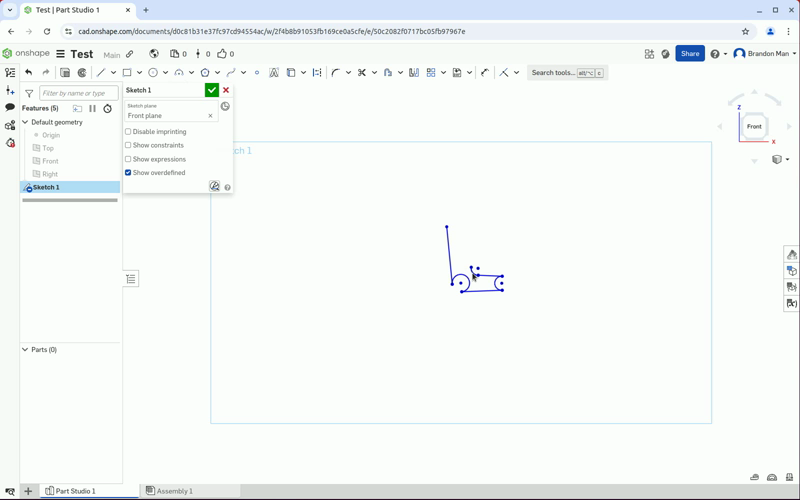
key(l)
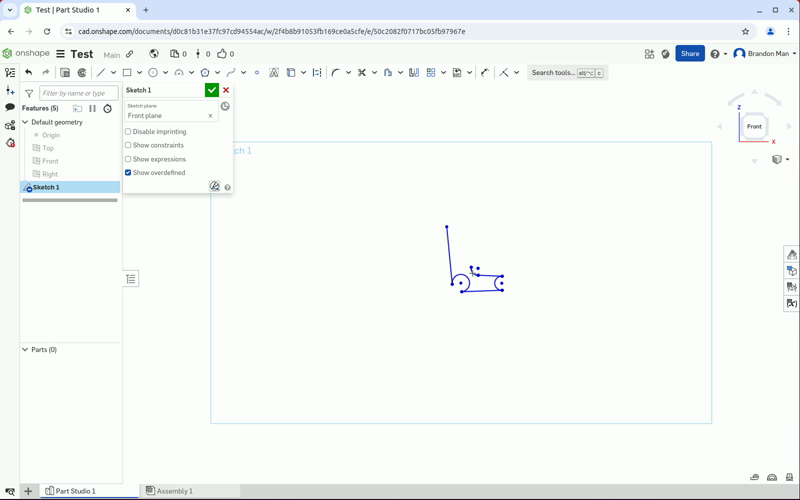
mouse_move(471, 267)
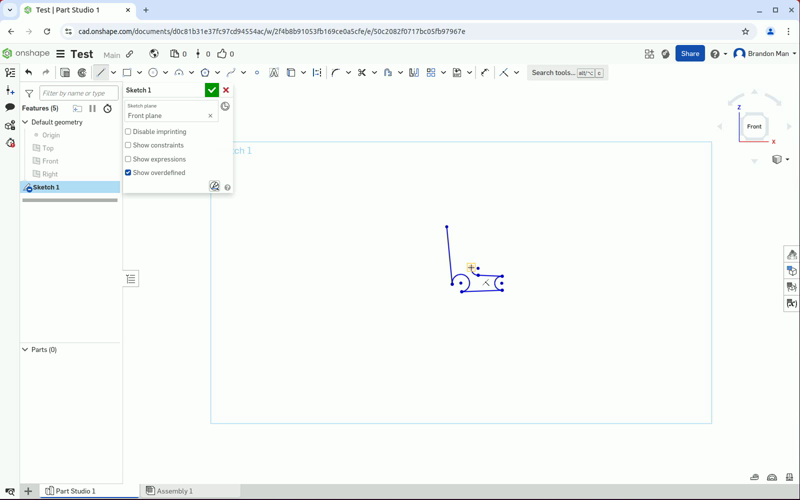
click(471, 267)
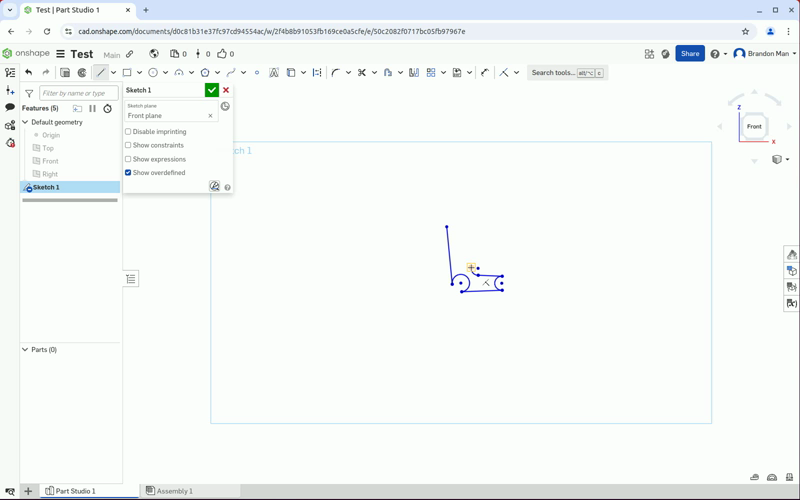
key_down(shift)
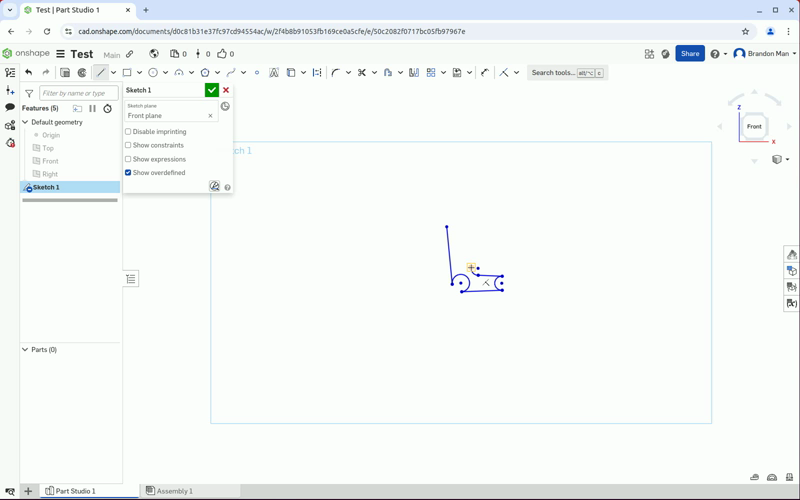
mouse_move(501, 267)
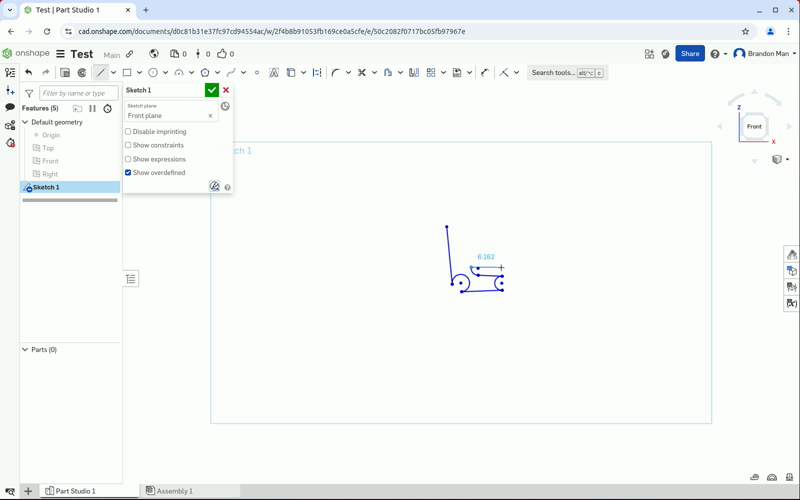
mouse_move(475, 226)
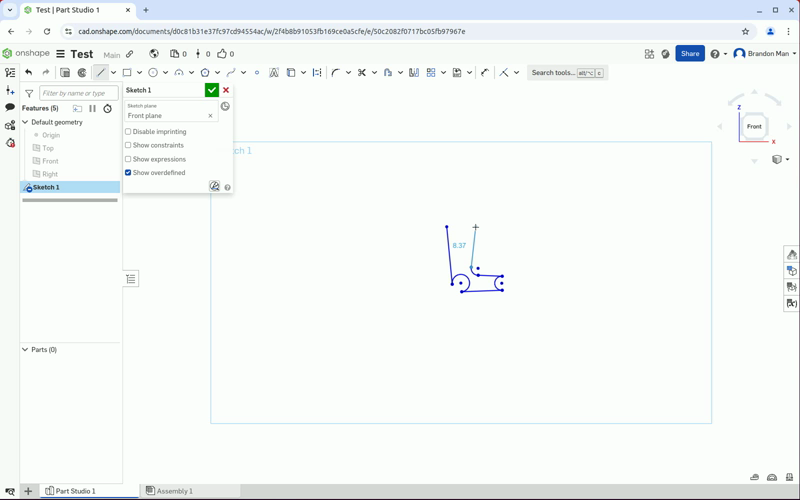
click(475, 226)
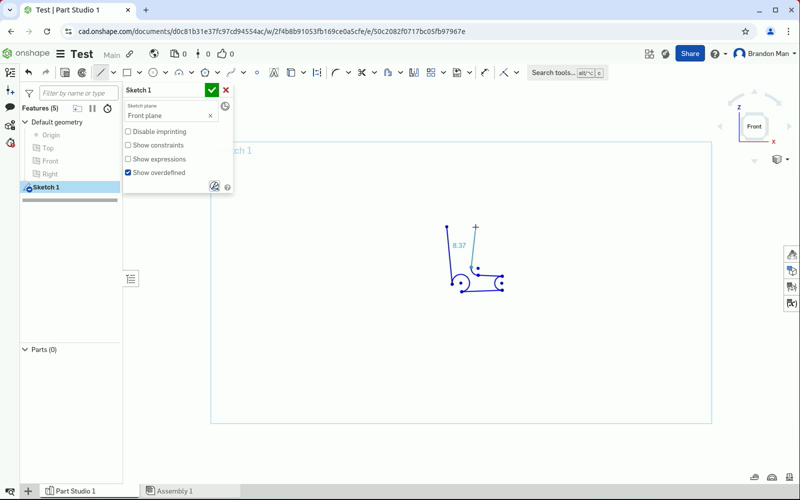
key_up(shift)
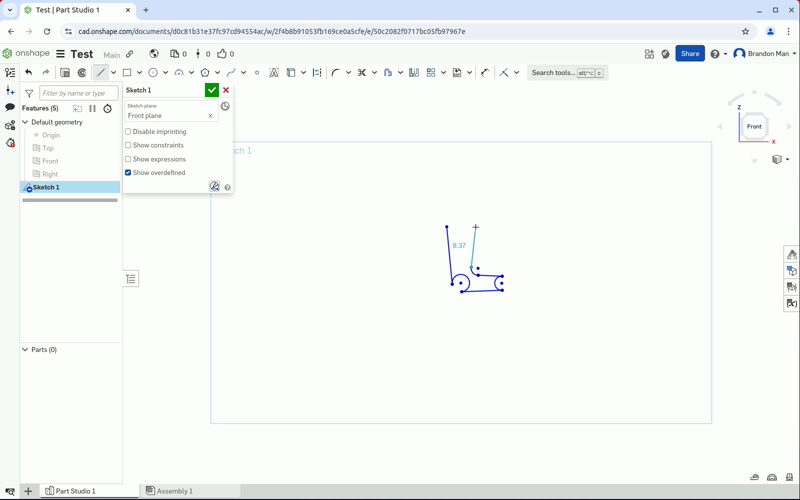
key(esc)
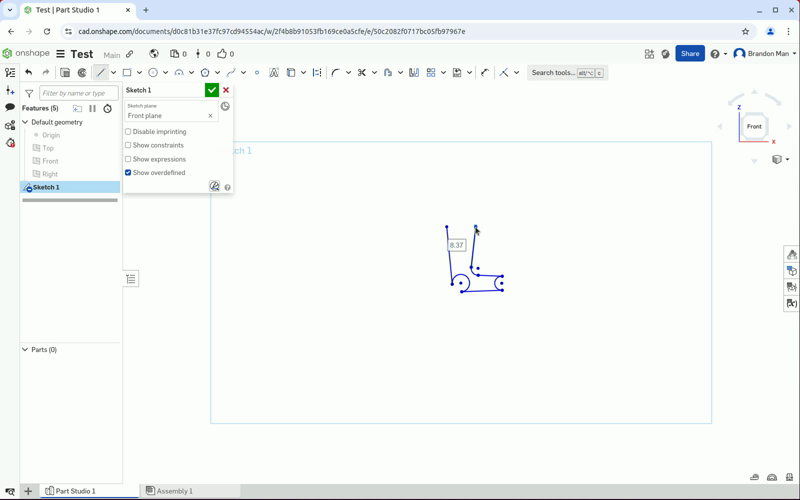
key(a)
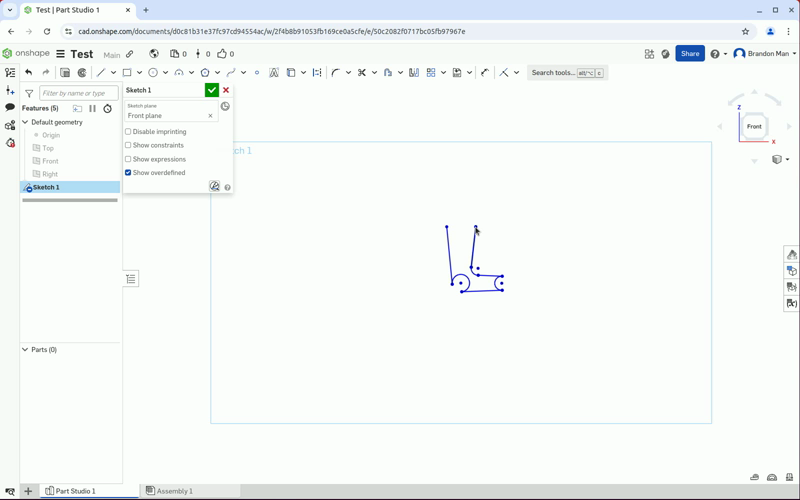
mouse_move(475, 226)
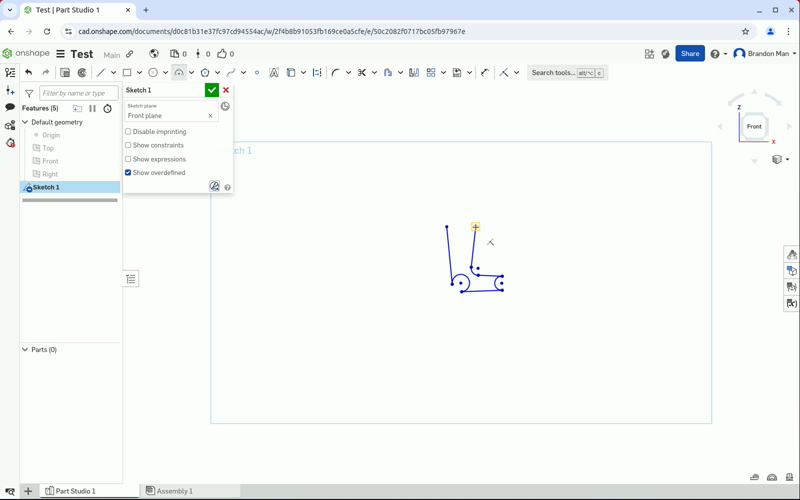
click(475, 226)
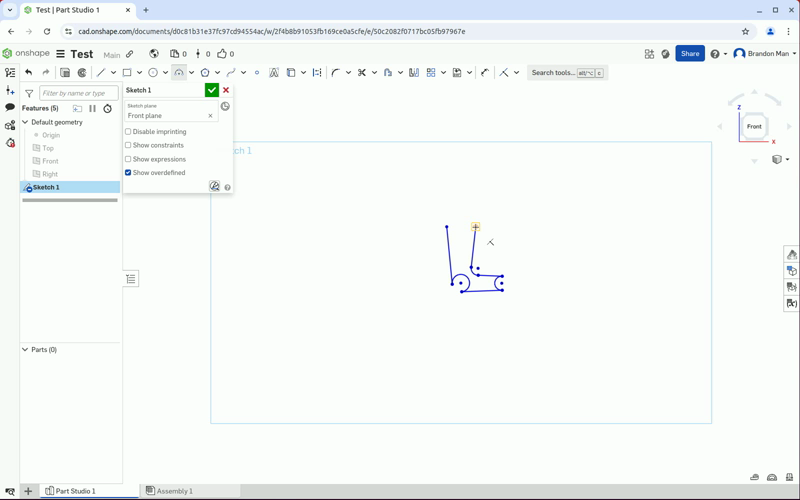
mouse_move(446, 226)
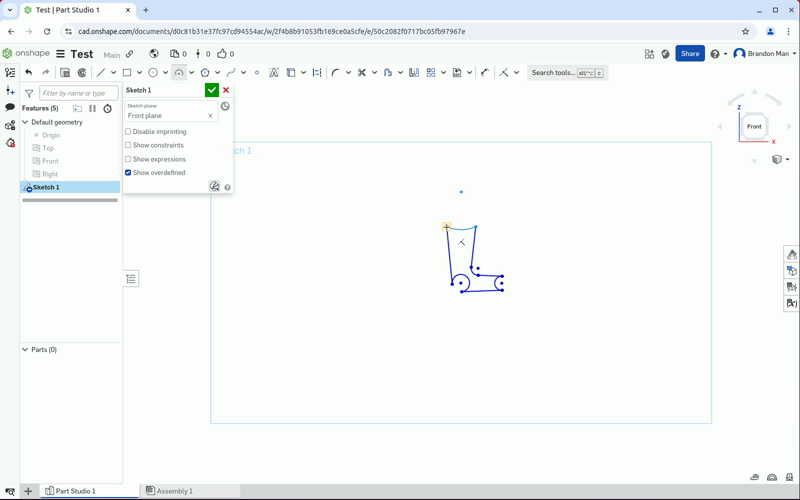
click(446, 226)
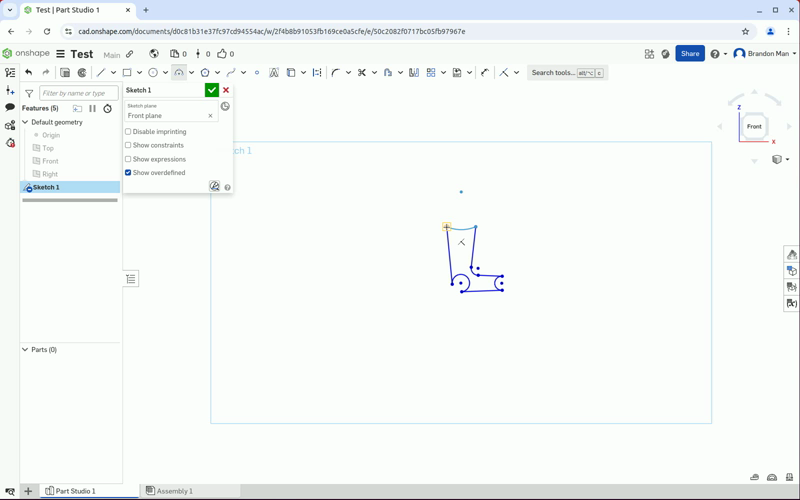
key_down(shift)
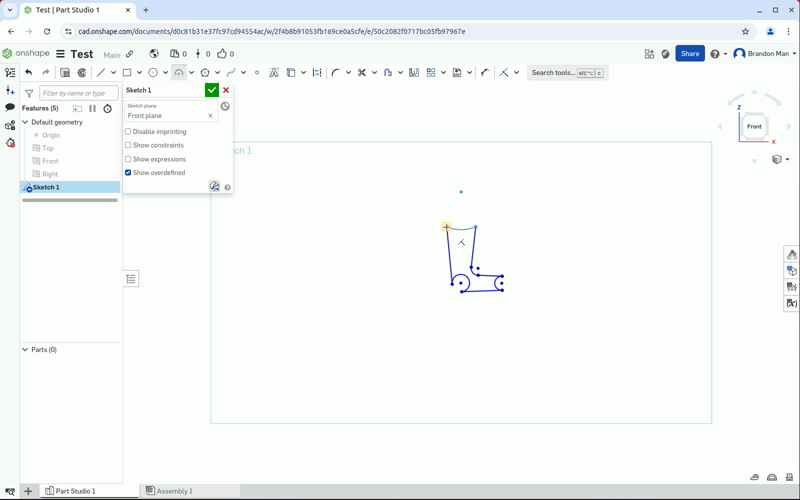
mouse_move(461, 239)
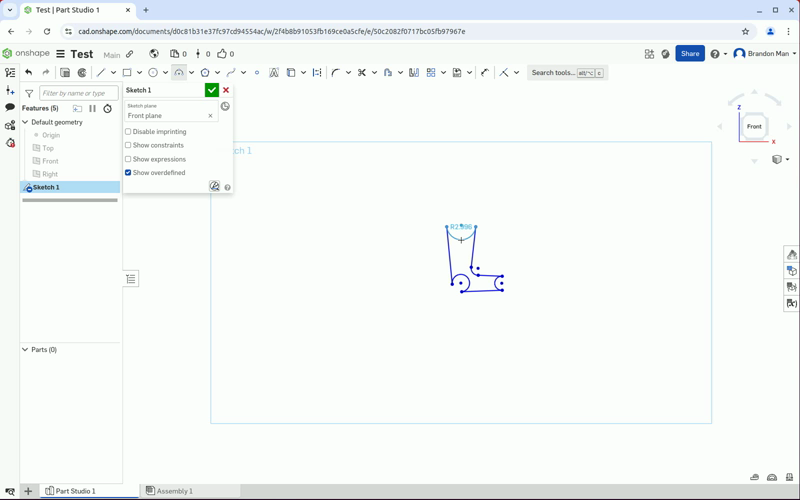
click(461, 239)
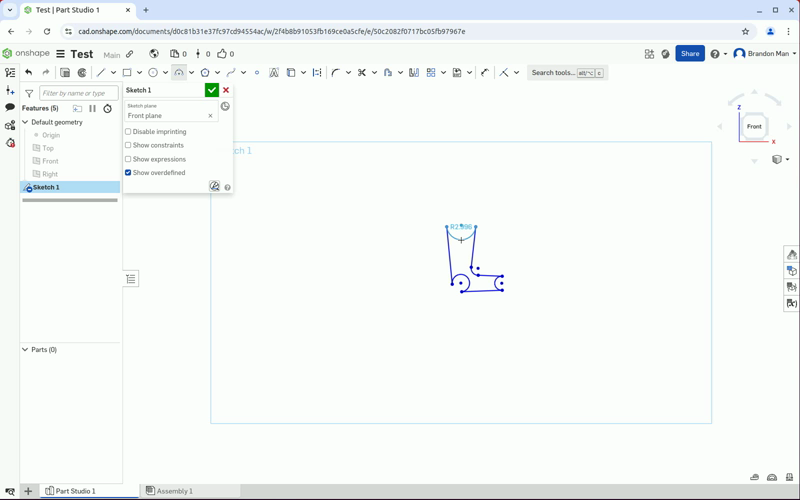
key_up(shift)
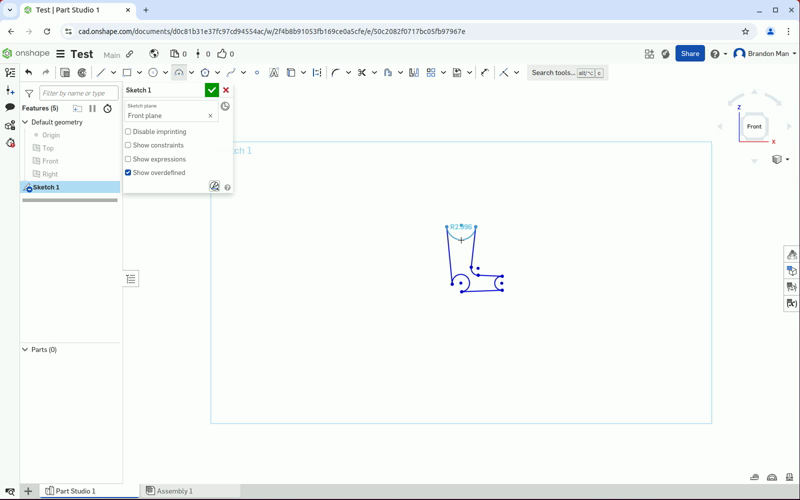
key(esc)
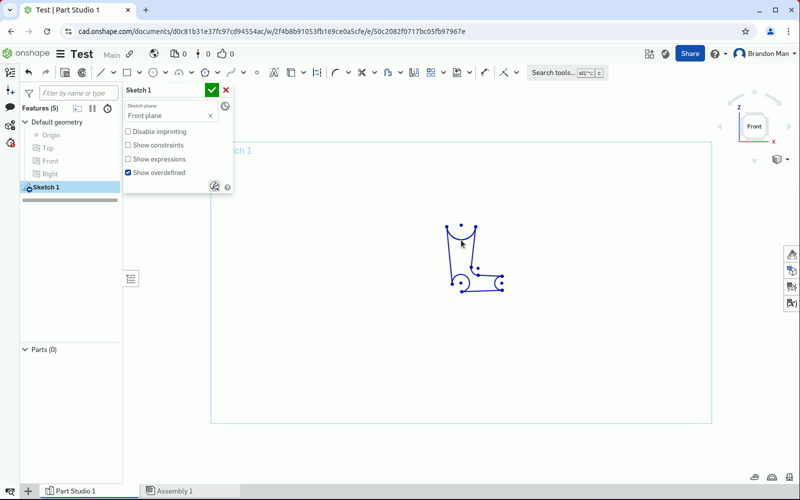
mouse_move(469, 255)
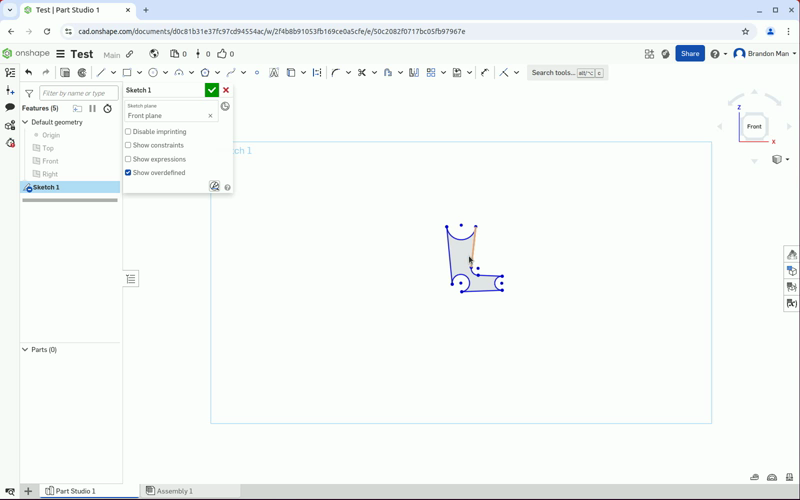
scroll(6)
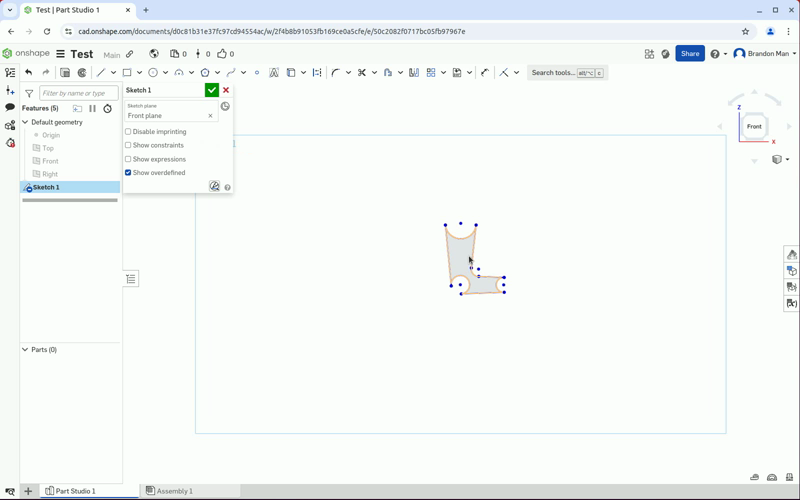
scroll(6)
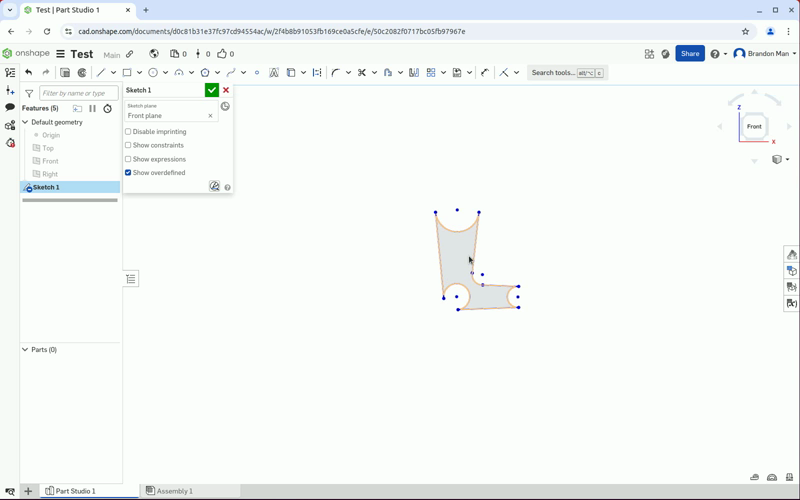
scroll(6)
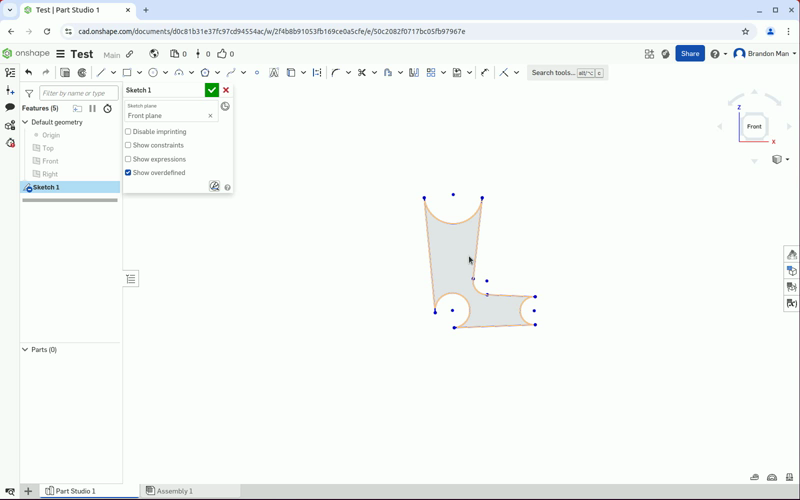
scroll(6)
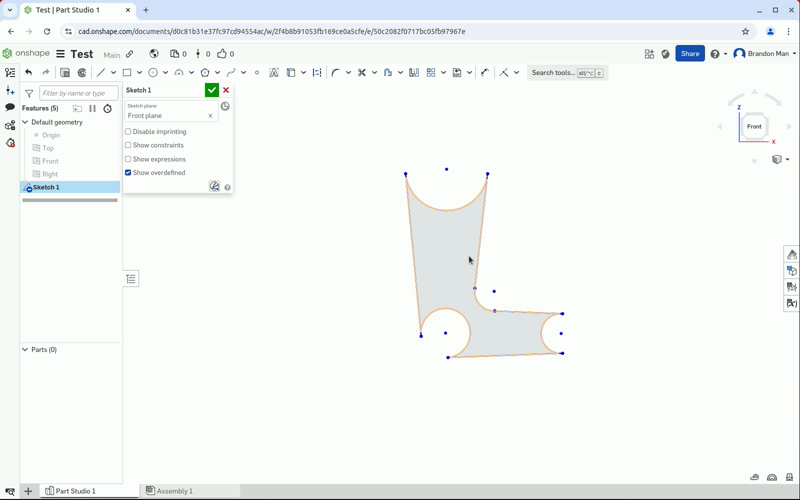
scroll(6)
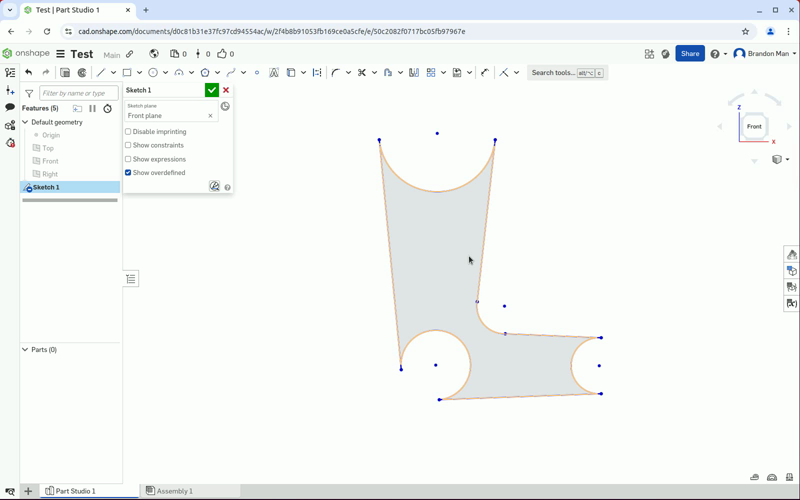
scroll(6)
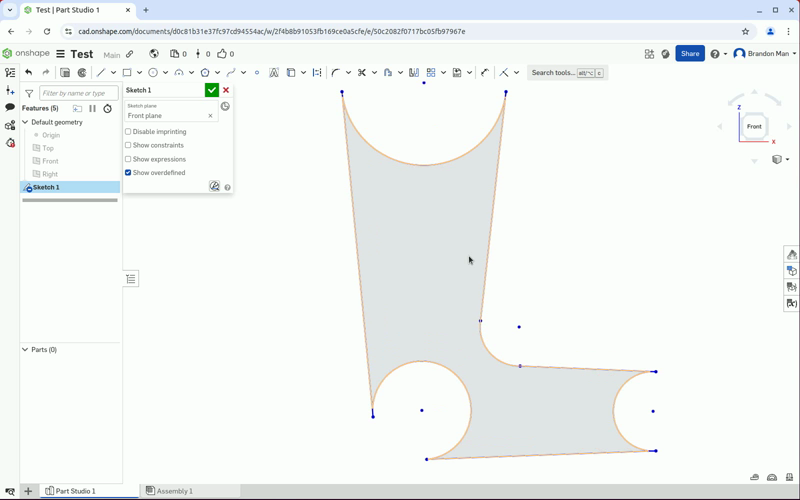
scroll(6)
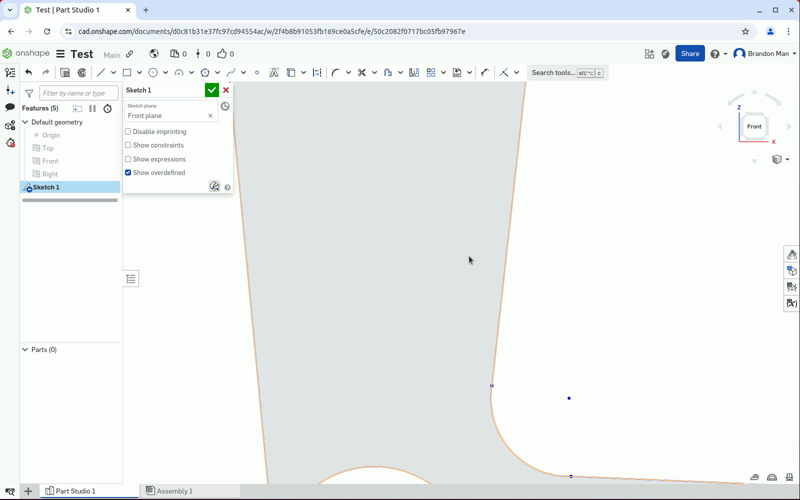
click(469, 255)
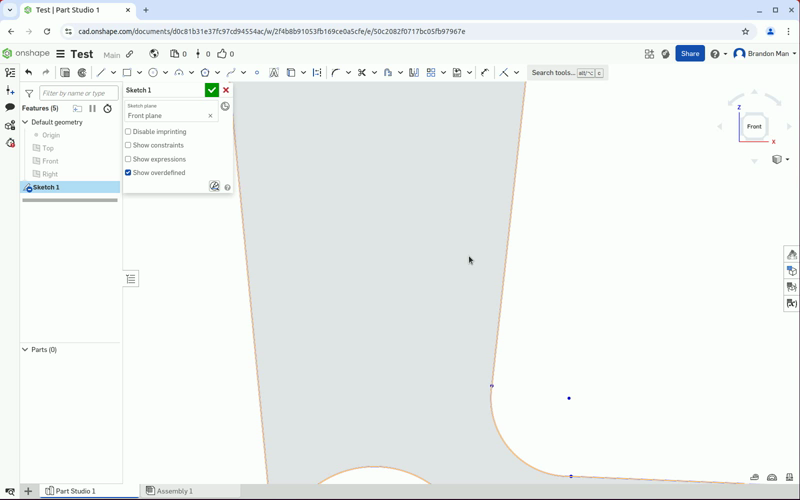
scroll(-6)
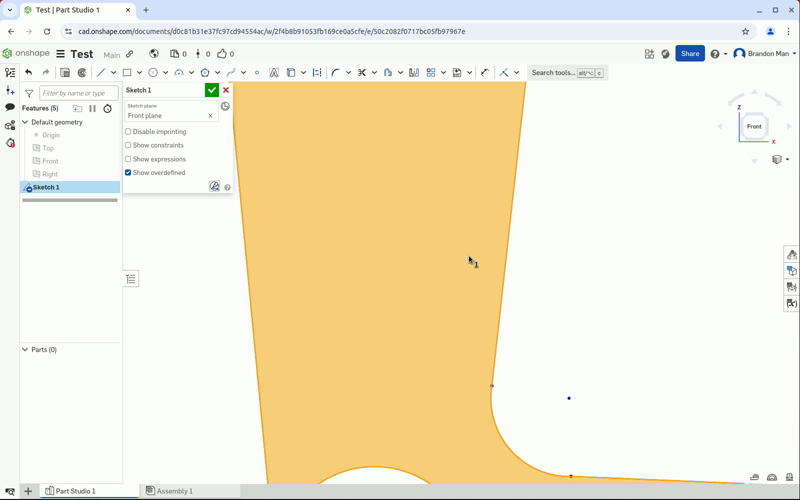
scroll(-6)
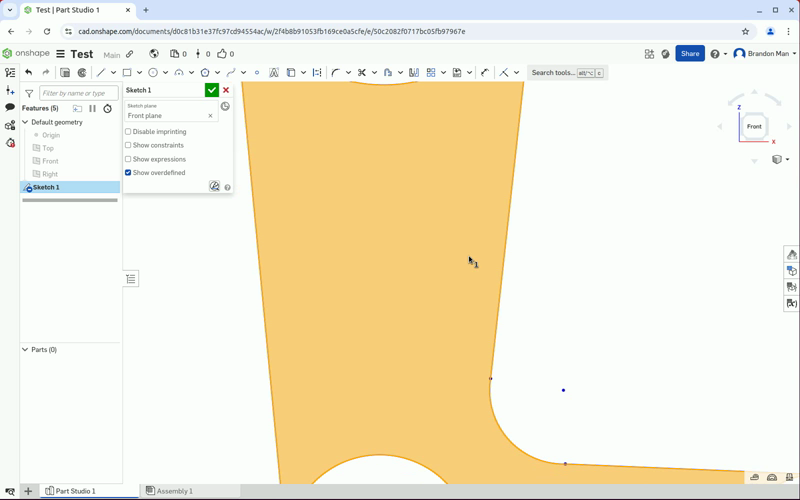
scroll(-6)
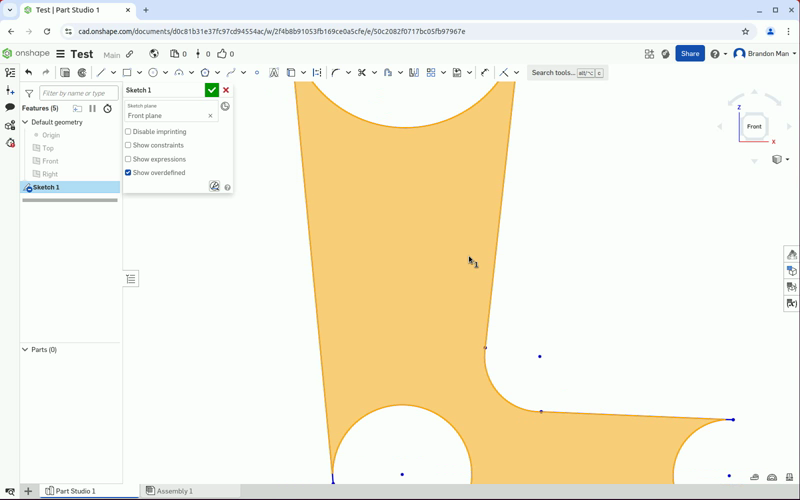
scroll(-6)
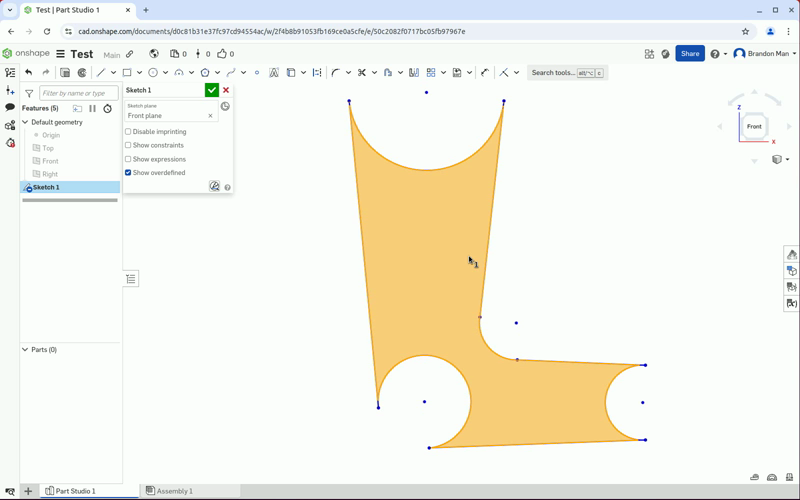
scroll(-6)
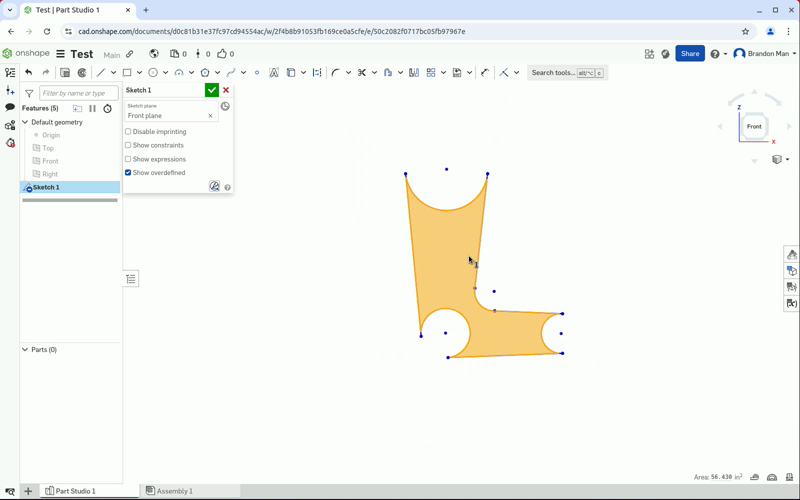
scroll(-6)
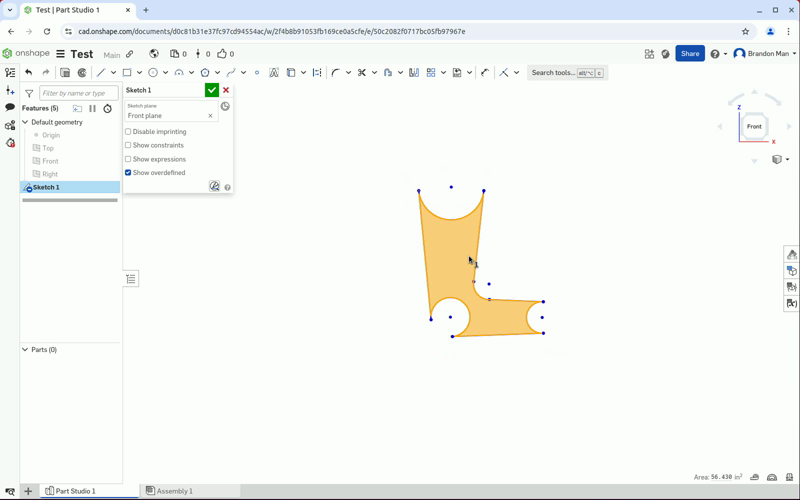
scroll(-6)
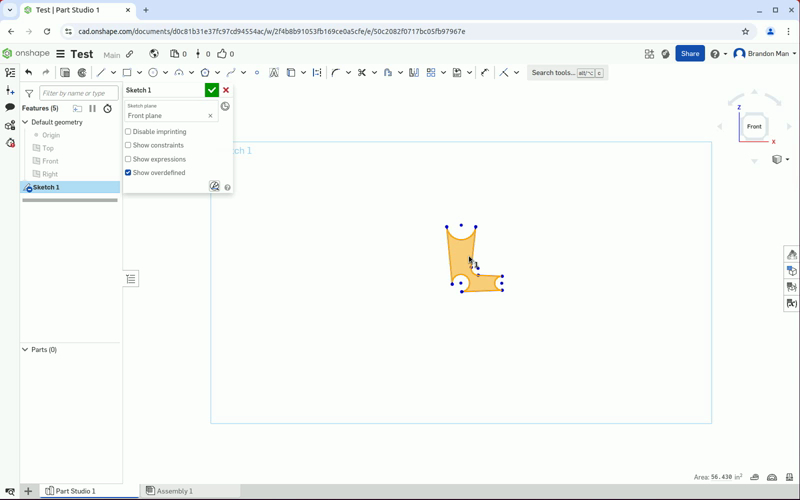
mouse_move(73, 352)
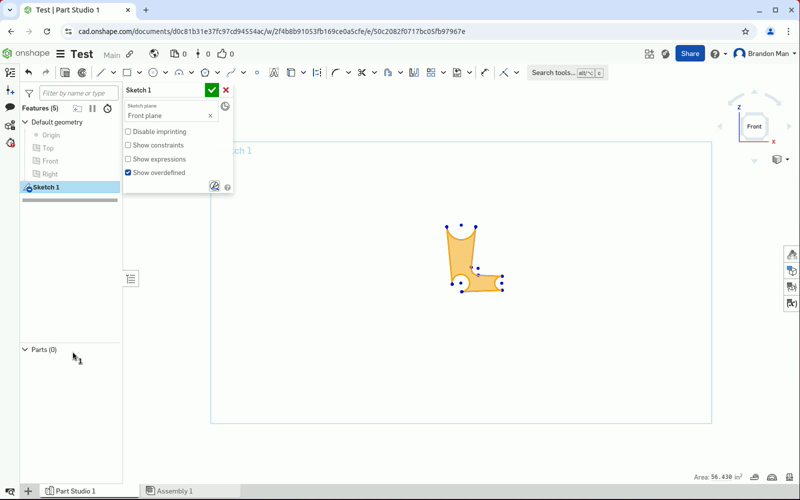
key(shift+y)
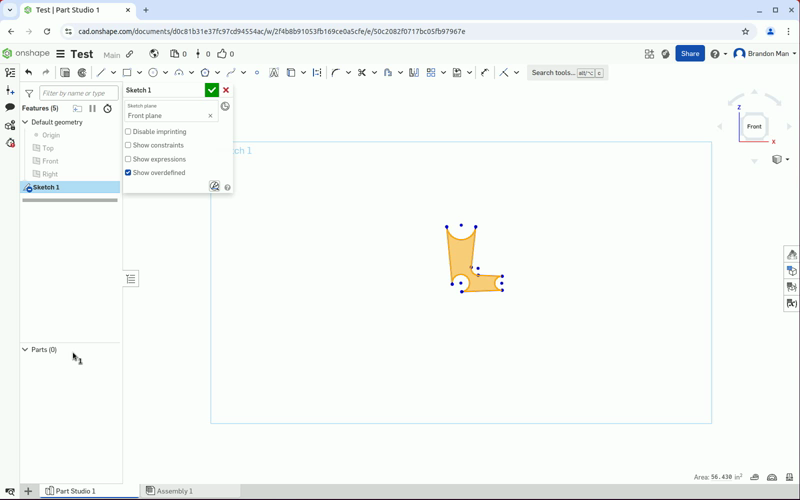
key(shift+e)
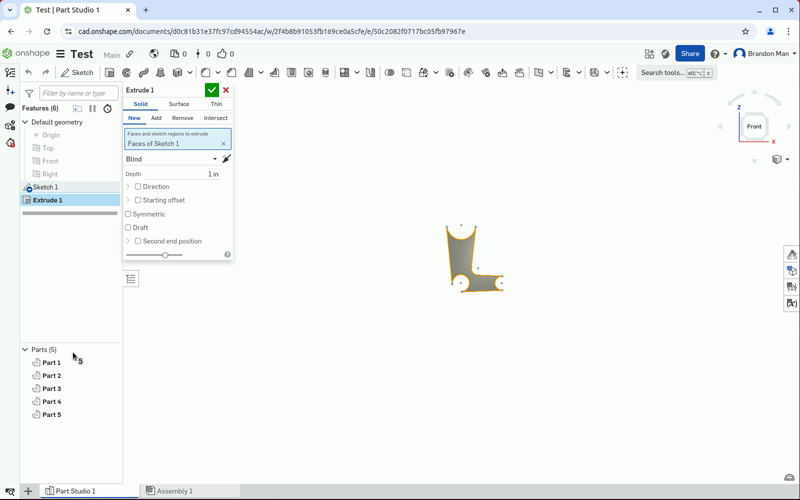
mouse_move(143, 106)
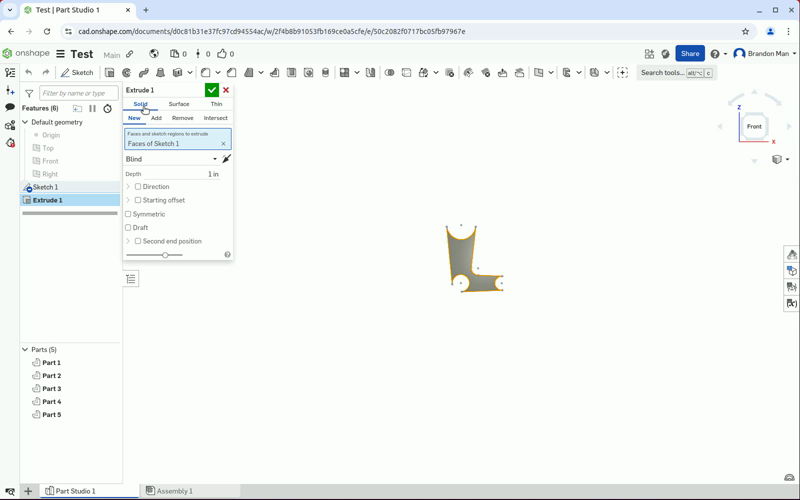
click(143, 106)
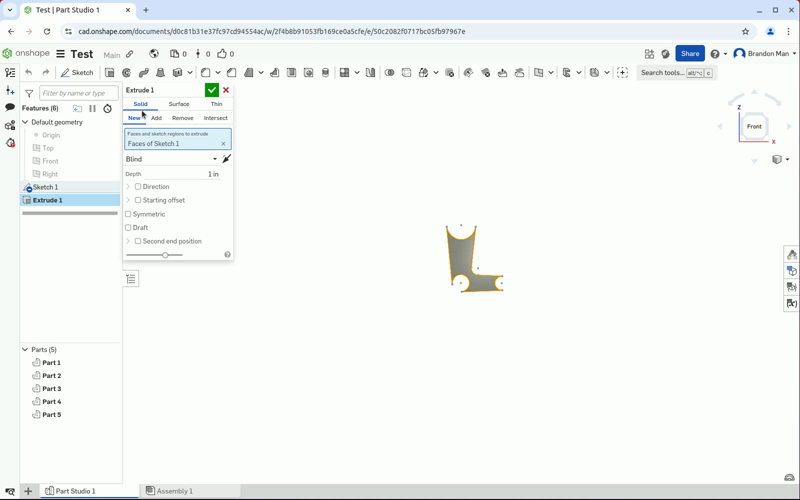
mouse_move(137, 120)
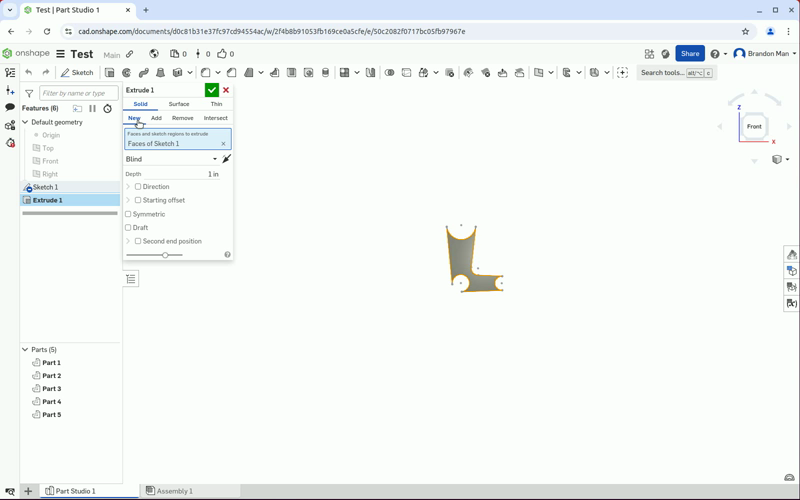
click(137, 120)
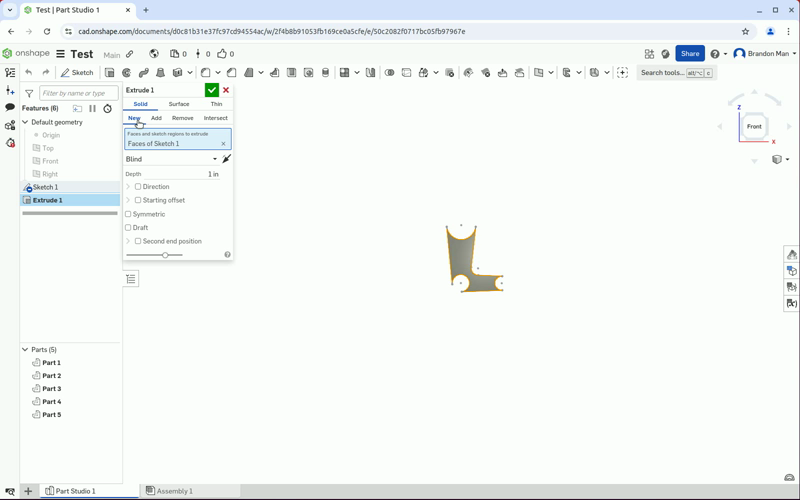
key(tab, 4)
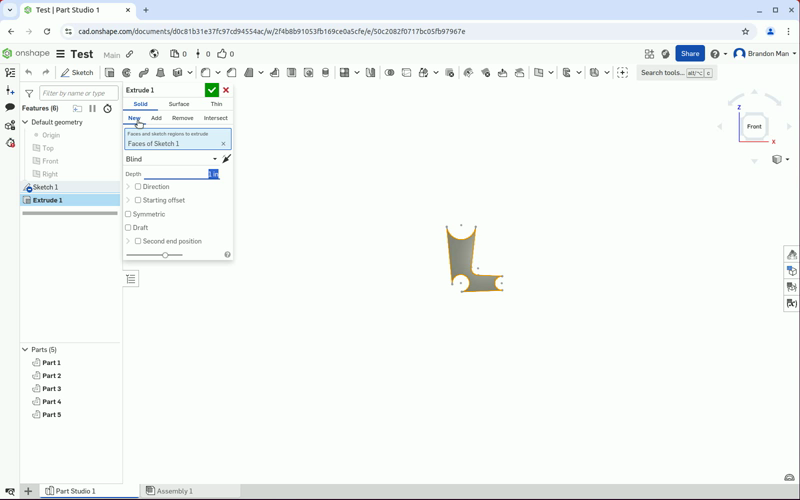
text(0.481)
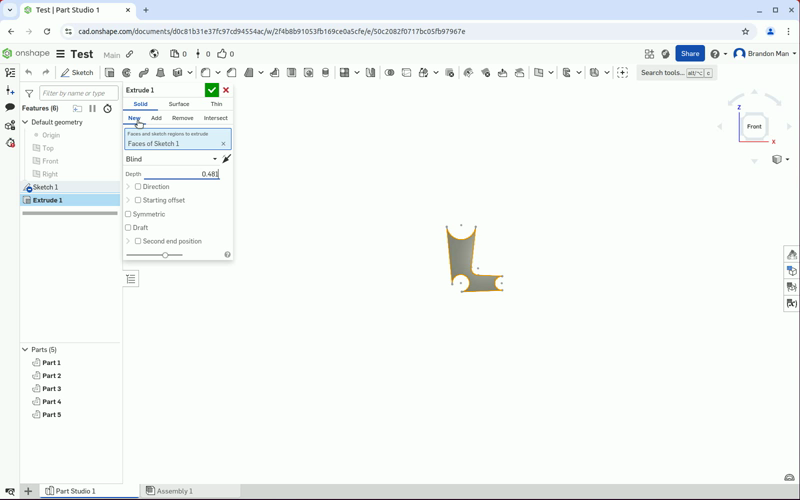
key(enter)
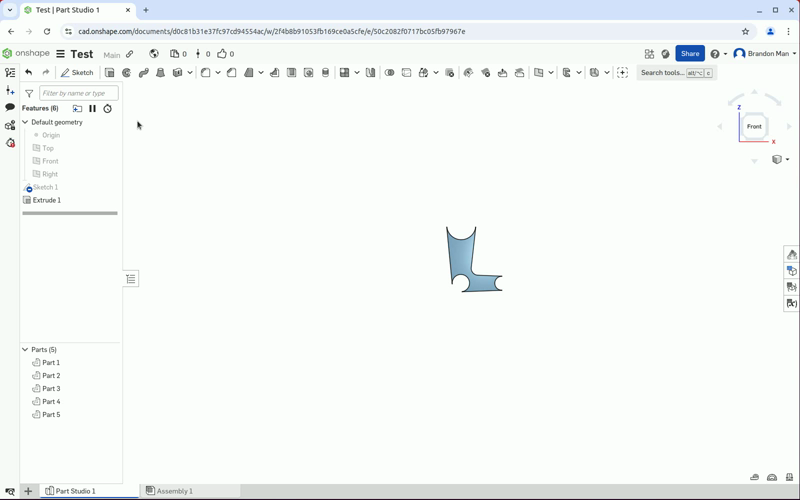
key(shift+h)
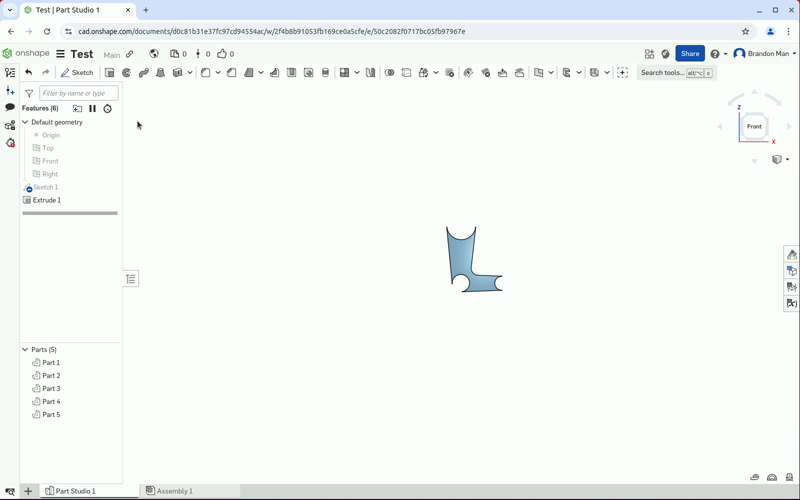
key(shift+h)
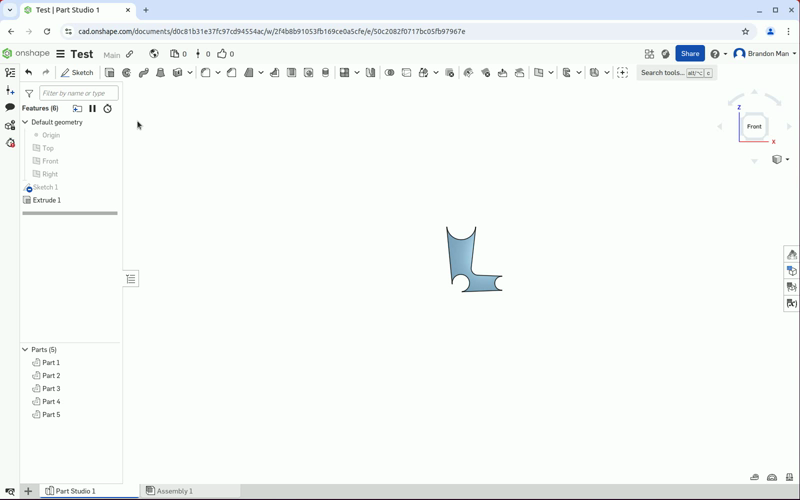
mouse_move(73, 189)
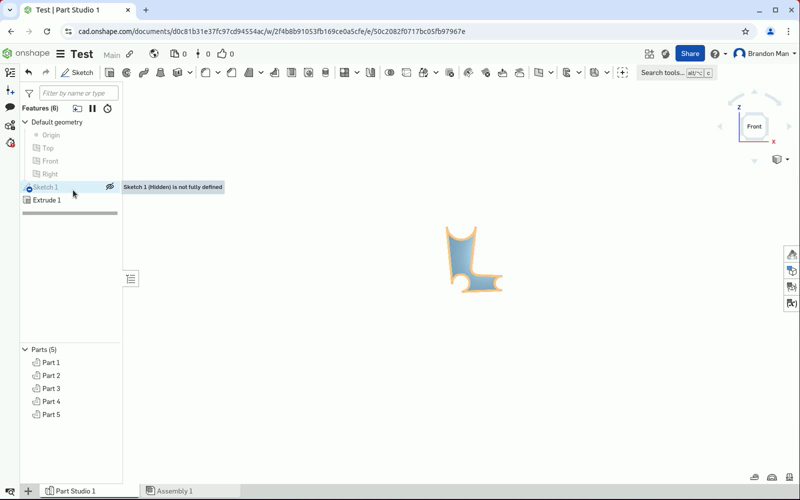
click(73, 189)
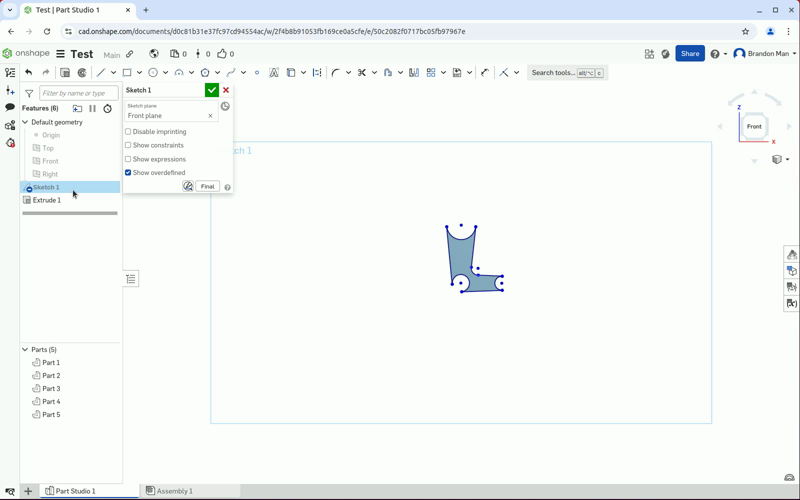
mouse_move(229, 92)
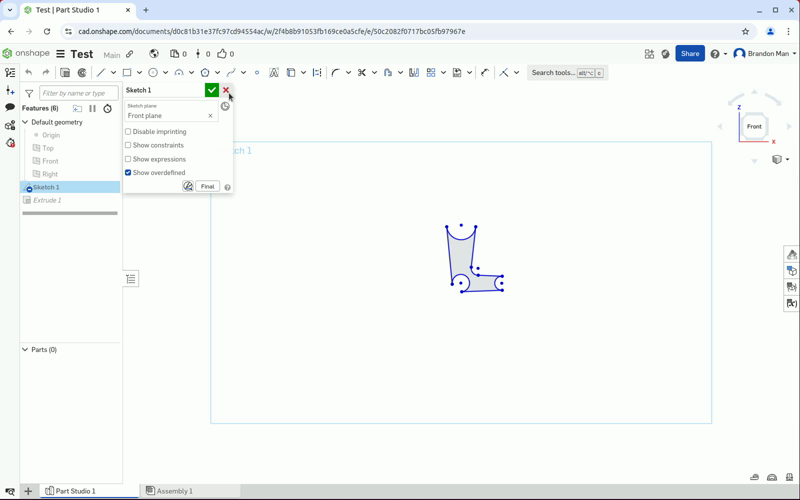
click(229, 92)
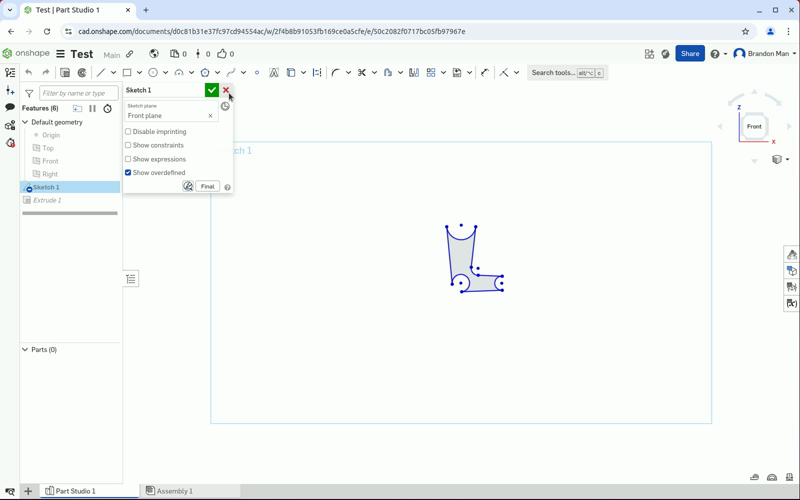
key(shift+s)
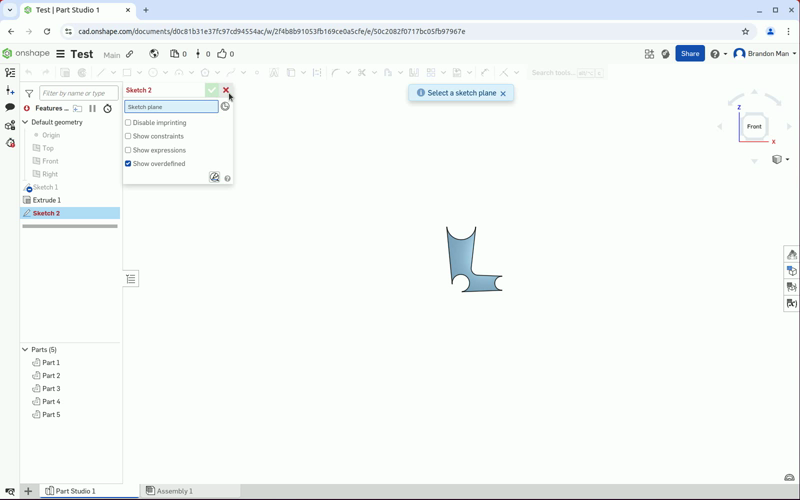
mouse_move(73, 163)
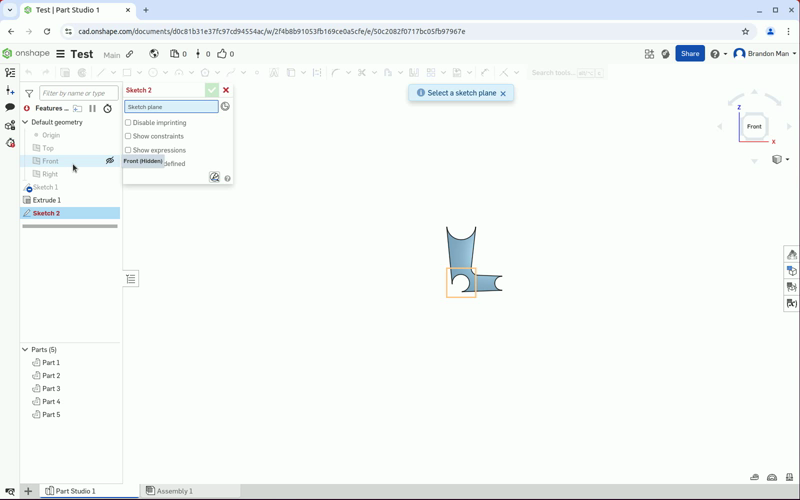
click(73, 163)
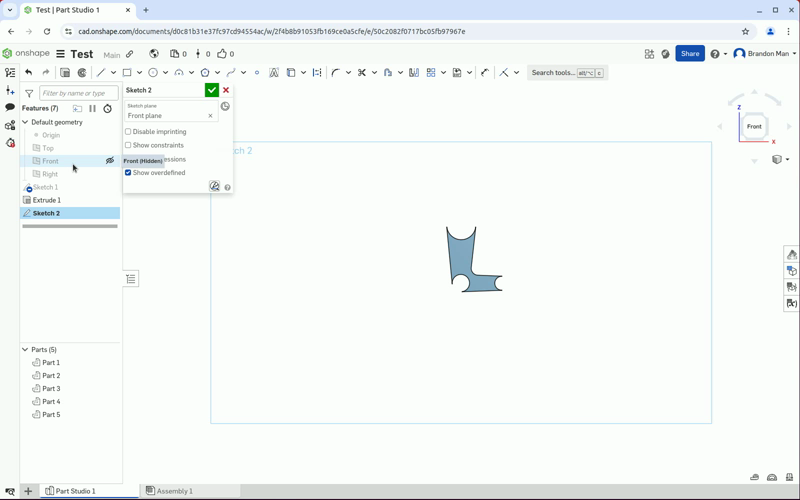
mouse_move(73, 352)
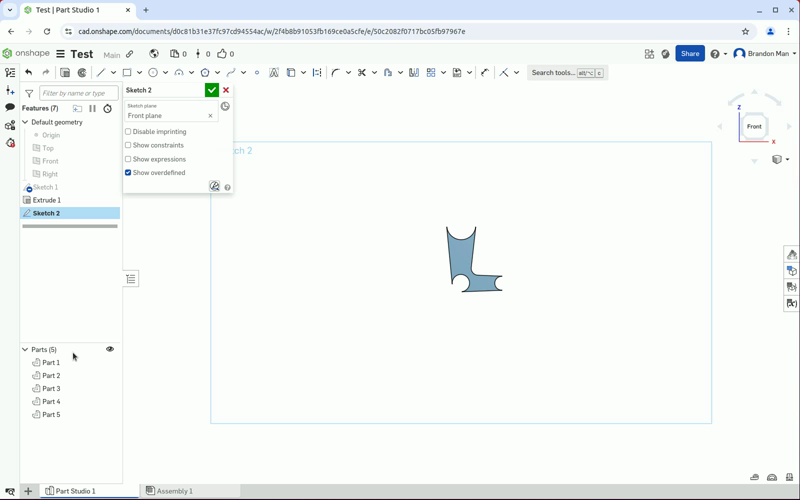
key(y)
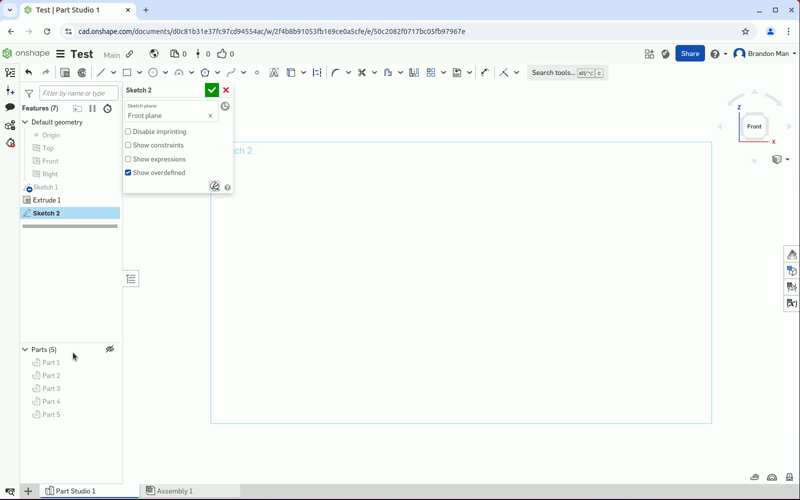
key(a)
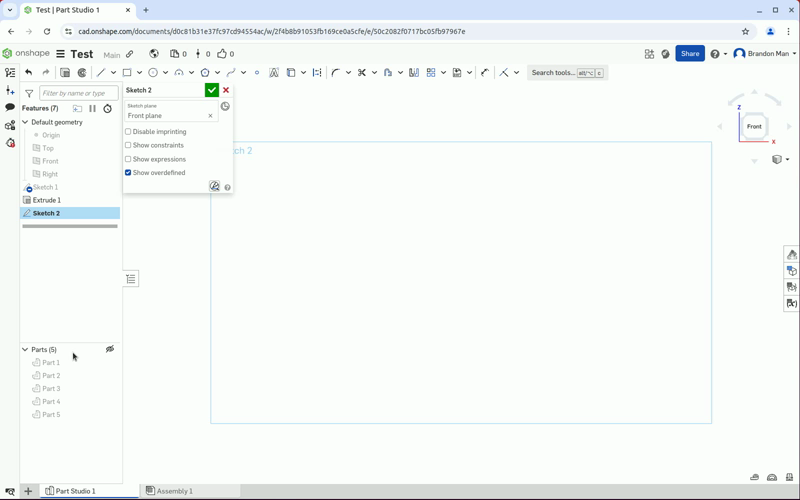
key_down(shift)
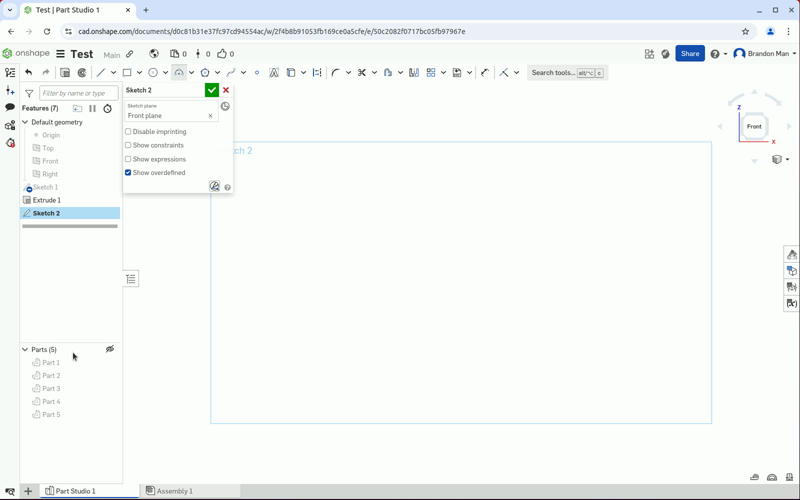
mouse_move(446, 223)
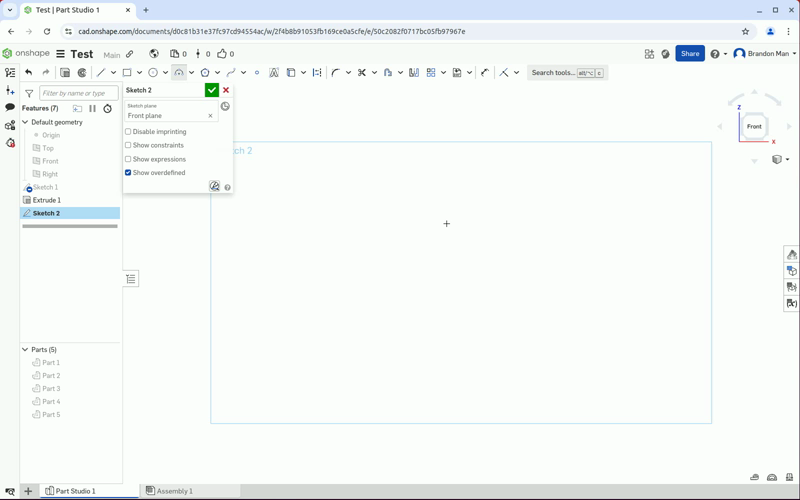
click(446, 223)
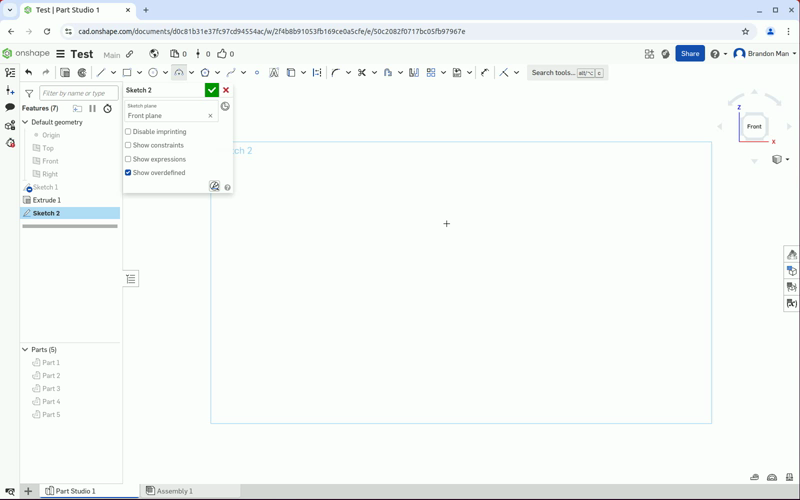
key_up(shift)
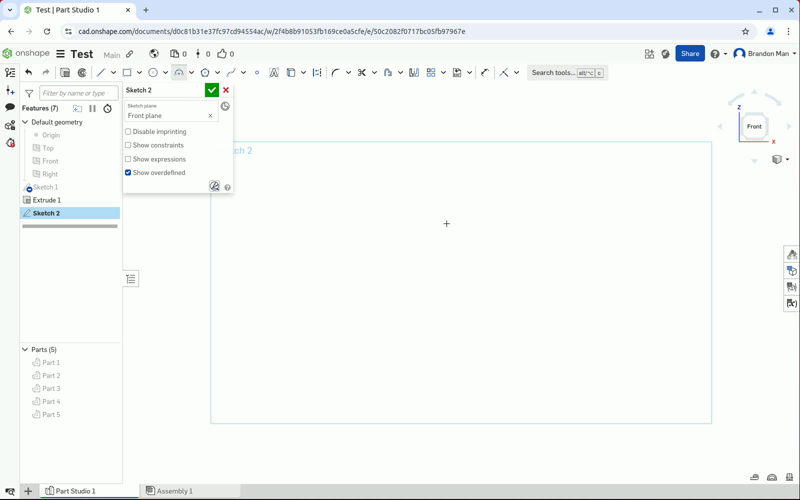
key_down(shift)
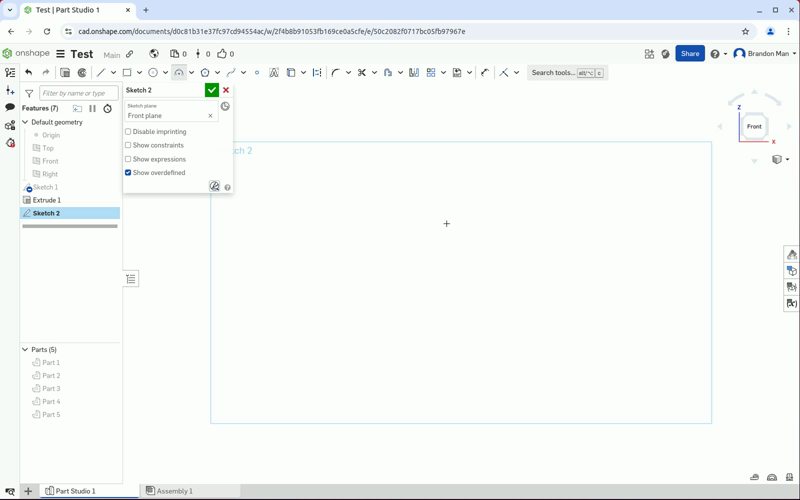
mouse_move(476, 223)
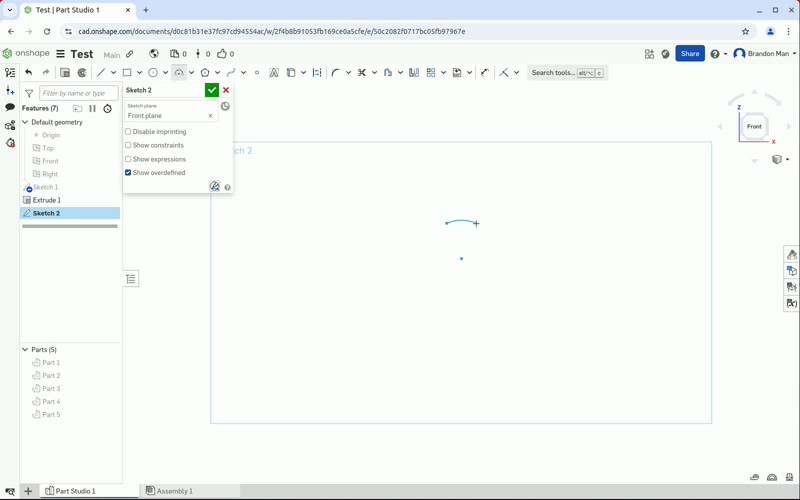
click(476, 223)
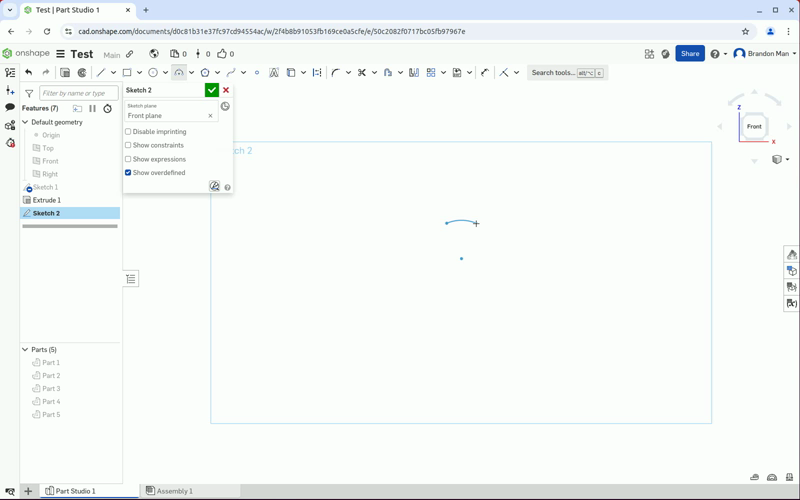
mouse_move(461, 210)
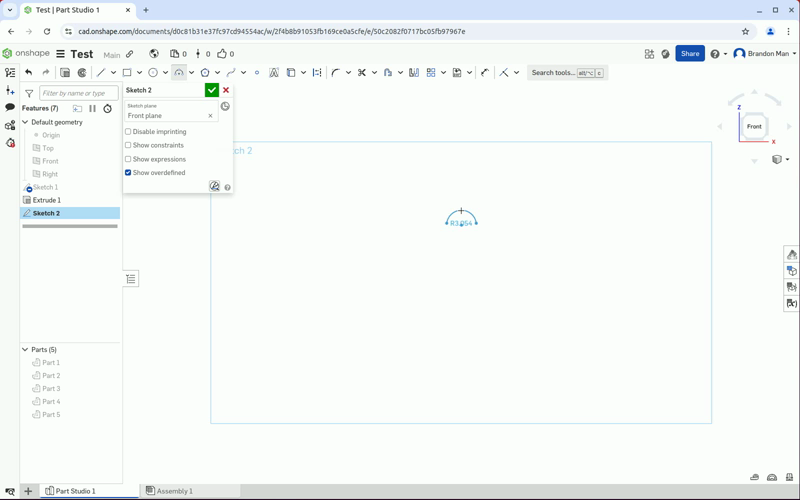
click(461, 210)
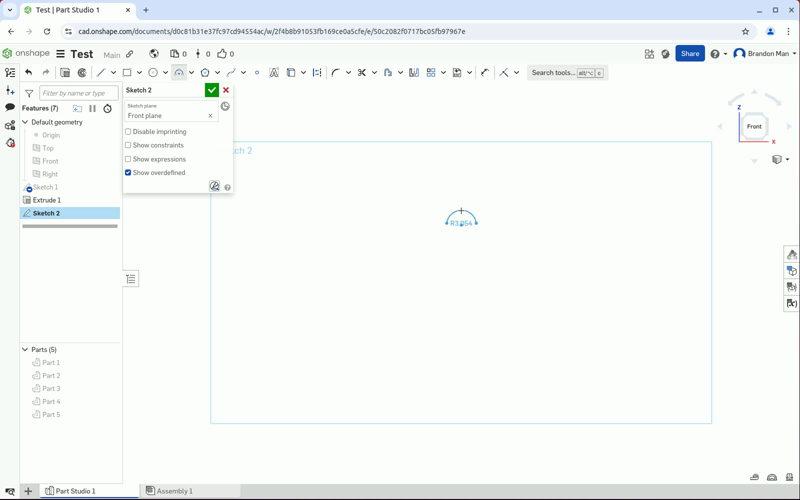
key_up(shift)
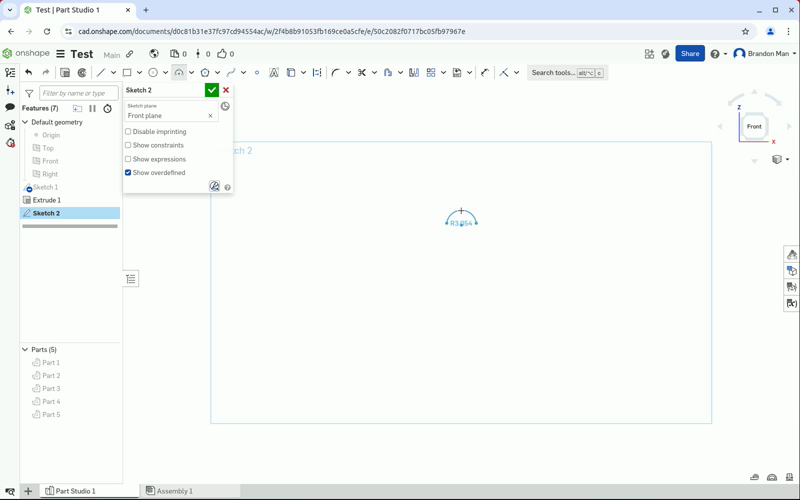
key(esc)
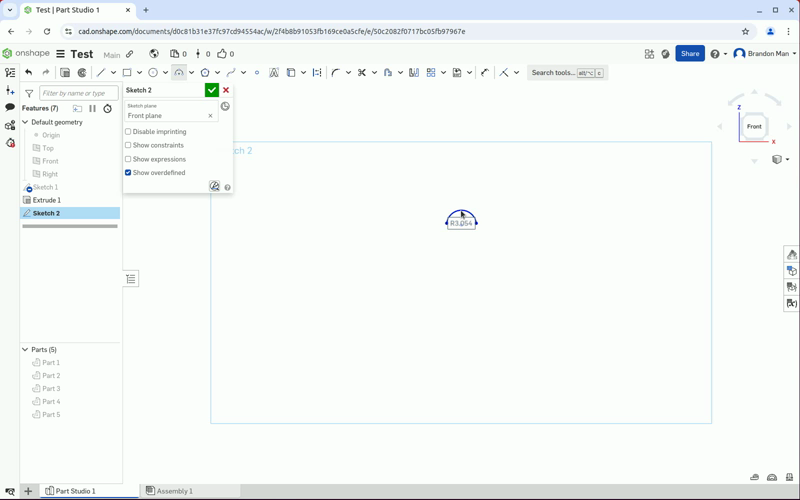
key(l)
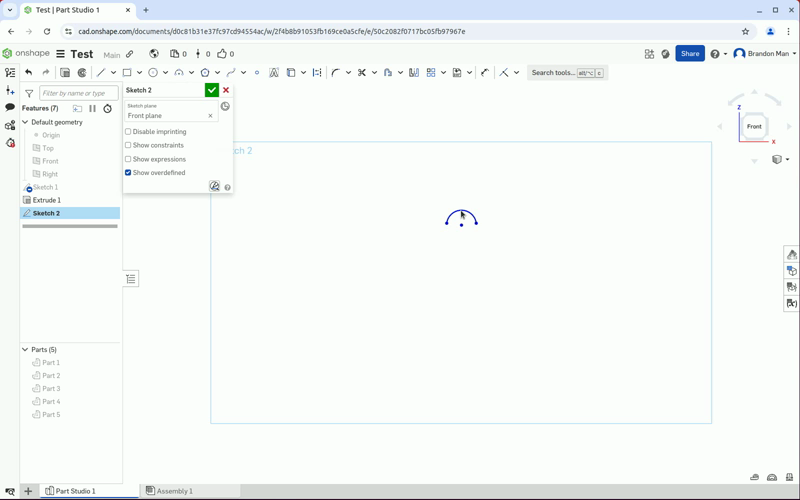
mouse_move(476, 223)
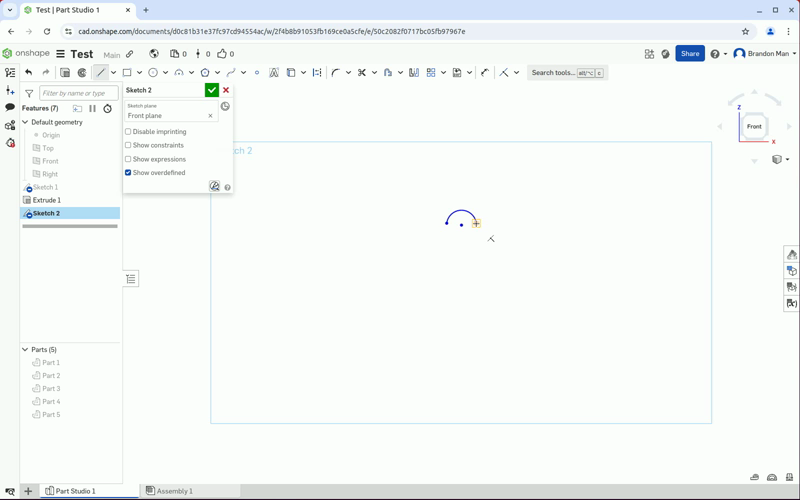
click(476, 223)
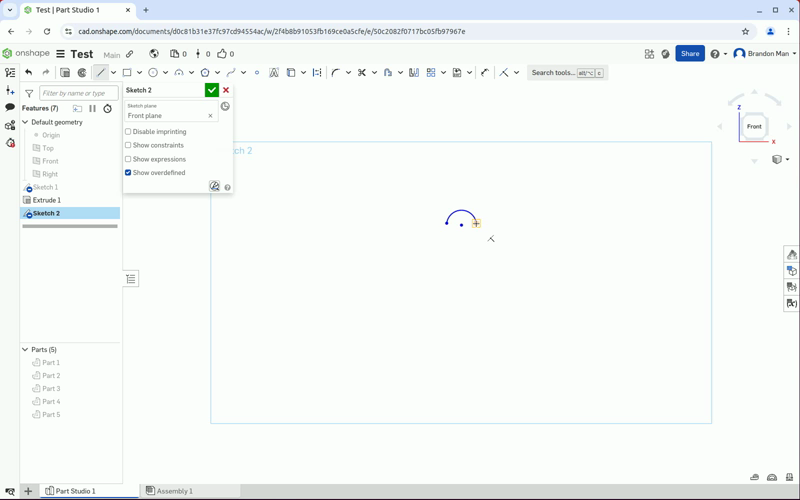
key_down(shift)
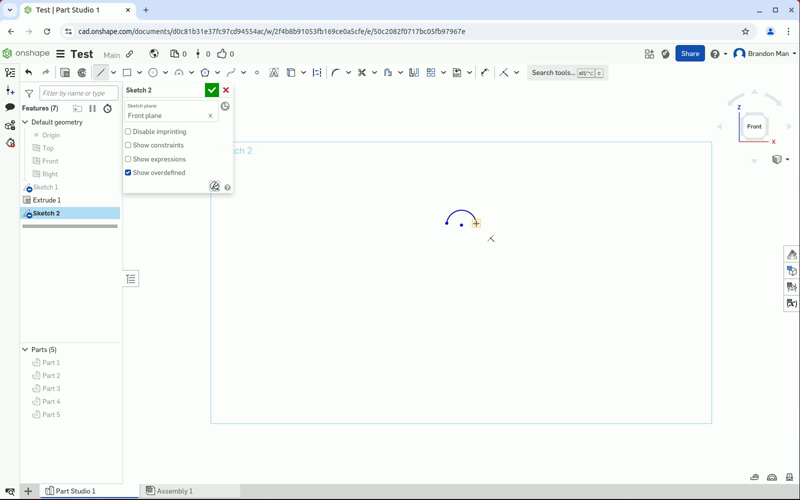
mouse_move(506, 223)
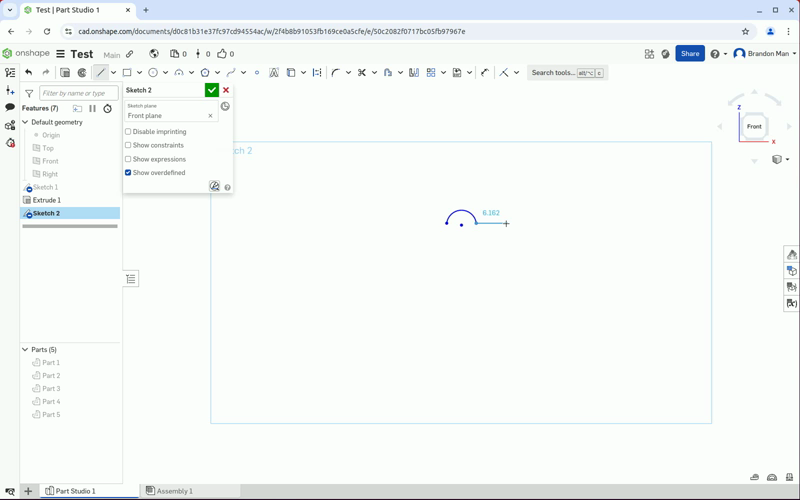
mouse_move(470, 176)
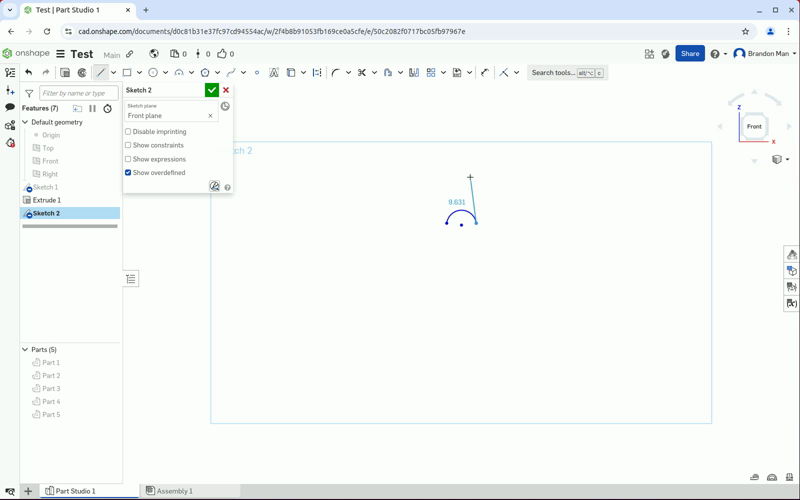
click(470, 176)
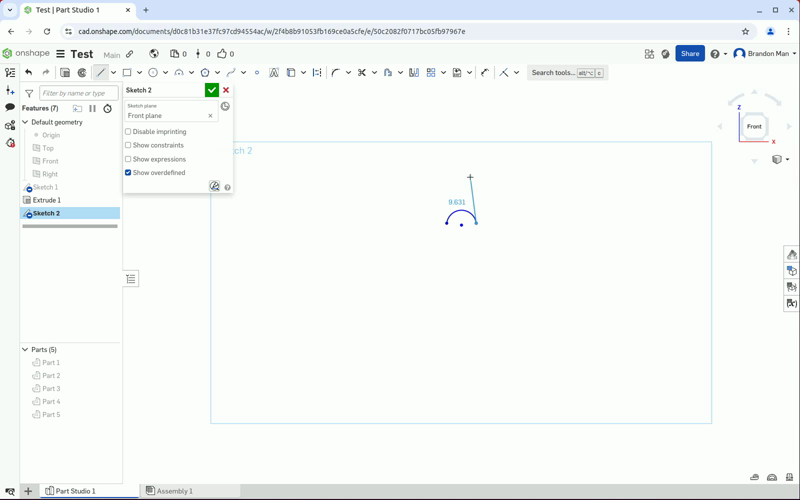
key_up(shift)
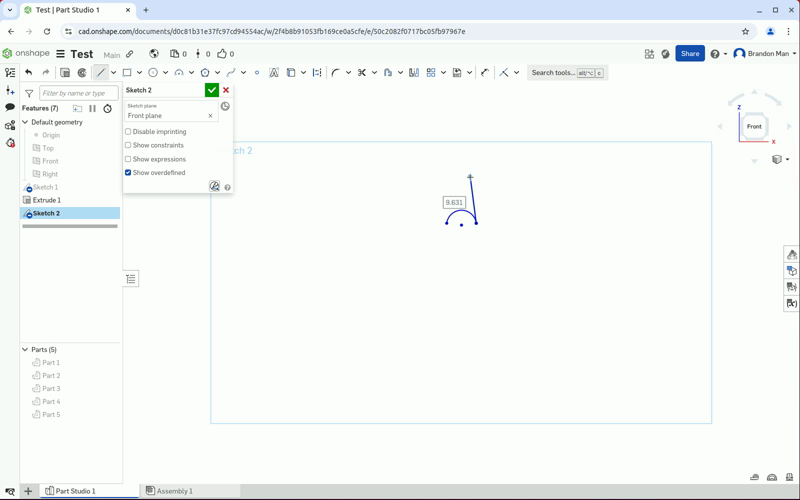
key(esc)
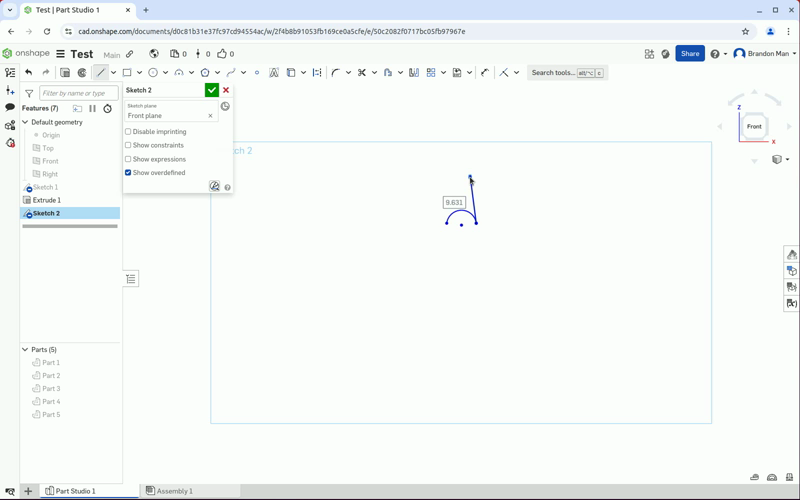
key(a)
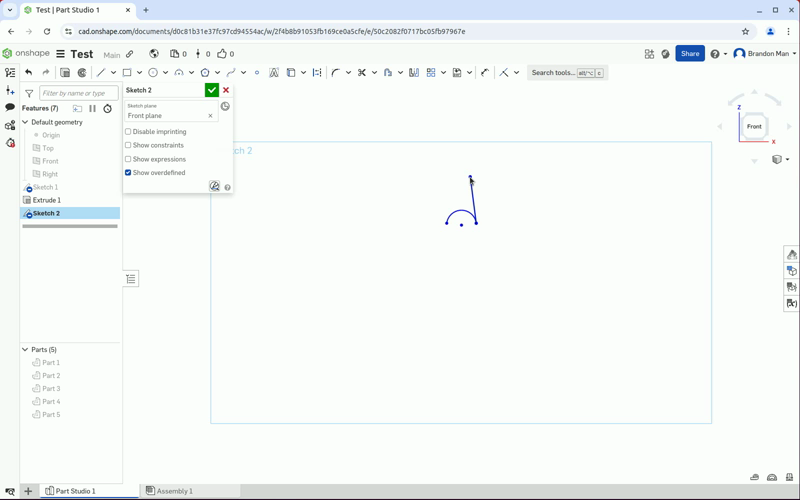
mouse_move(470, 176)
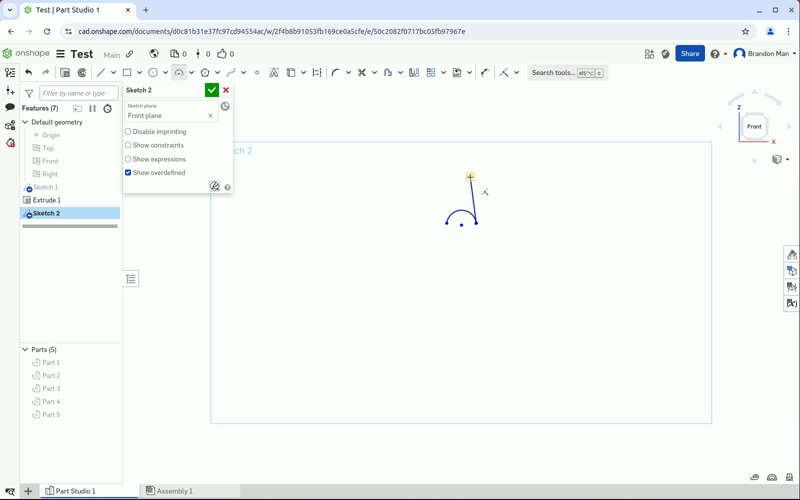
click(470, 176)
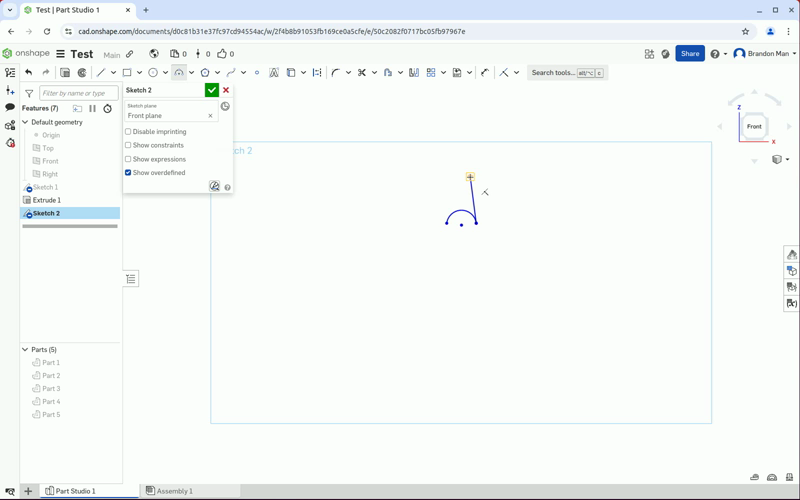
key_down(shift)
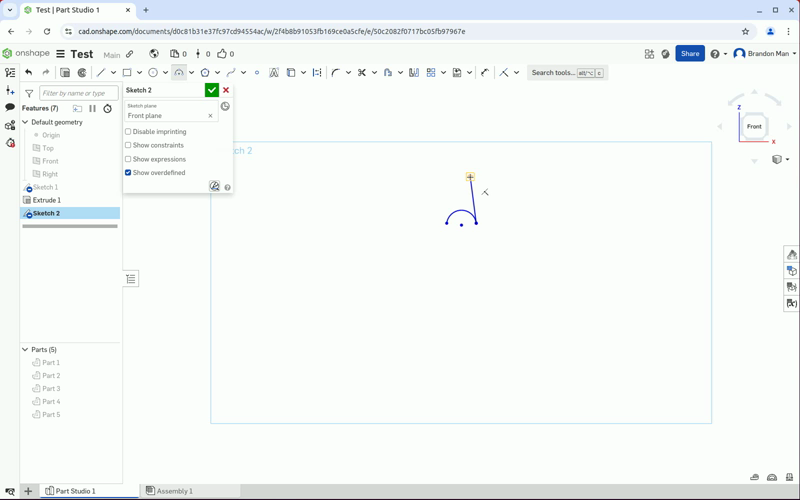
mouse_move(452, 176)
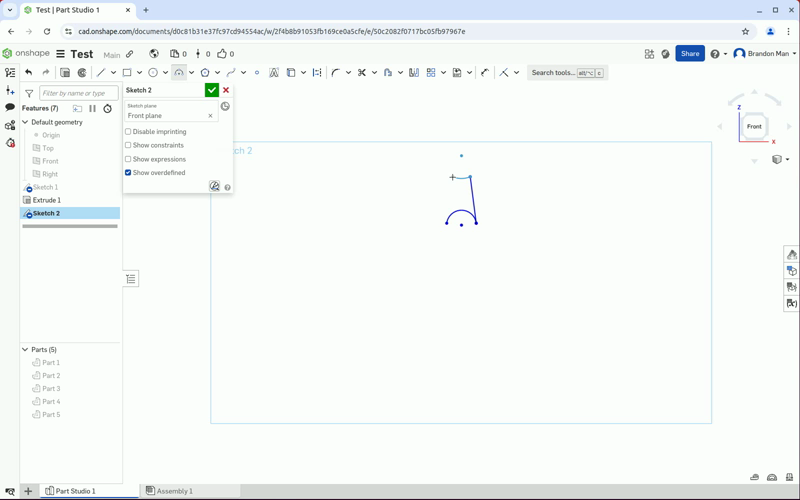
click(452, 176)
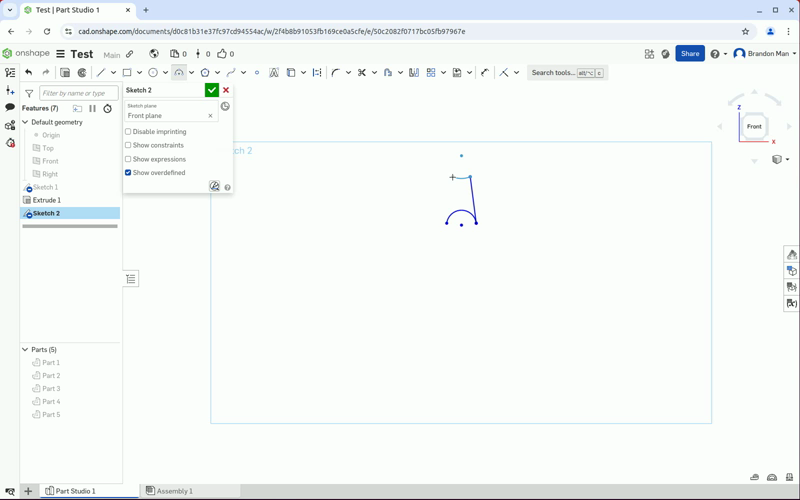
mouse_move(461, 186)
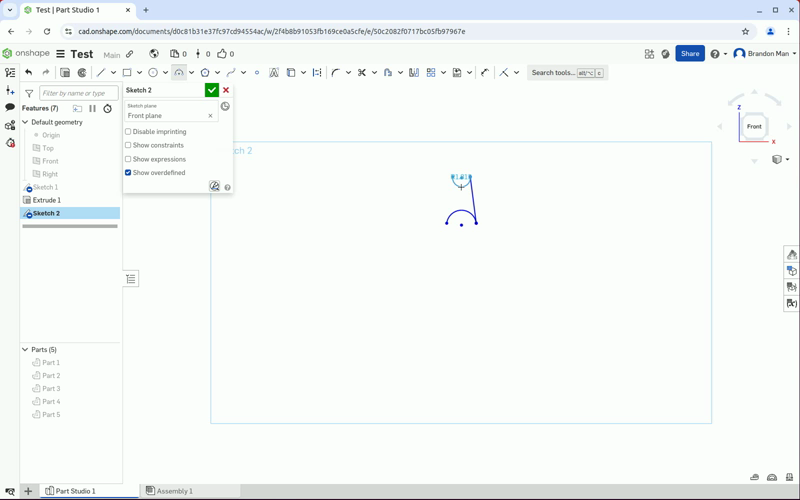
click(461, 186)
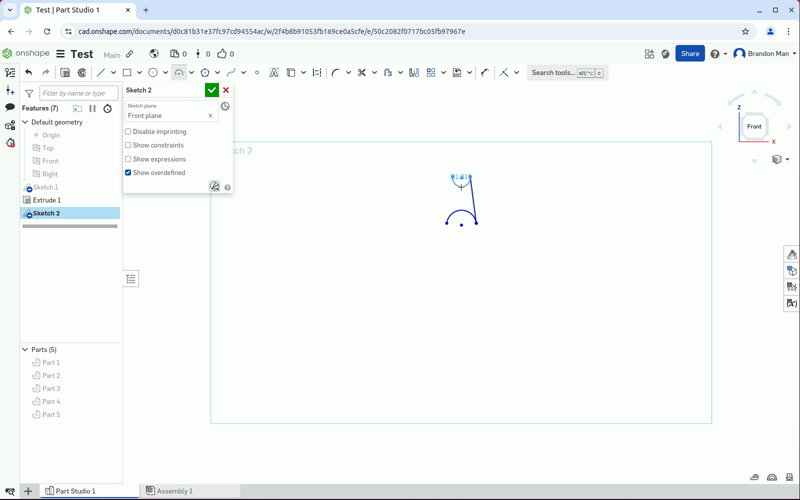
key_up(shift)
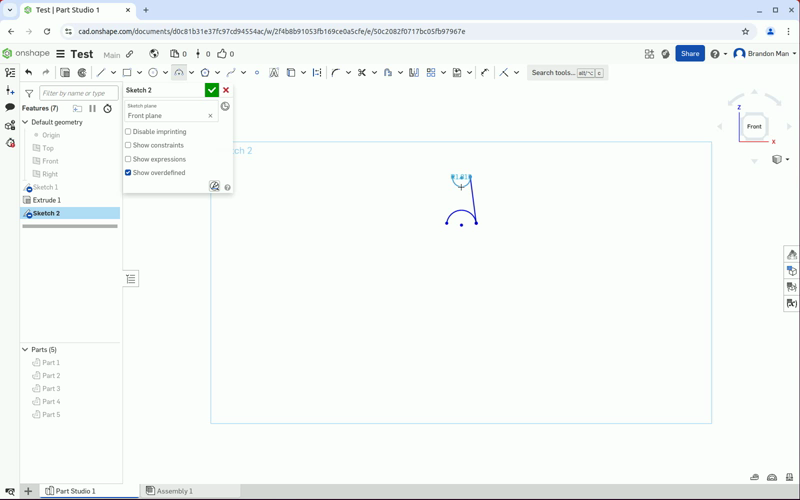
key(esc)
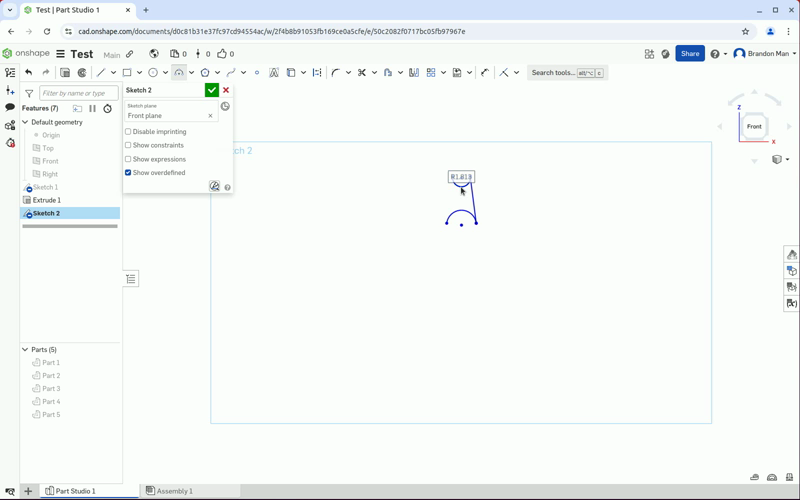
key(l)
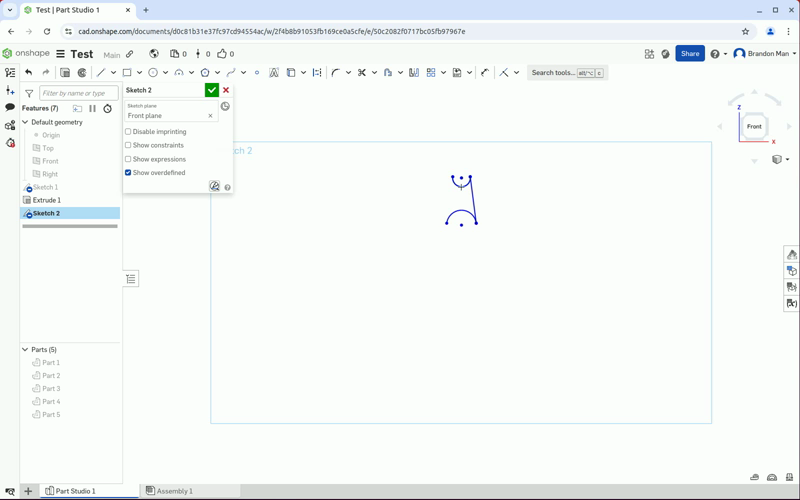
mouse_move(452, 176)
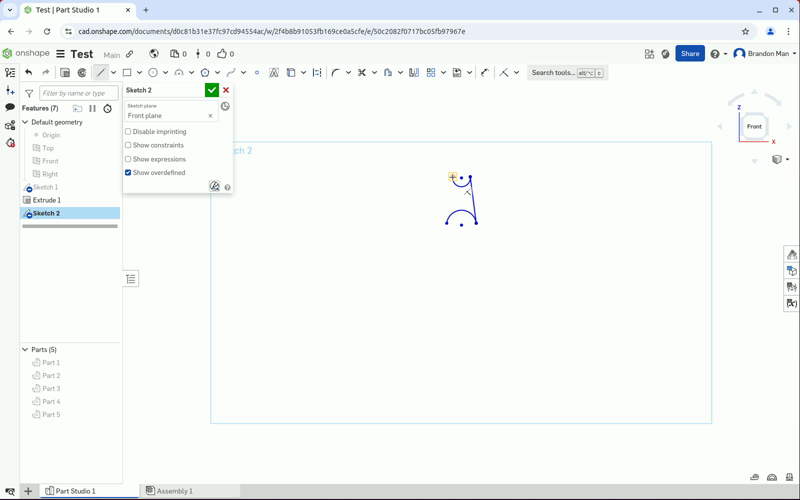
click(452, 176)
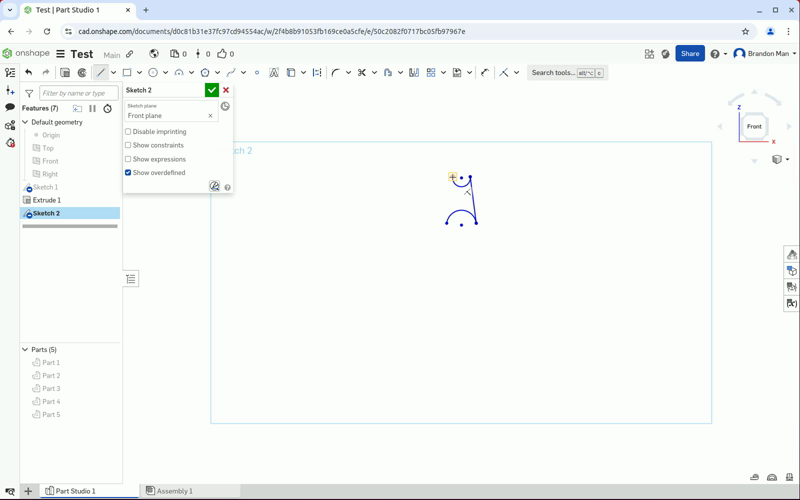
mouse_move(482, 176)
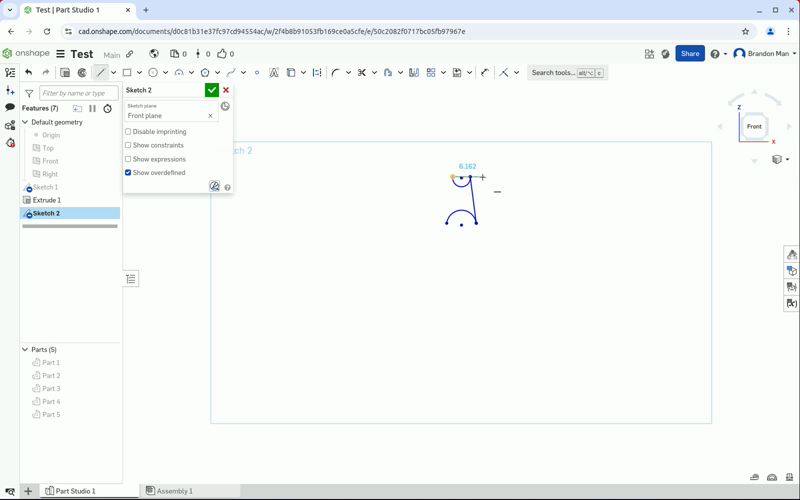
key_down(shift)
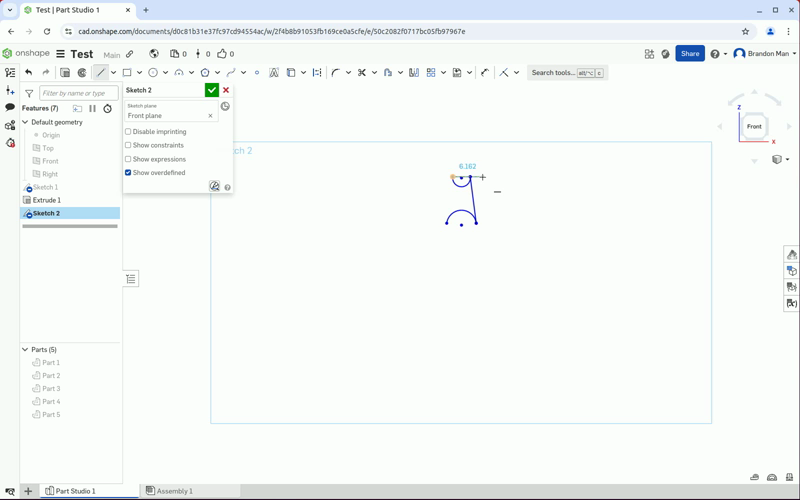
mouse_move(446, 223)
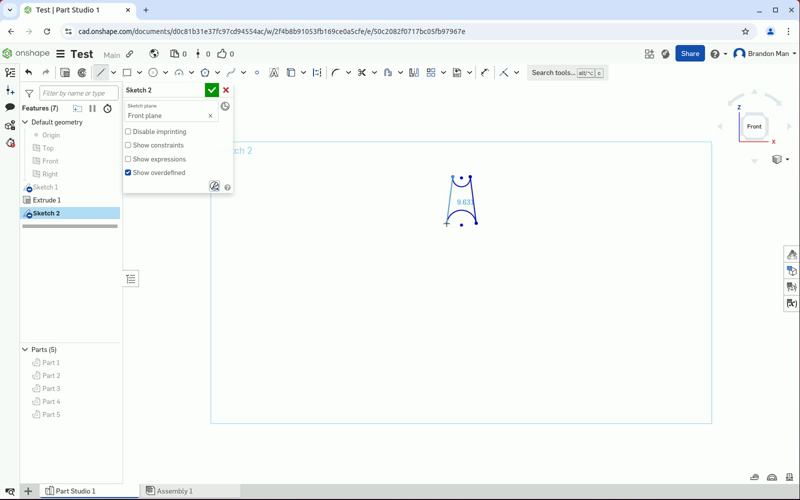
key_up(shift)
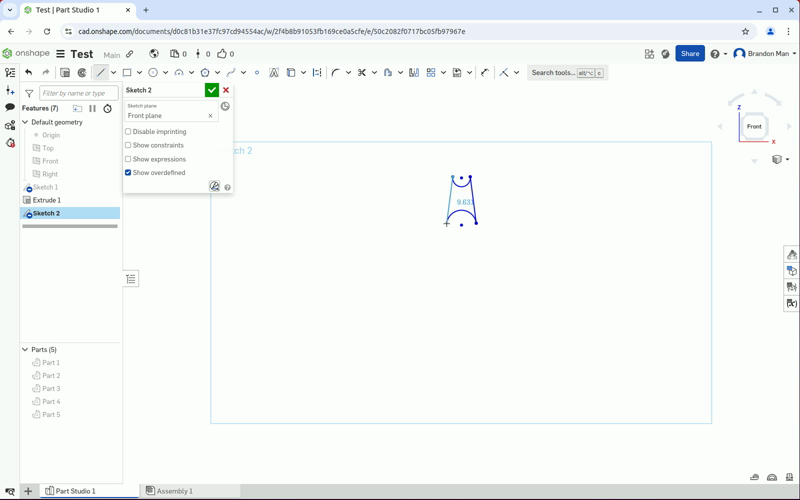
click(446, 223)
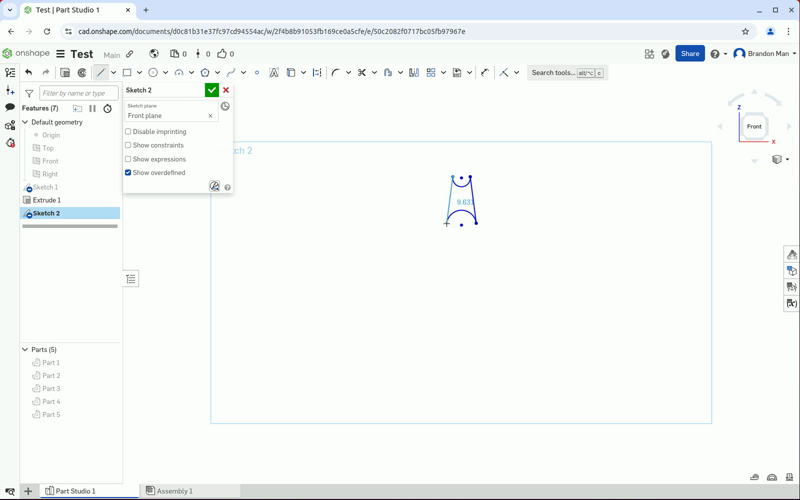
key(esc)
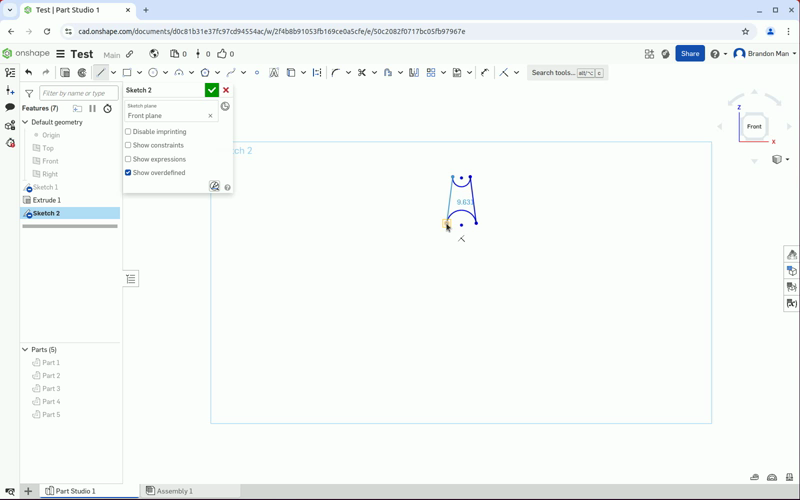
key(c)
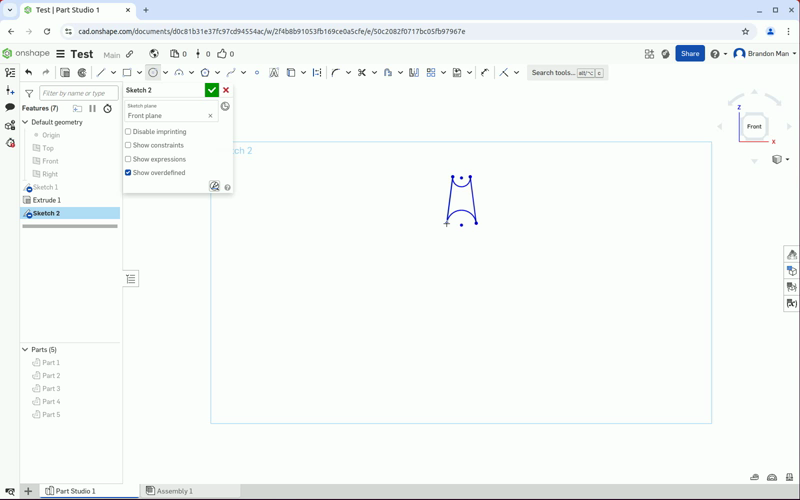
key_down(shift)
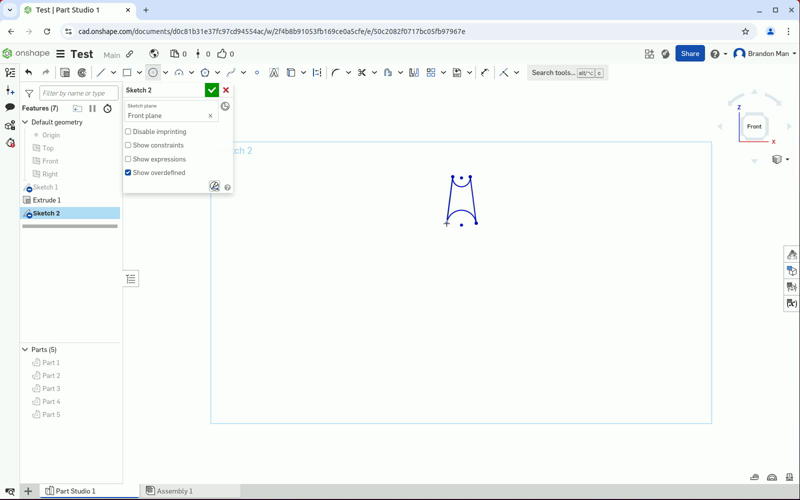
mouse_move(458, 191)
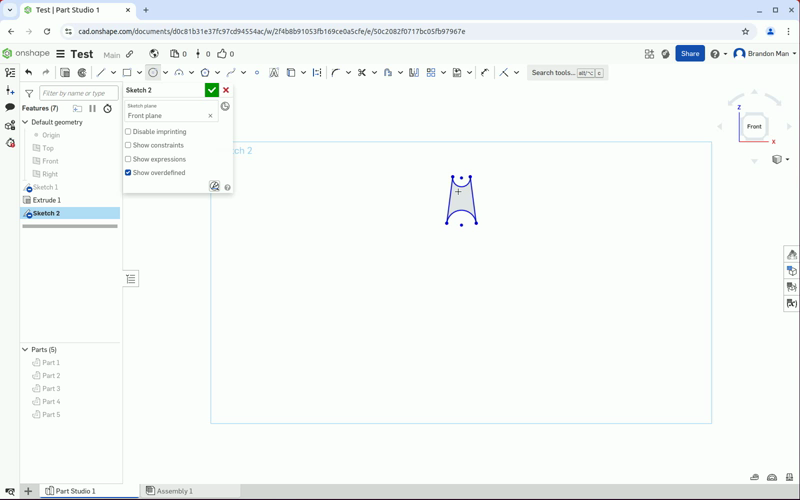
click(458, 191)
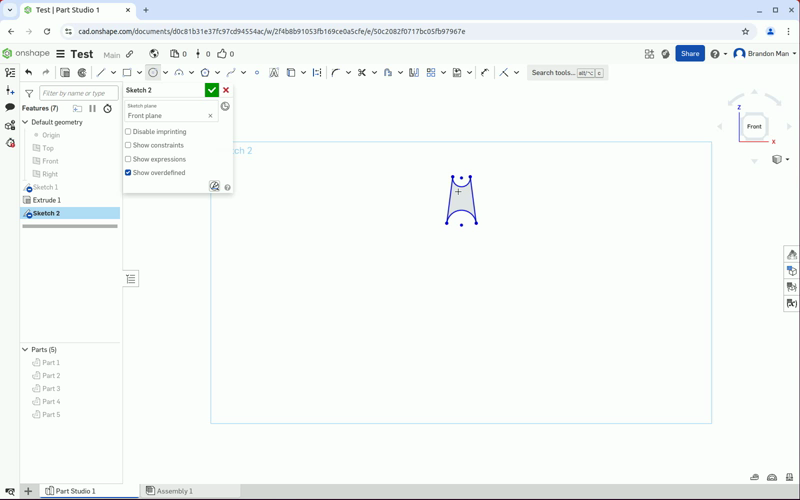
key_up(shift)
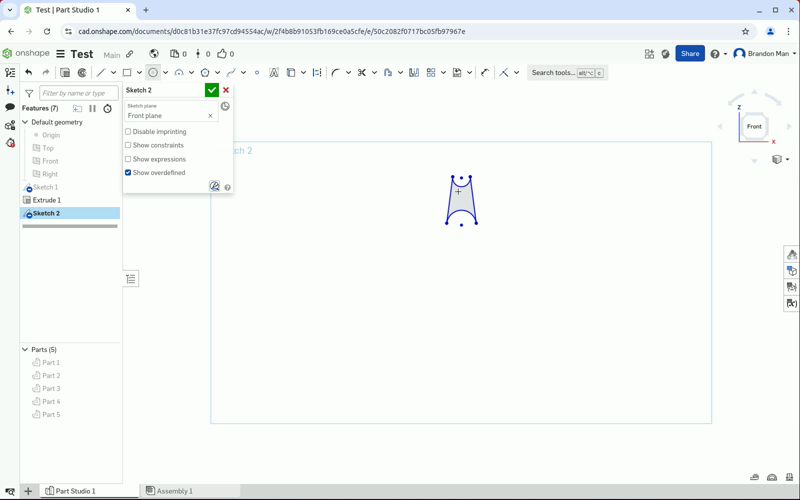
mouse_move(461, 191)
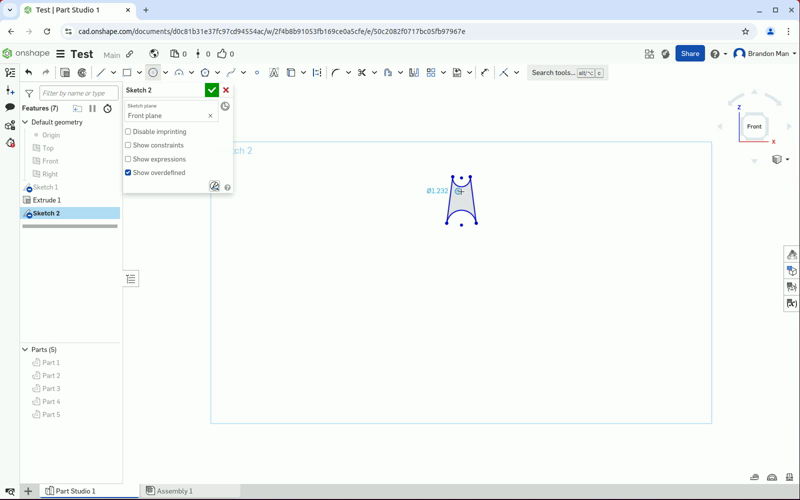
scroll(6)
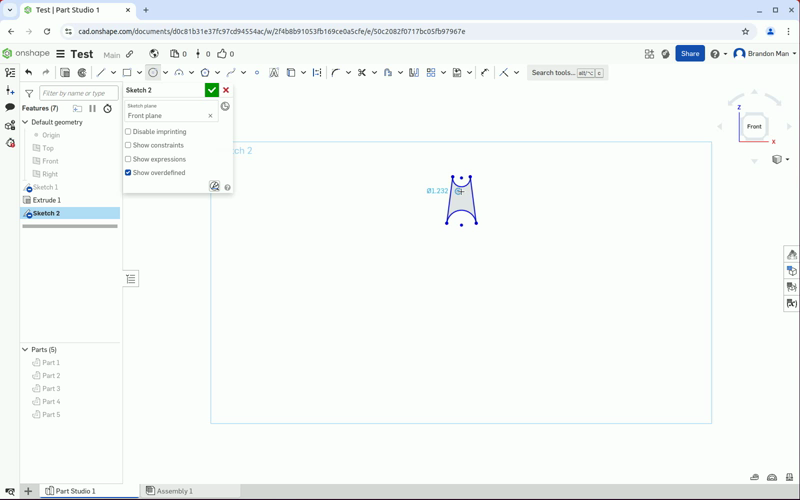
scroll(6)
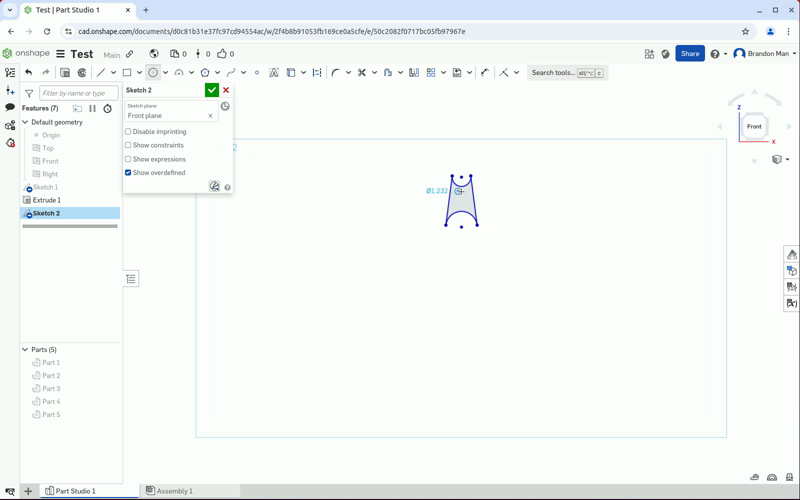
scroll(6)
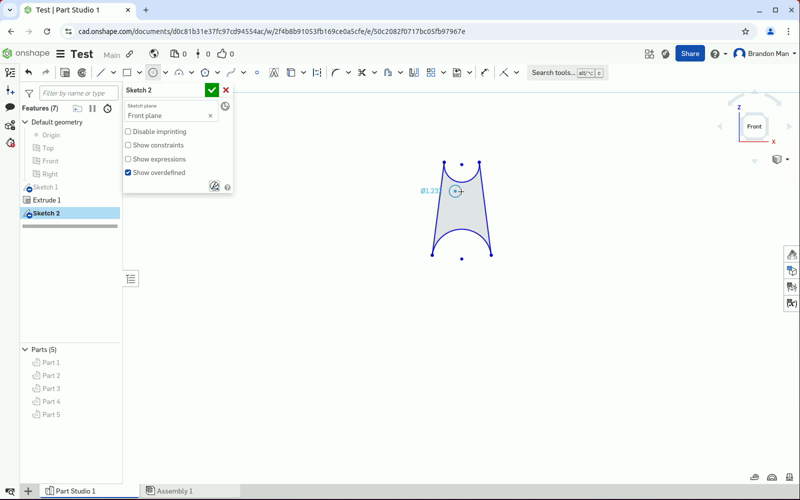
scroll(6)
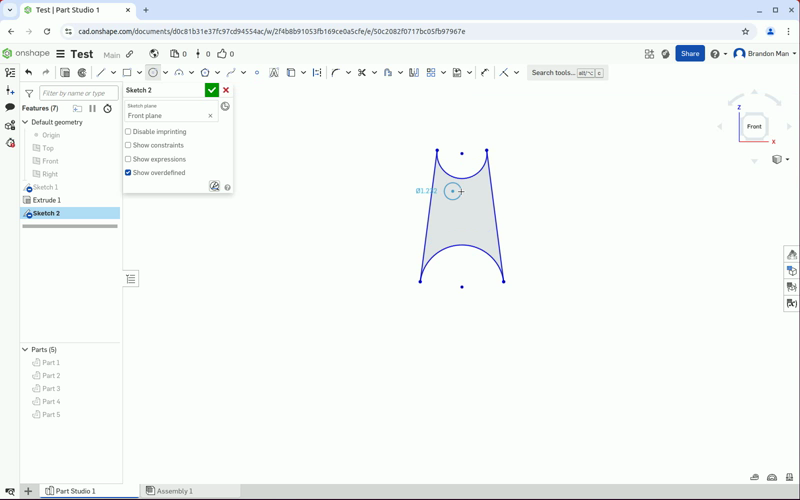
scroll(6)
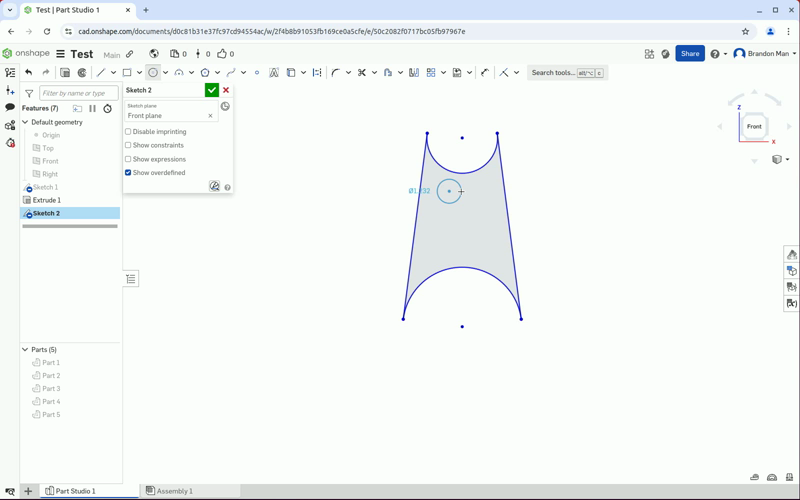
scroll(6)
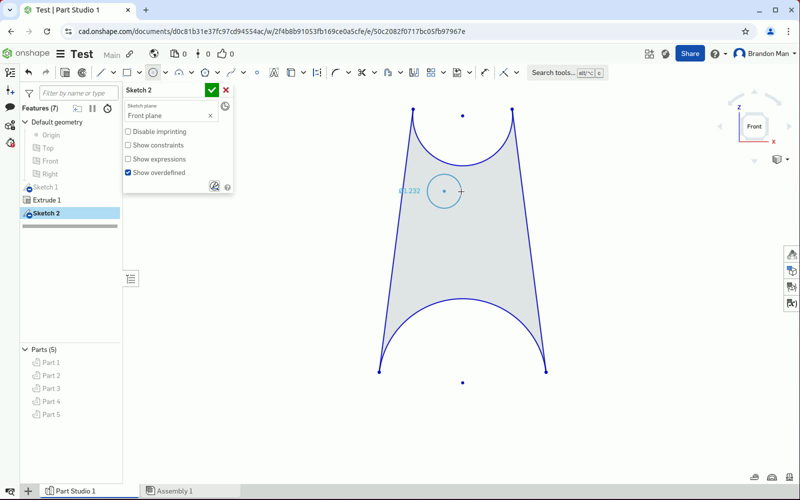
scroll(6)
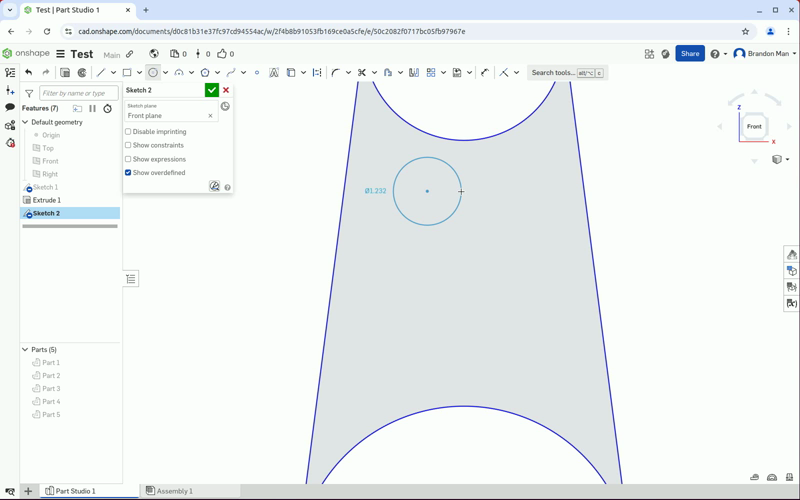
click(461, 191)
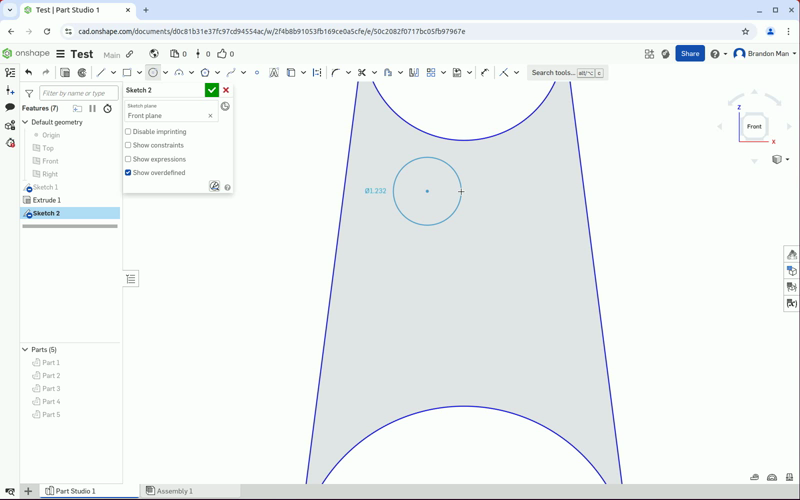
scroll(-6)
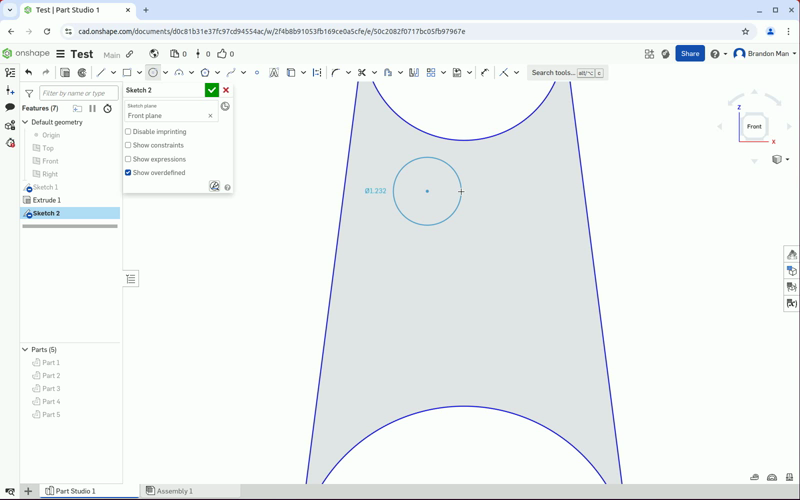
scroll(-6)
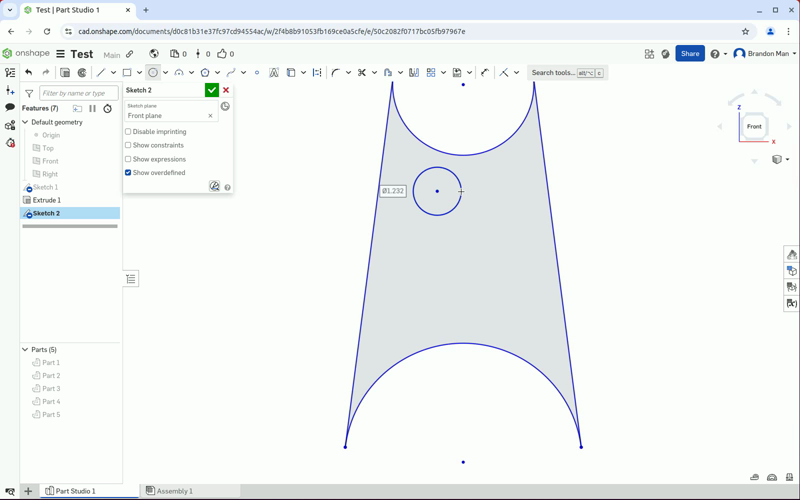
scroll(-6)
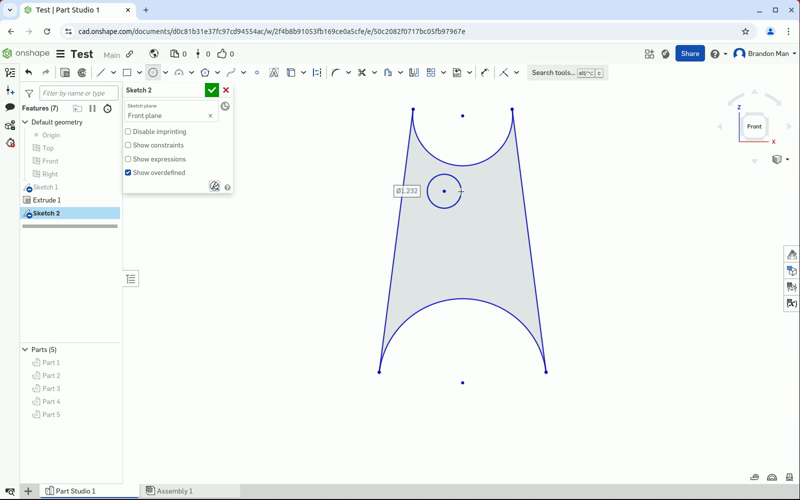
scroll(-6)
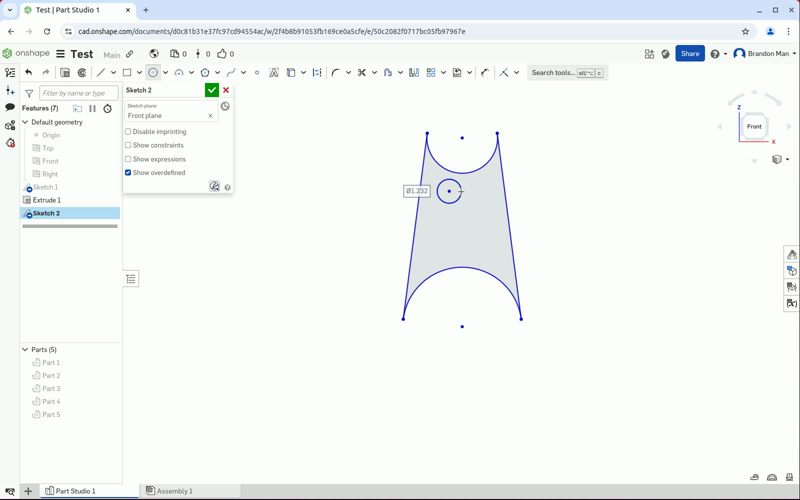
scroll(-6)
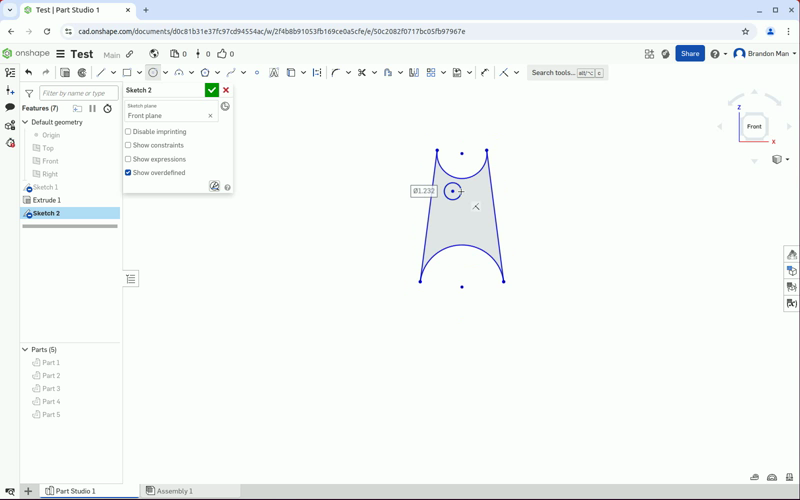
scroll(-6)
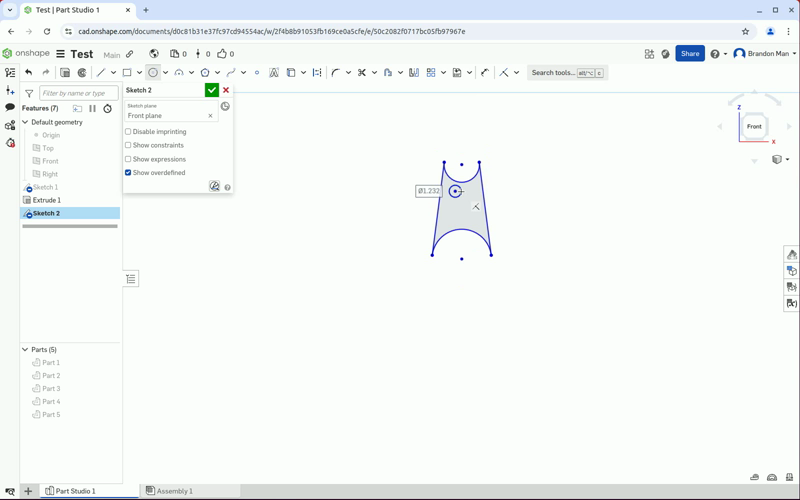
scroll(-6)
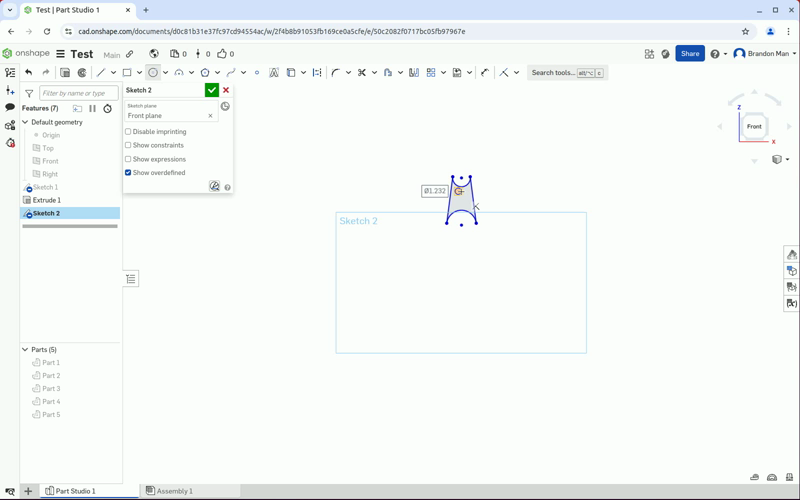
key(esc)
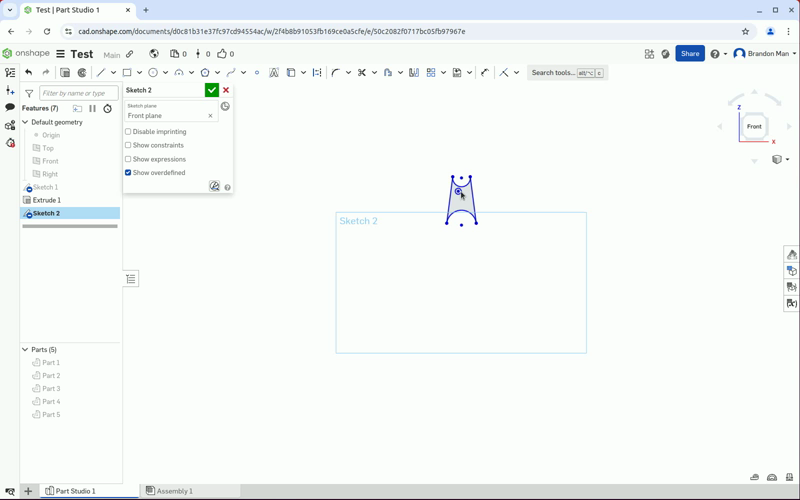
mouse_move(460, 200)
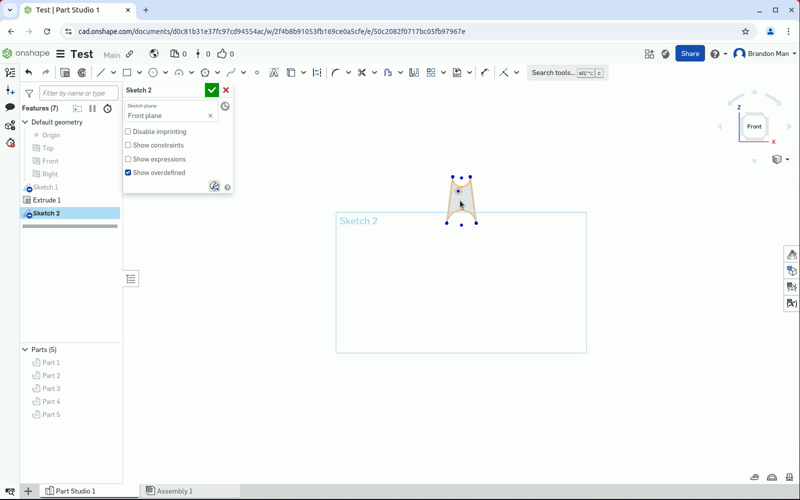
scroll(6)
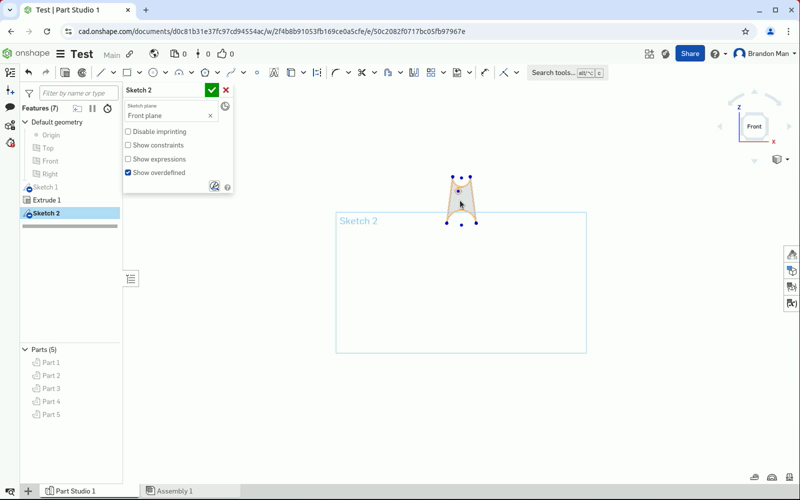
scroll(6)
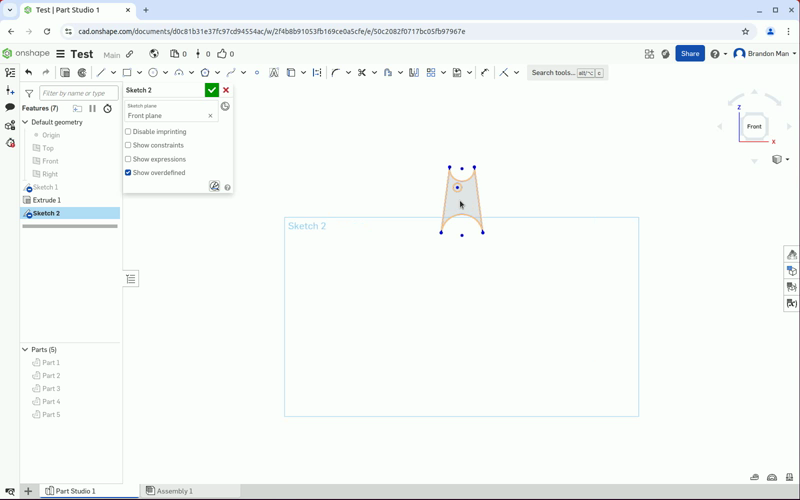
scroll(6)
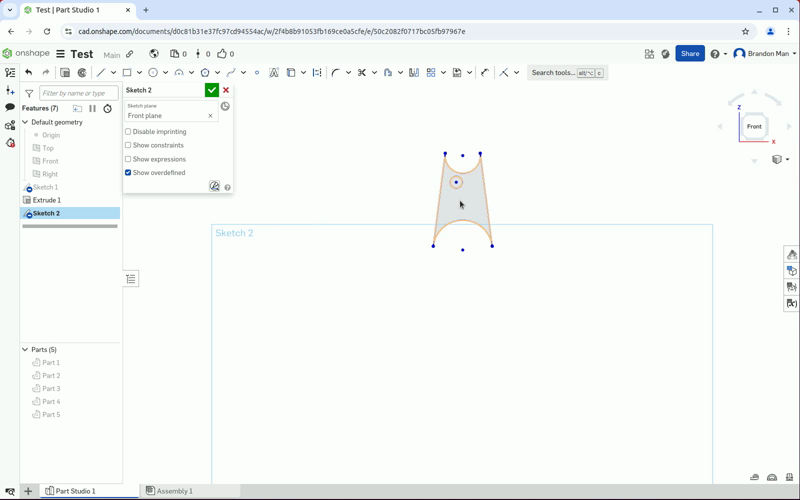
scroll(6)
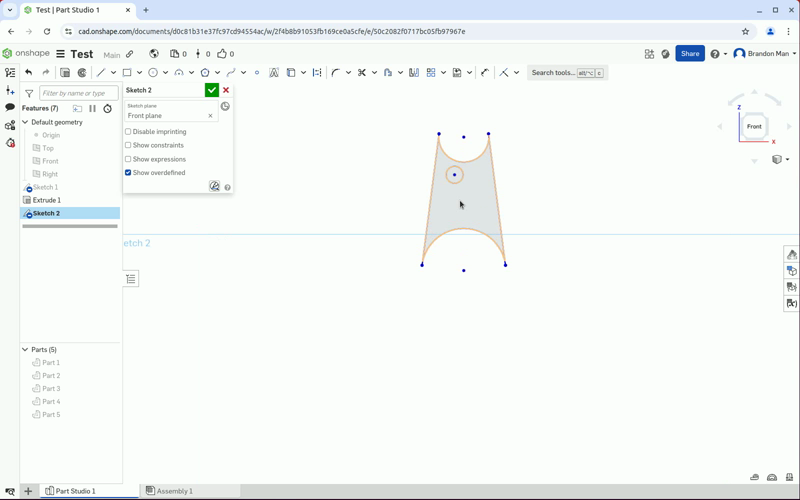
scroll(6)
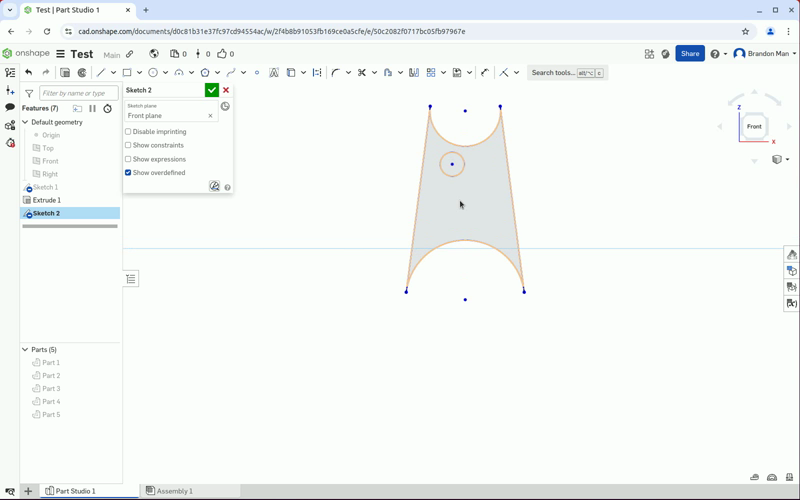
scroll(6)
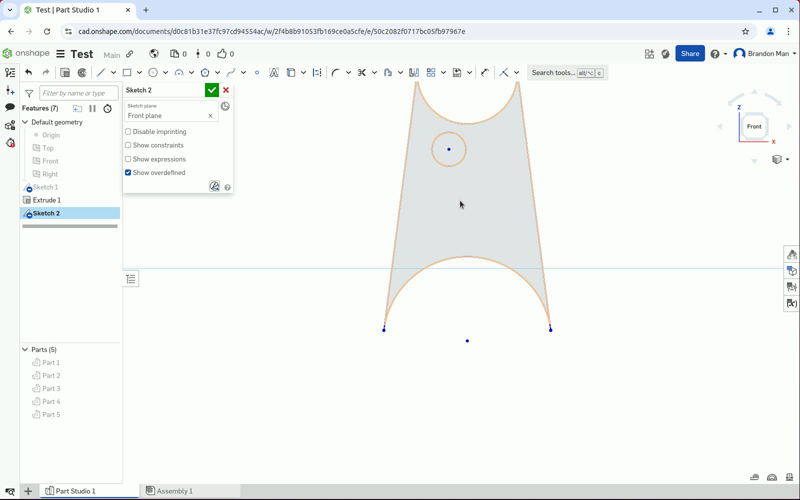
scroll(6)
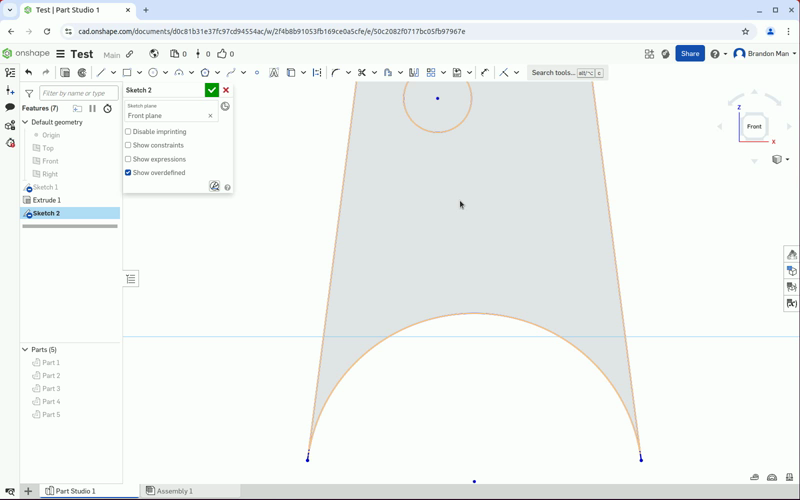
click(460, 200)
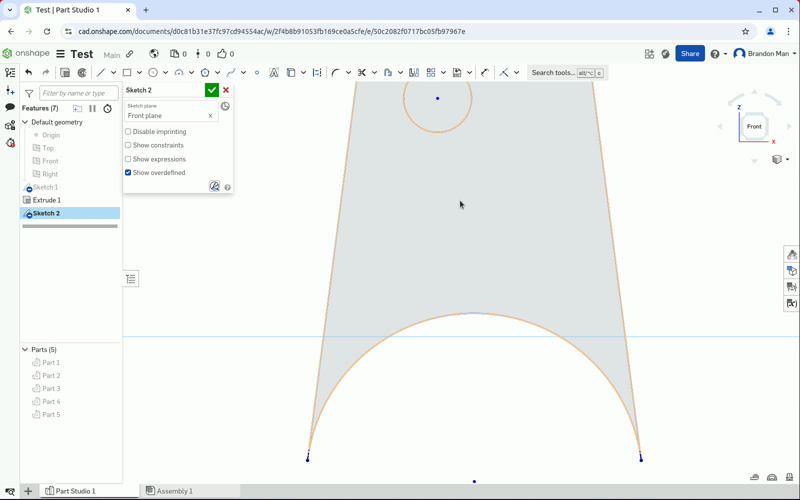
scroll(-6)
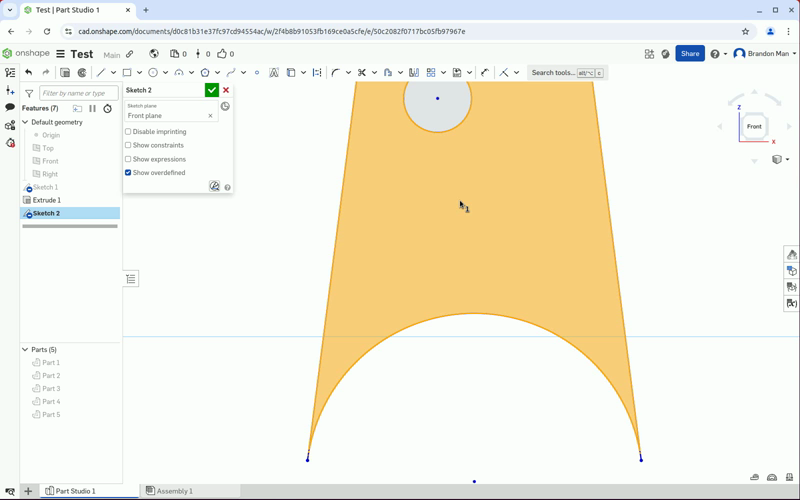
scroll(-6)
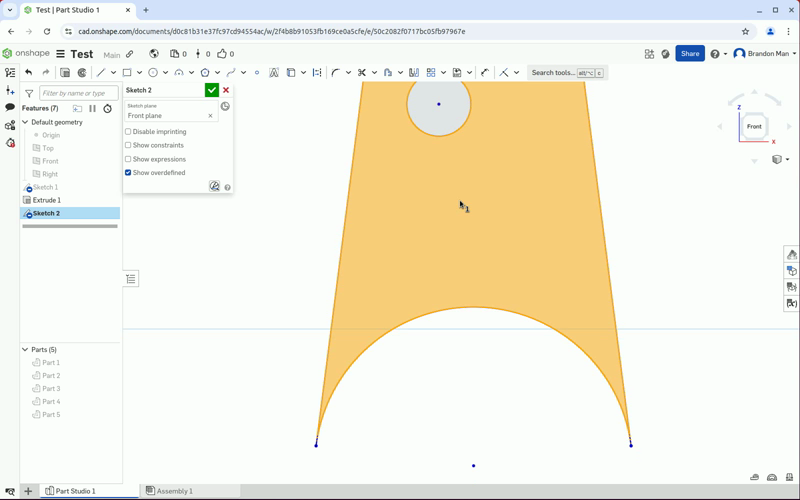
scroll(-6)
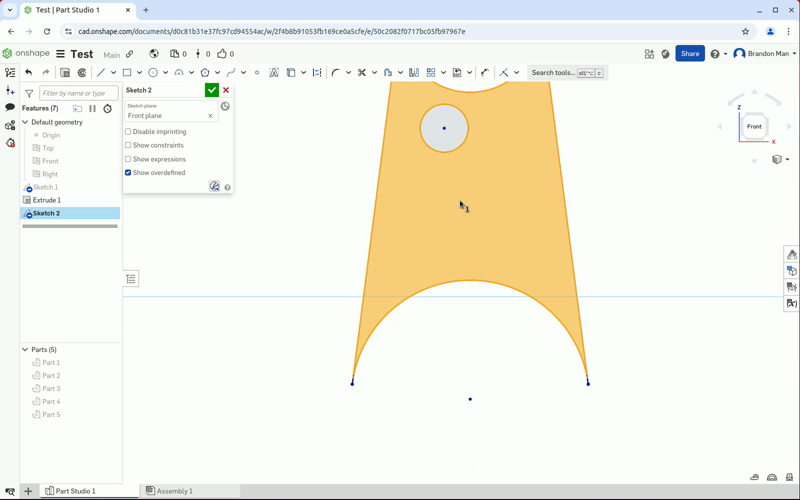
scroll(-6)
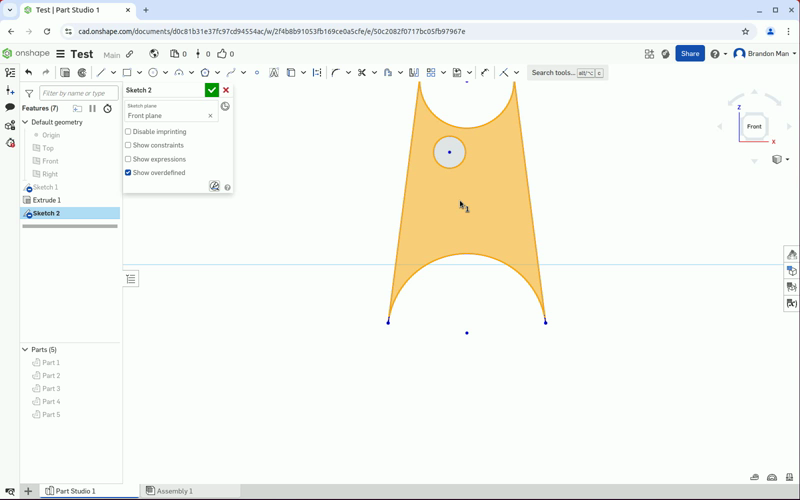
scroll(-6)
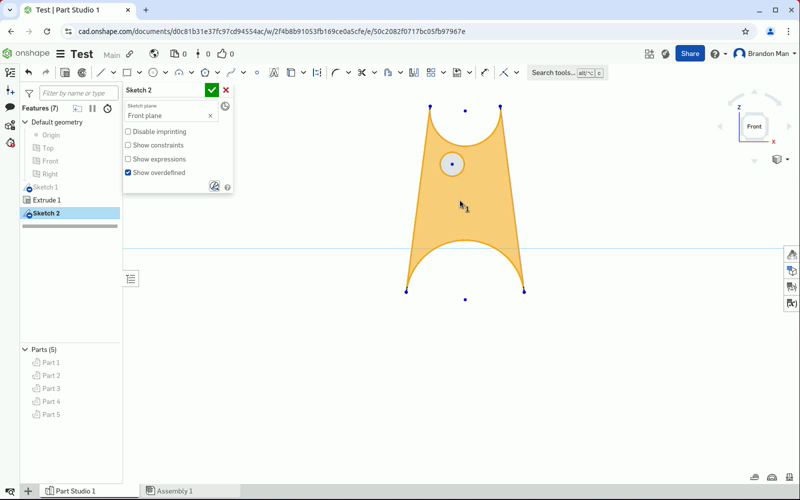
scroll(-6)
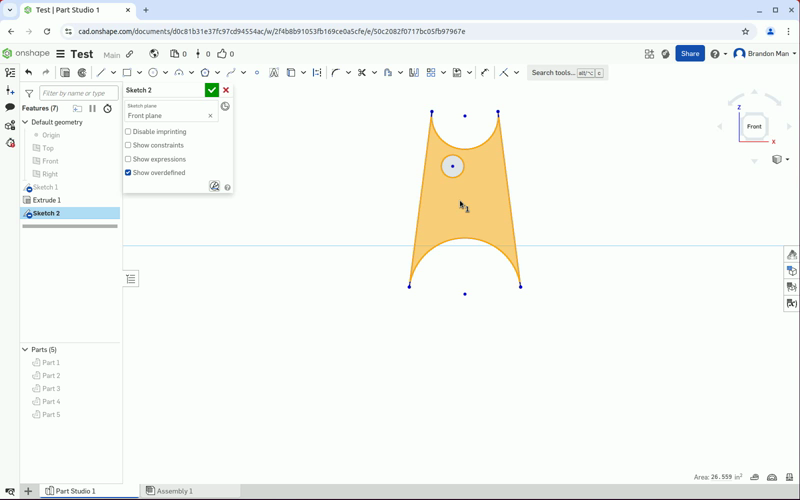
scroll(-6)
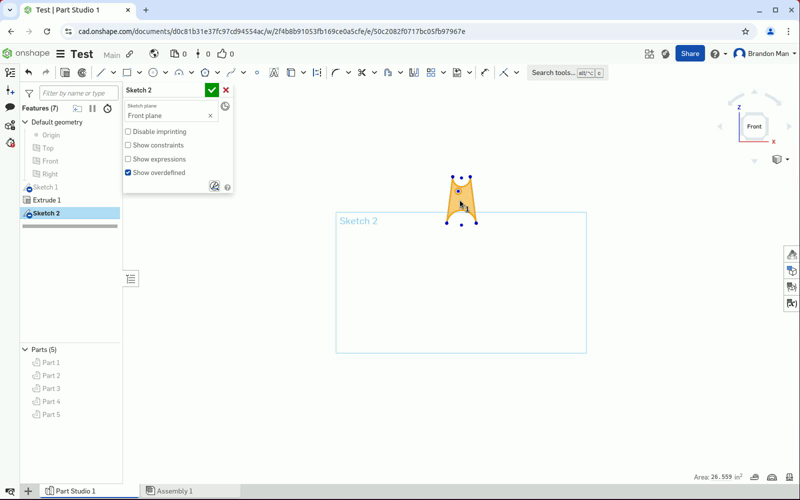
mouse_move(73, 352)
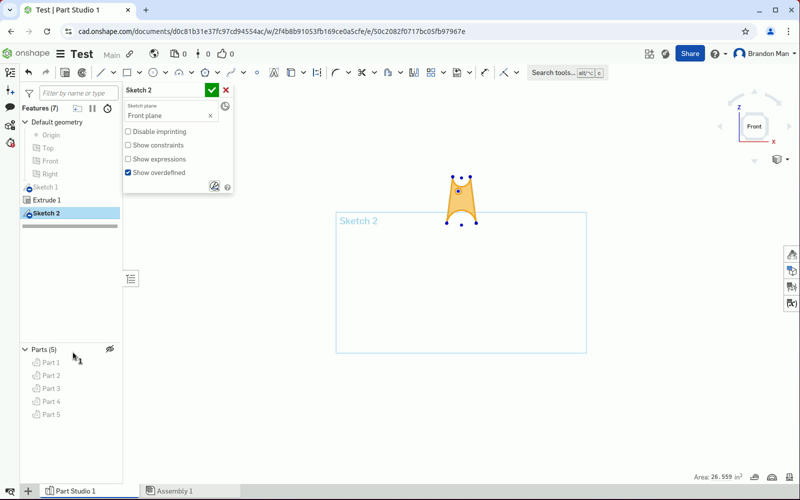
key(shift+y)
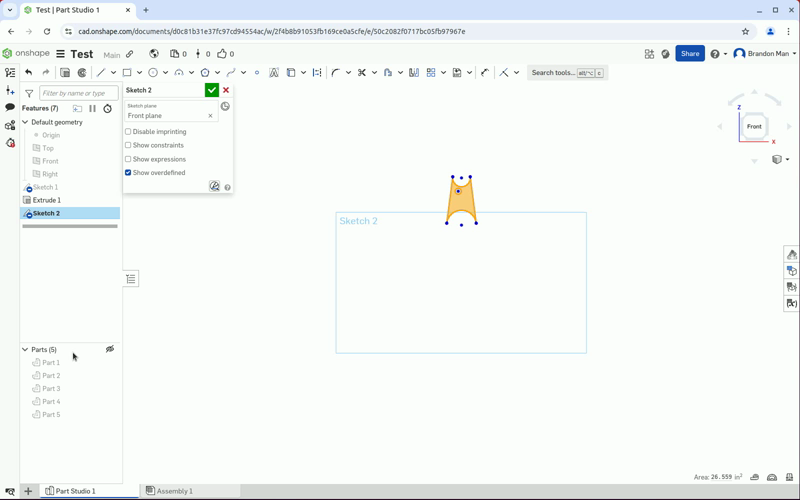
key(shift+e)
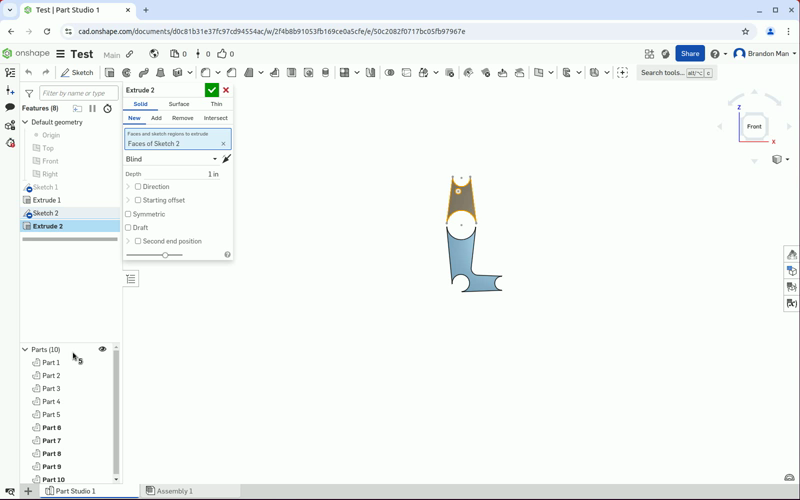
mouse_move(143, 106)
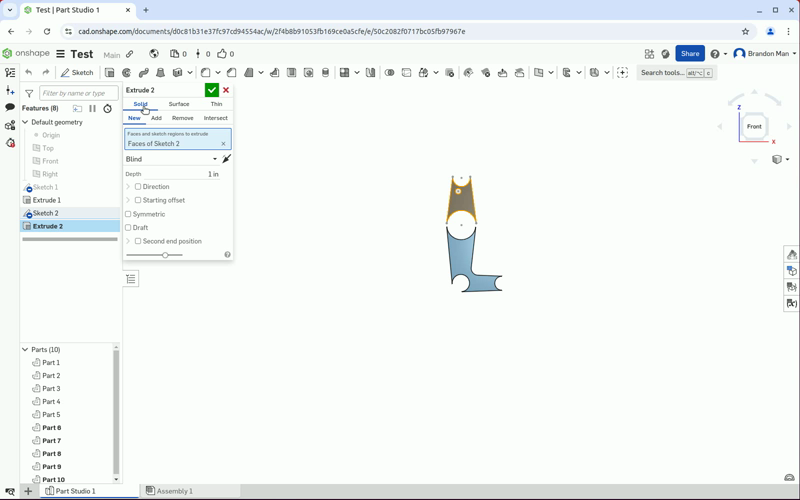
click(143, 106)
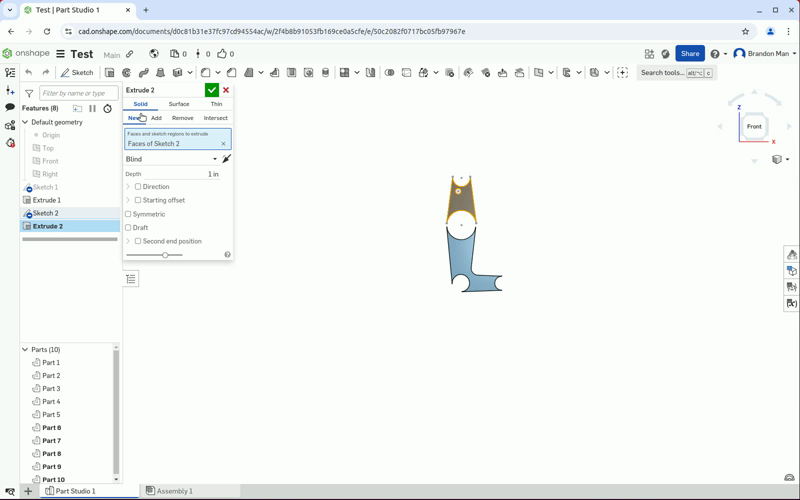
mouse_move(137, 120)
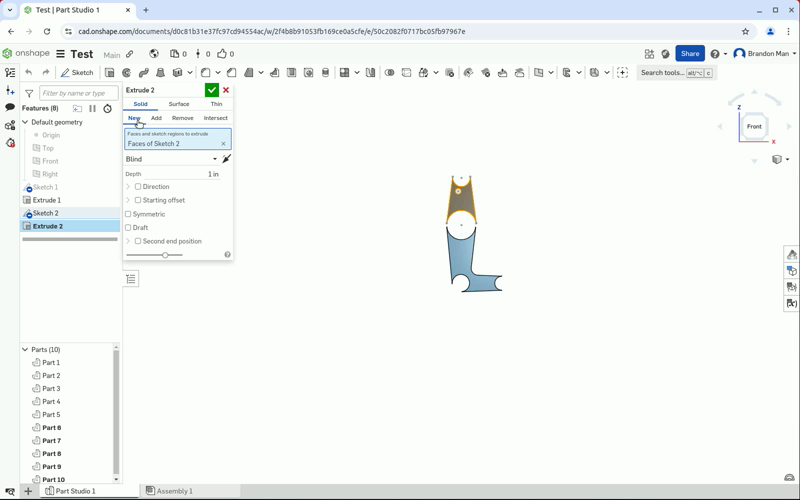
click(137, 120)
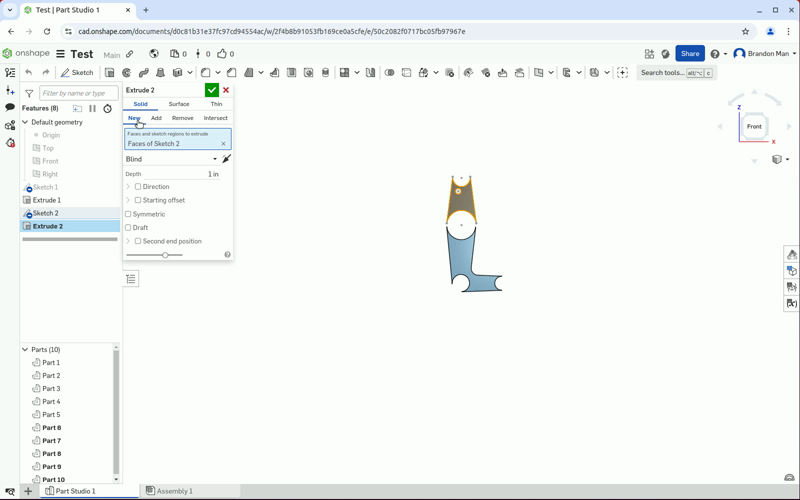
key(tab, 4)
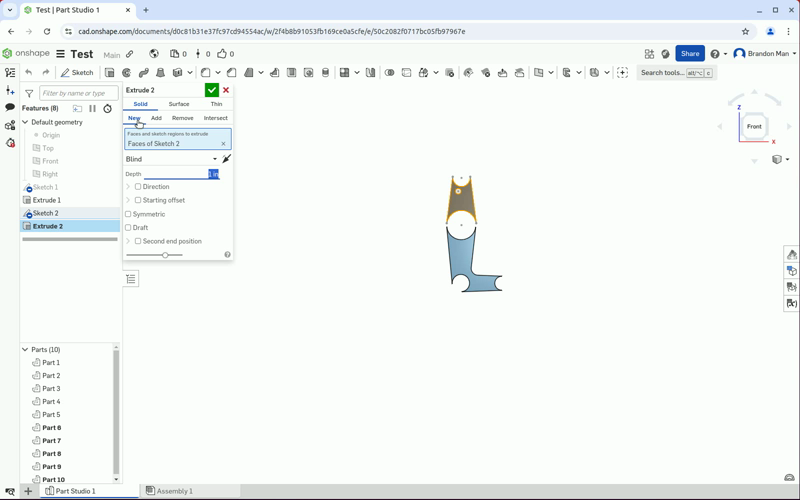
text(0.481)
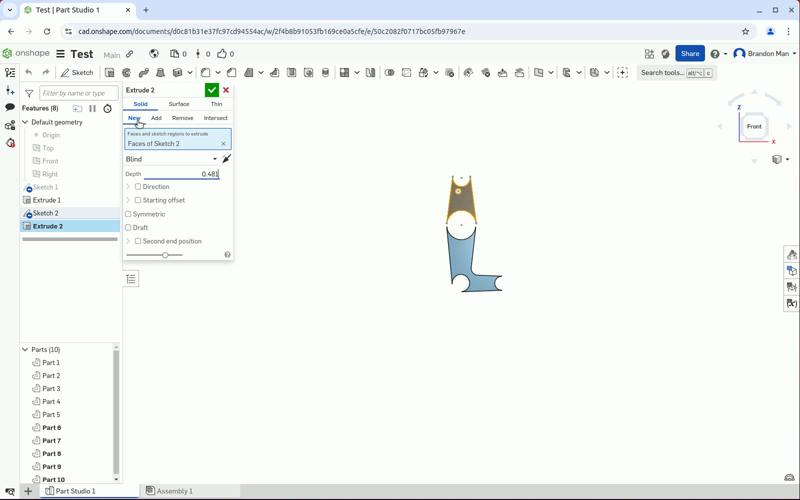
key(enter)
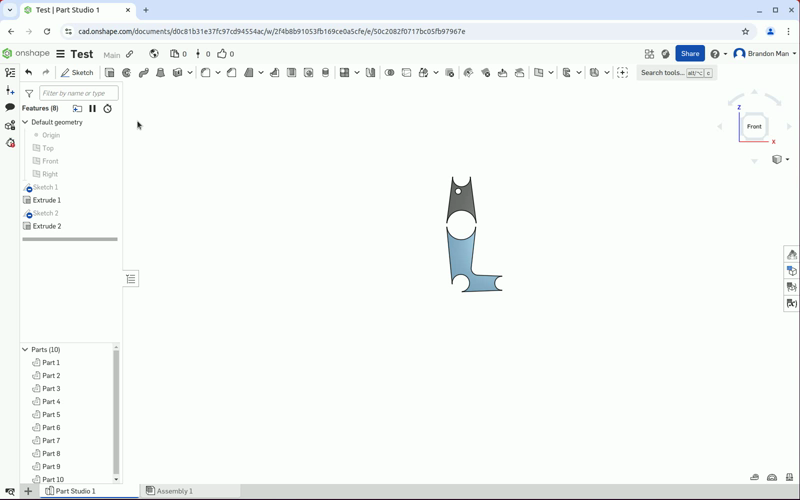
key(shift+h)
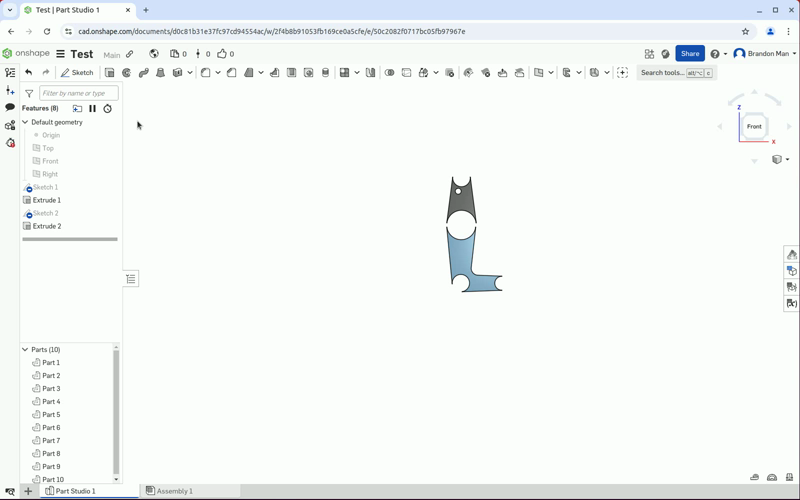
key(shift+h)
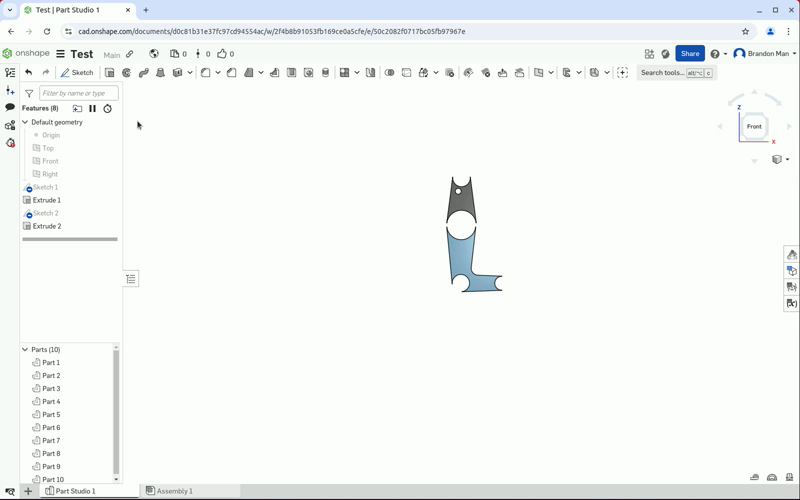
mouse_move(73, 189)
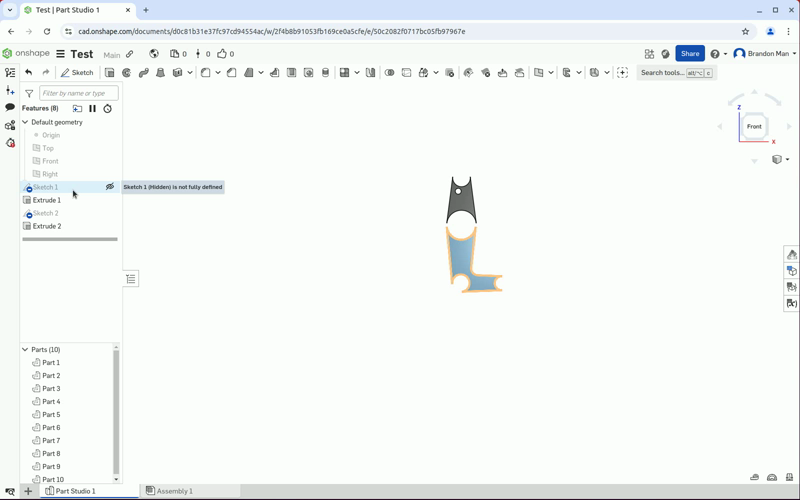
click(73, 189)
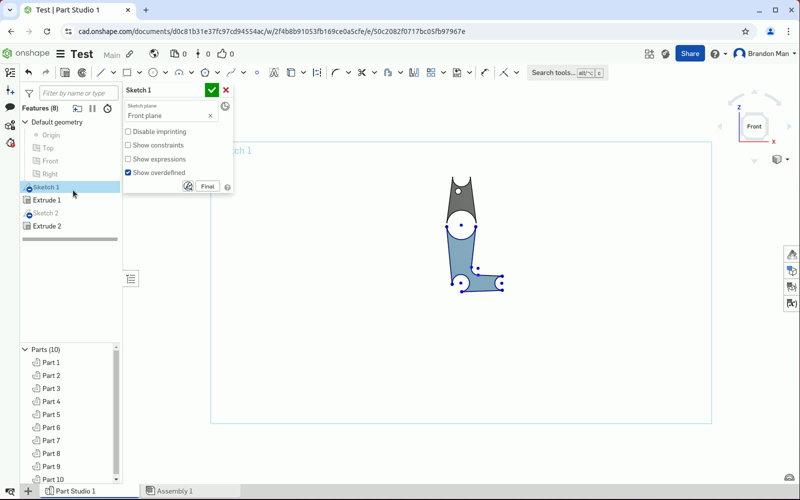
mouse_move(229, 92)
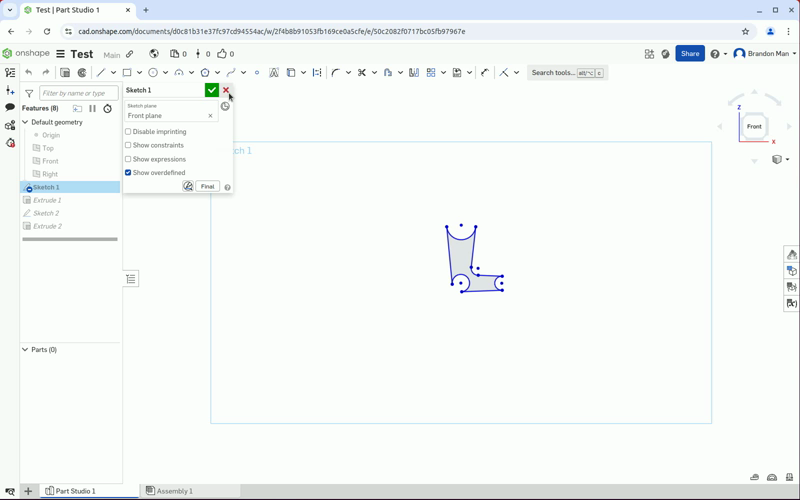
click(229, 92)
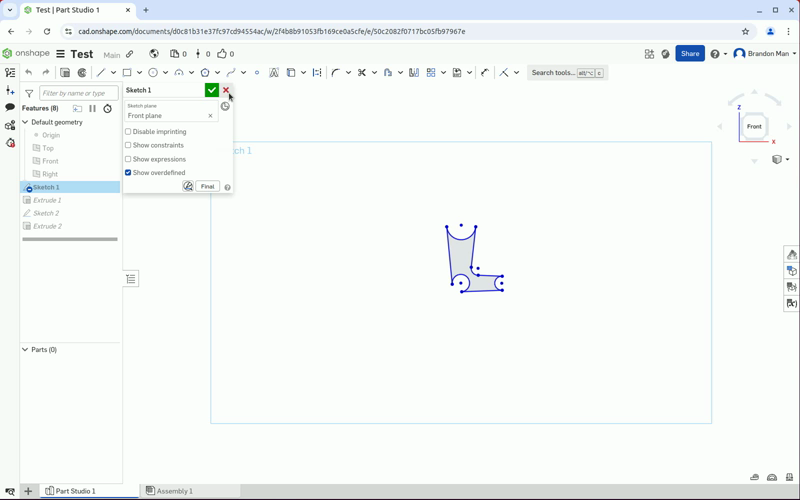
key(shift+s)
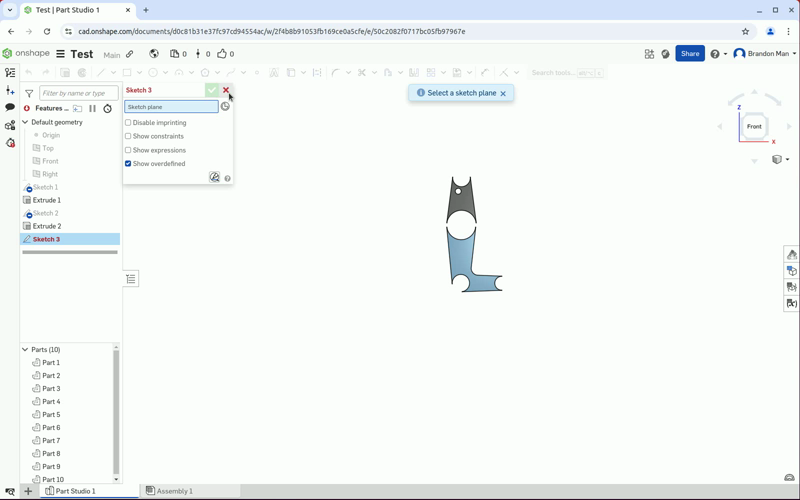
mouse_move(73, 163)
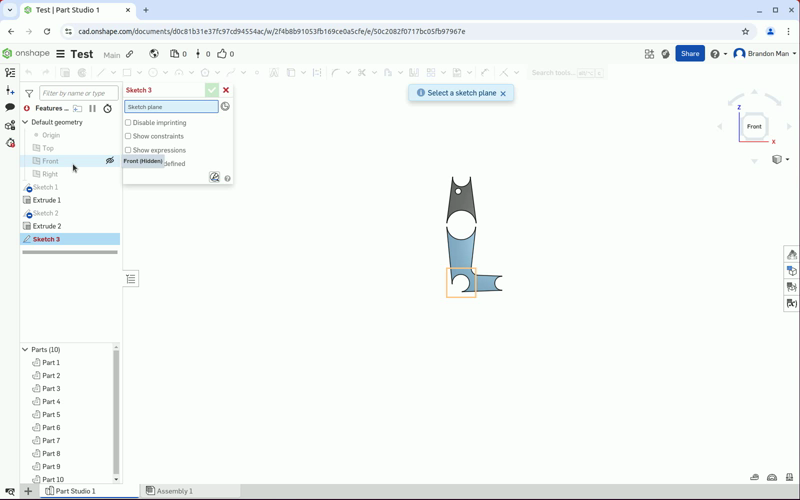
click(73, 163)
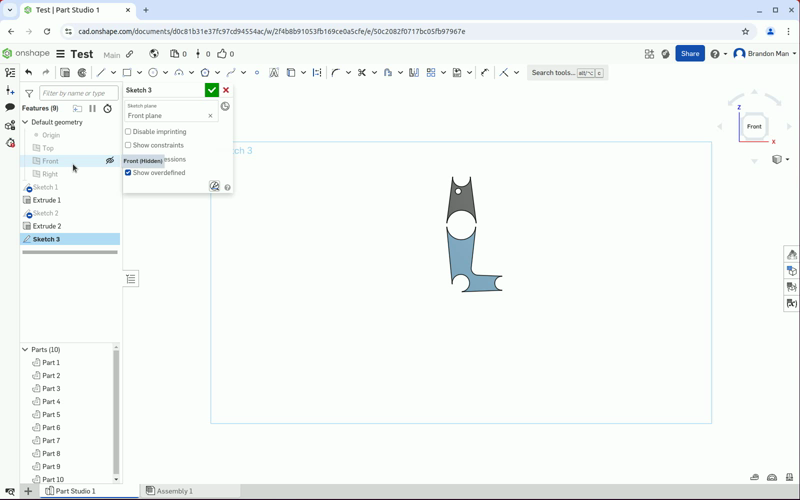
mouse_move(69, 352)
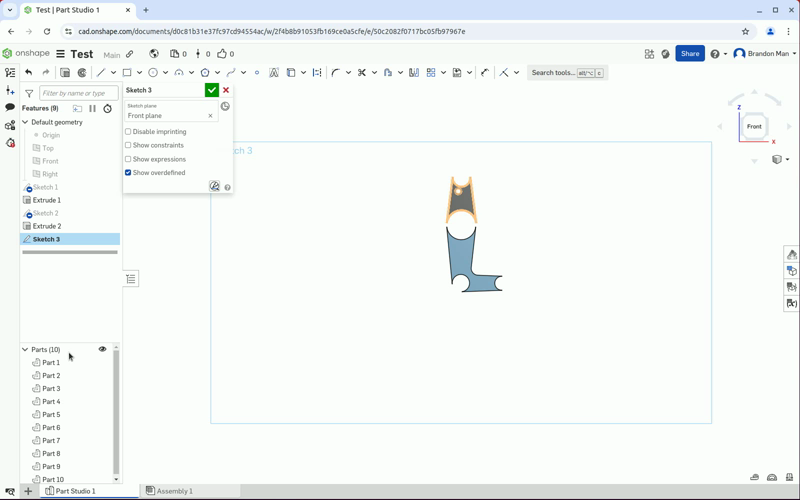
key(y)
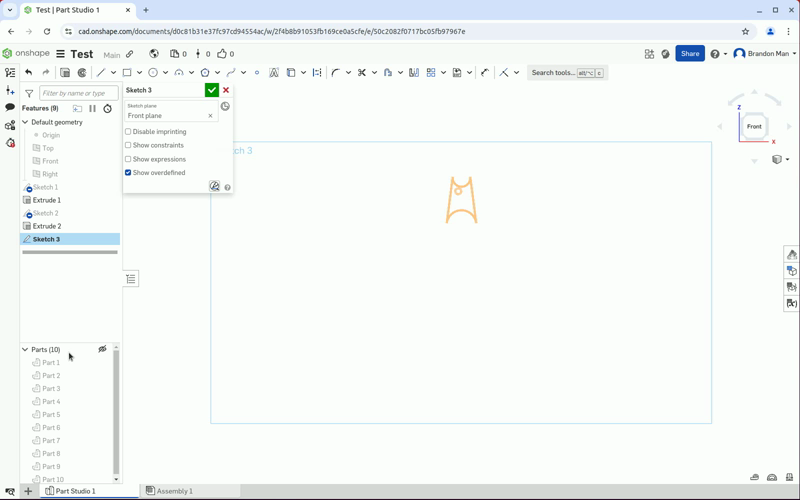
key(c)
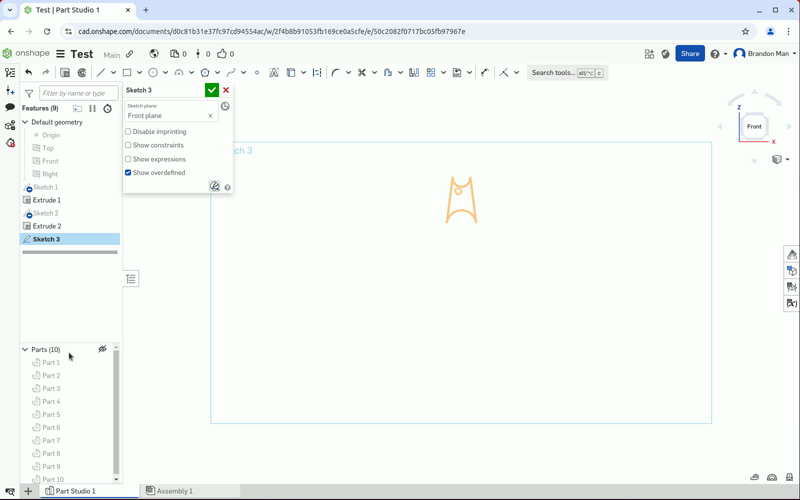
key_down(shift)
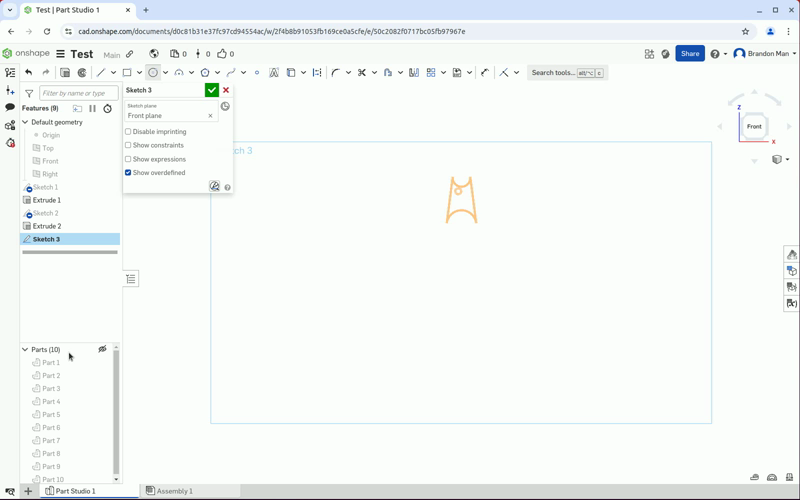
mouse_move(461, 178)
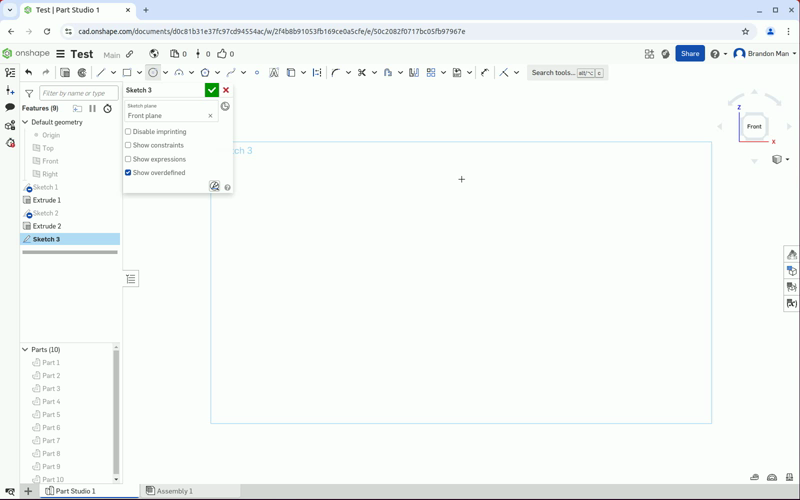
click(461, 178)
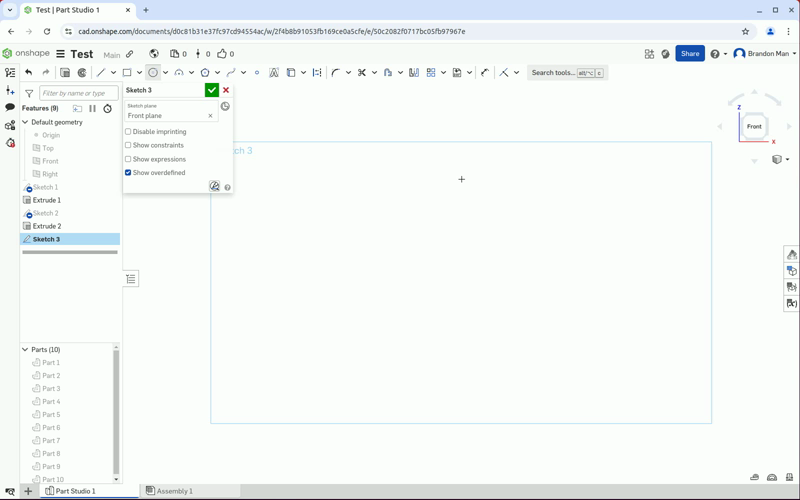
key_up(shift)
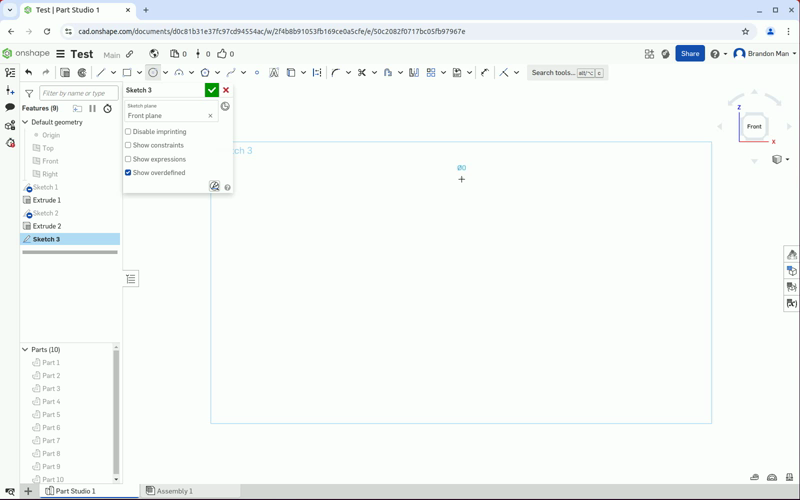
mouse_move(471, 178)
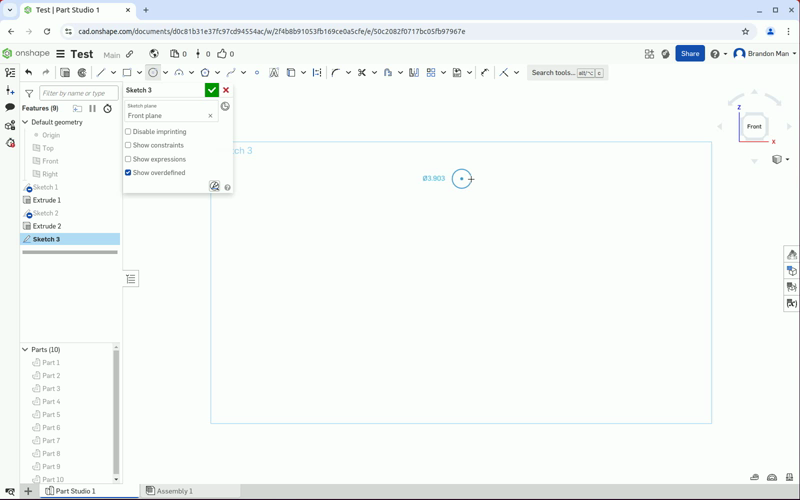
click(471, 178)
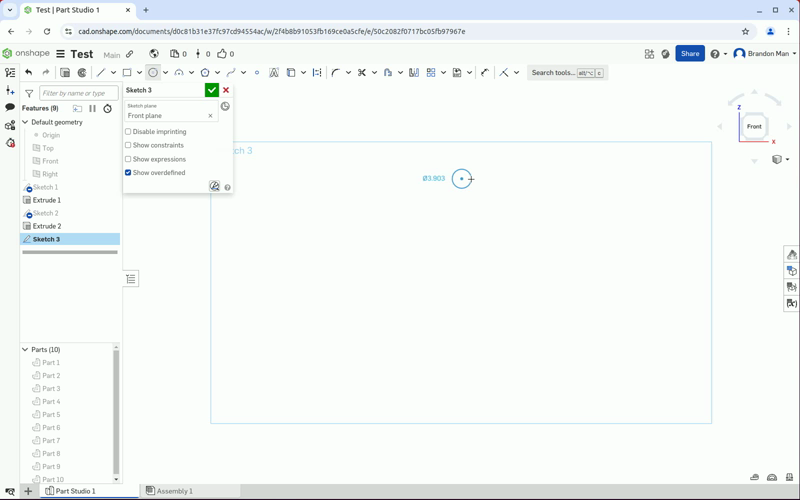
key(esc)
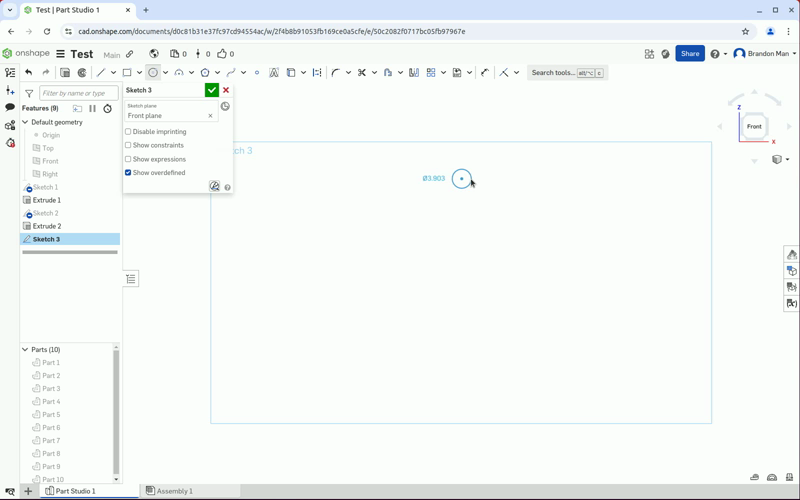
key(c)
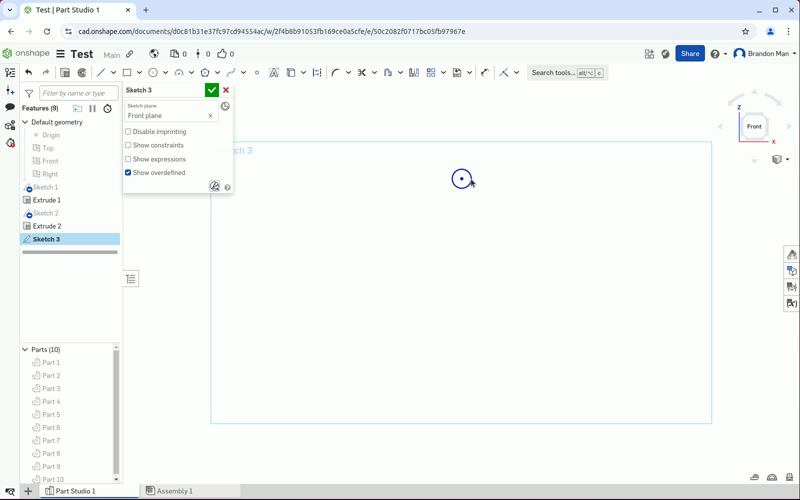
key_down(shift)
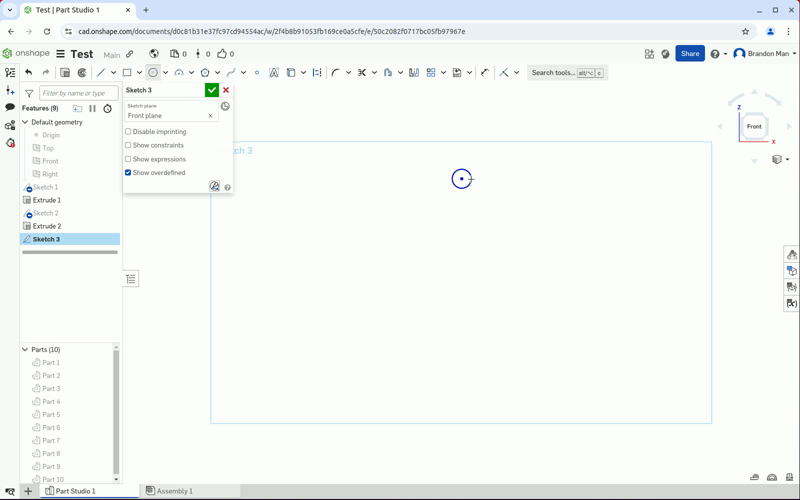
mouse_move(461, 178)
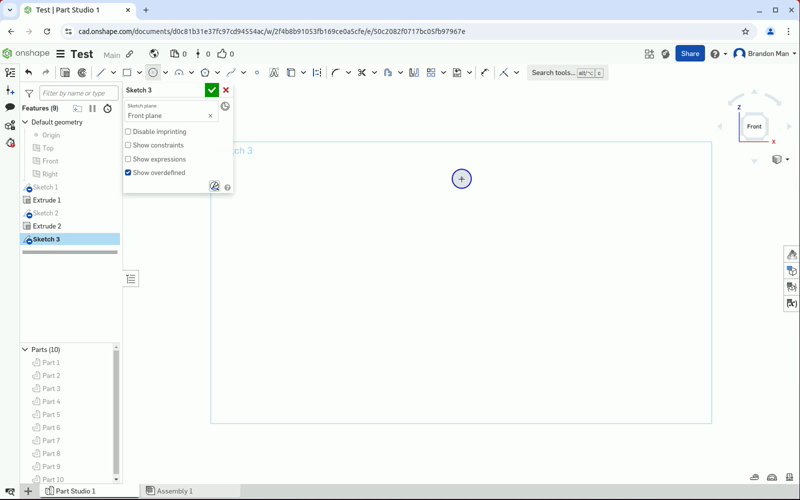
click(461, 178)
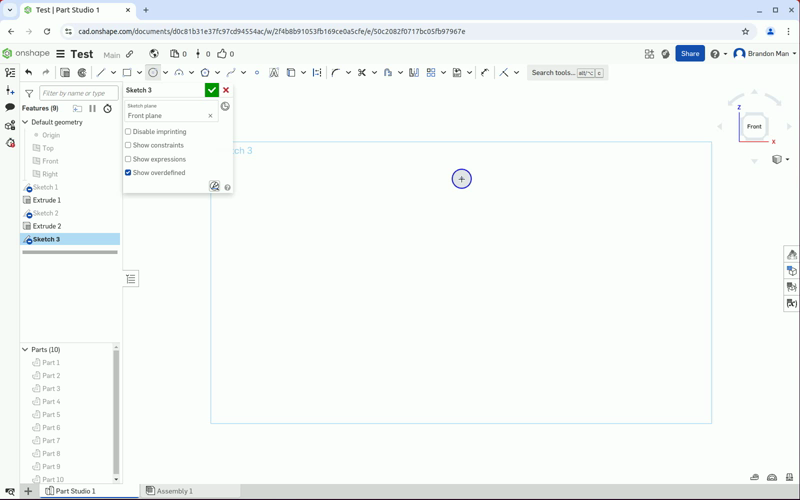
key_up(shift)
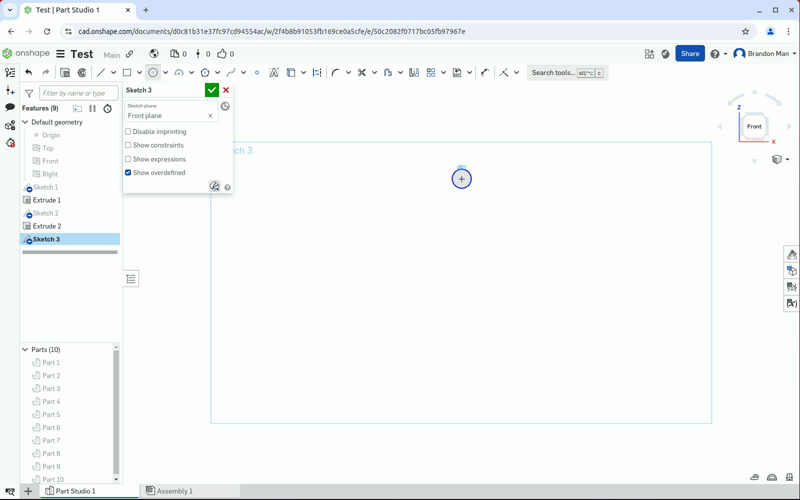
mouse_move(464, 178)
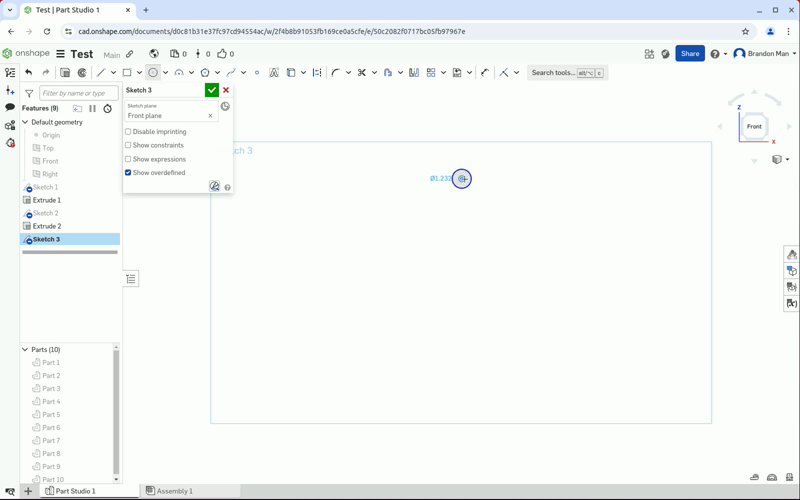
scroll(6)
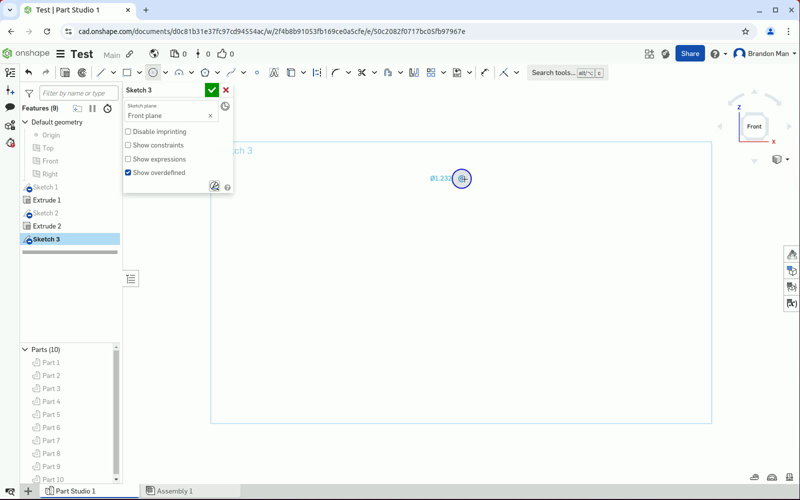
scroll(6)
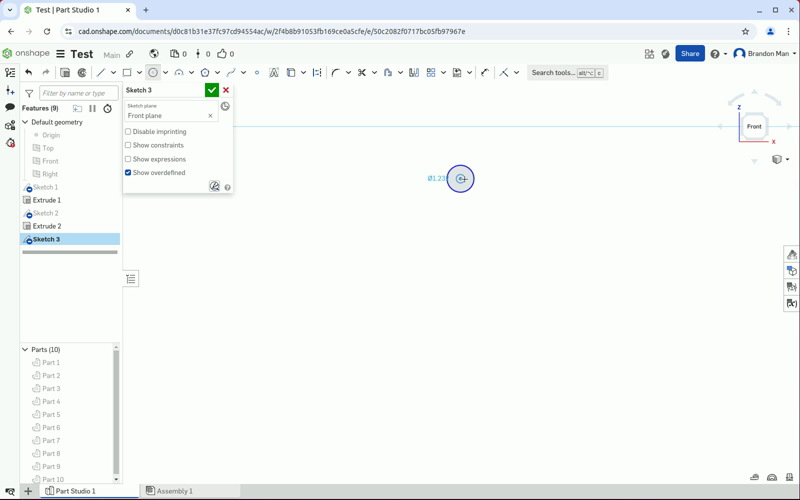
scroll(6)
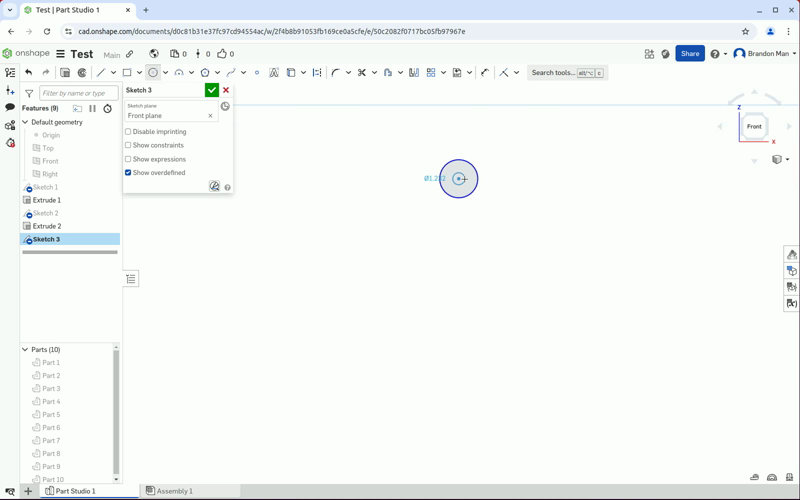
scroll(6)
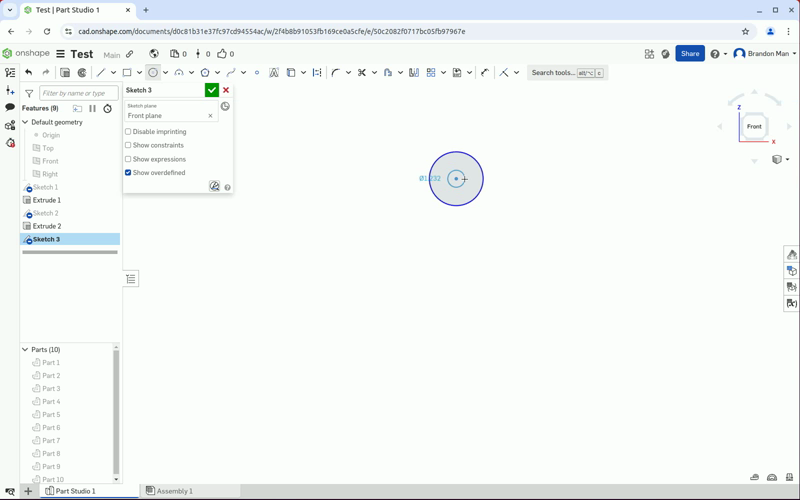
scroll(6)
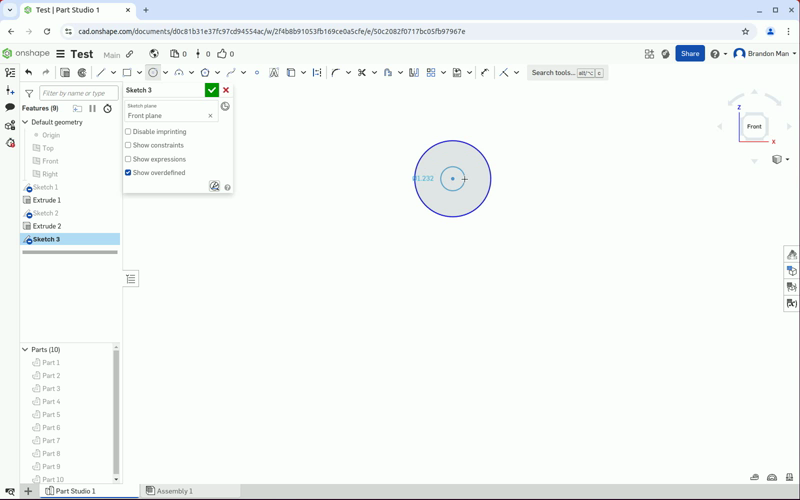
scroll(6)
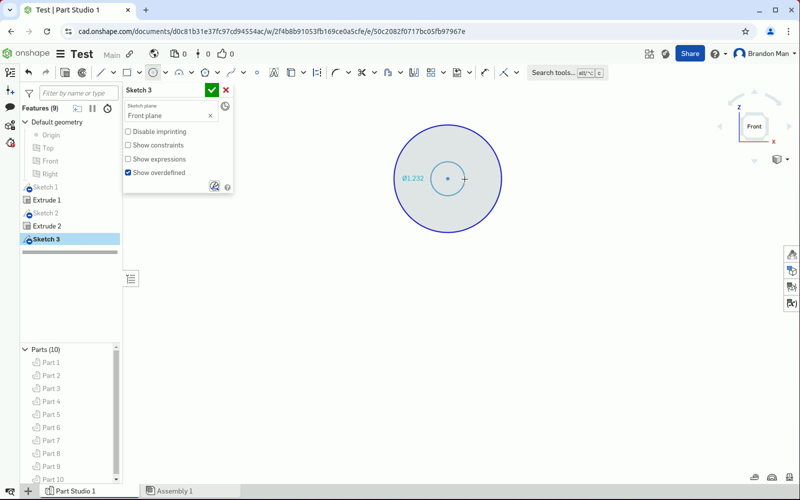
scroll(6)
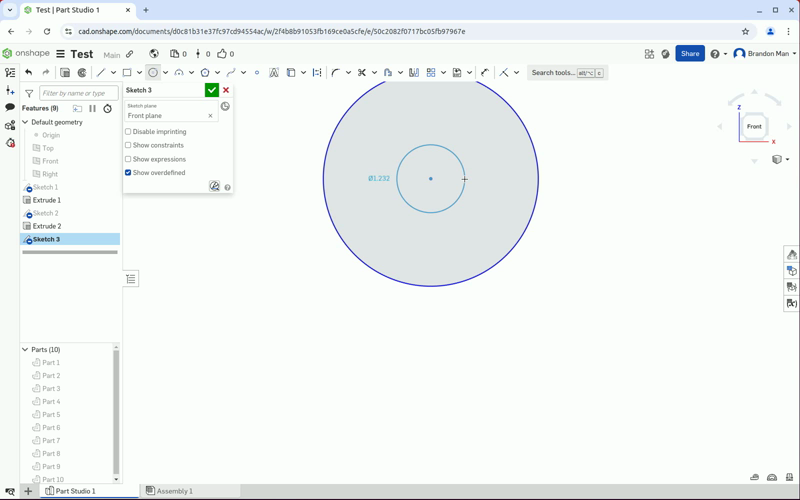
click(464, 178)
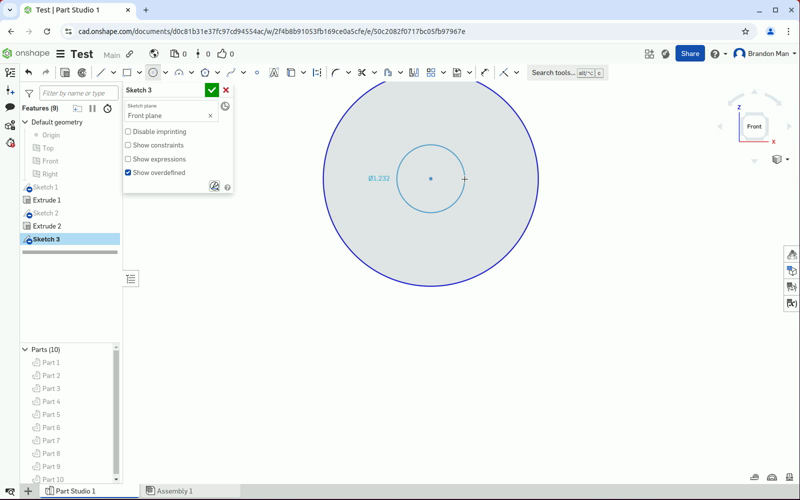
scroll(-6)
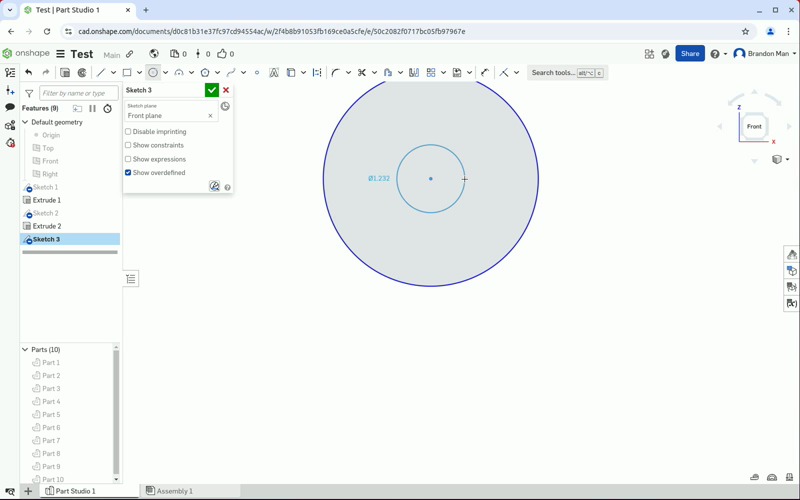
scroll(-6)
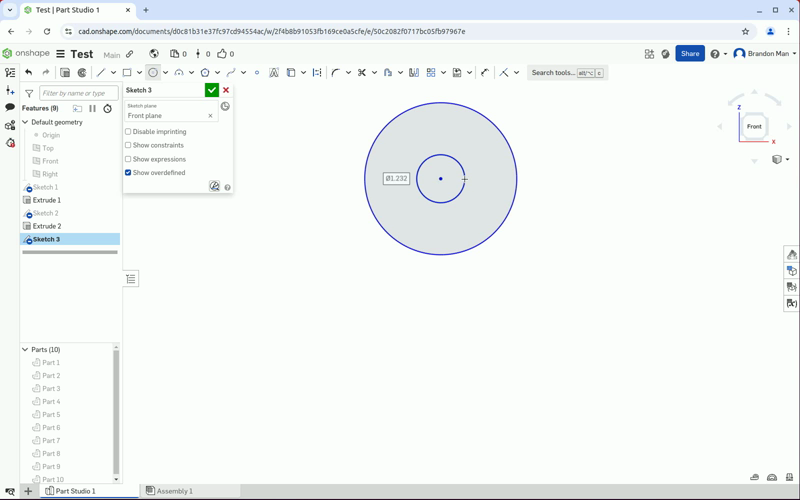
scroll(-6)
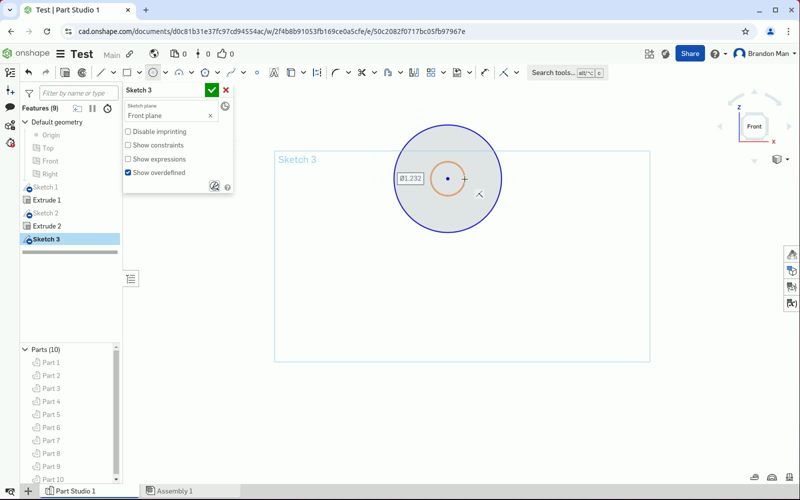
scroll(-6)
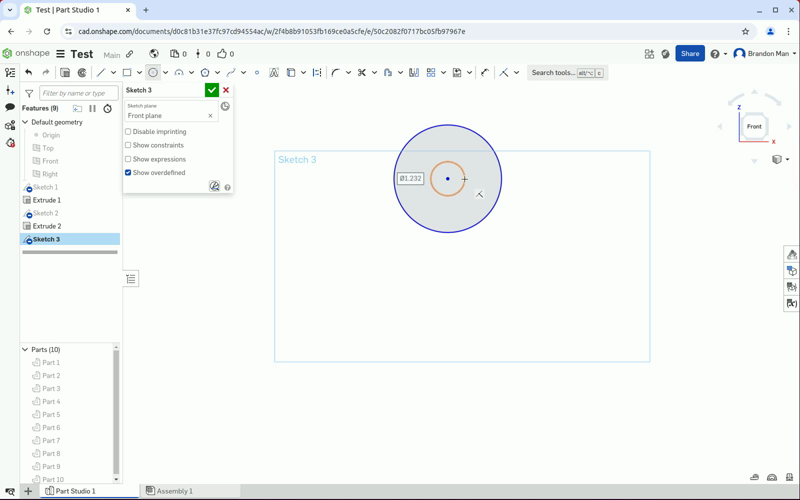
scroll(-6)
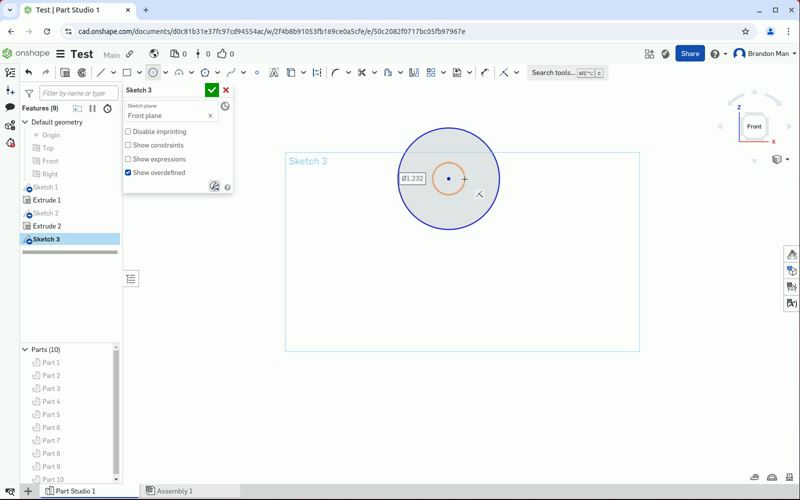
scroll(-6)
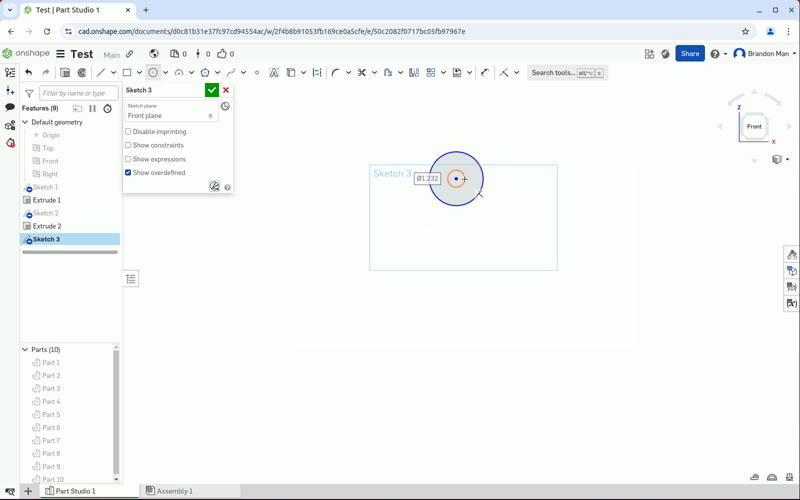
scroll(-6)
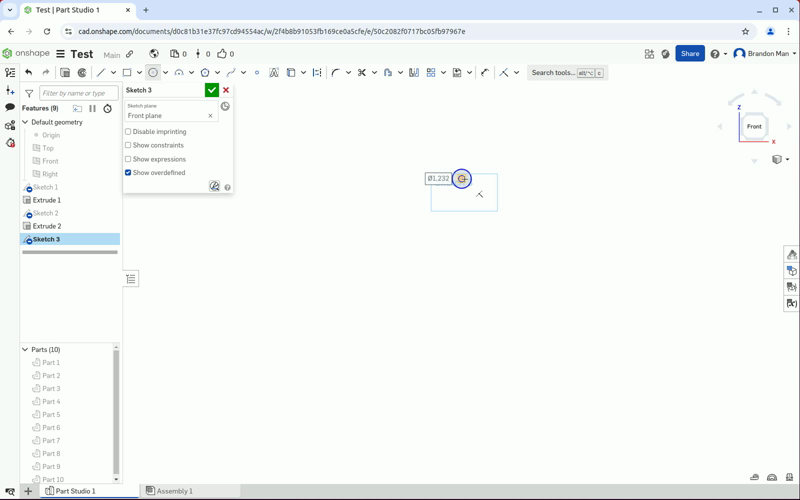
key(esc)
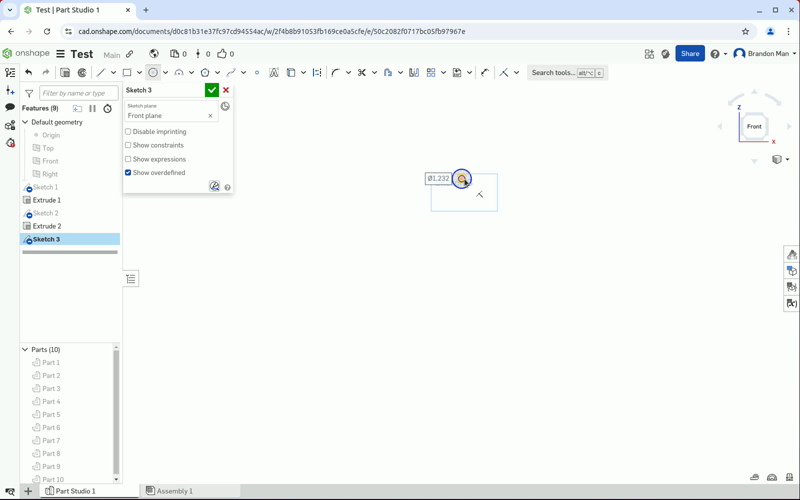
mouse_move(467, 184)
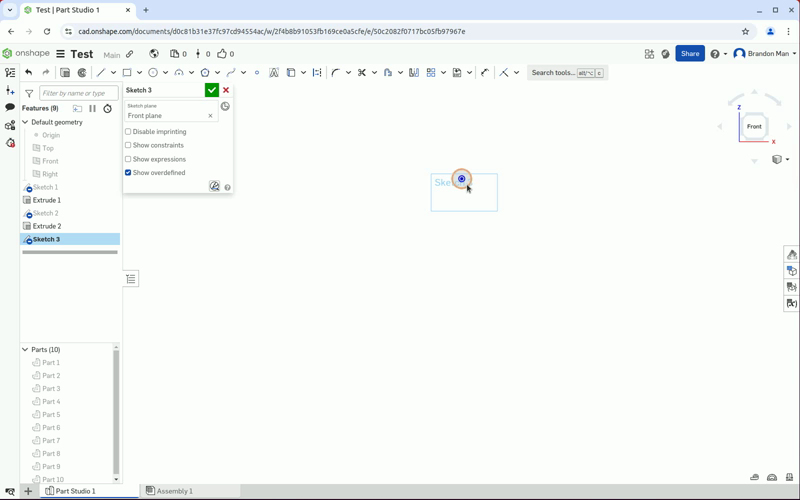
scroll(6)
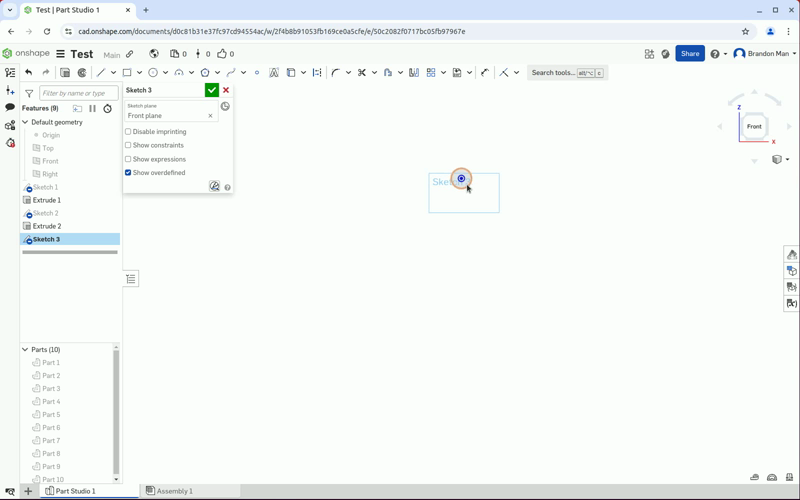
scroll(6)
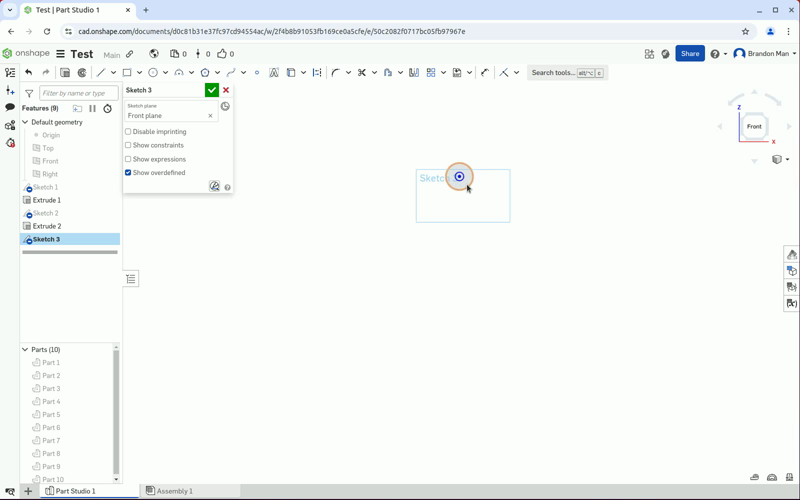
scroll(6)
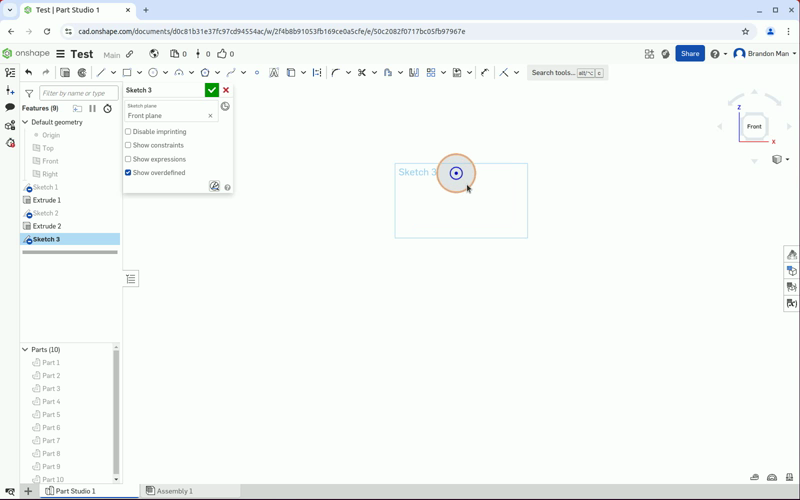
scroll(6)
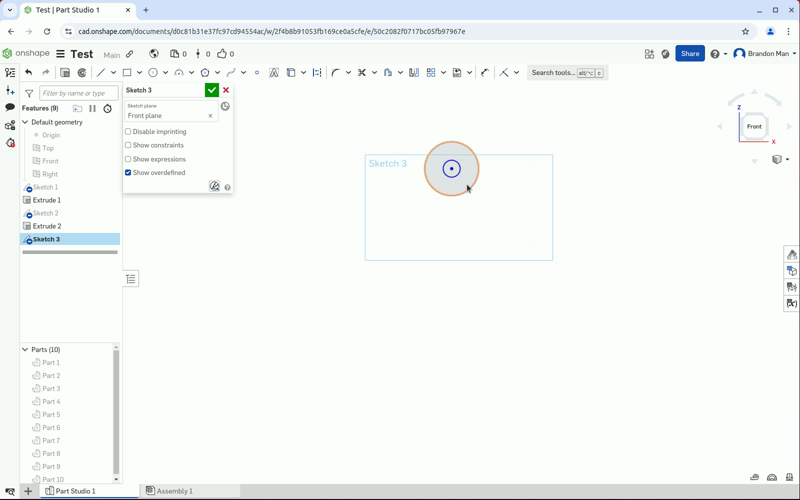
scroll(6)
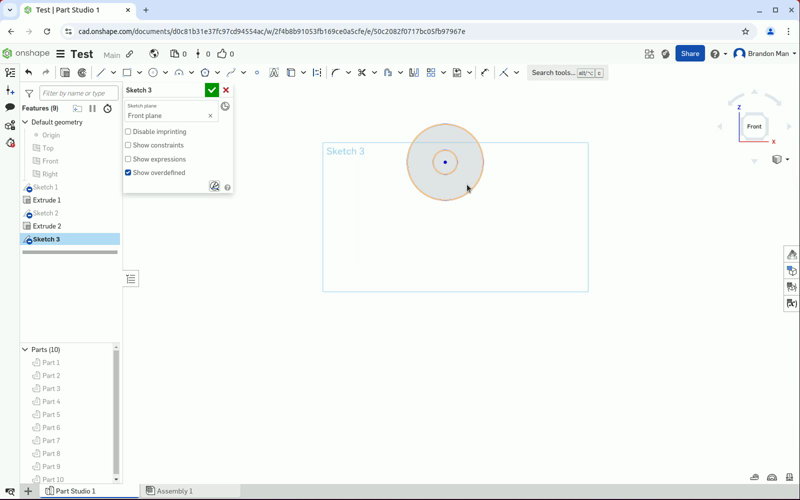
scroll(6)
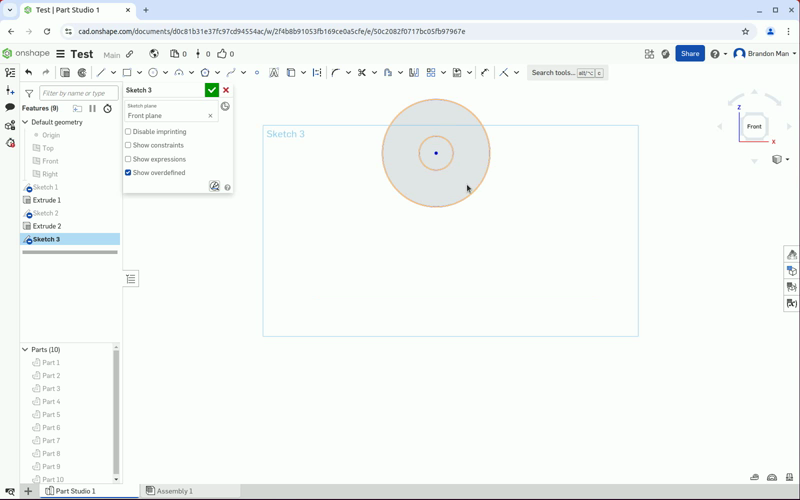
scroll(6)
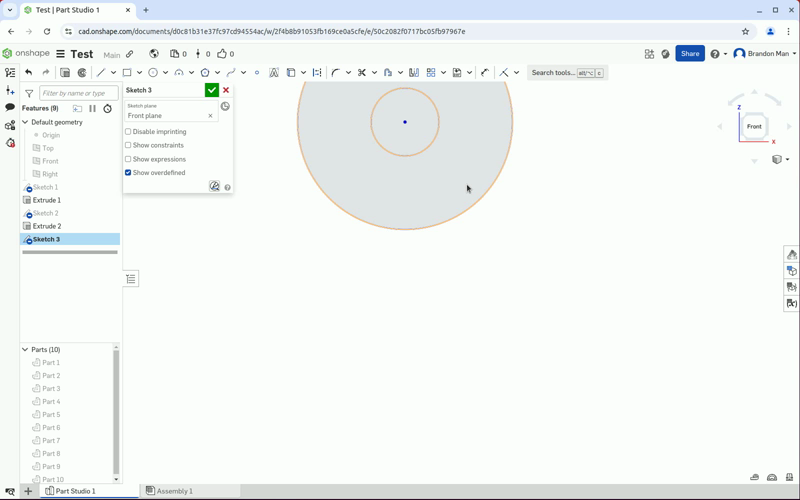
click(467, 184)
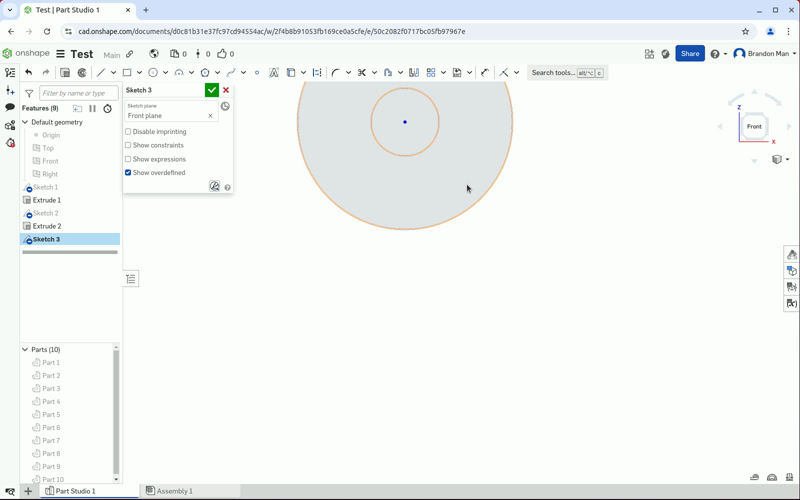
scroll(-6)
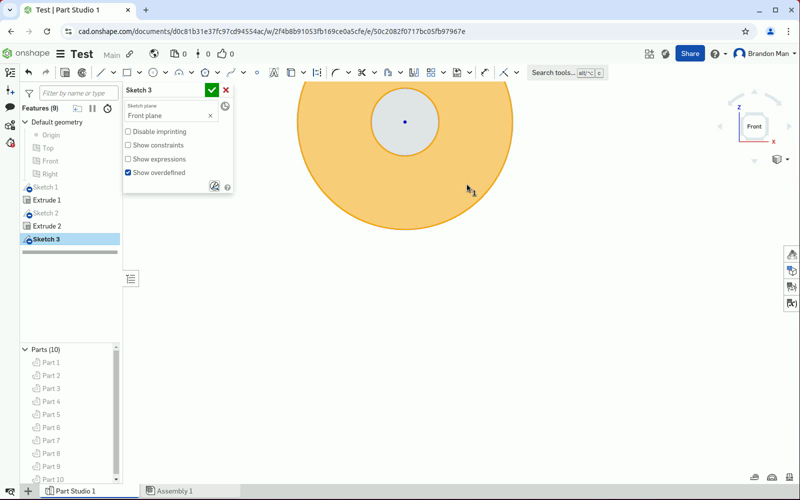
scroll(-6)
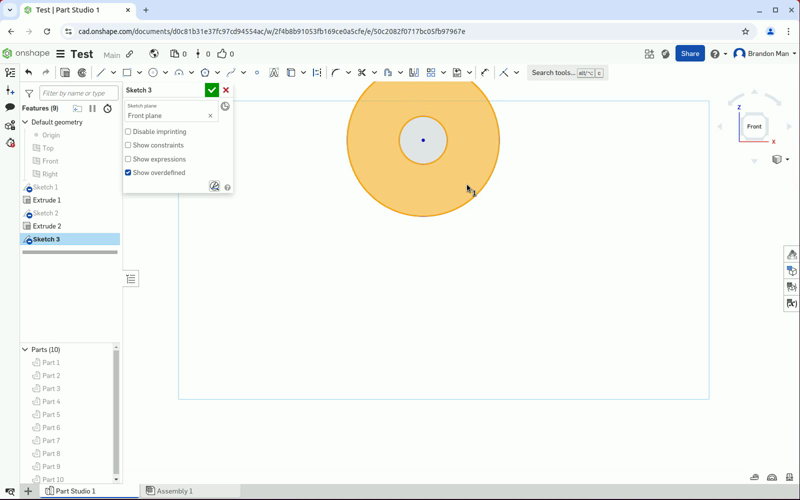
scroll(-6)
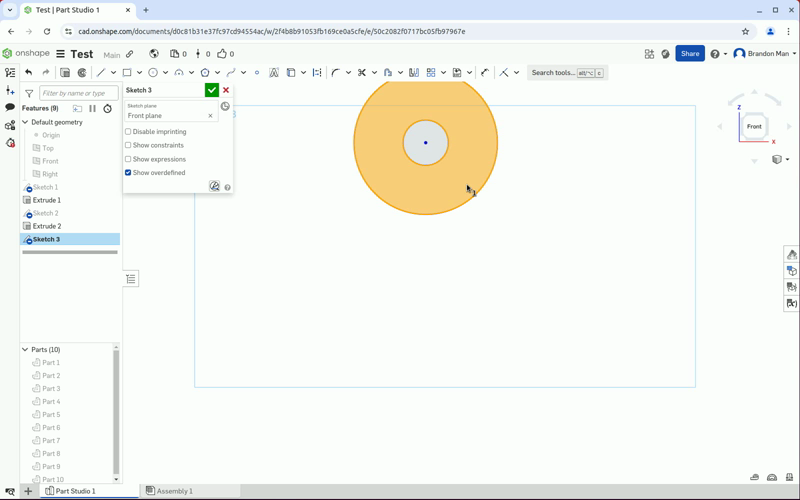
scroll(-6)
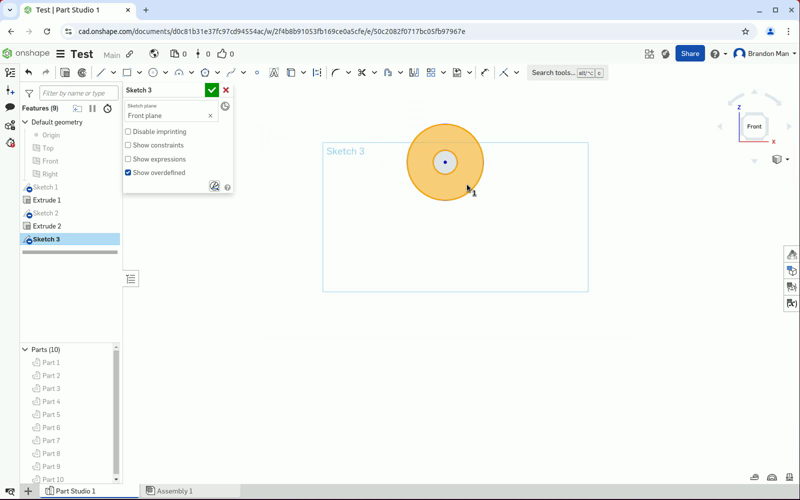
scroll(-6)
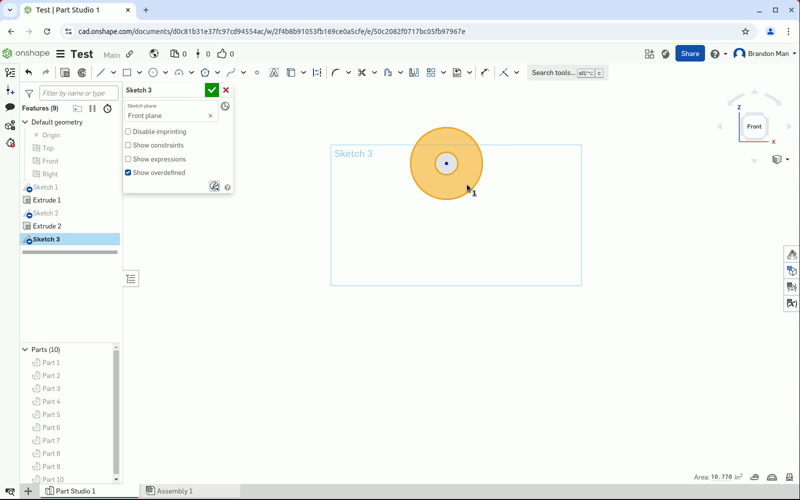
scroll(-6)
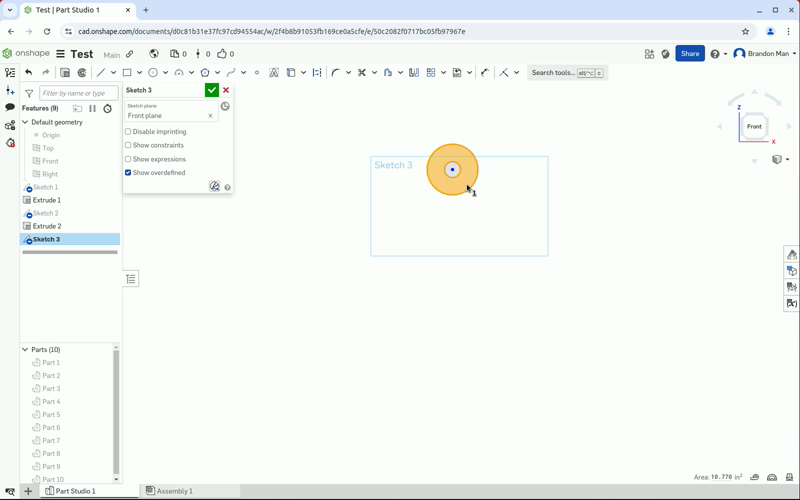
scroll(-6)
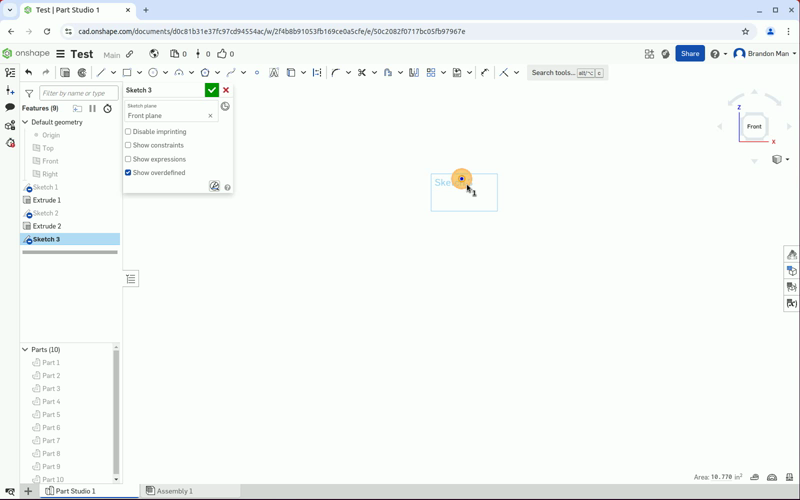
mouse_move(69, 352)
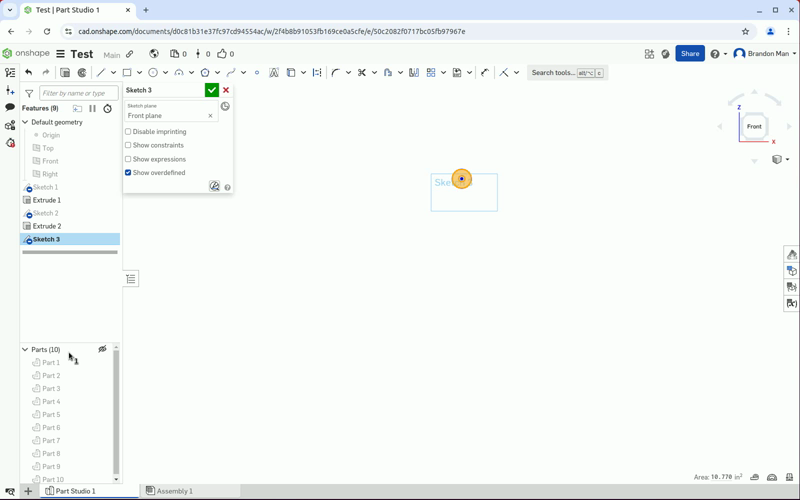
key(shift+y)
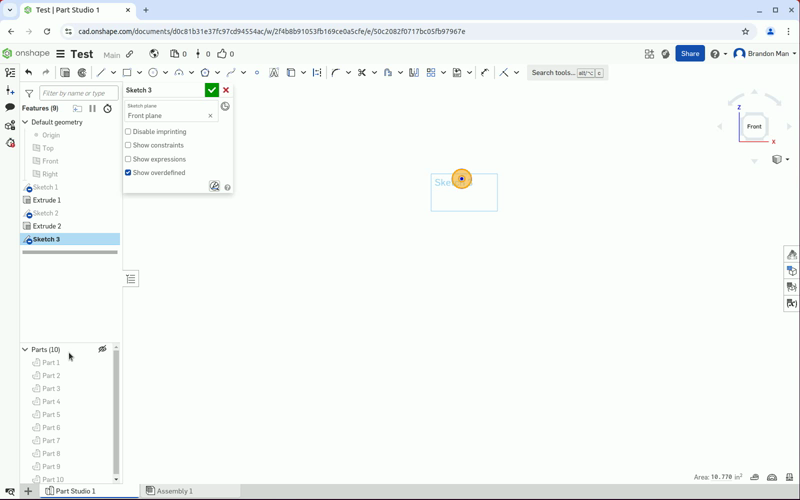
key(shift+e)
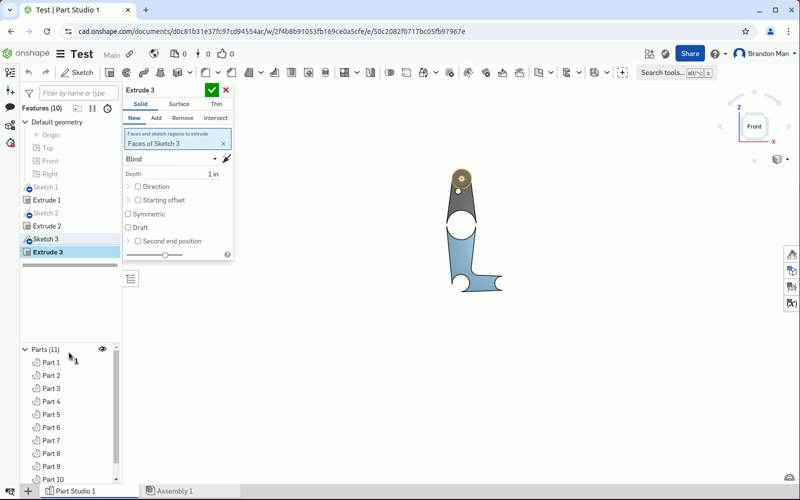
mouse_move(143, 106)
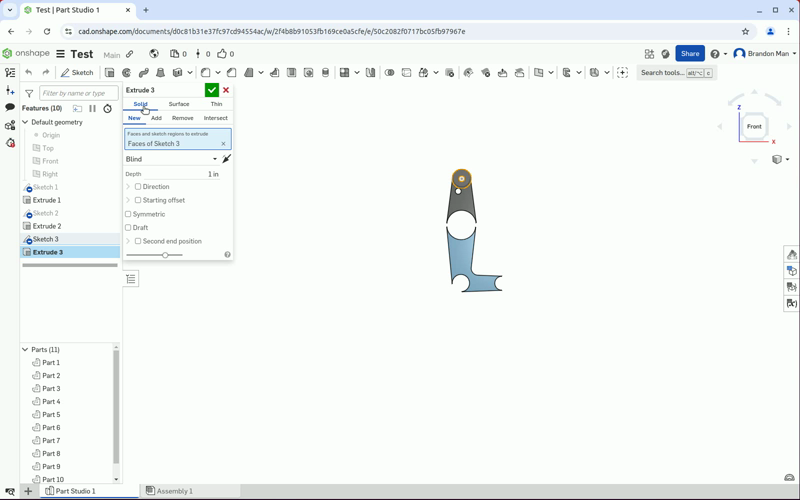
click(143, 106)
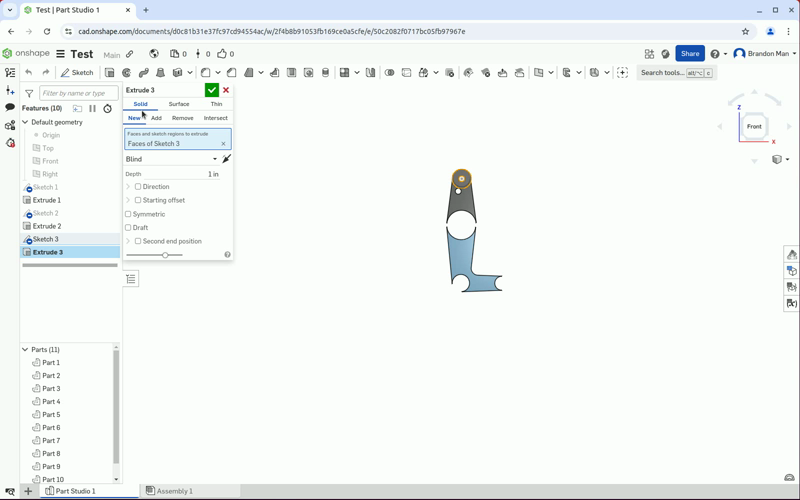
mouse_move(137, 120)
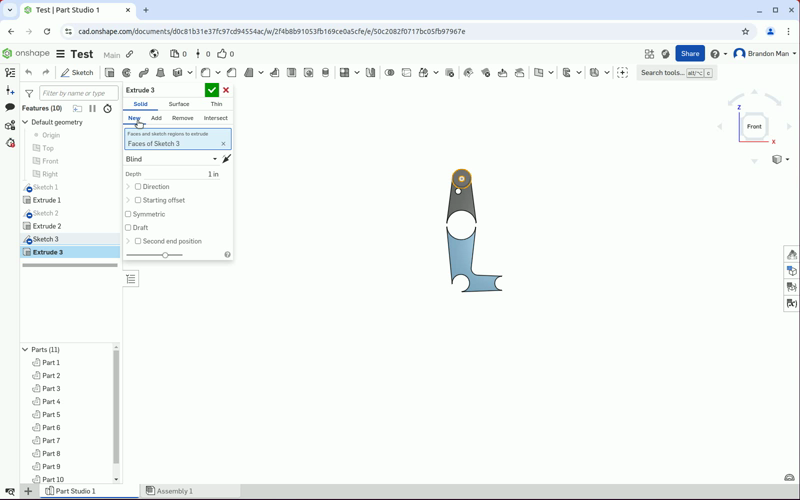
click(137, 120)
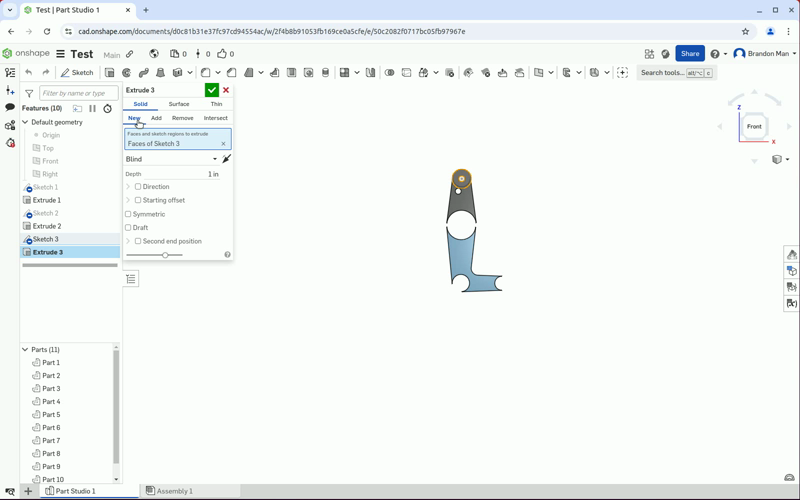
key(tab, 4)
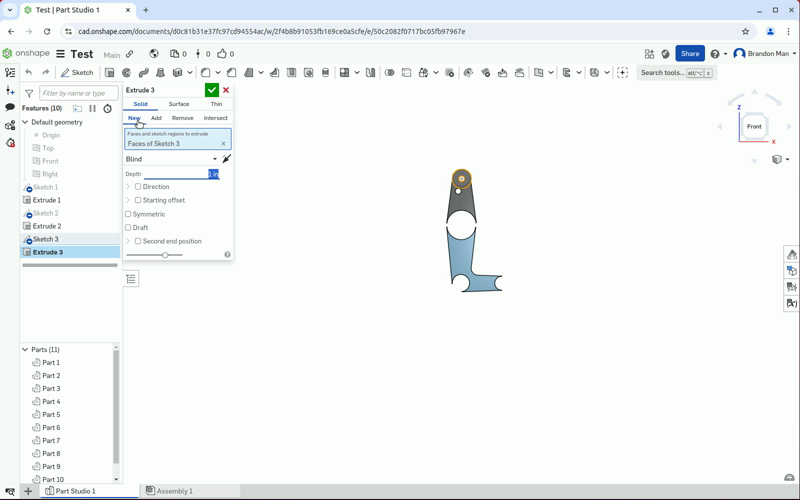
text(0.481)
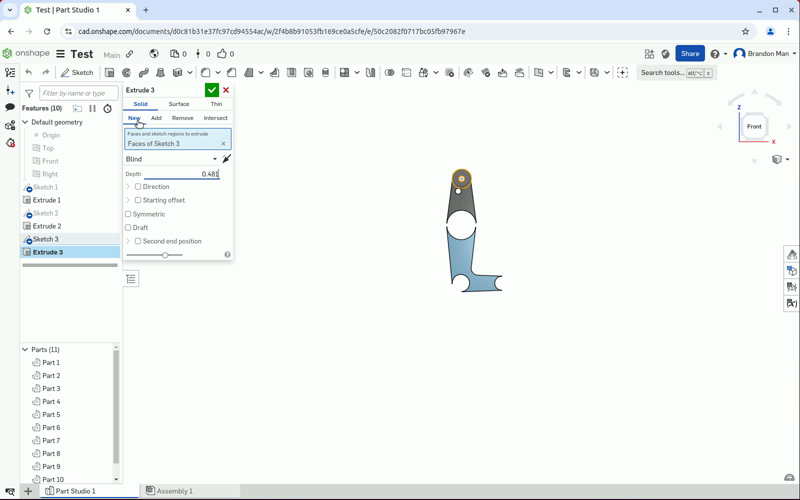
key(enter)
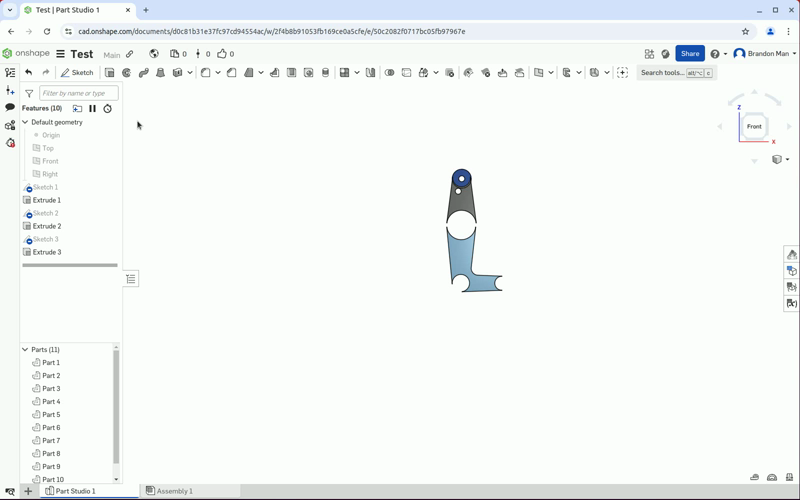
key(shift+h)
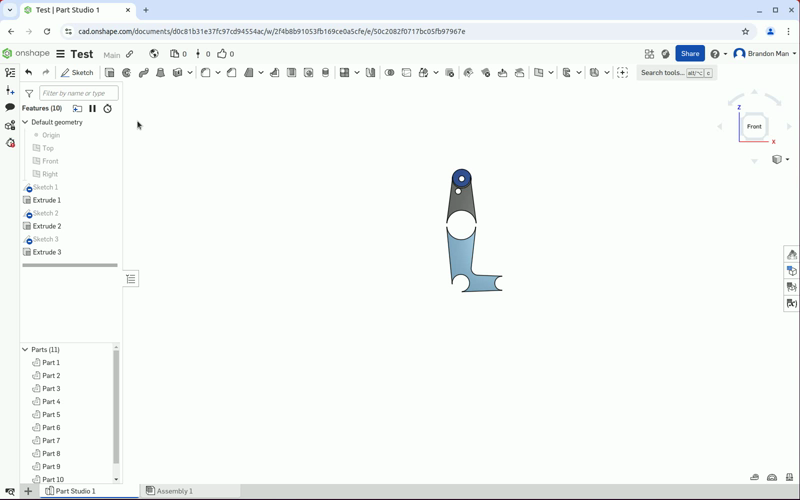
key(shift+h)
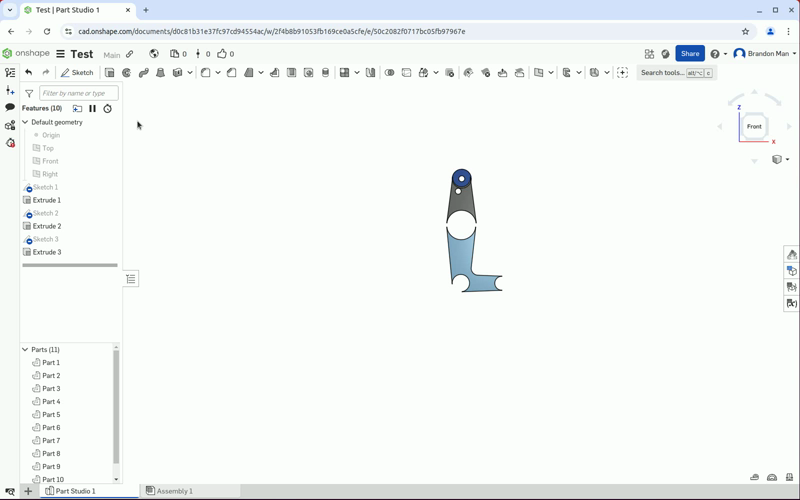
mouse_move(73, 189)
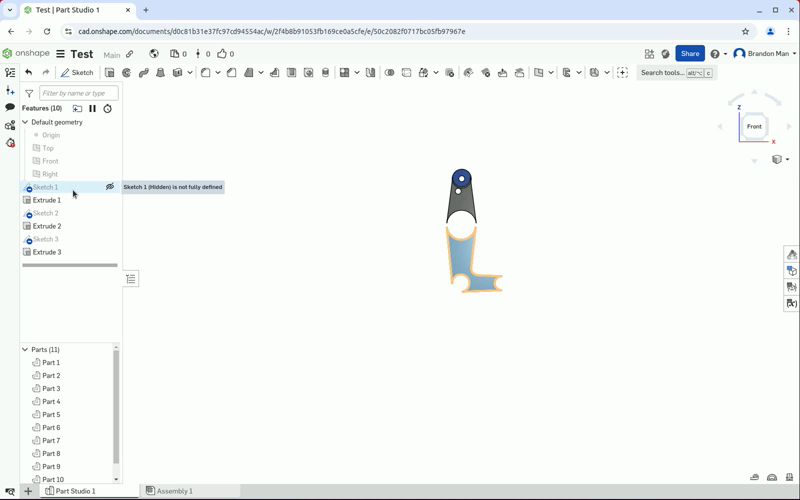
click(73, 189)
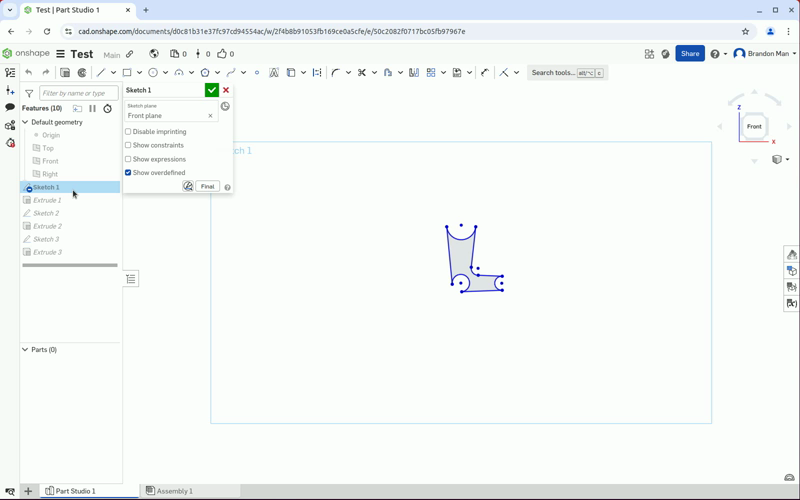
mouse_move(229, 92)
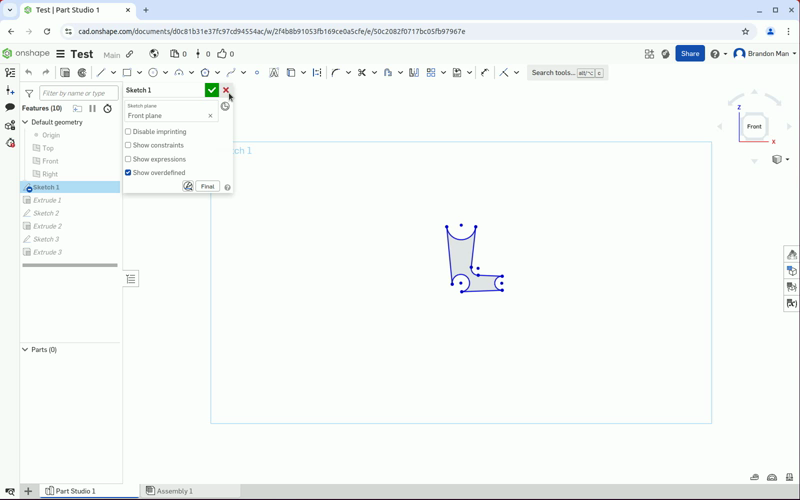
click(229, 92)
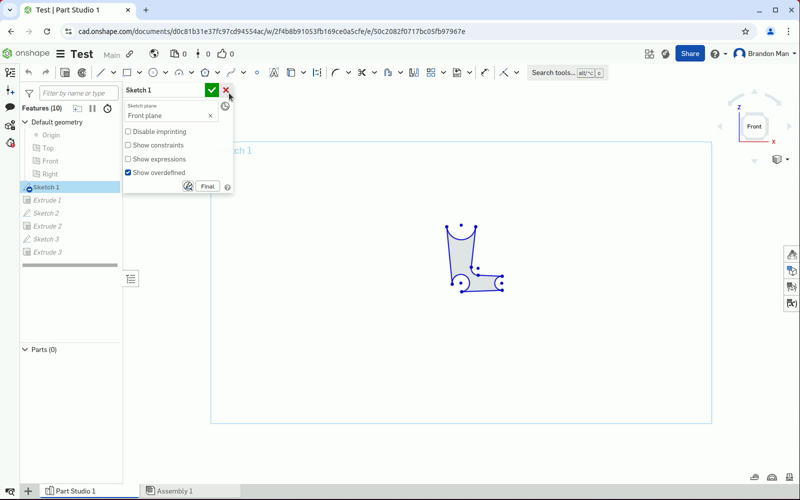
key(shift+s)
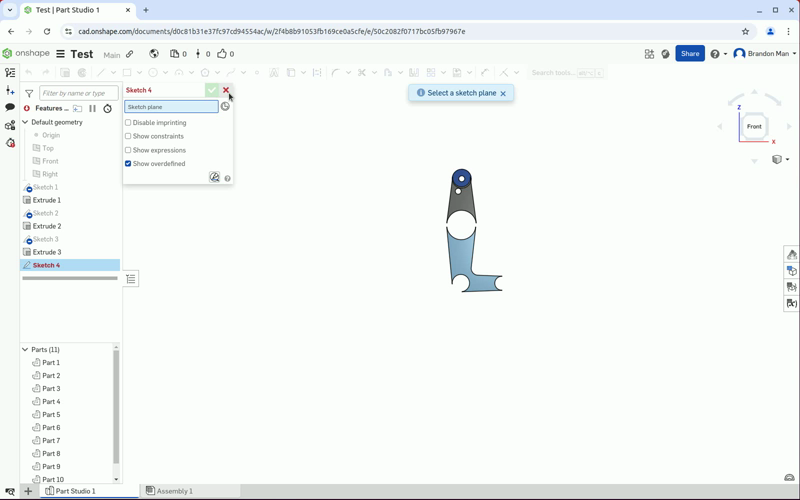
mouse_move(73, 163)
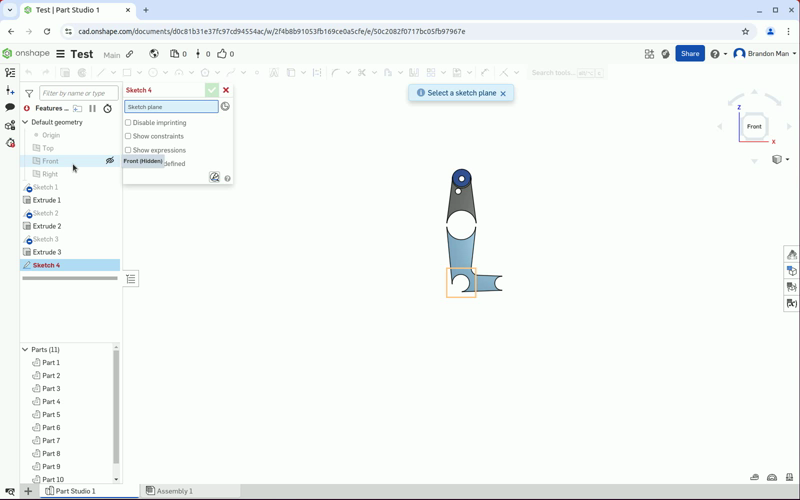
click(73, 163)
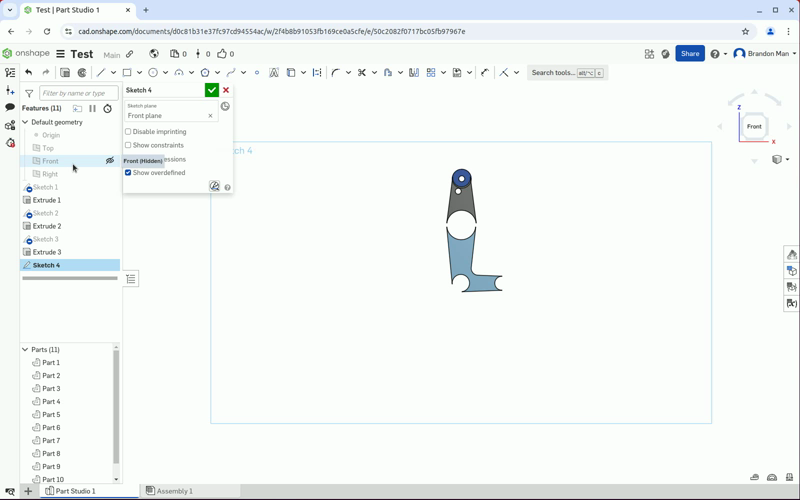
mouse_move(69, 352)
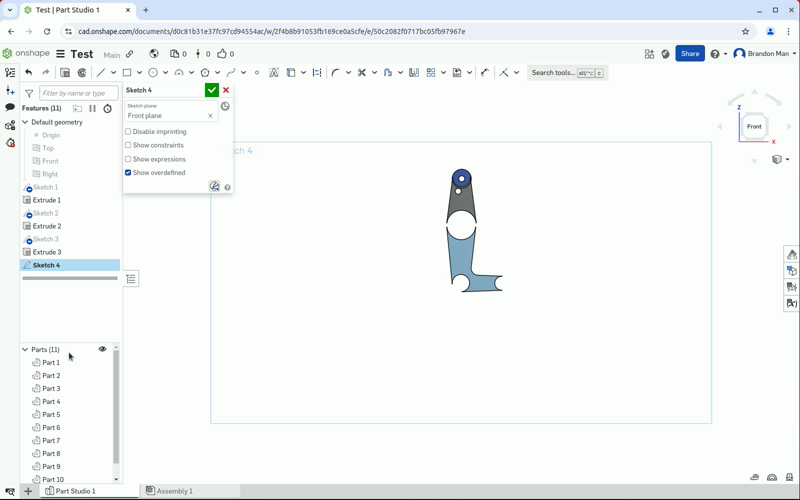
key(y)
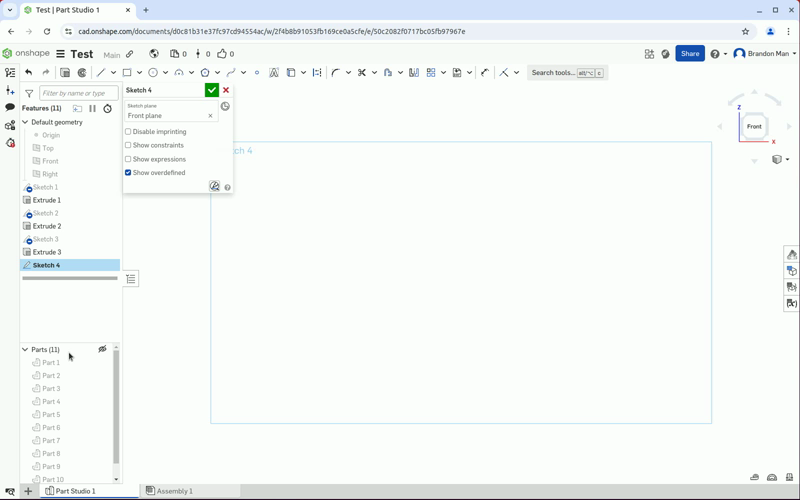
key(c)
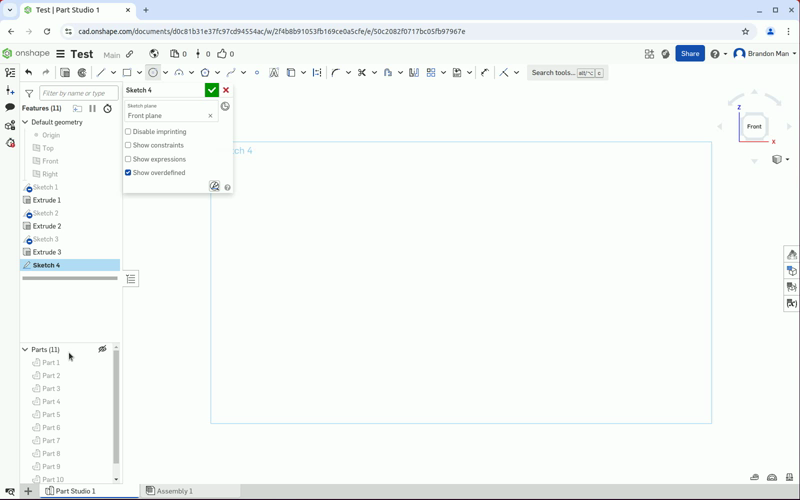
key_down(shift)
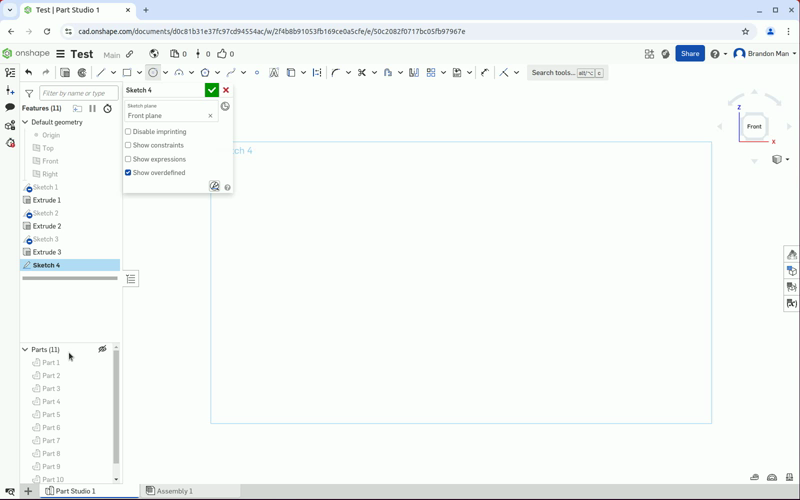
mouse_move(461, 225)
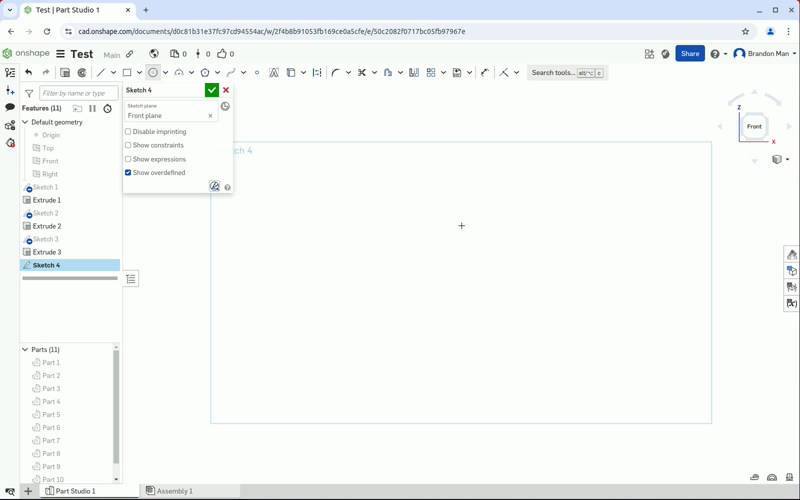
click(461, 225)
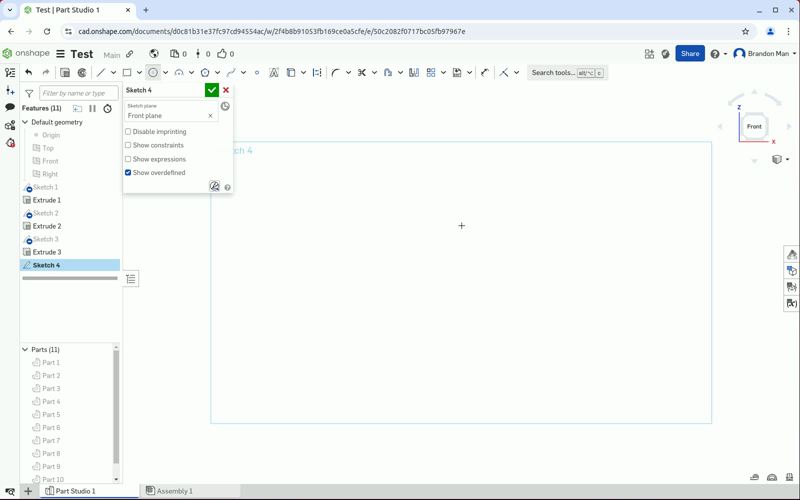
key_up(shift)
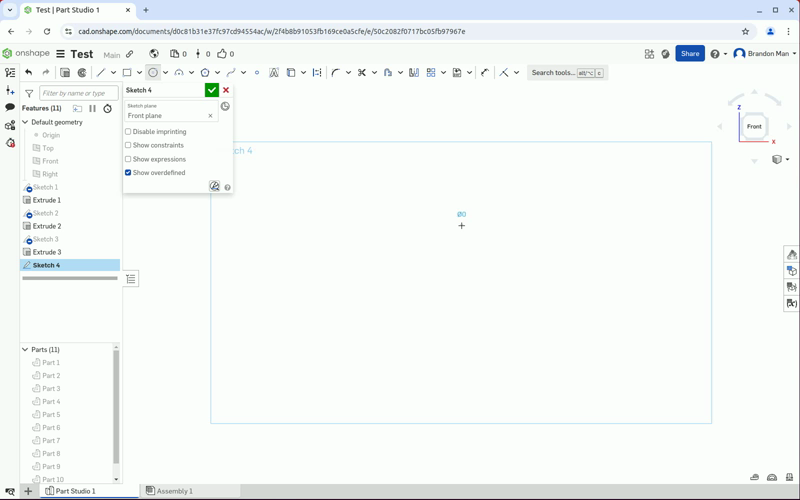
mouse_move(477, 225)
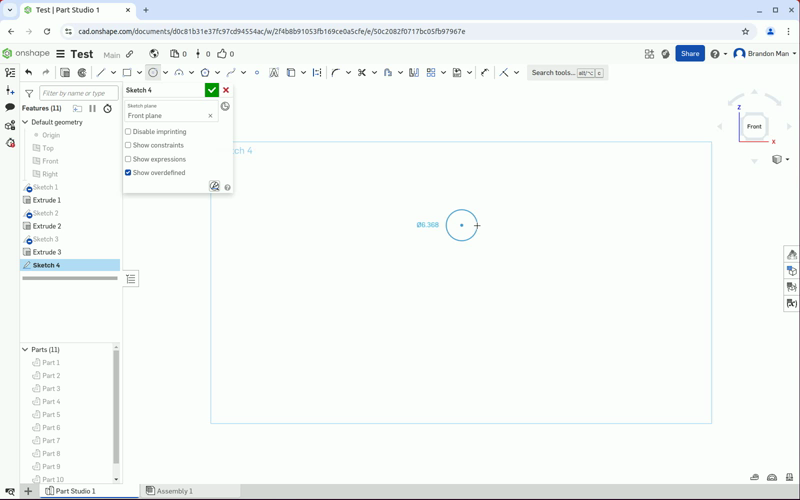
click(477, 225)
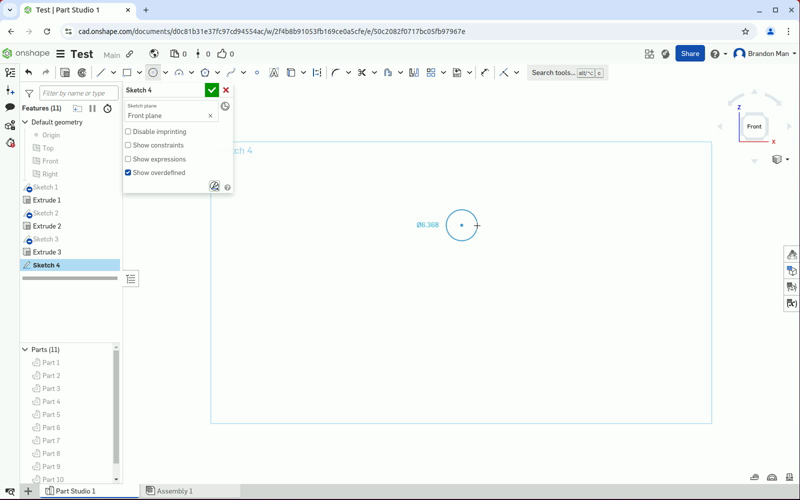
key(esc)
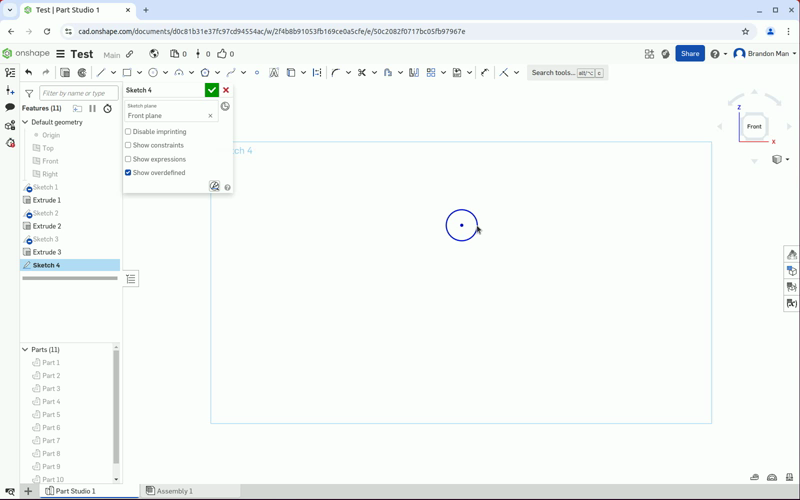
key(c)
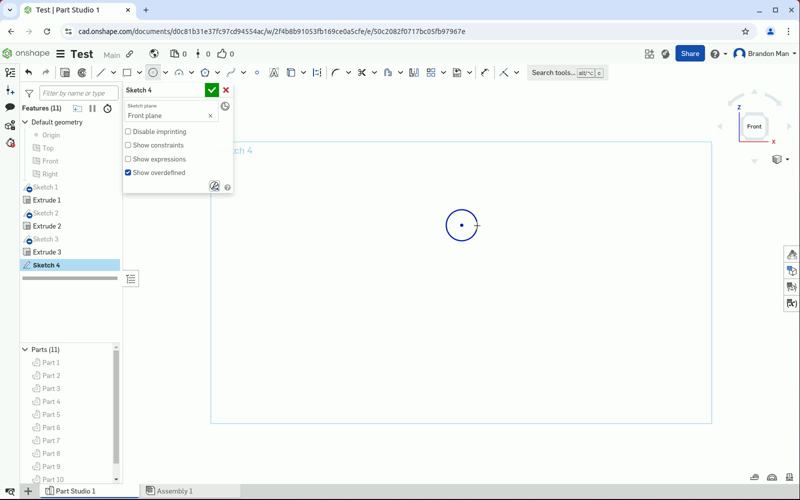
key_down(shift)
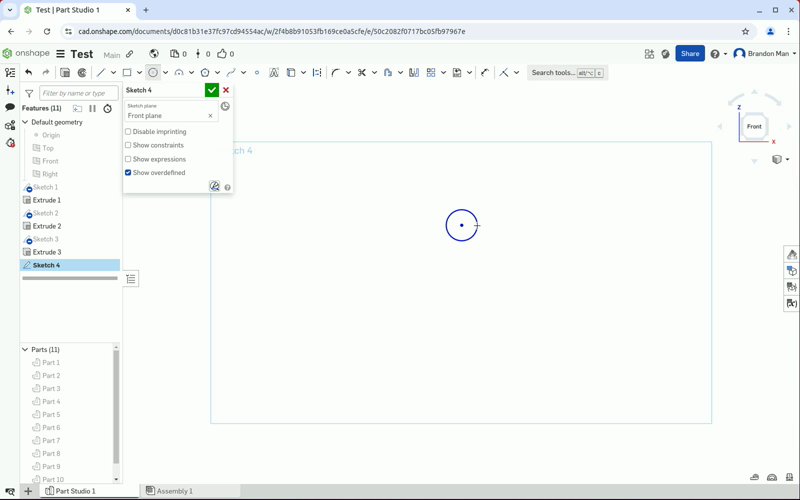
mouse_move(461, 225)
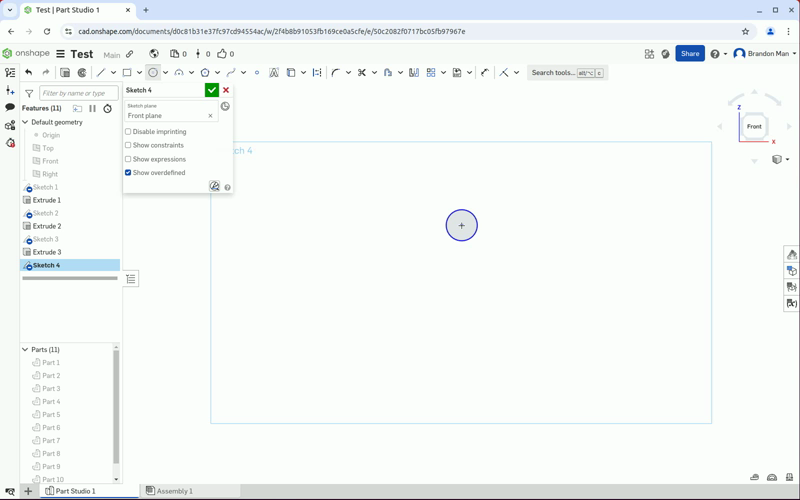
click(461, 225)
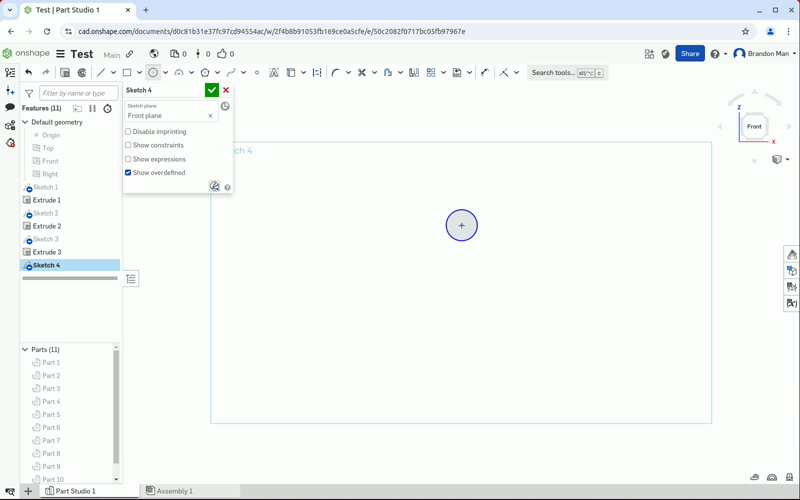
key_up(shift)
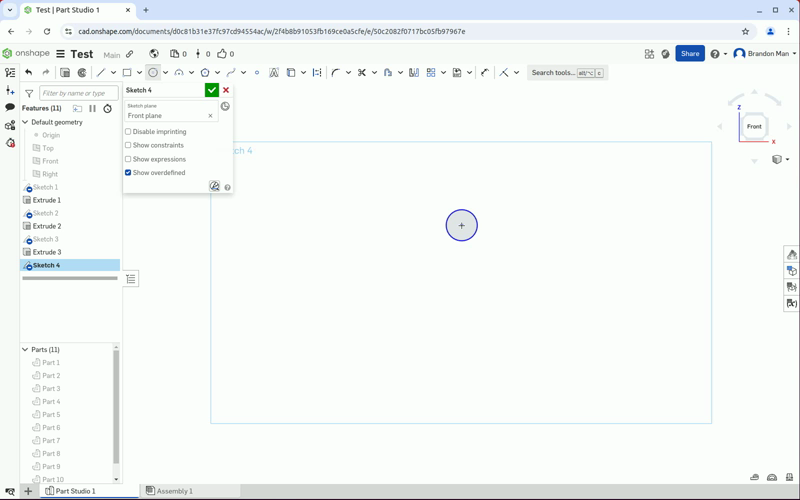
mouse_move(465, 225)
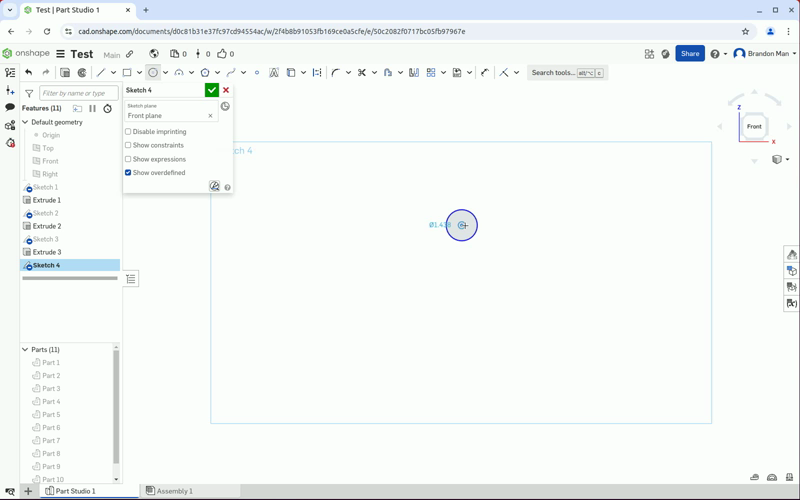
scroll(6)
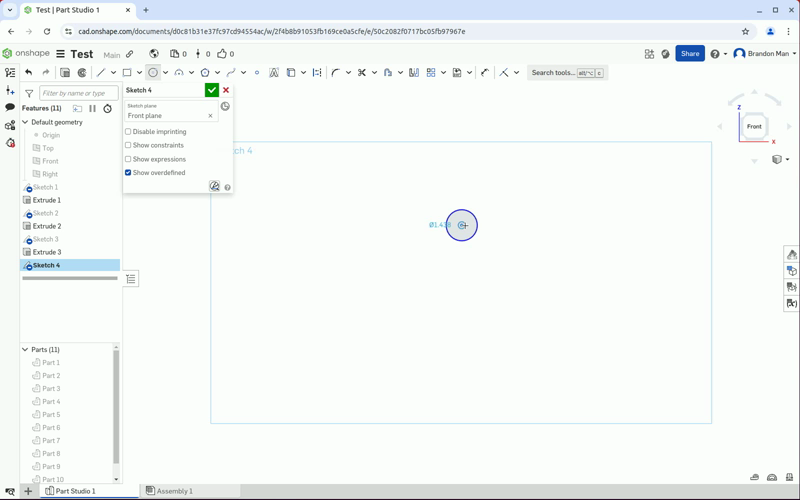
scroll(6)
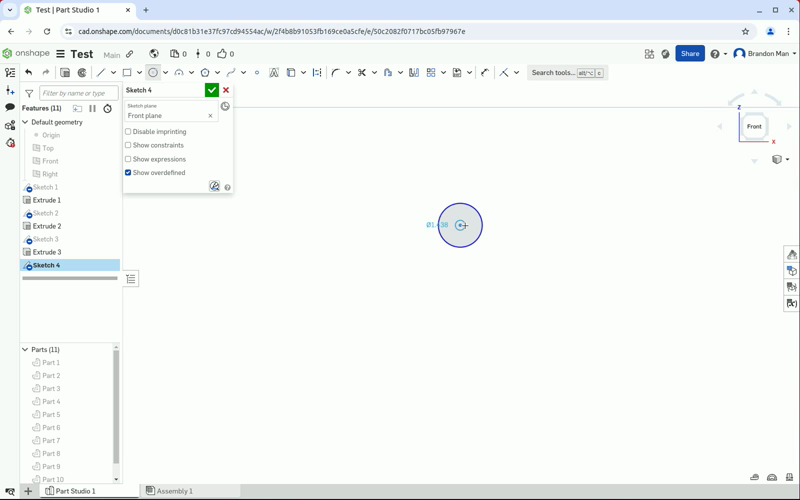
scroll(6)
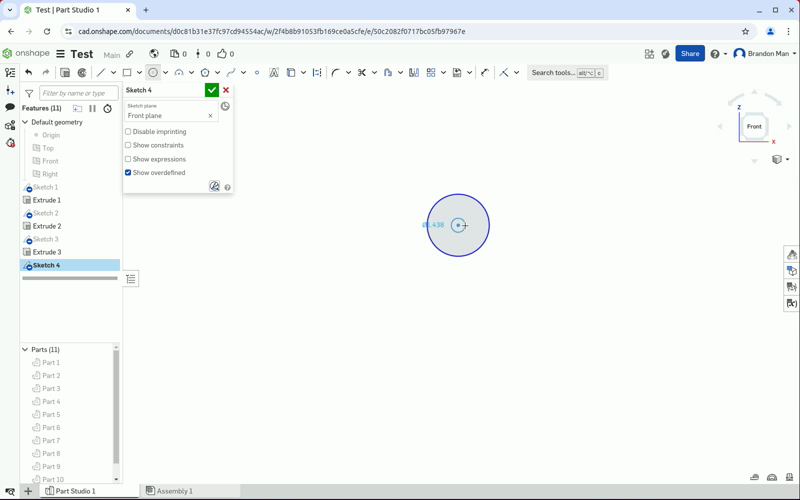
scroll(6)
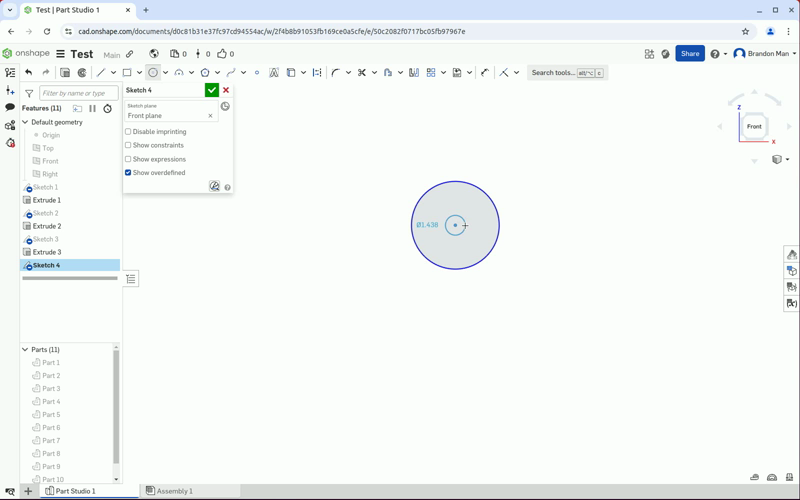
scroll(6)
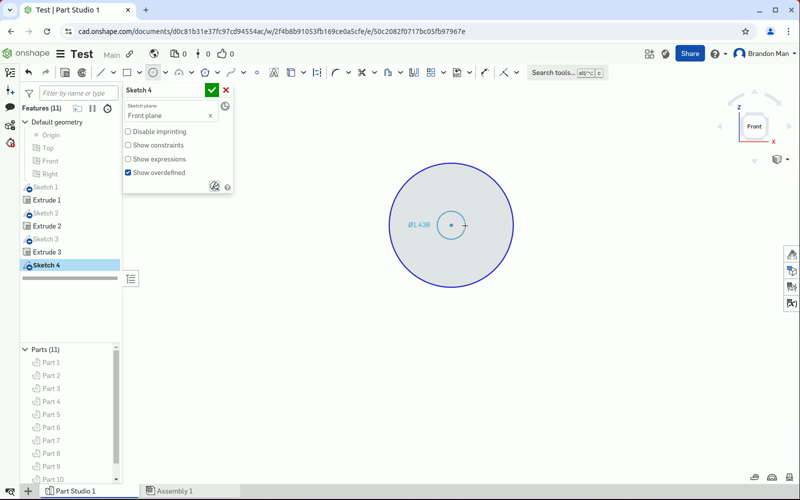
scroll(6)
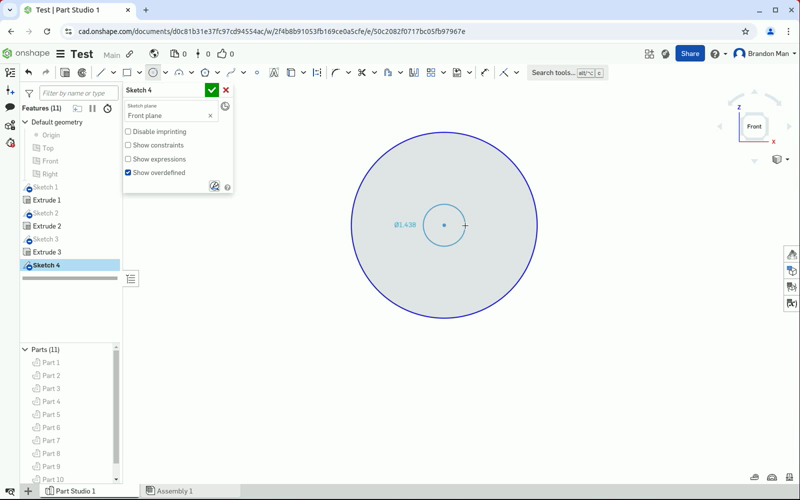
scroll(6)
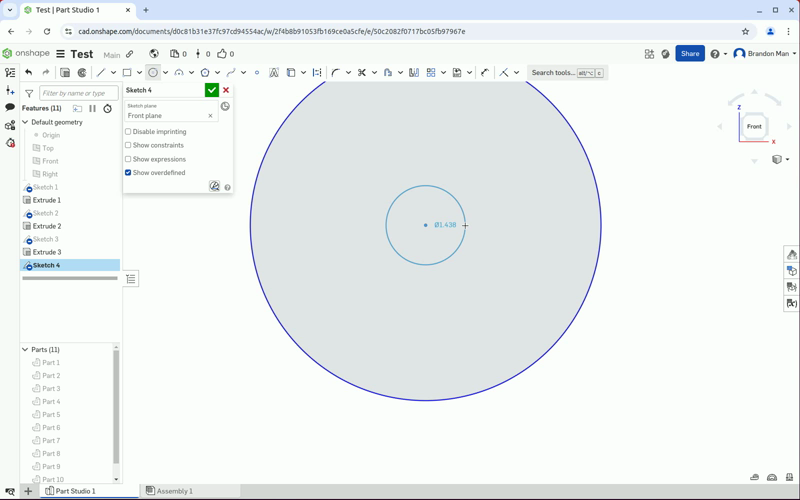
click(465, 225)
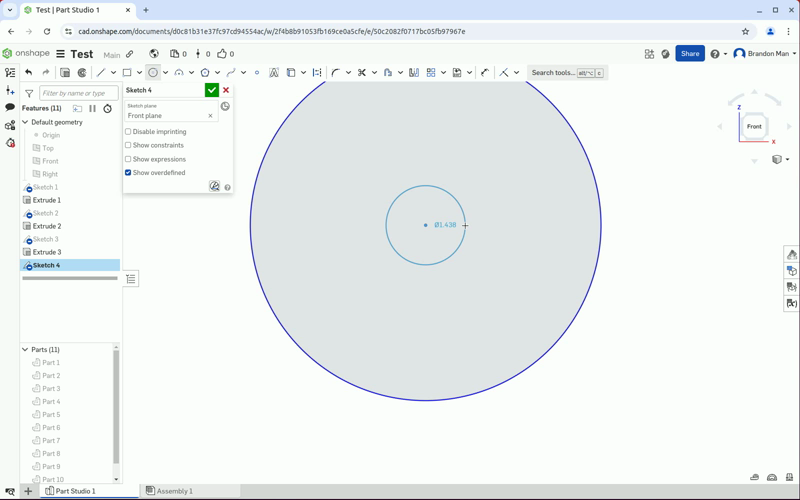
scroll(-6)
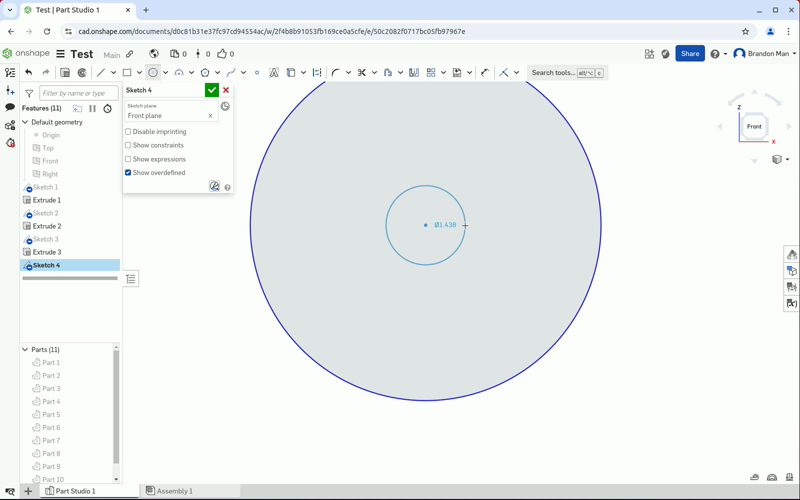
scroll(-6)
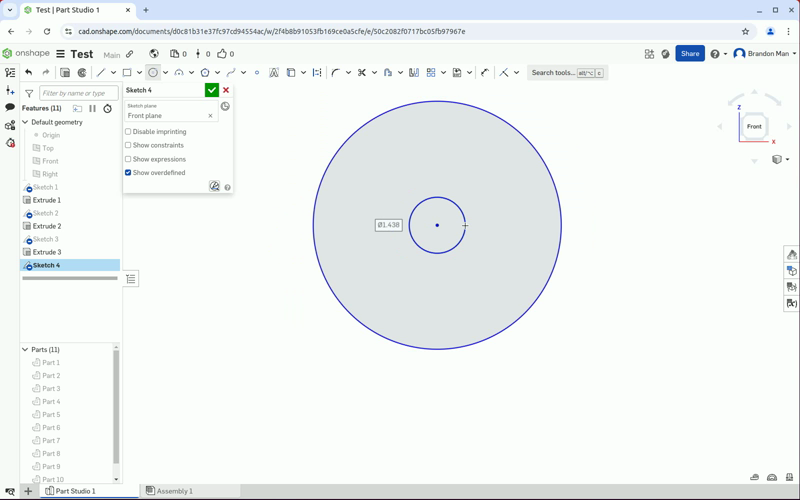
scroll(-6)
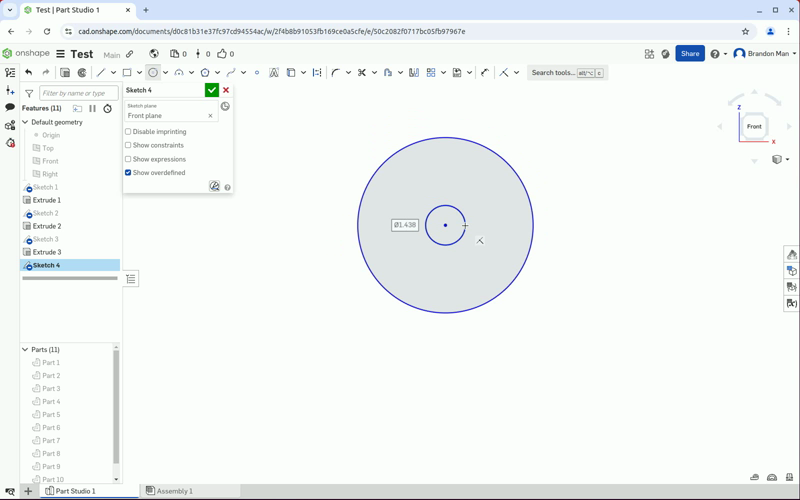
scroll(-6)
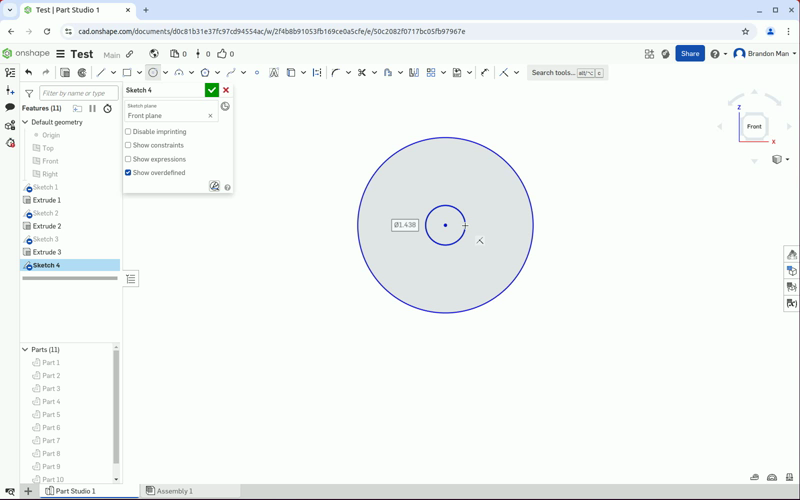
scroll(-6)
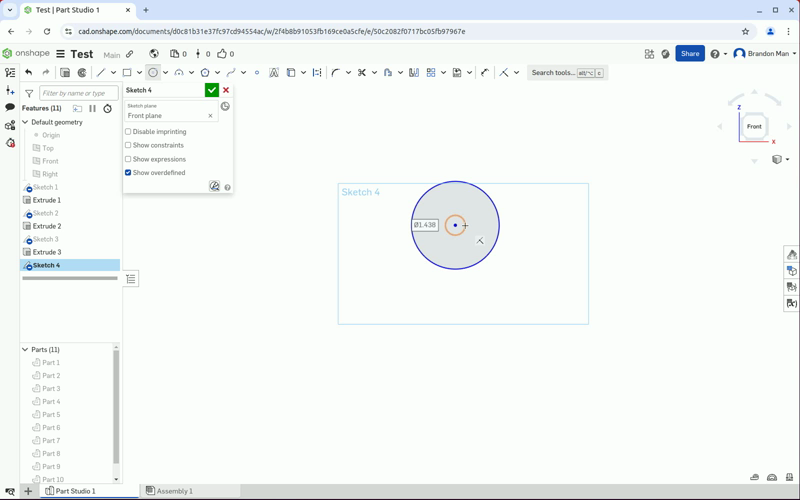
scroll(-6)
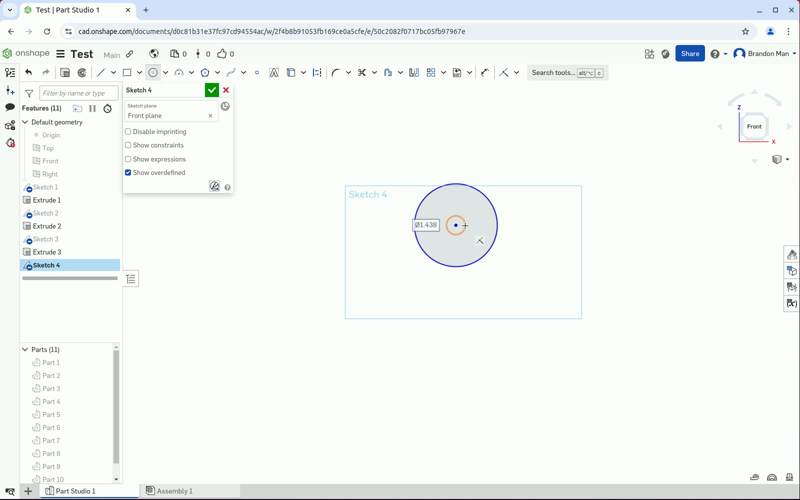
scroll(-6)
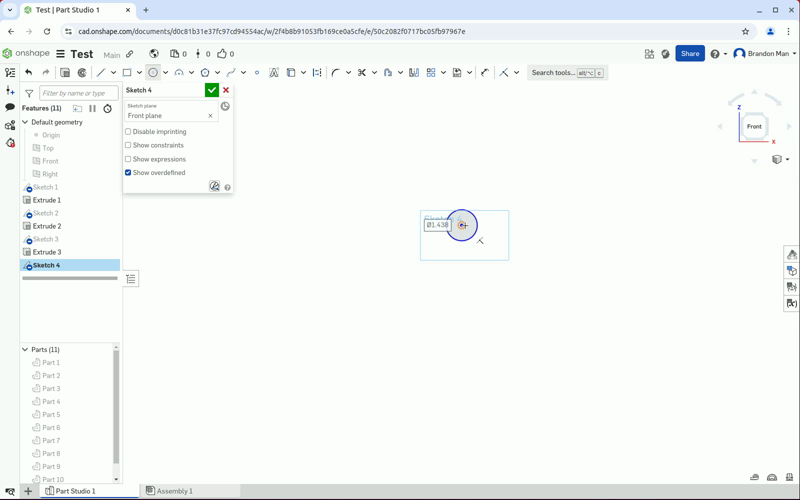
key(esc)
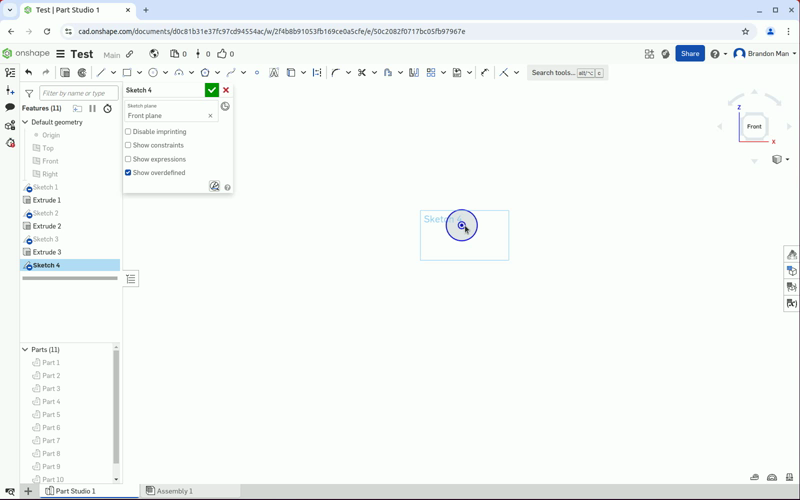
mouse_move(476, 222)
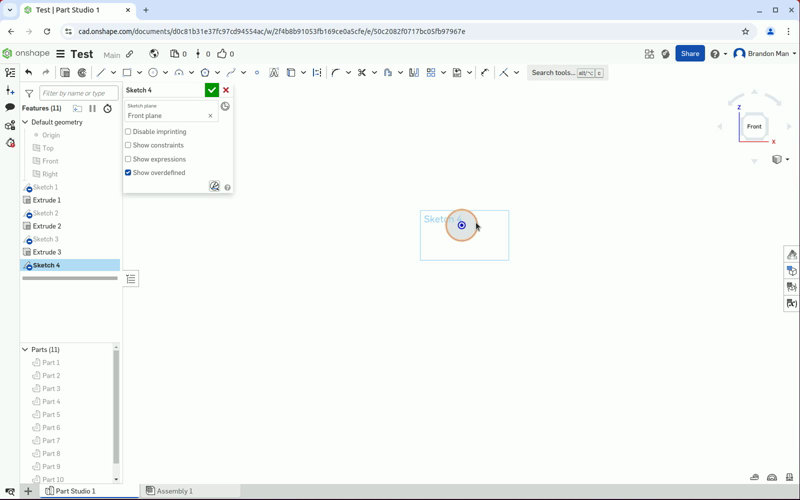
scroll(6)
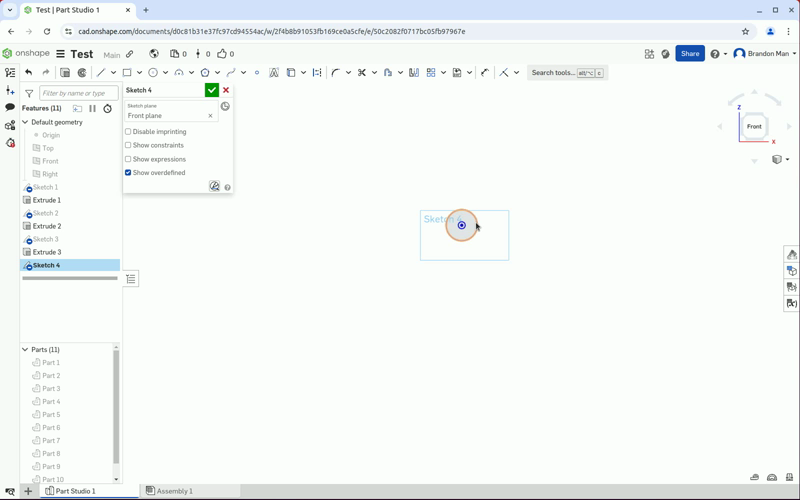
scroll(6)
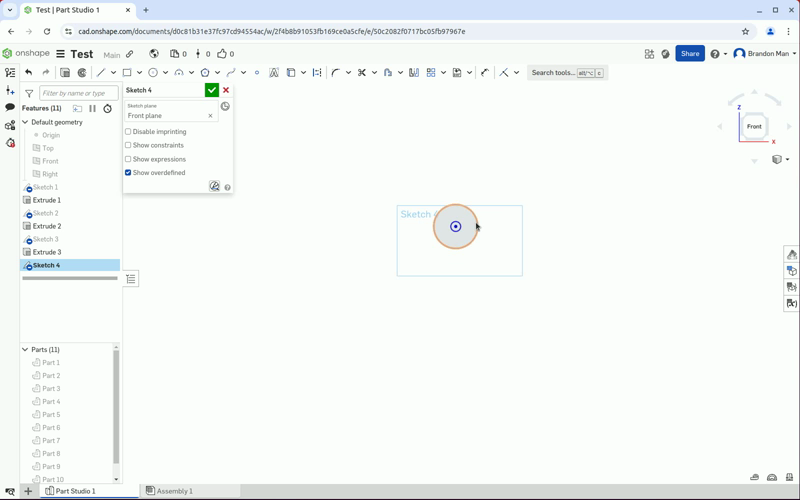
scroll(6)
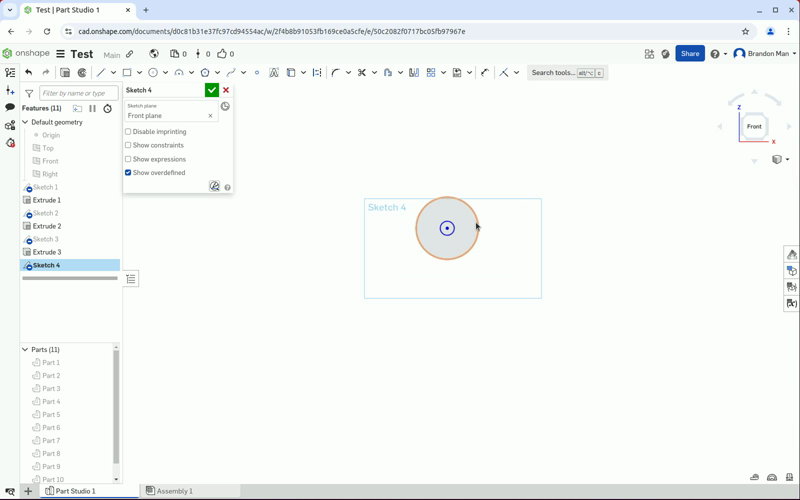
scroll(6)
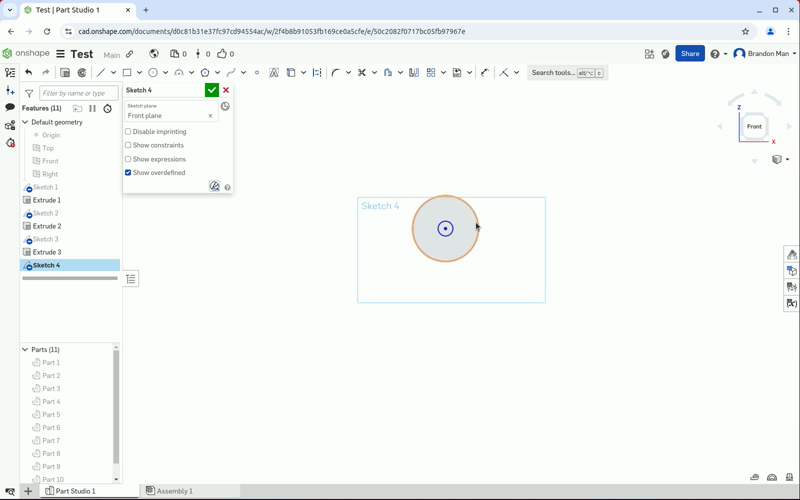
scroll(6)
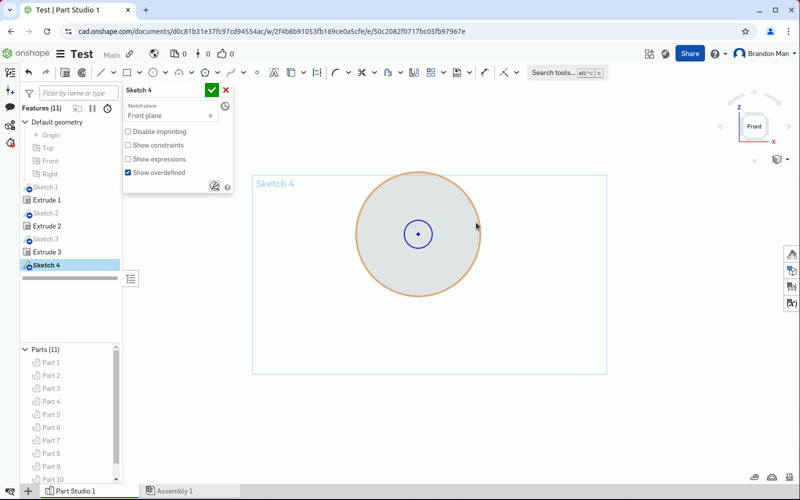
scroll(6)
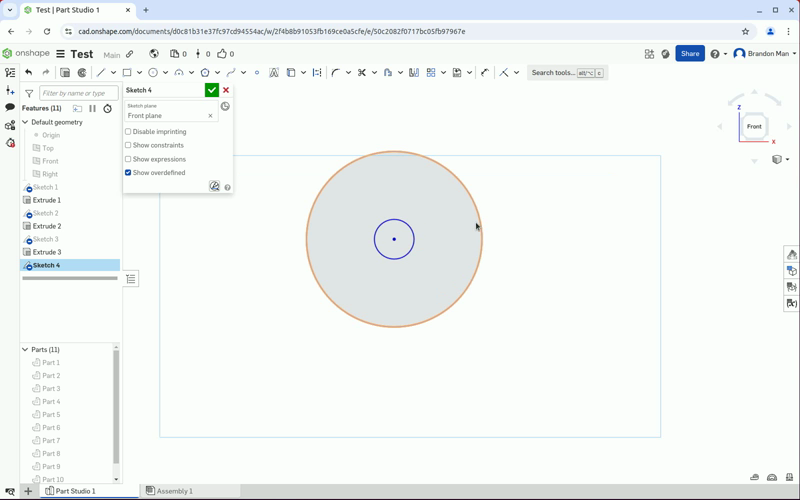
scroll(6)
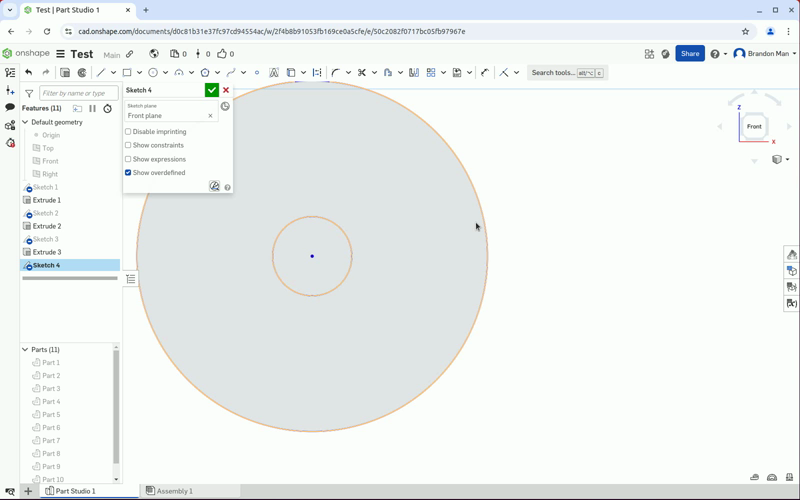
click(476, 222)
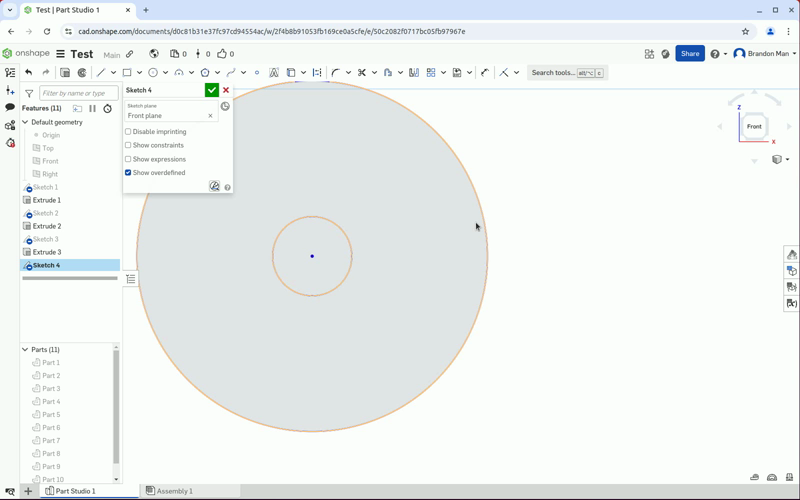
scroll(-6)
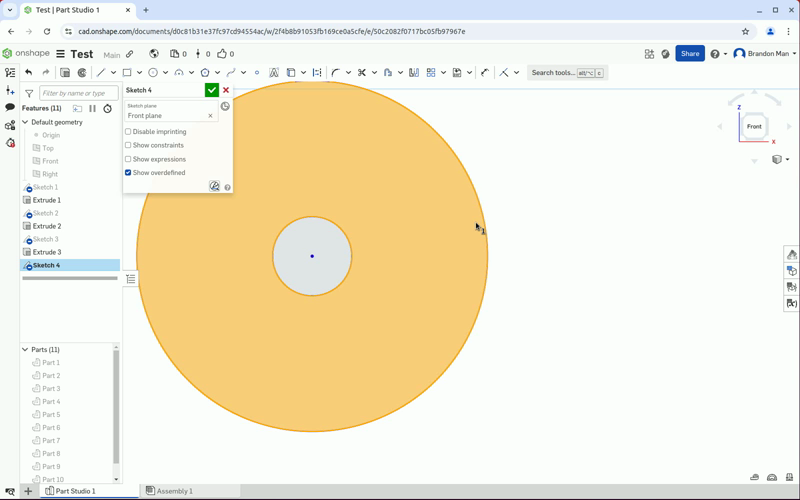
scroll(-6)
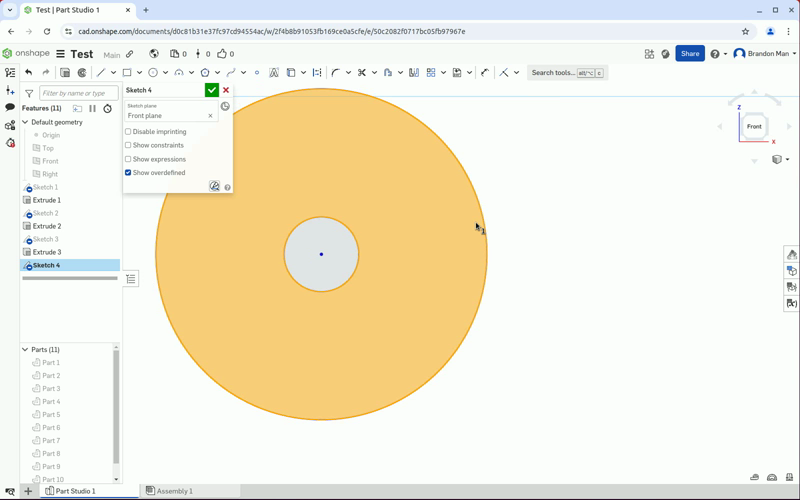
scroll(-6)
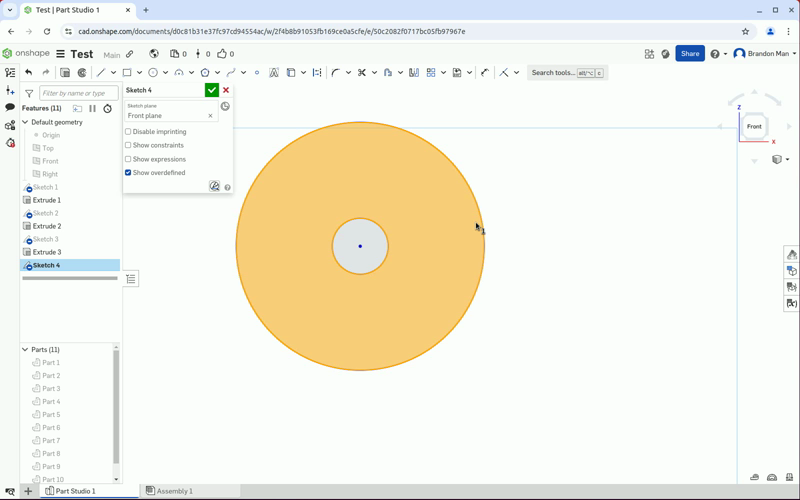
scroll(-6)
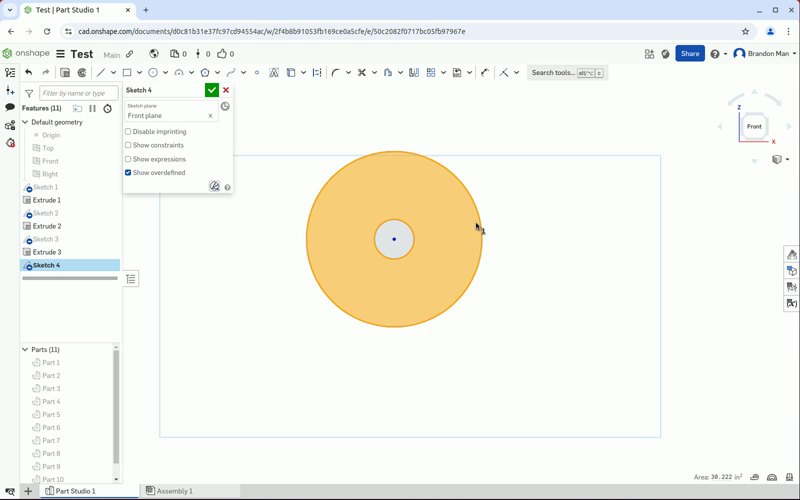
scroll(-6)
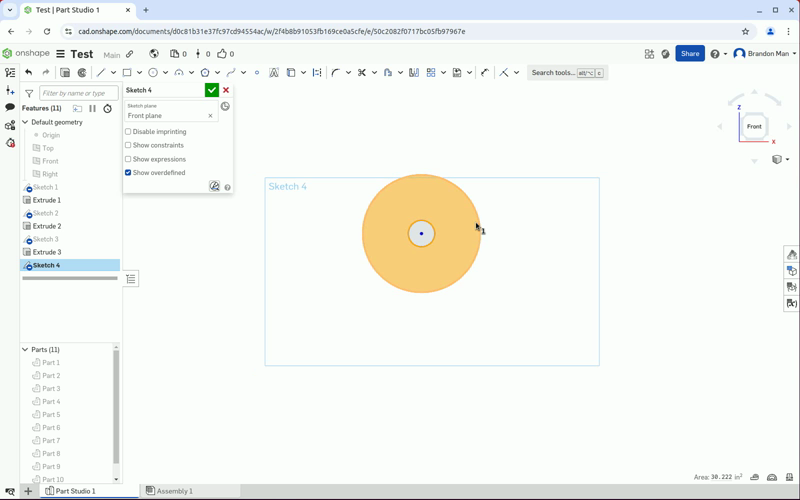
scroll(-6)
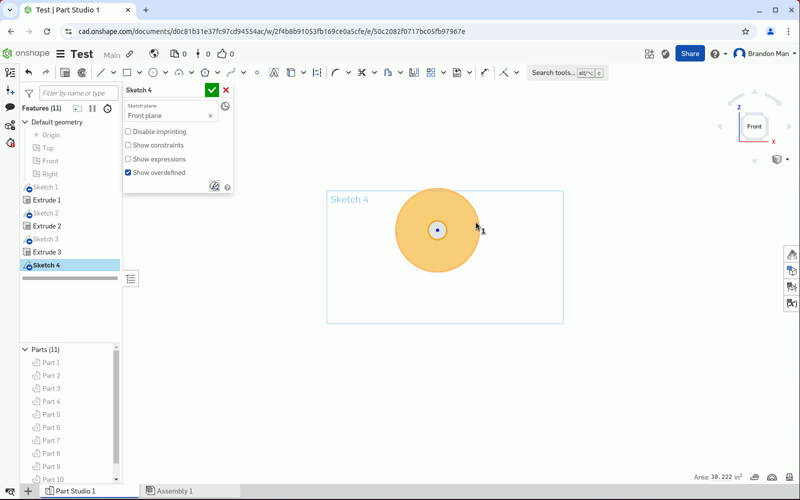
scroll(-6)
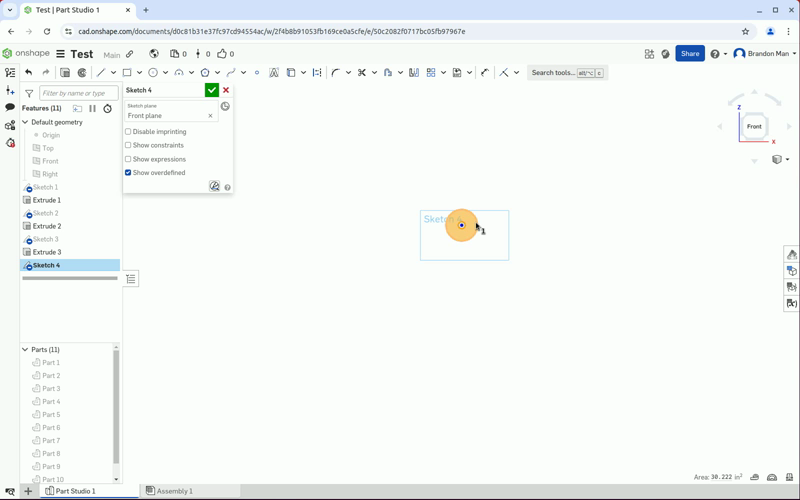
mouse_move(69, 352)
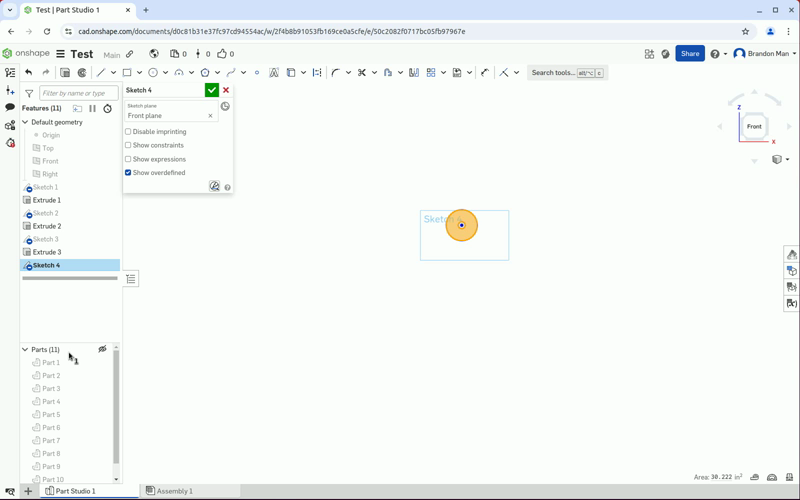
key(shift+y)
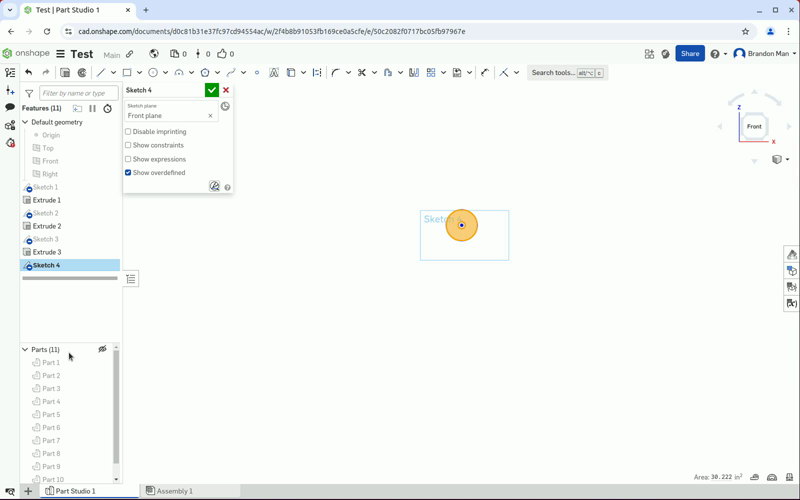
key(shift+e)
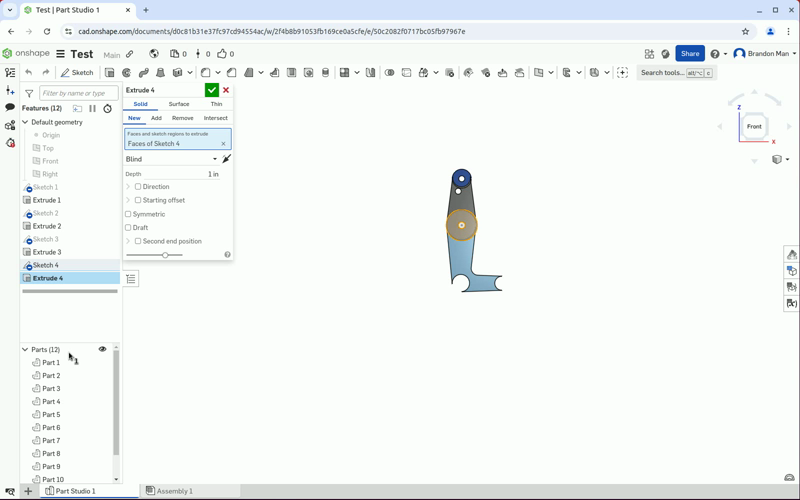
mouse_move(143, 106)
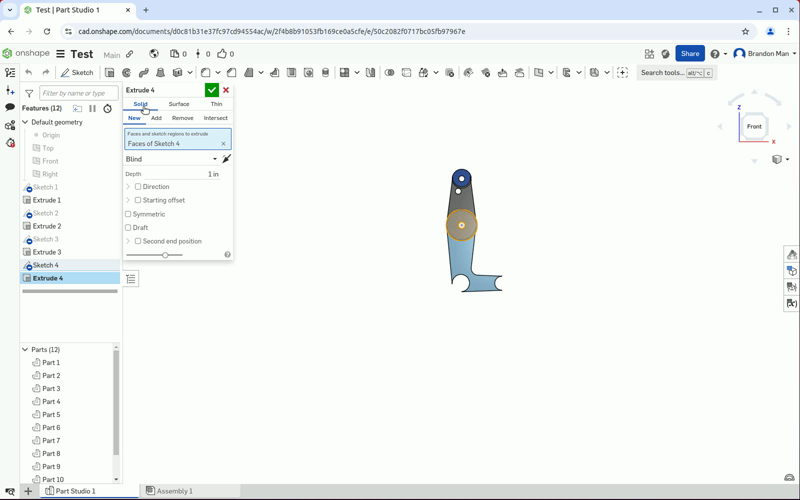
click(143, 106)
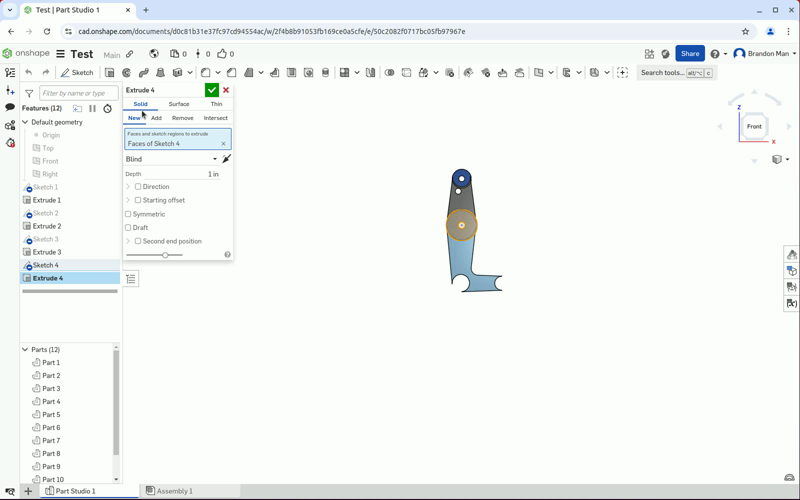
mouse_move(137, 120)
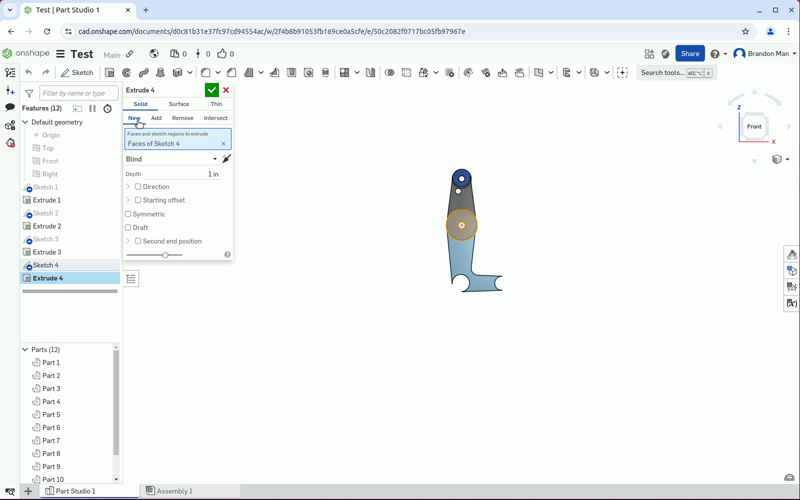
click(137, 120)
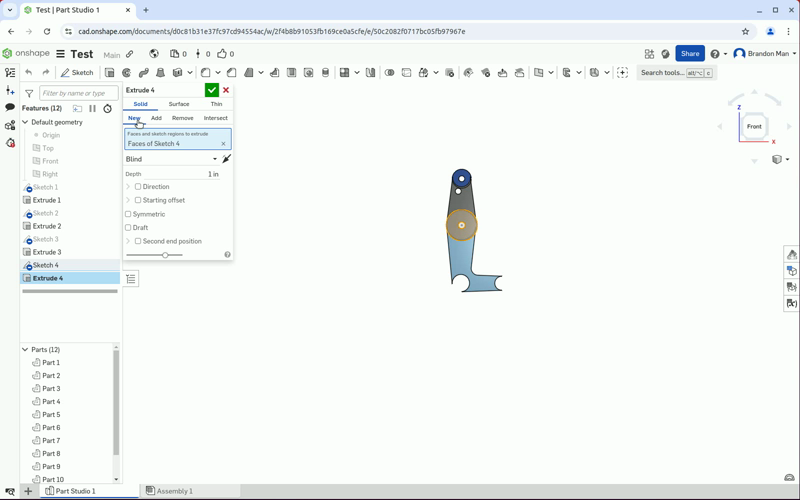
key(tab, 4)
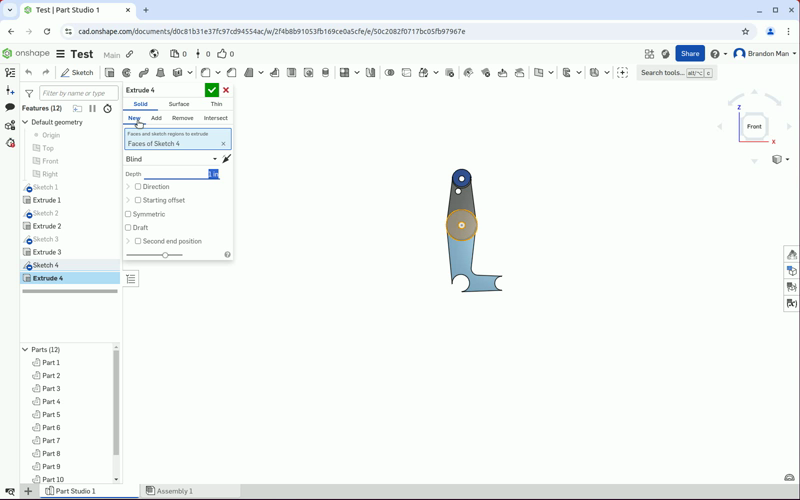
text(0.481)
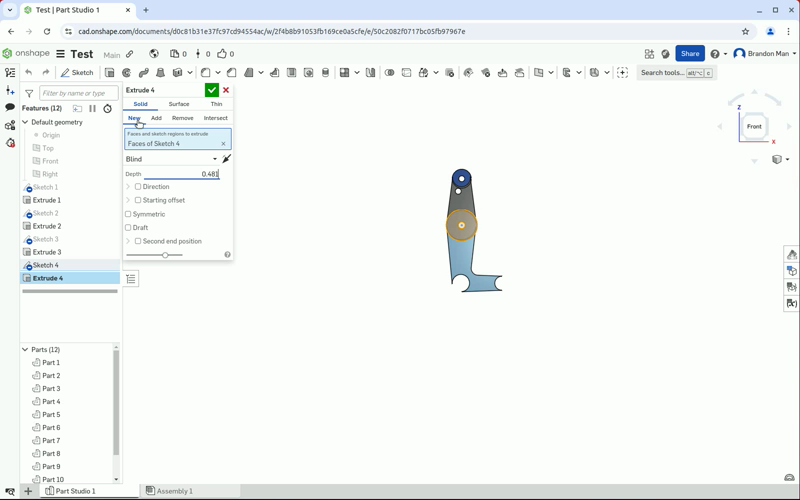
key(enter)
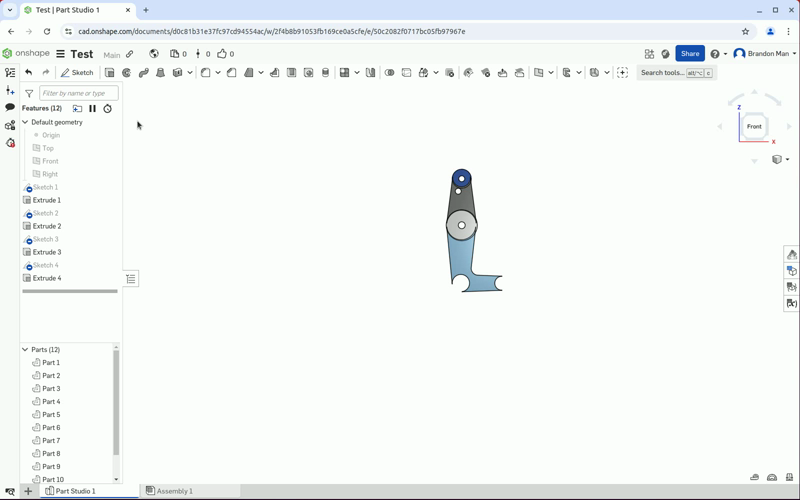
key(shift+h)
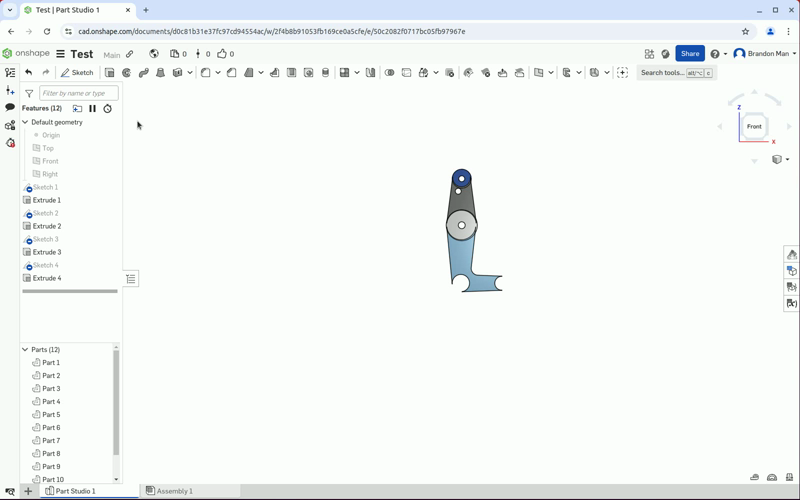
key(shift+h)
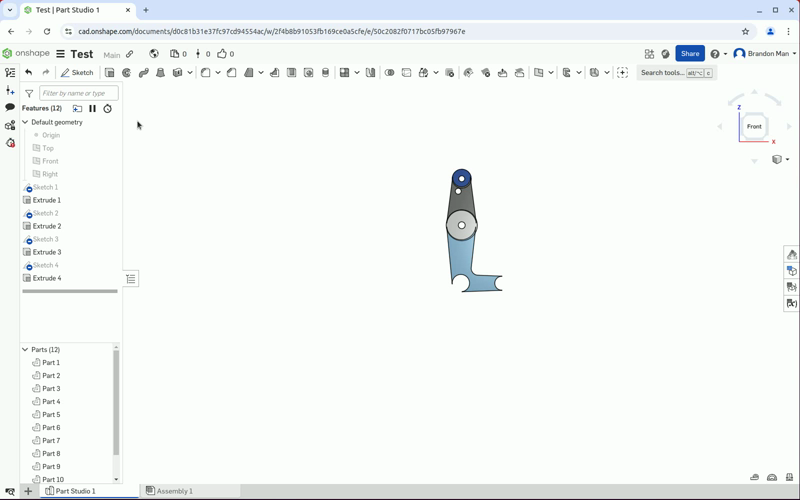
mouse_move(73, 189)
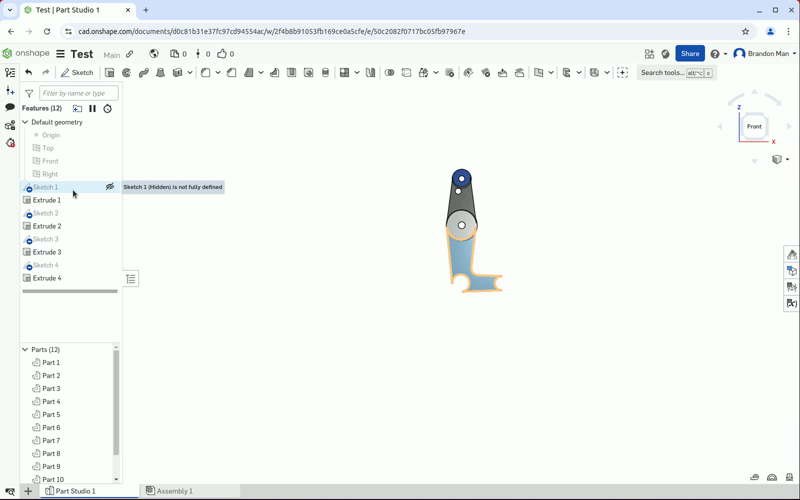
click(73, 189)
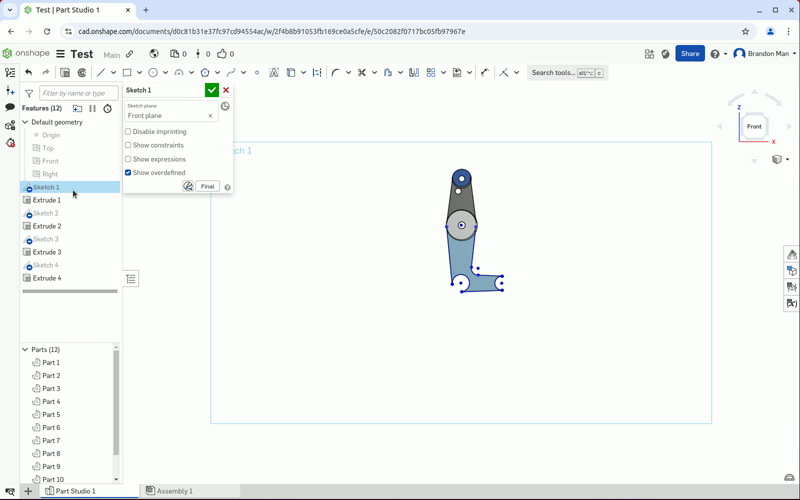
mouse_move(229, 92)
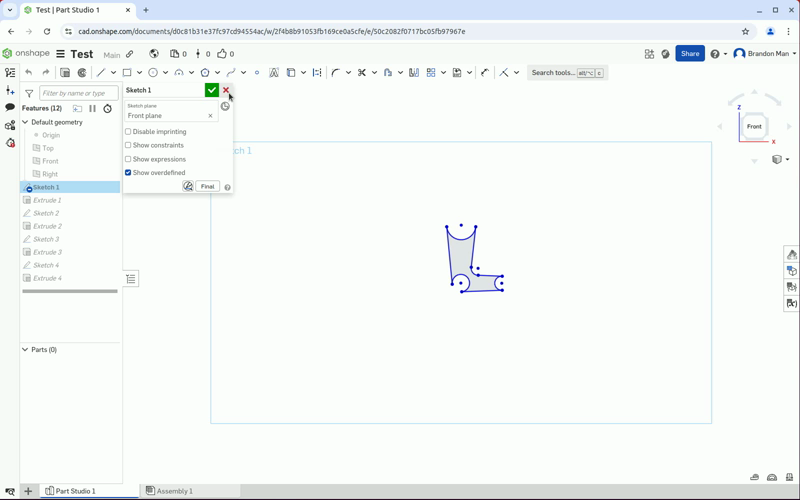
click(229, 92)
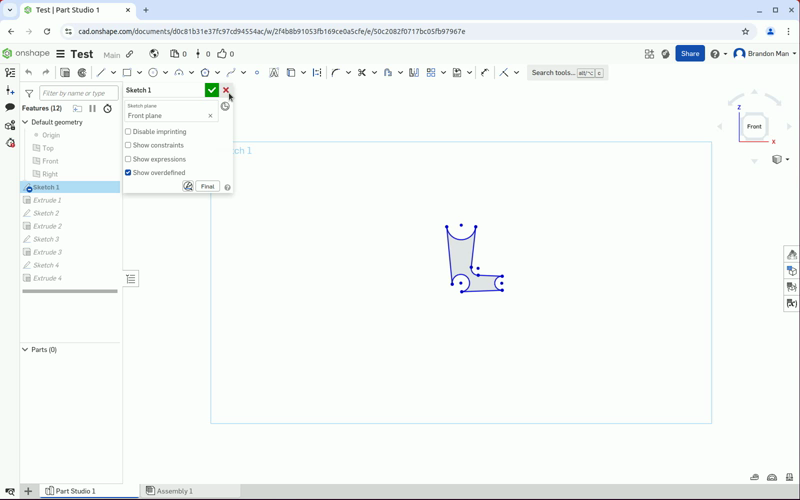
key(shift+s)
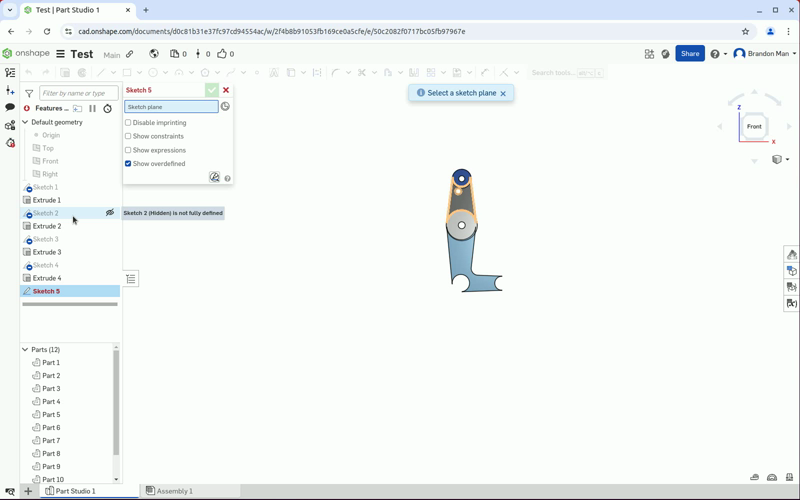
scroll(3)
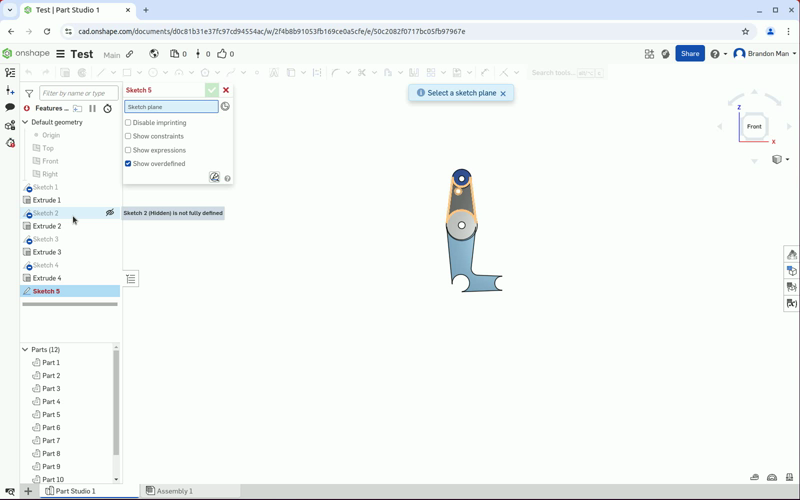
mouse_move(73, 163)
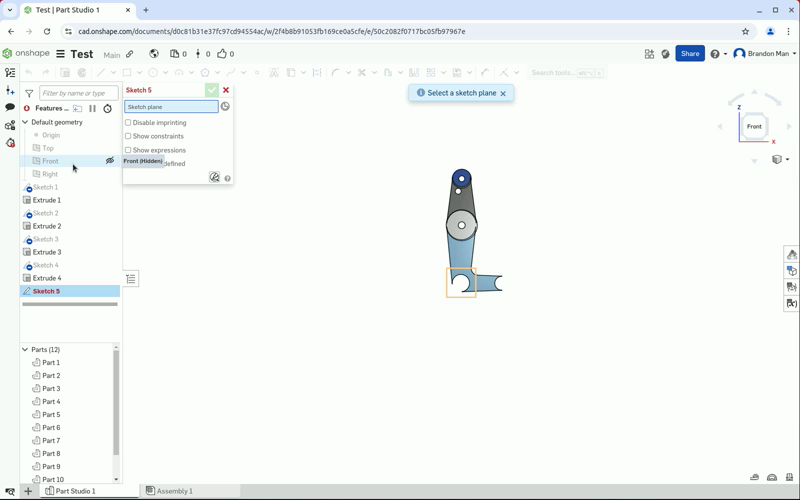
click(73, 163)
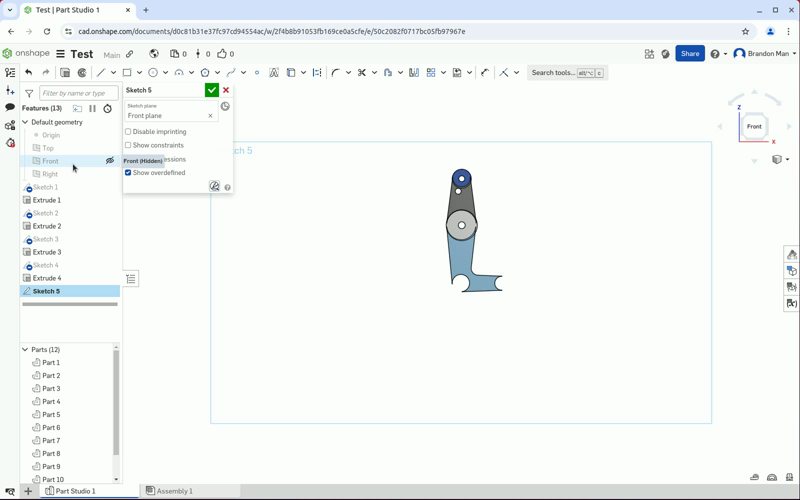
mouse_move(69, 352)
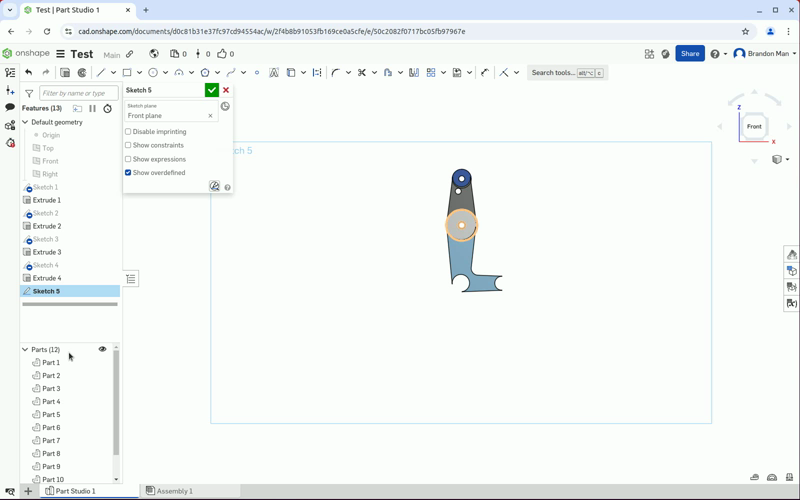
key(y)
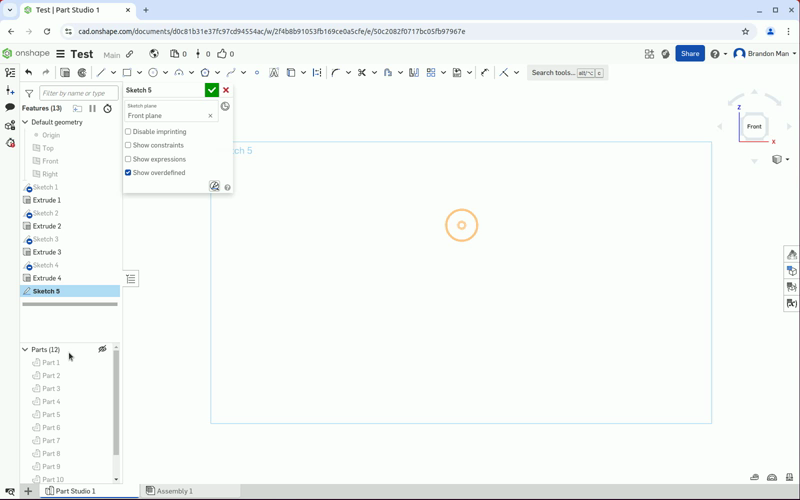
key(l)
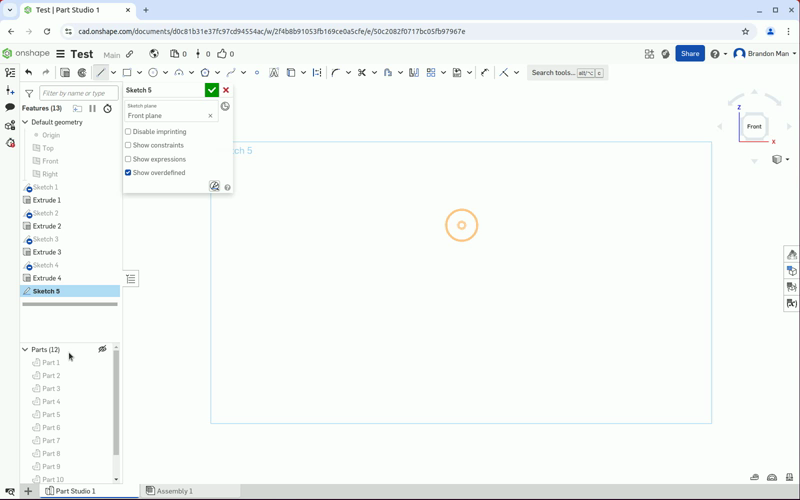
key_down(shift)
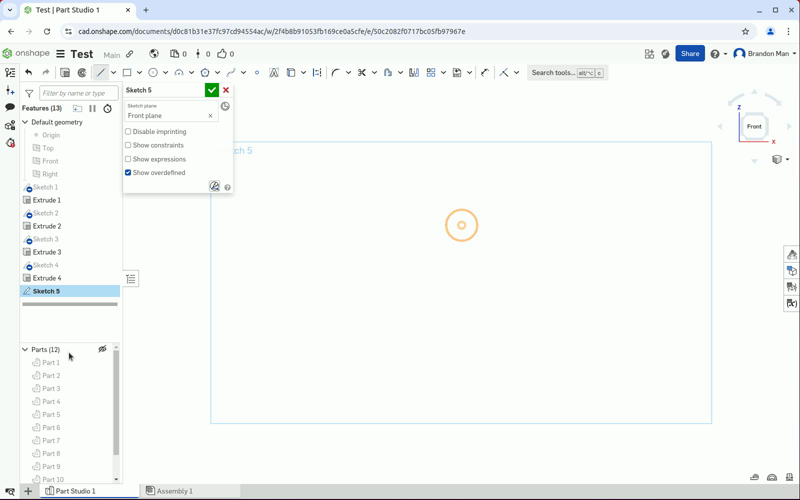
mouse_move(460, 291)
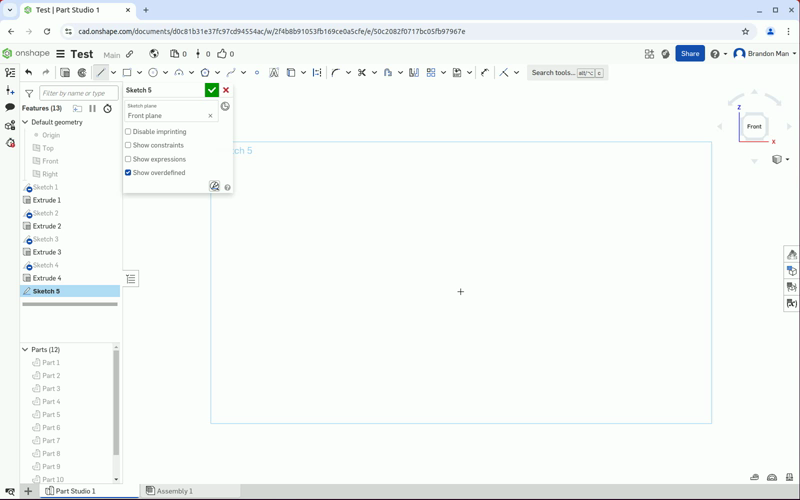
click(460, 291)
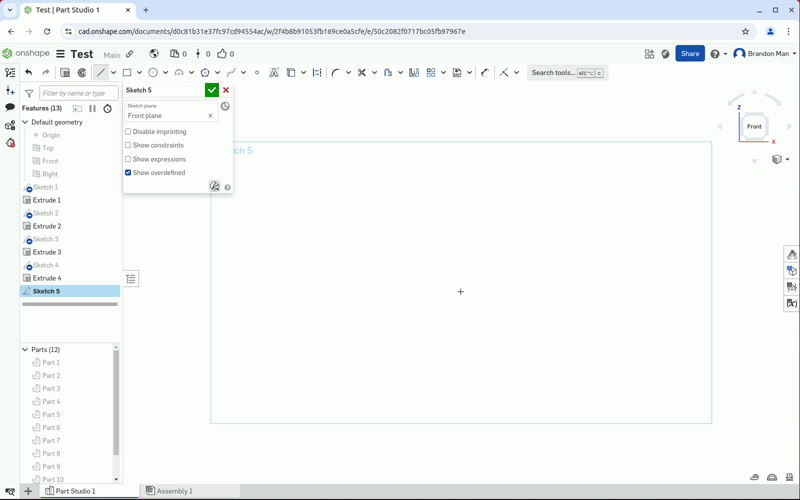
key_up(shift)
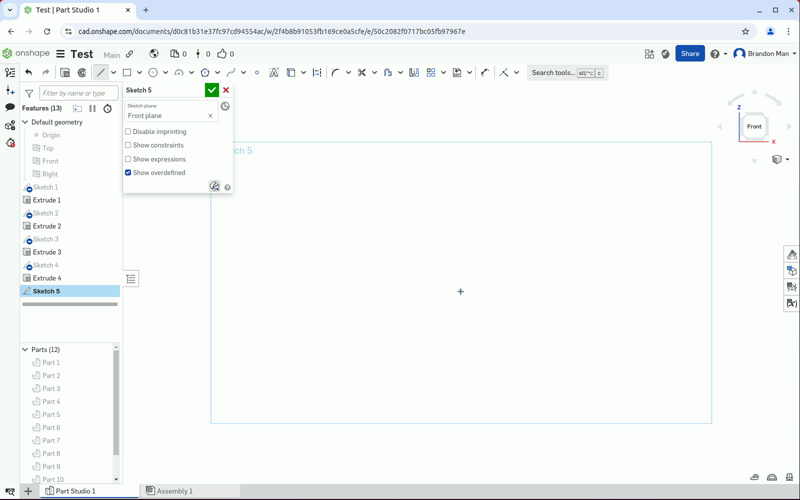
key_down(shift)
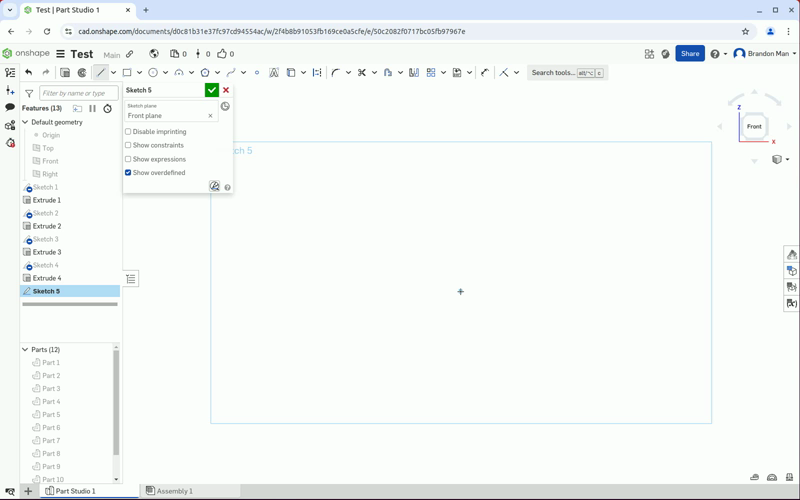
mouse_move(490, 291)
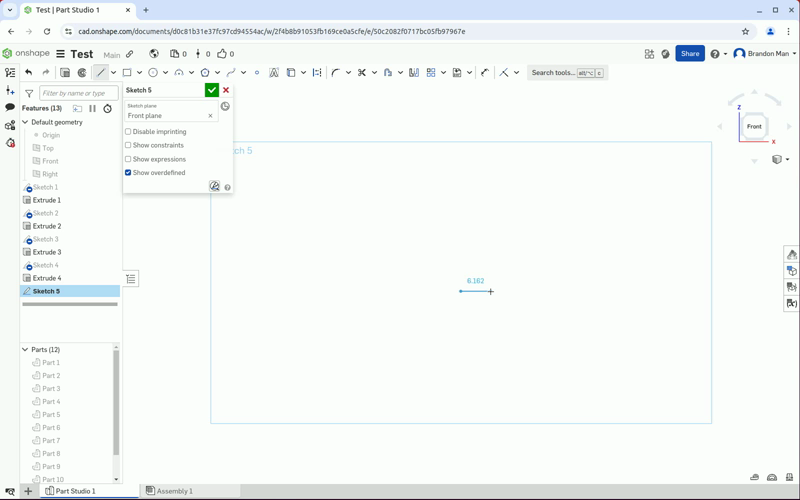
mouse_move(461, 291)
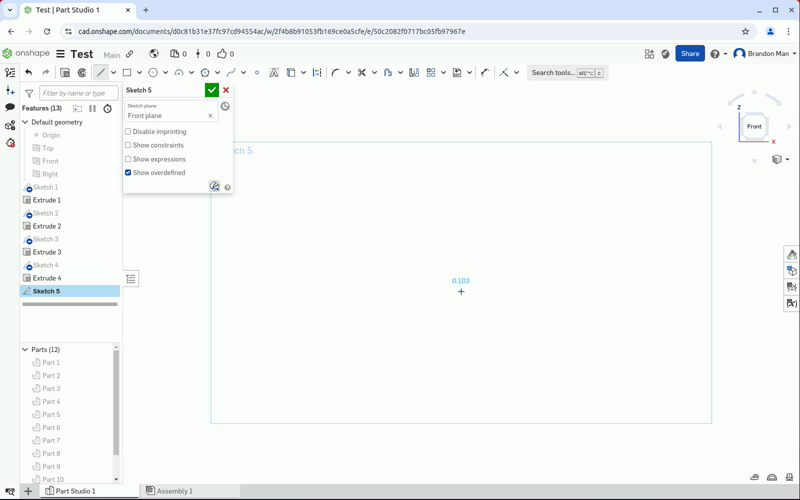
scroll(6)
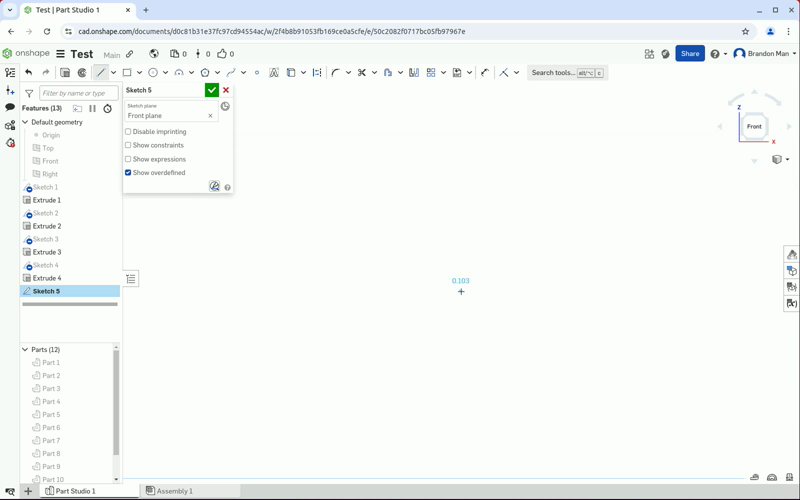
scroll(6)
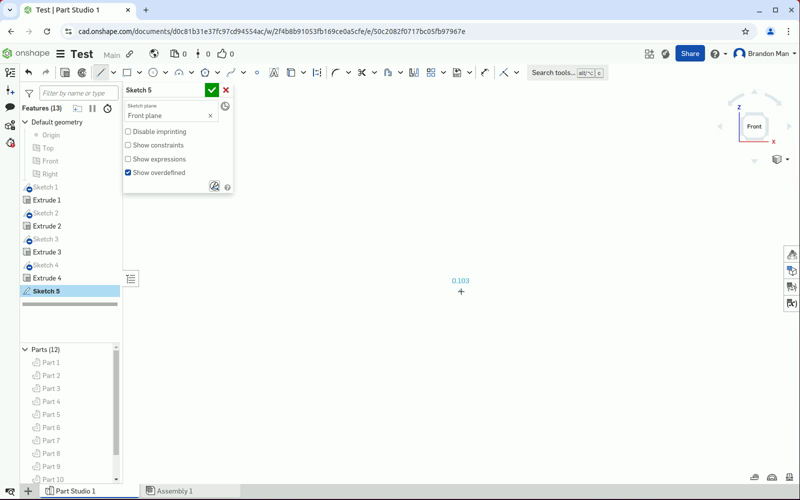
scroll(6)
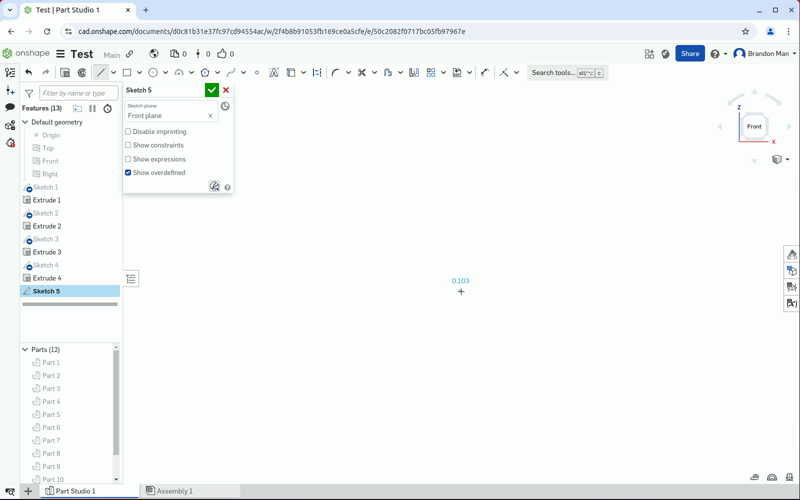
scroll(6)
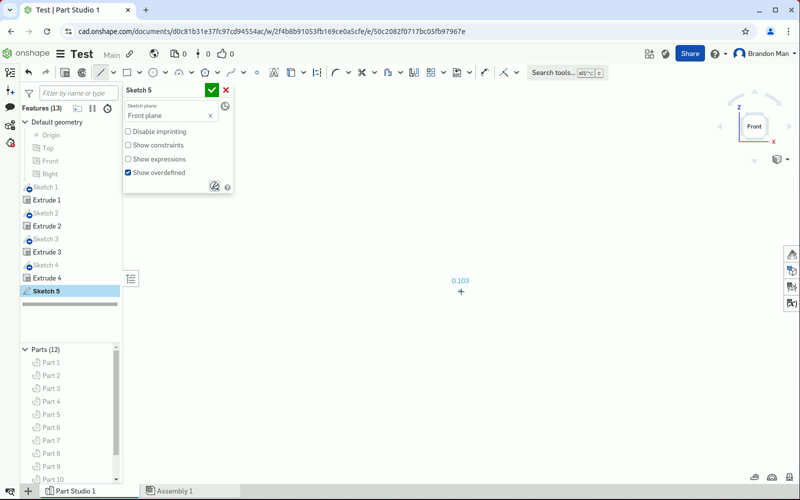
scroll(6)
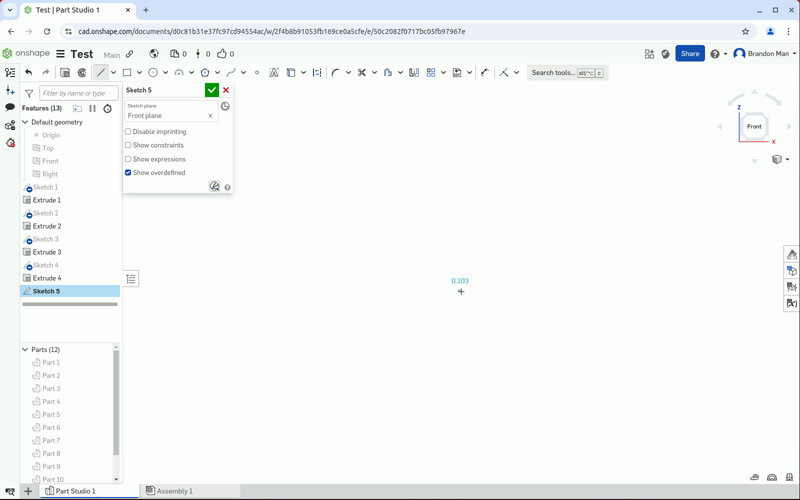
scroll(6)
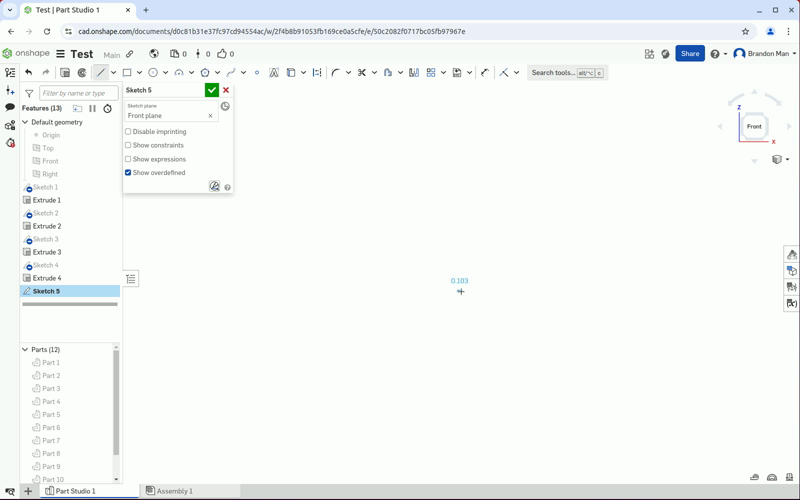
scroll(6)
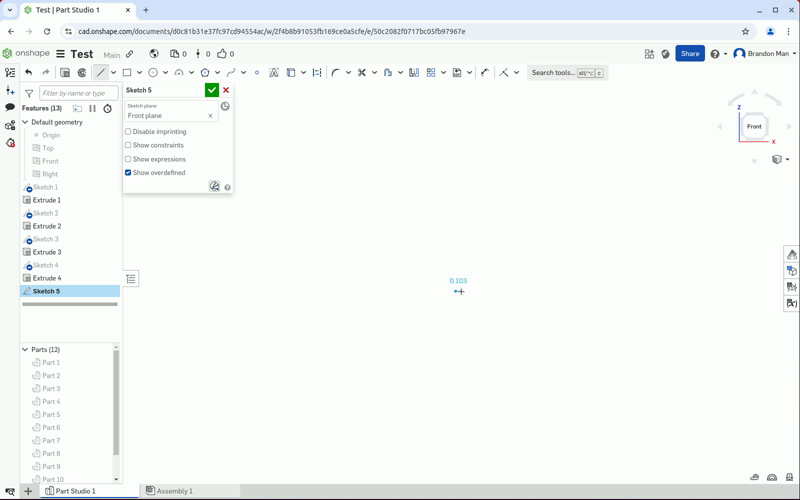
click(461, 291)
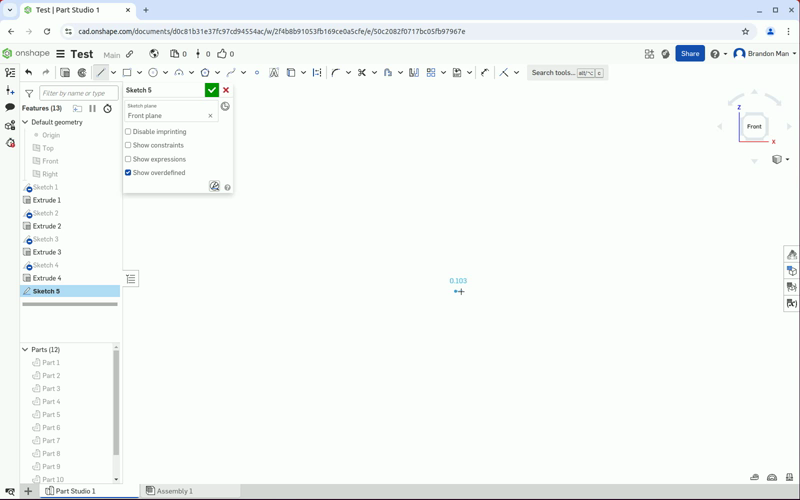
scroll(-6)
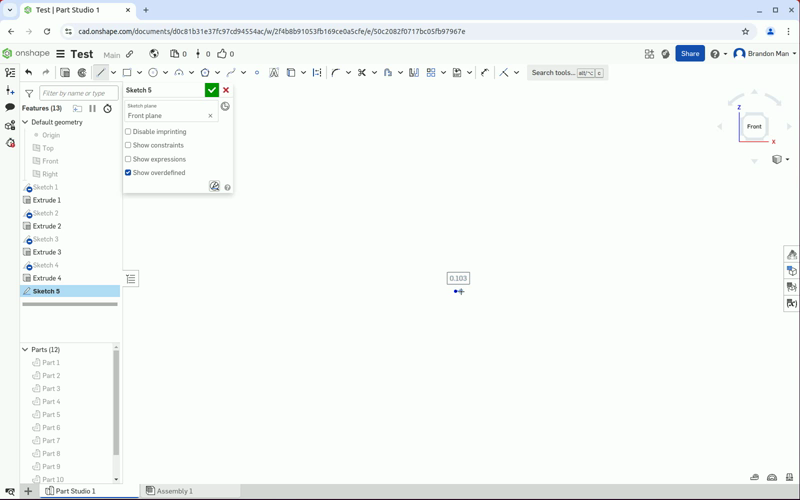
scroll(-6)
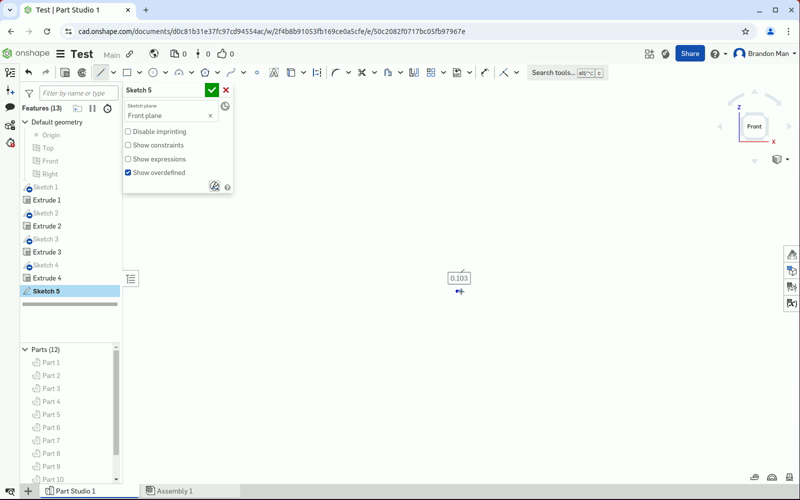
scroll(-6)
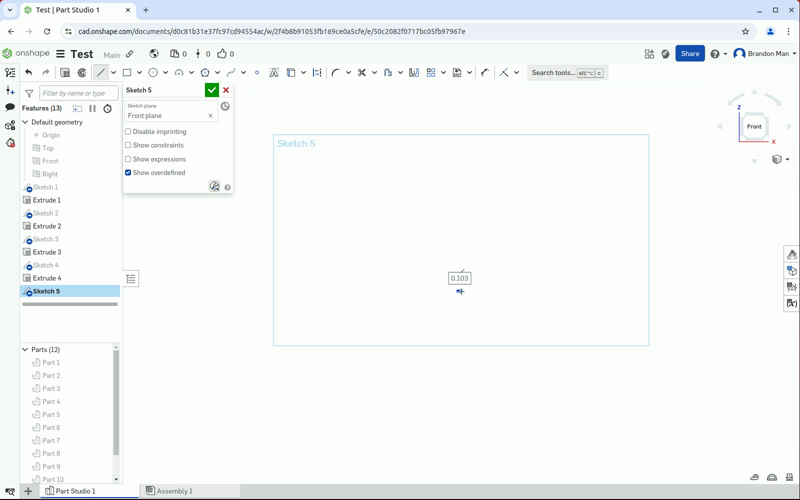
scroll(-6)
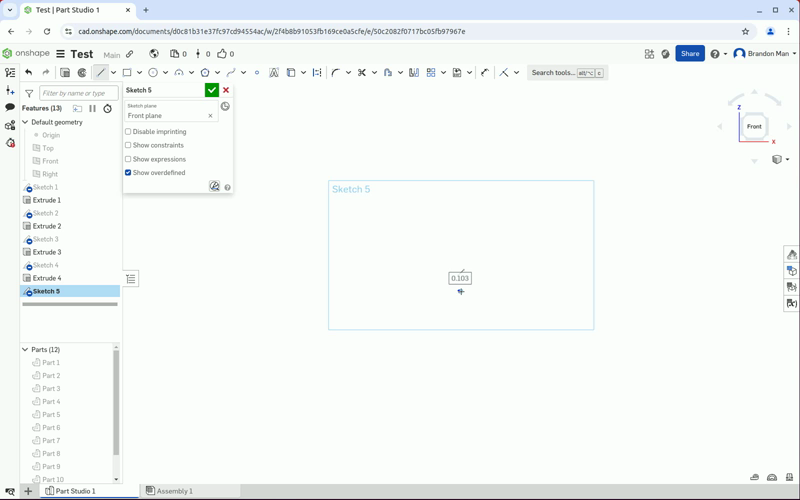
scroll(-6)
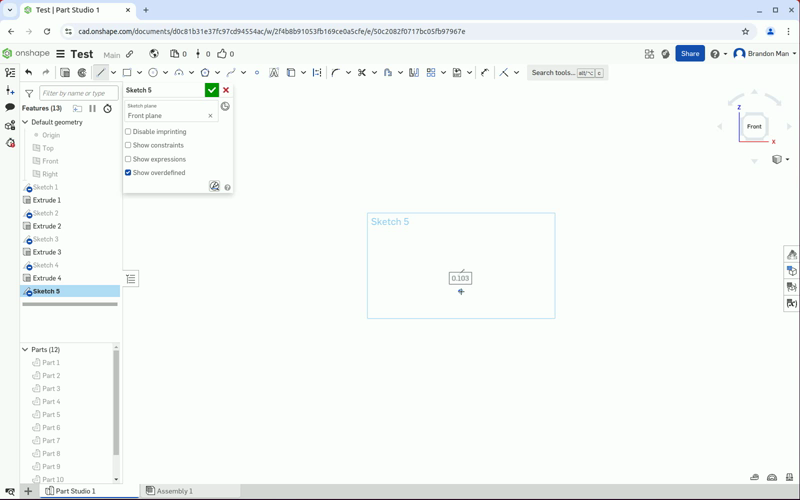
scroll(-6)
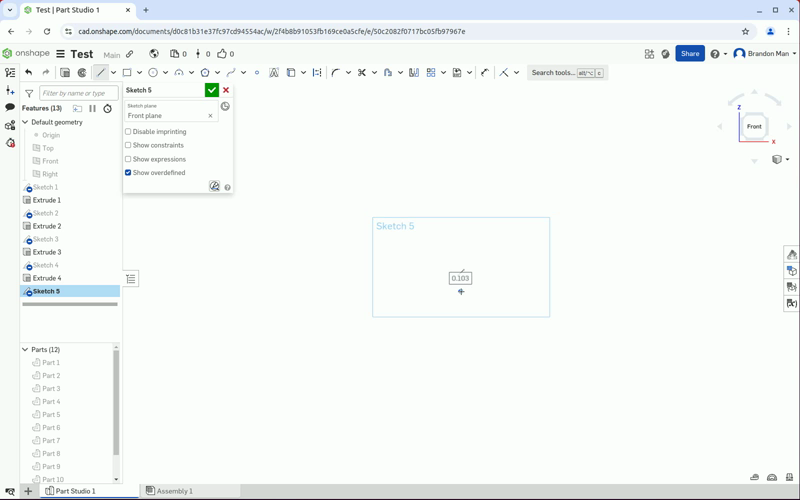
scroll(-6)
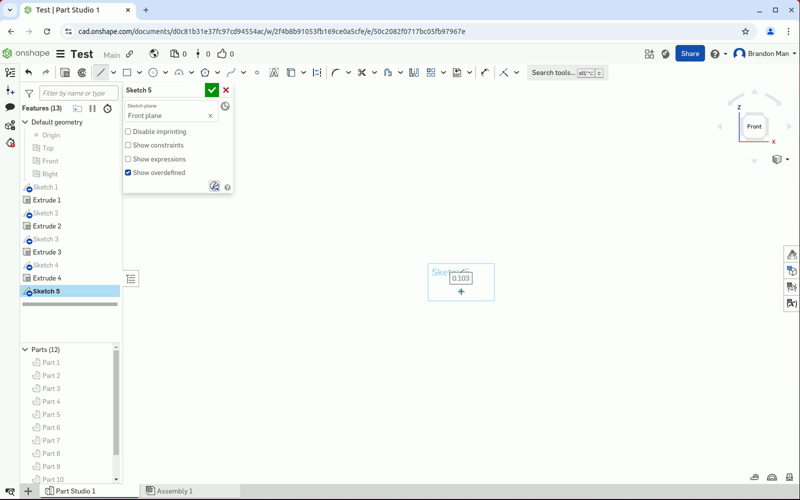
key_up(shift)
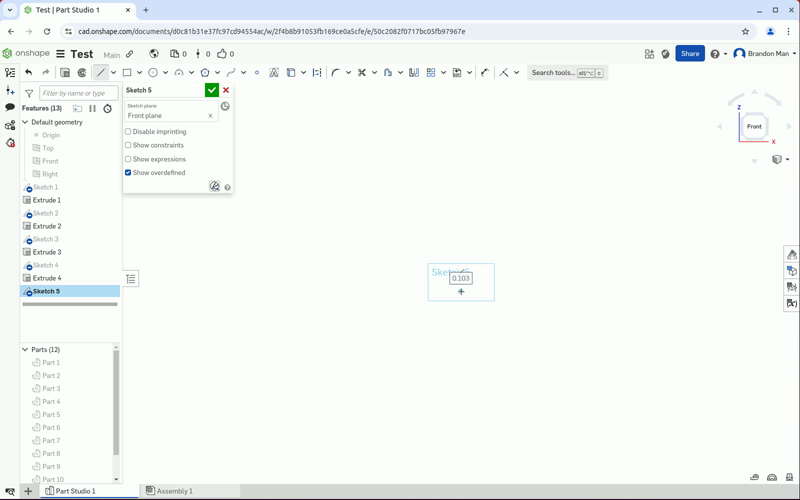
key(esc)
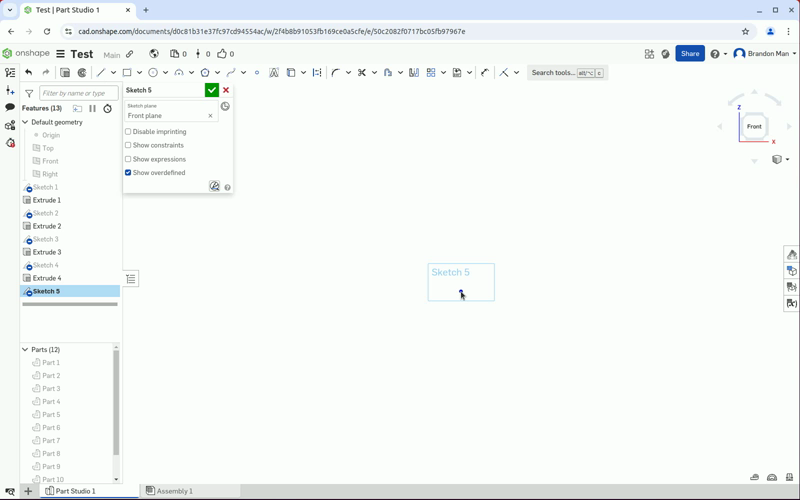
key(a)
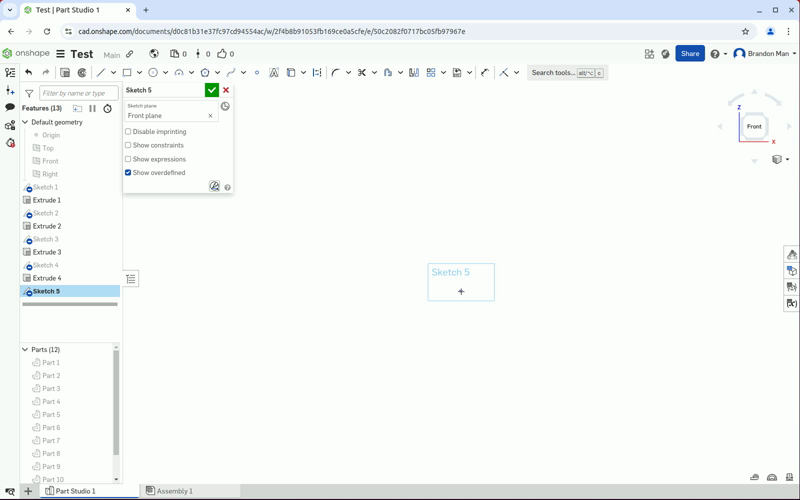
mouse_move(461, 291)
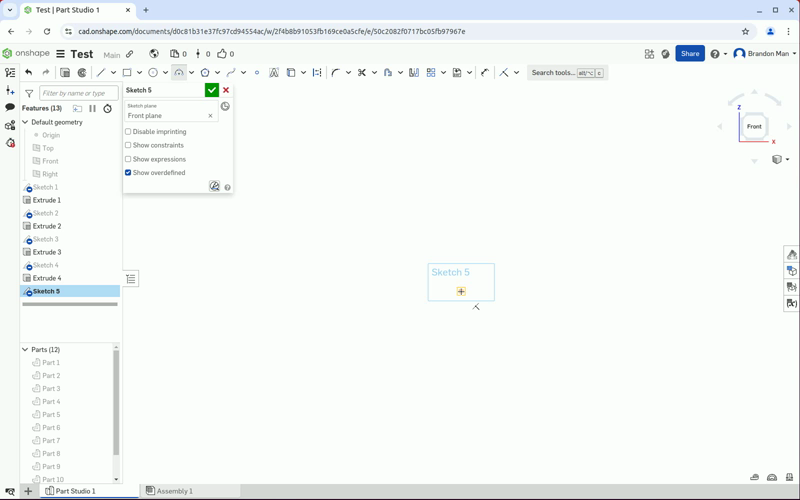
scroll(6)
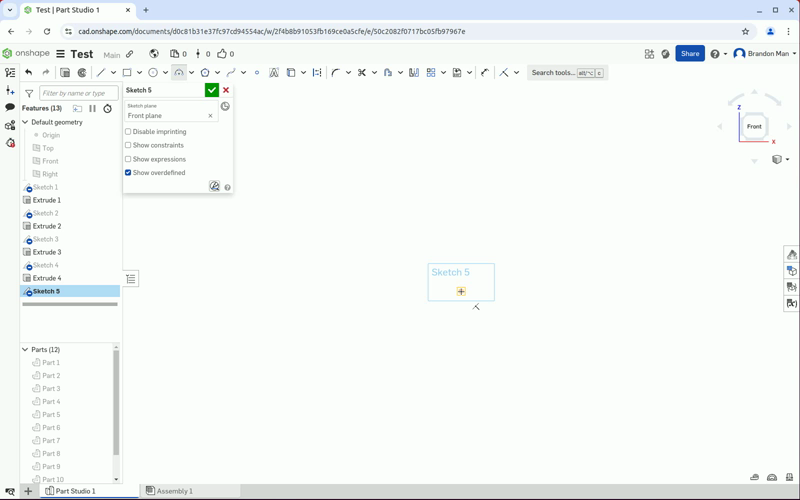
scroll(6)
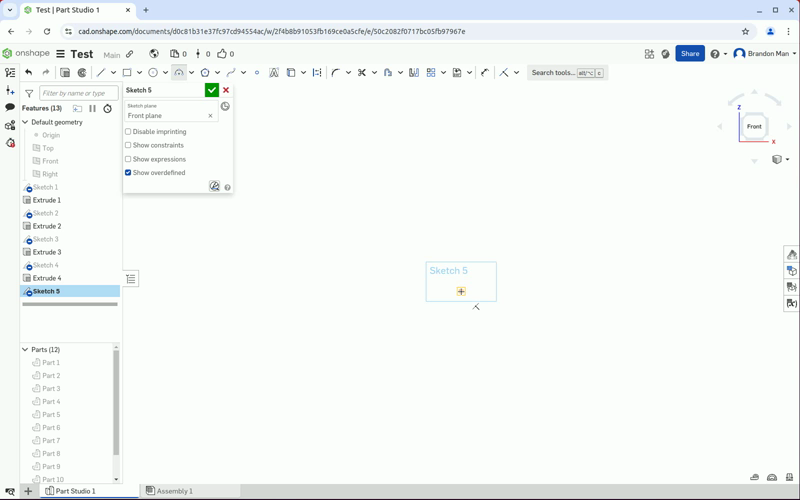
scroll(6)
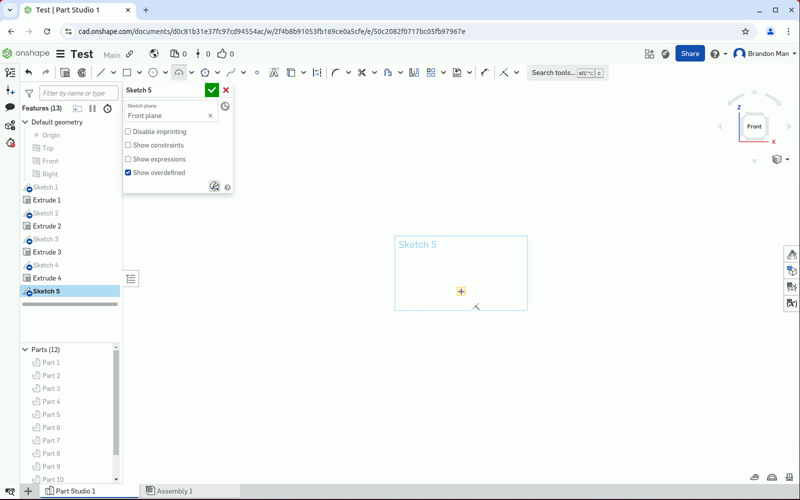
scroll(6)
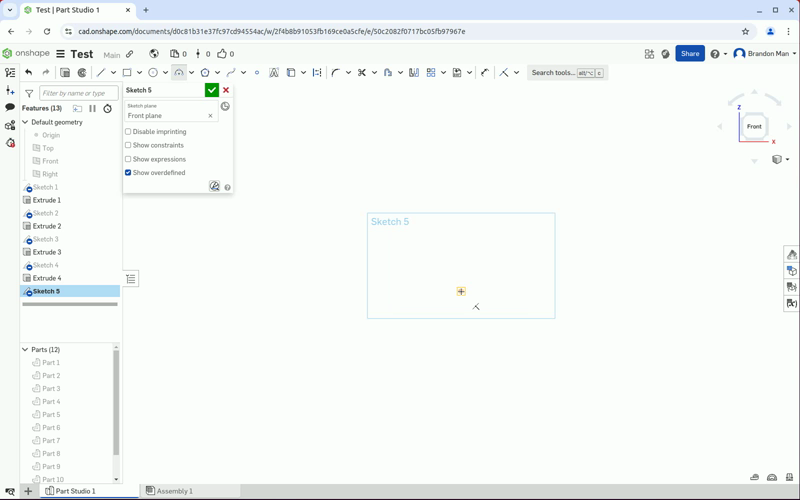
scroll(6)
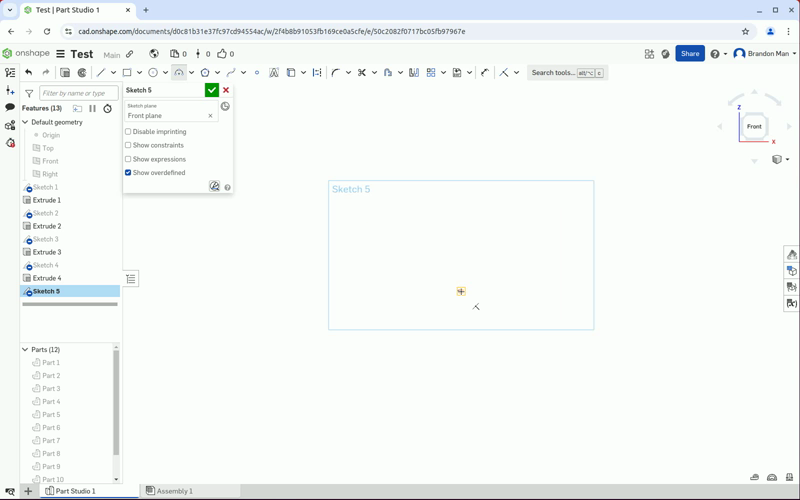
scroll(6)
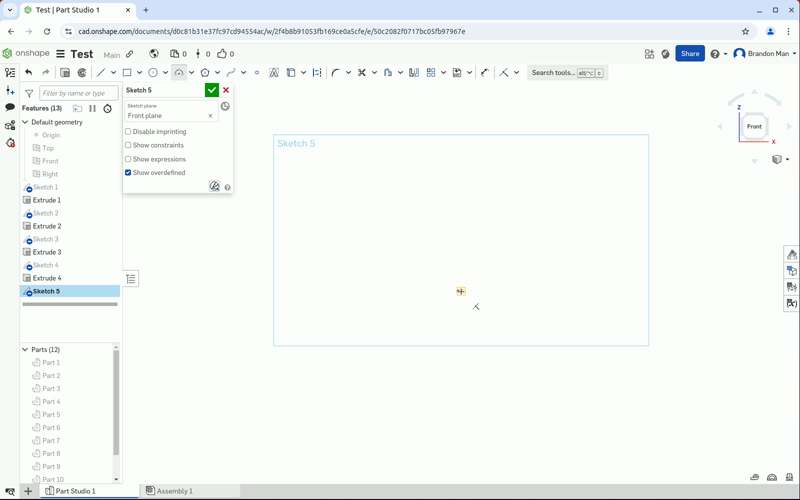
scroll(6)
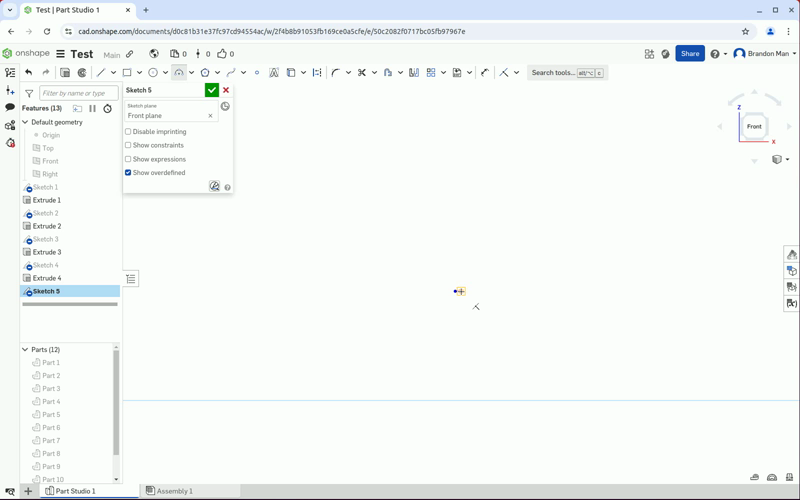
click(461, 291)
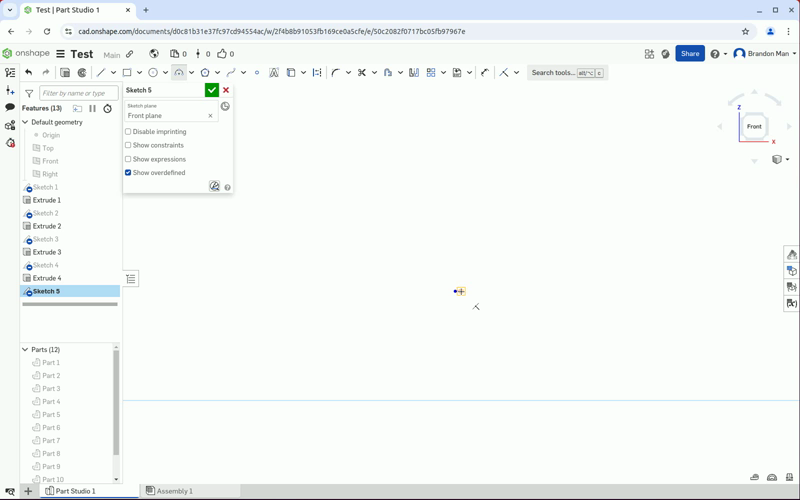
scroll(-6)
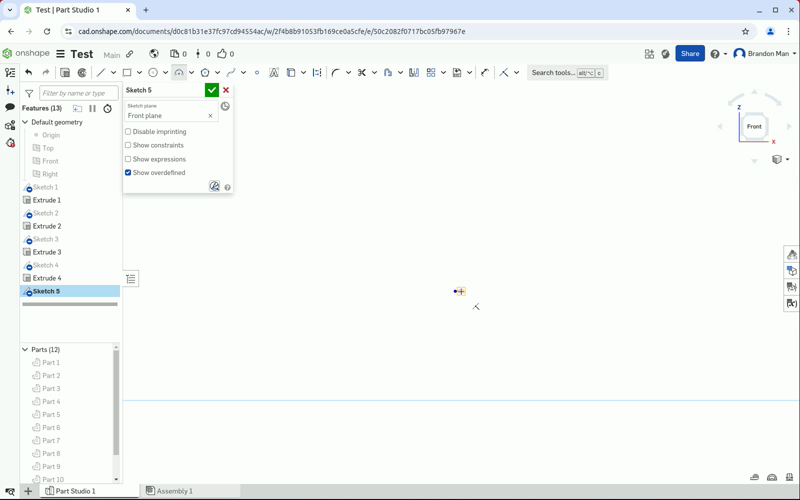
scroll(-6)
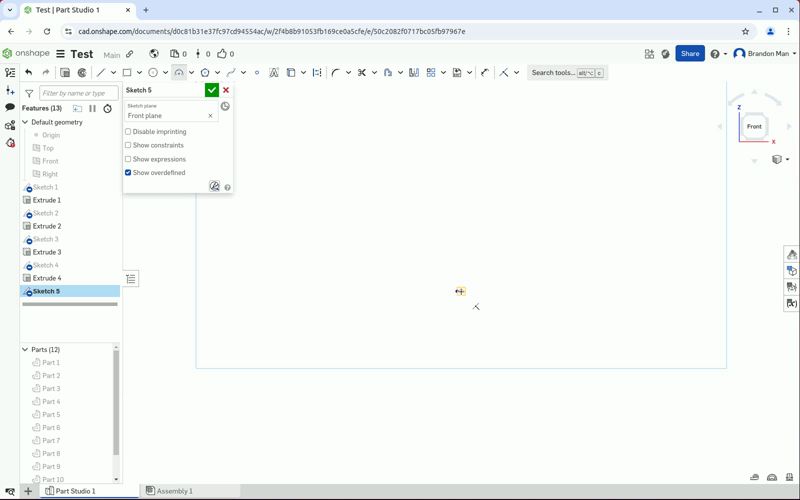
scroll(-6)
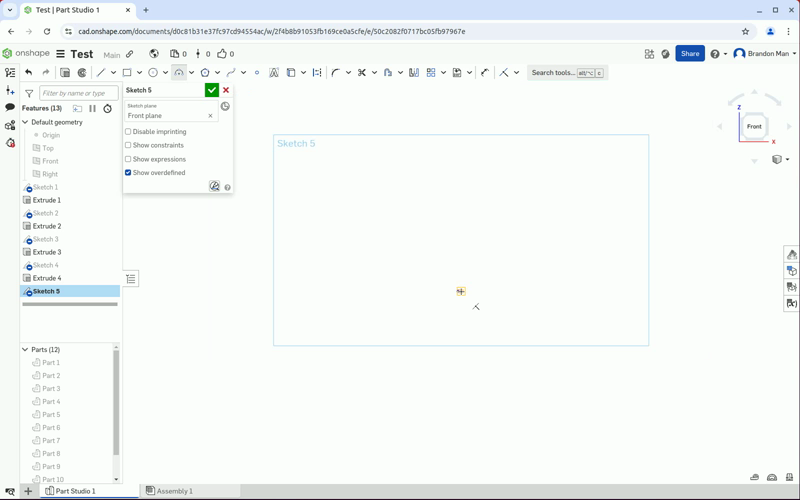
scroll(-6)
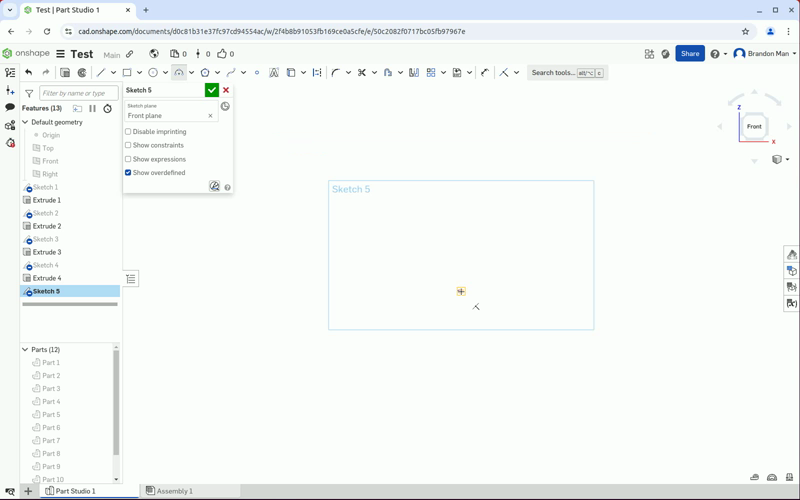
scroll(-6)
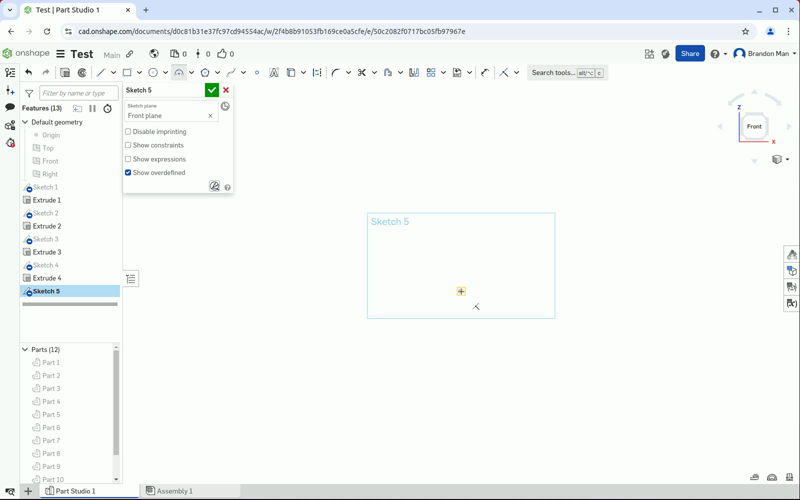
scroll(-6)
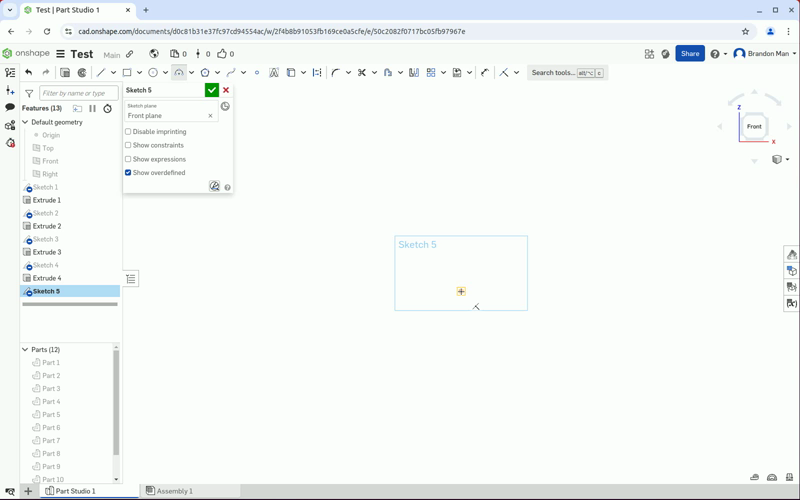
scroll(-6)
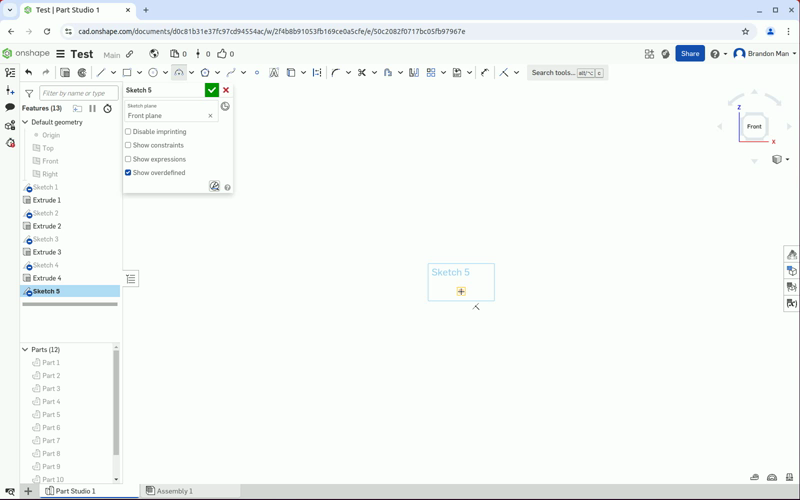
mouse_move(460, 291)
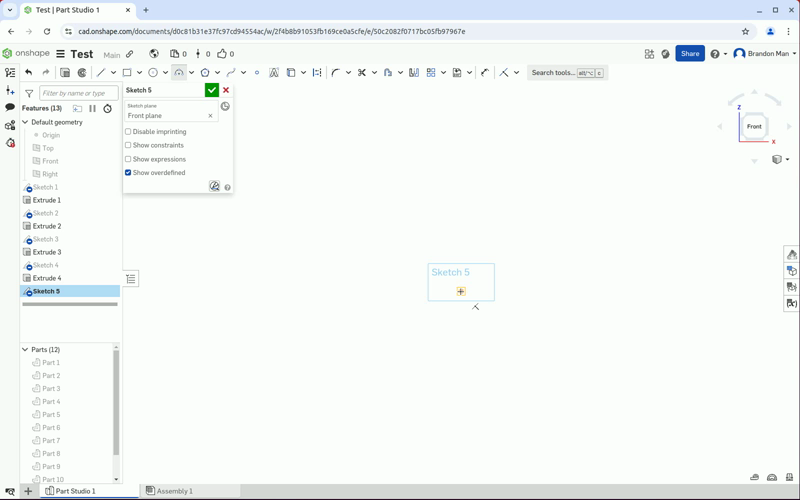
scroll(6)
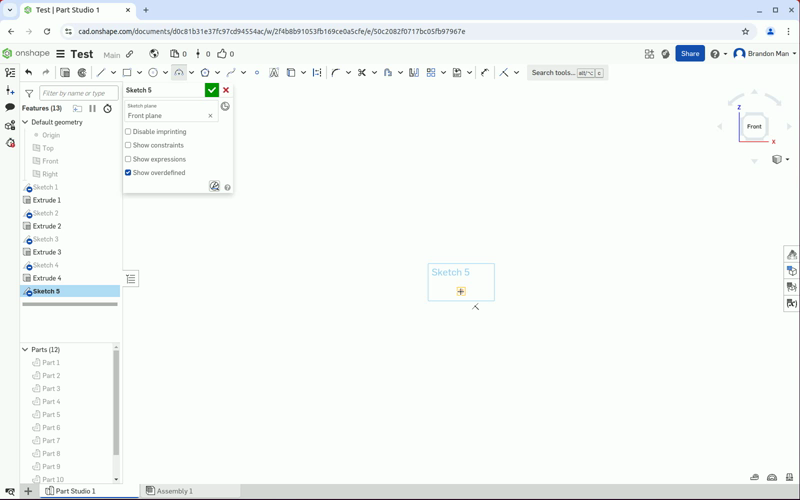
scroll(6)
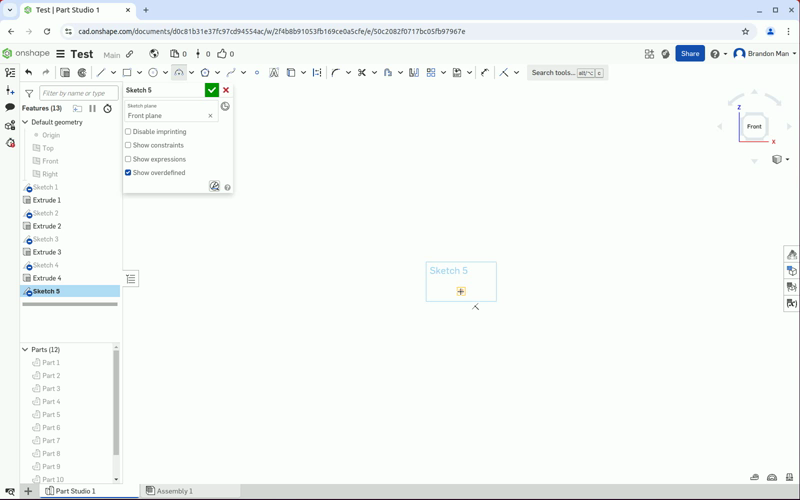
scroll(6)
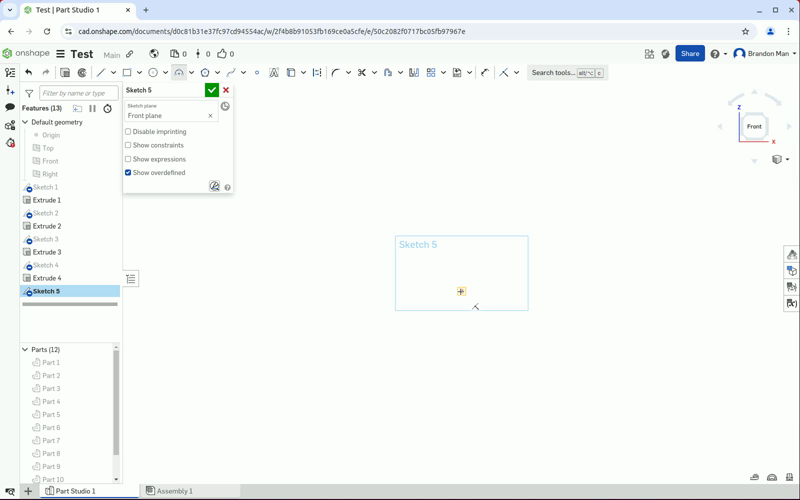
scroll(6)
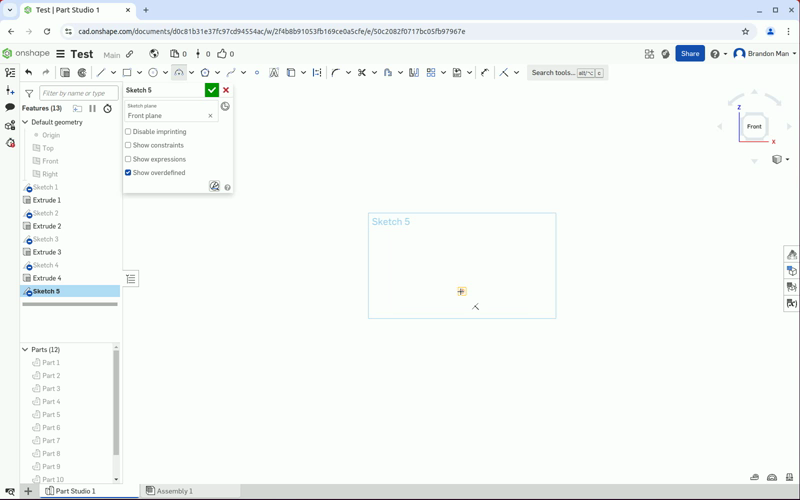
scroll(6)
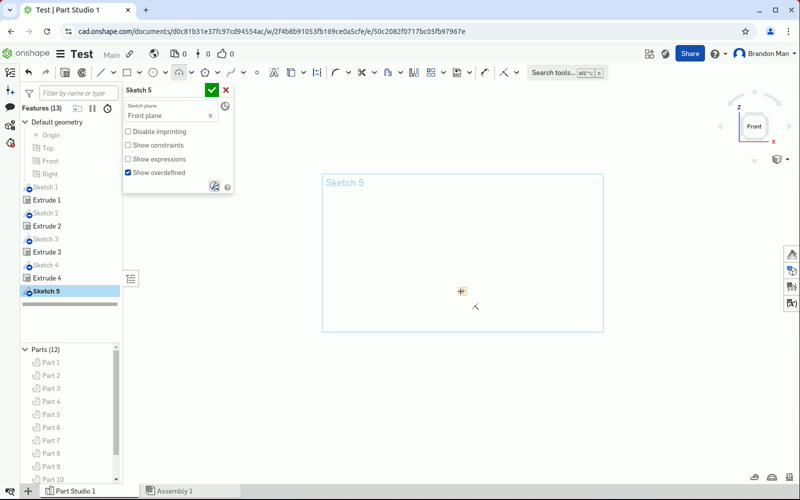
scroll(6)
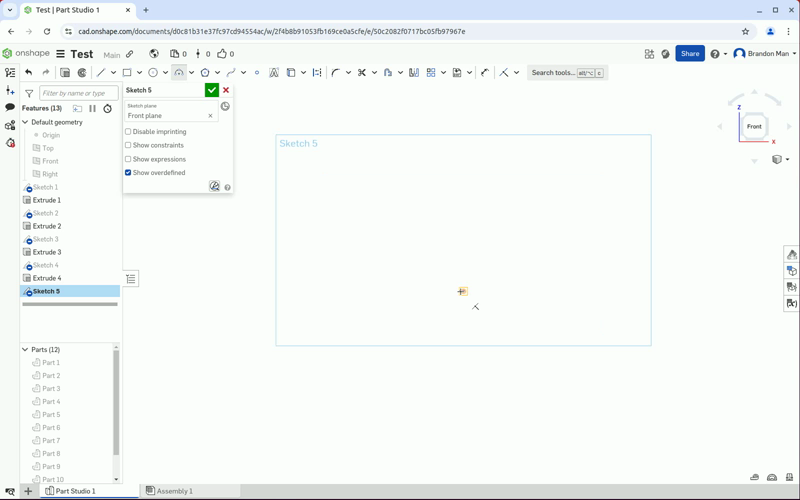
scroll(6)
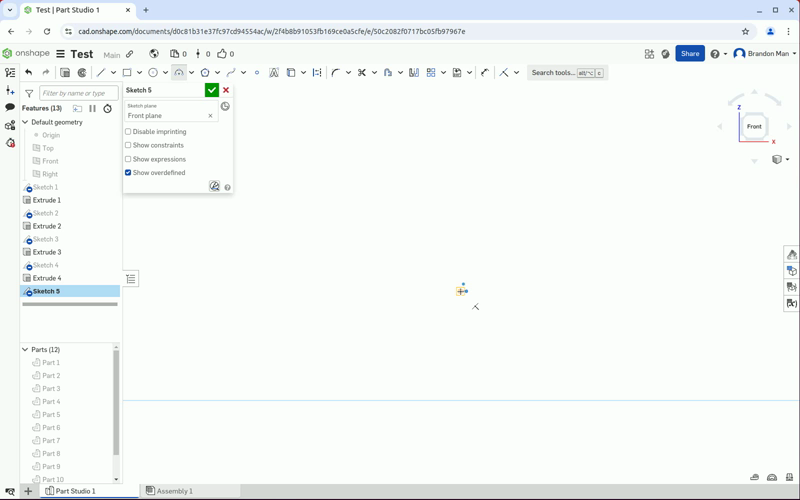
click(460, 291)
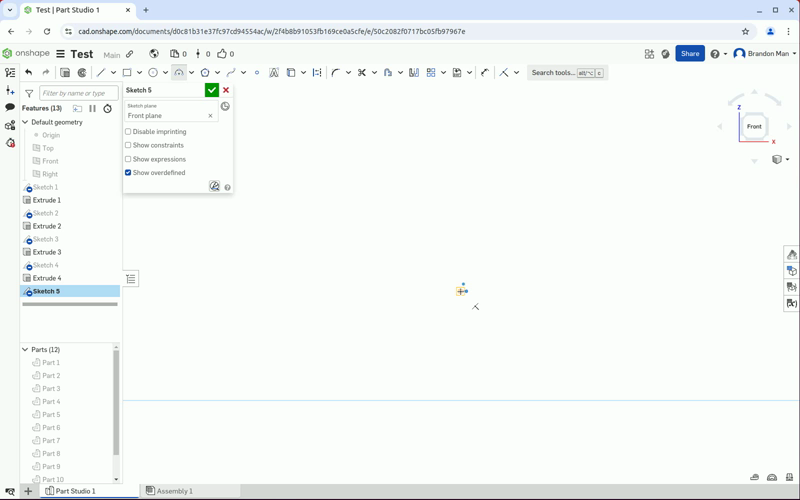
scroll(-6)
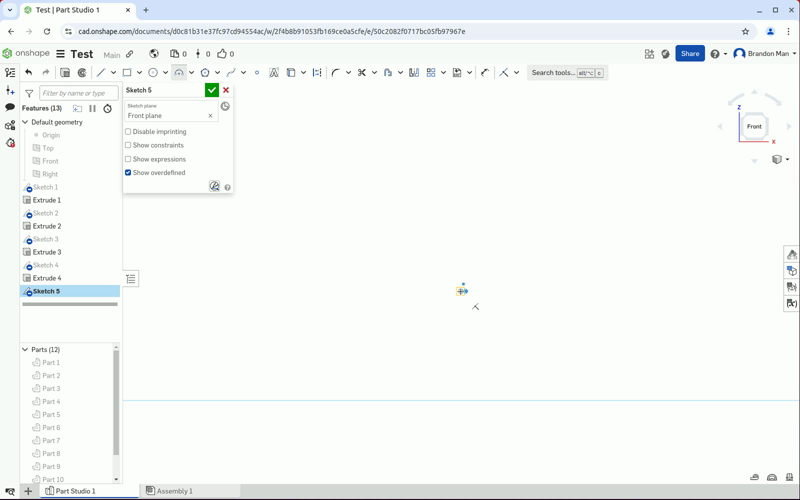
scroll(-6)
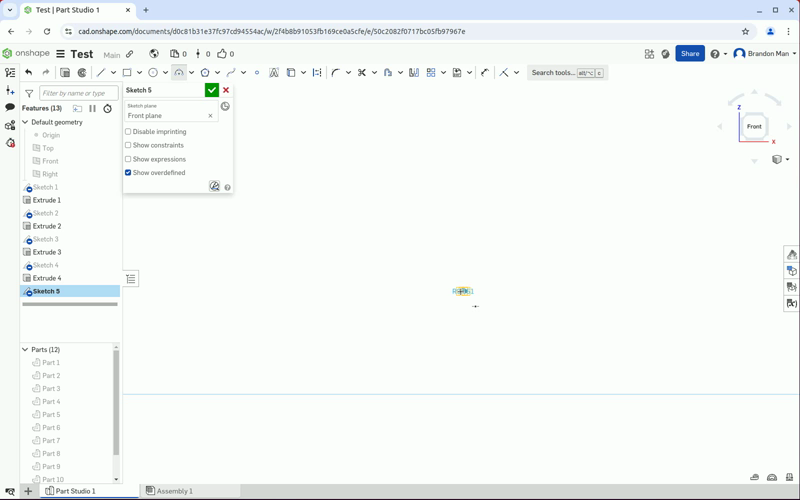
scroll(-6)
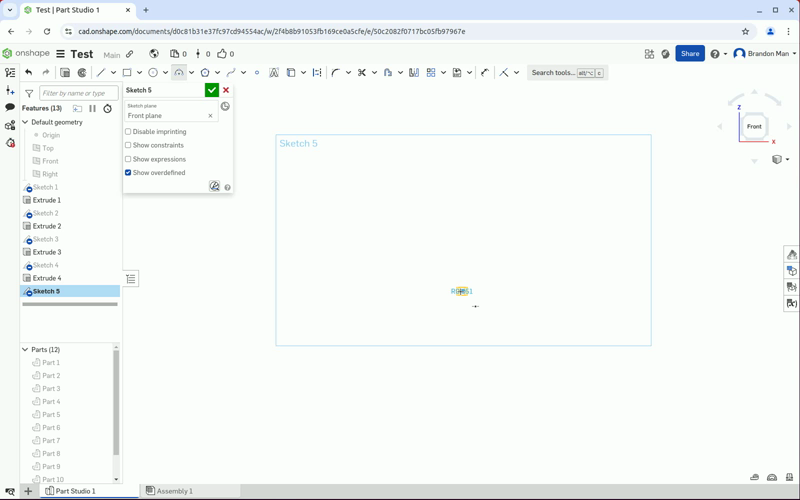
scroll(-6)
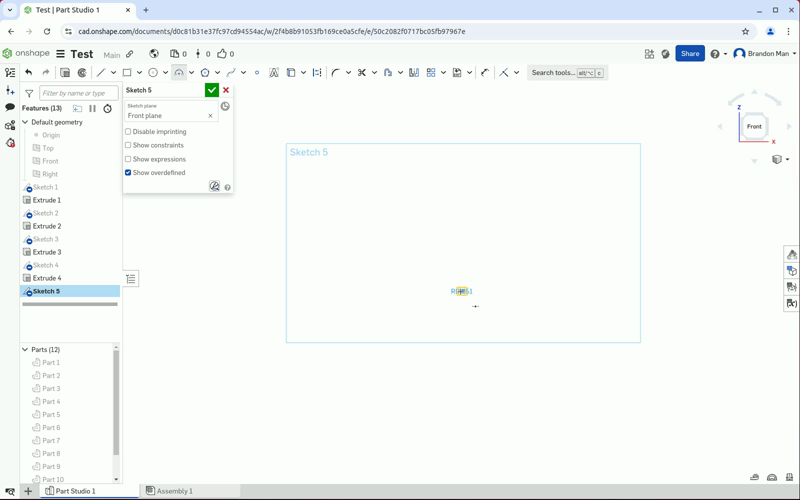
scroll(-6)
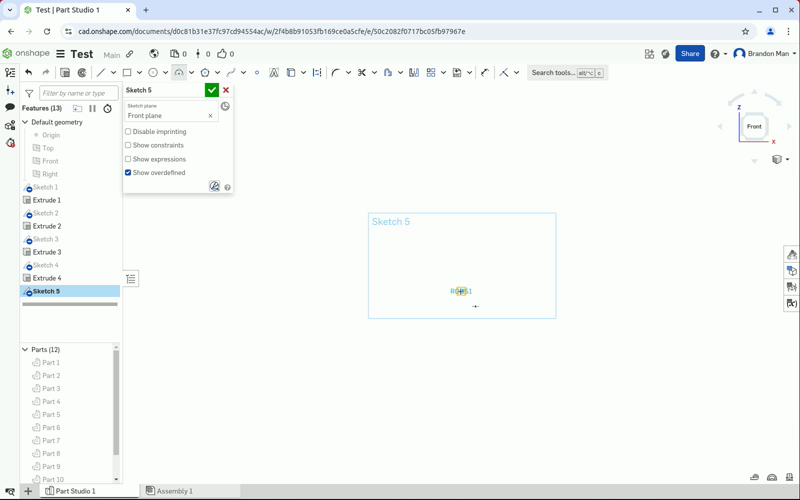
scroll(-6)
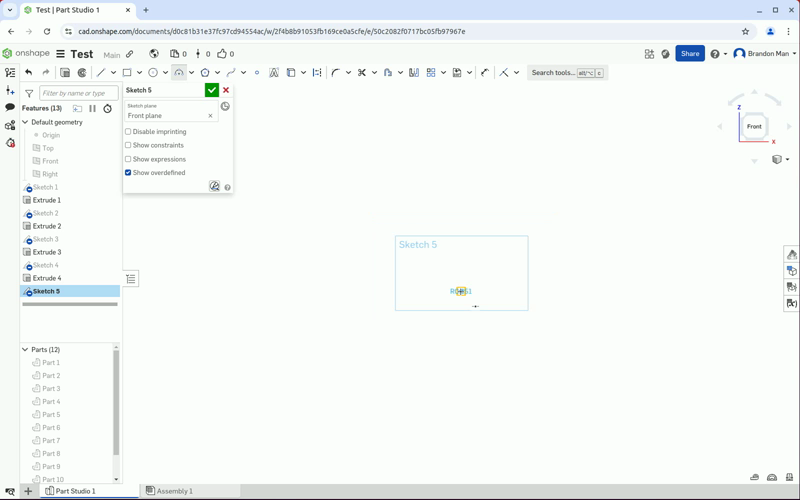
scroll(-6)
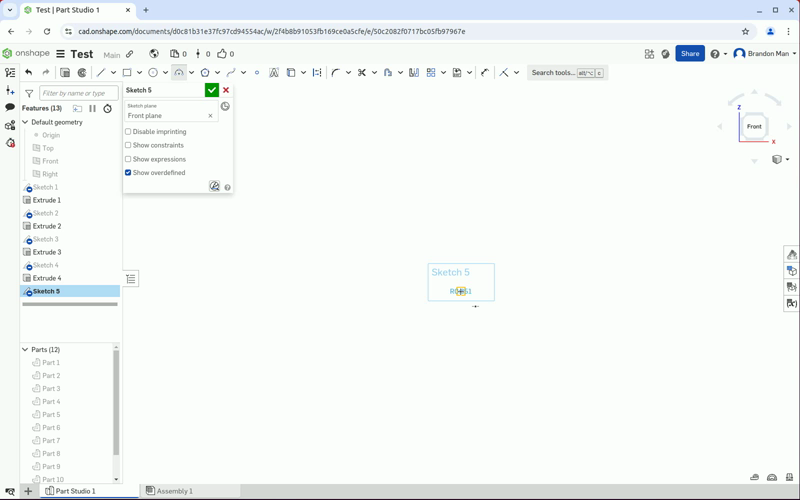
key_down(shift)
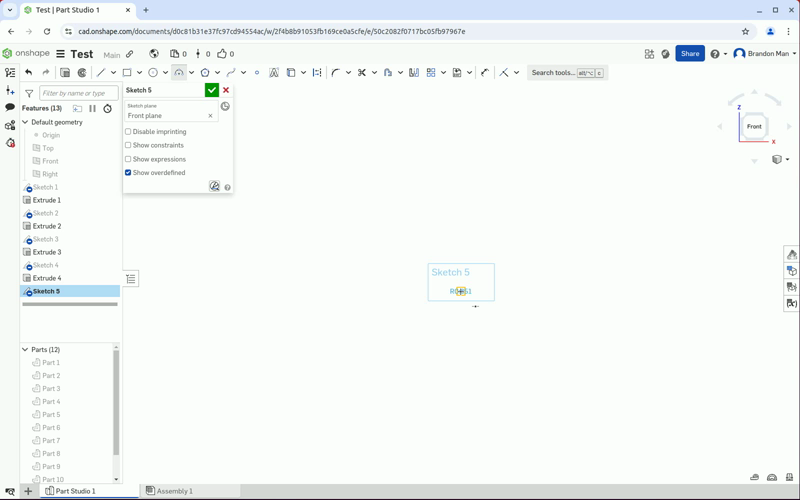
mouse_move(461, 275)
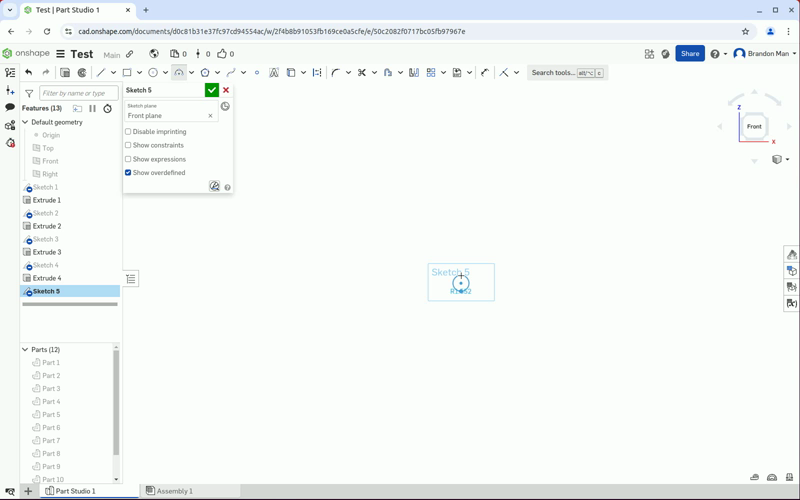
scroll(6)
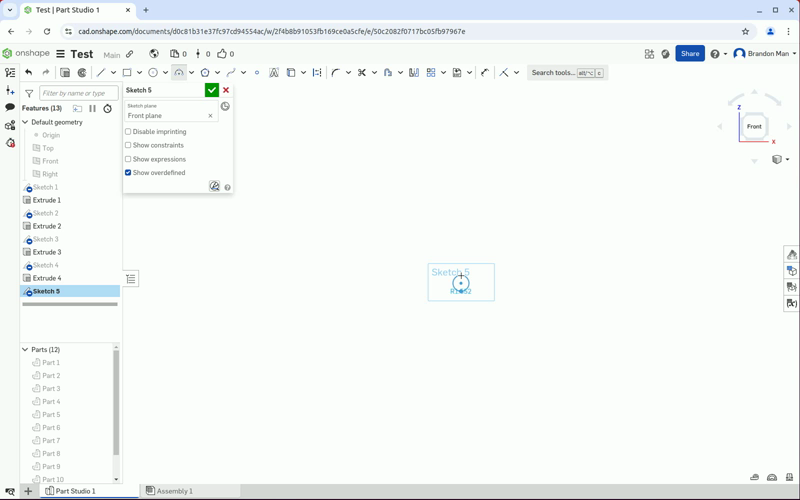
scroll(6)
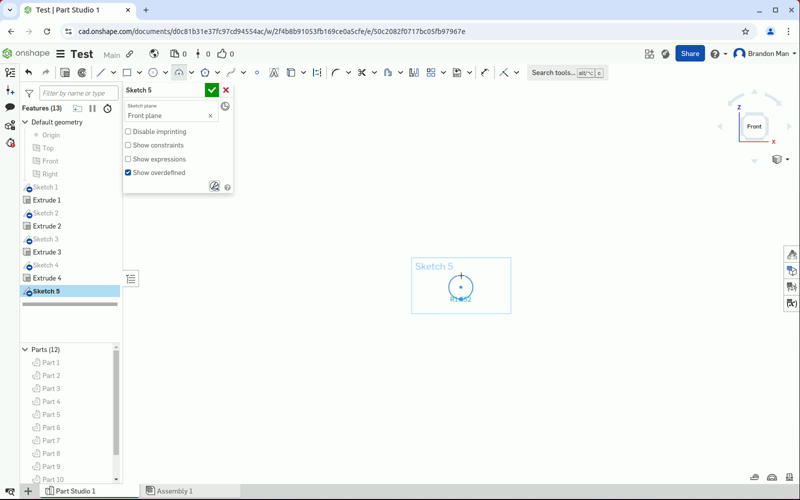
scroll(6)
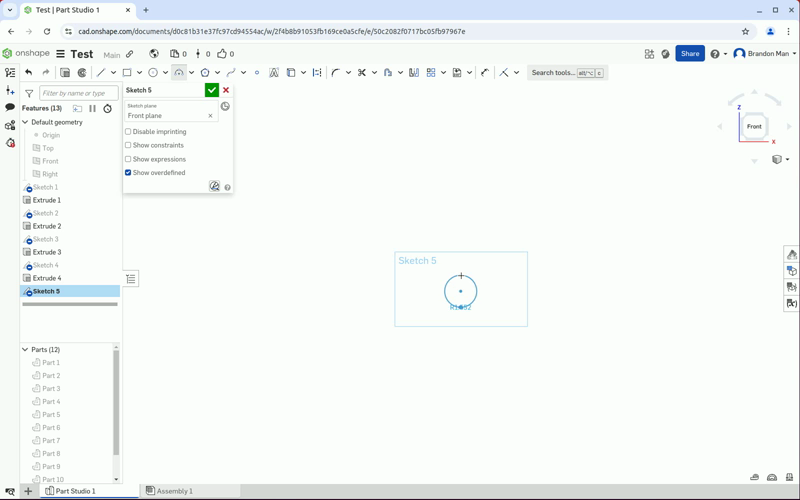
scroll(6)
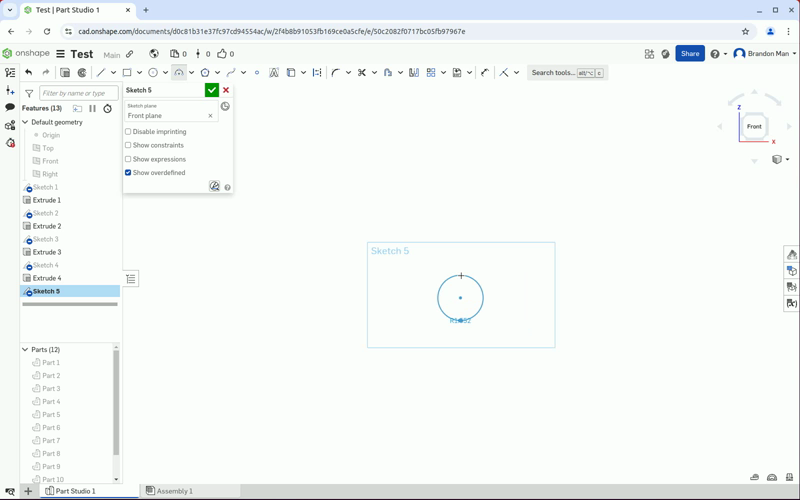
scroll(6)
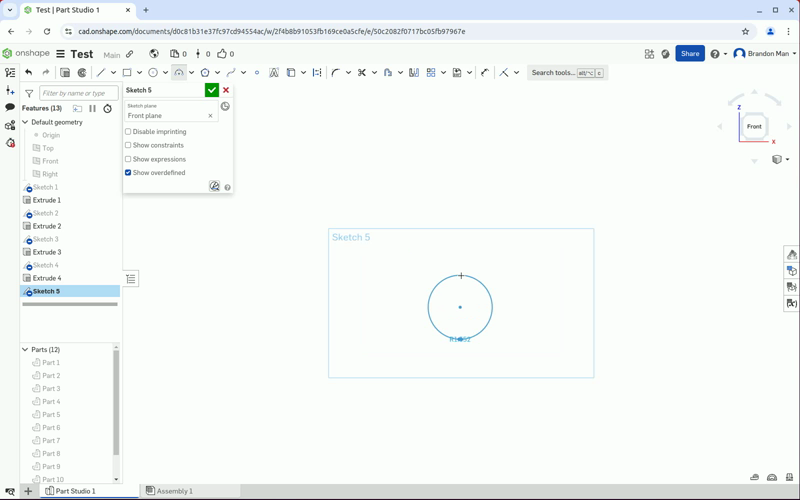
scroll(6)
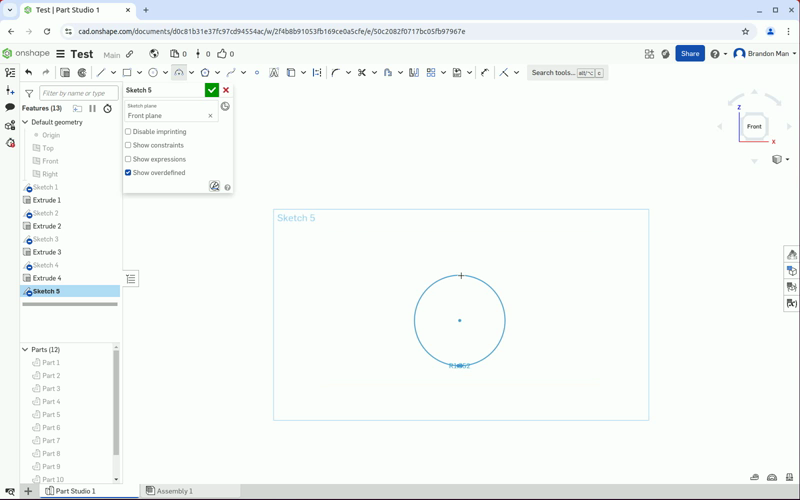
scroll(6)
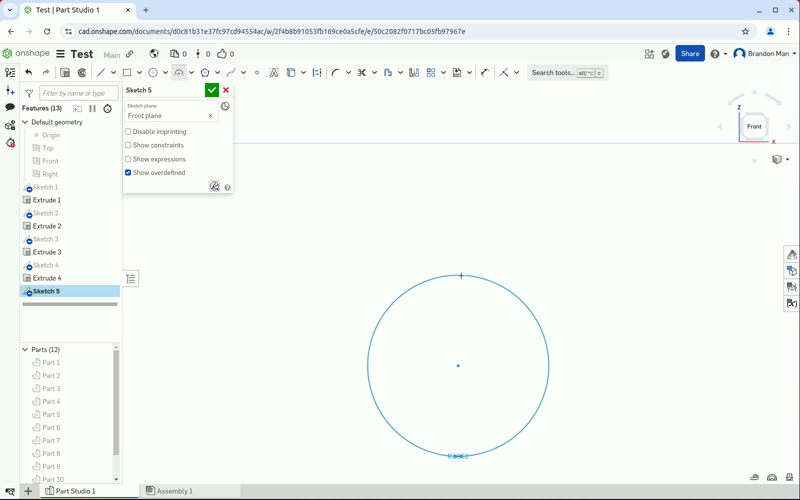
click(461, 275)
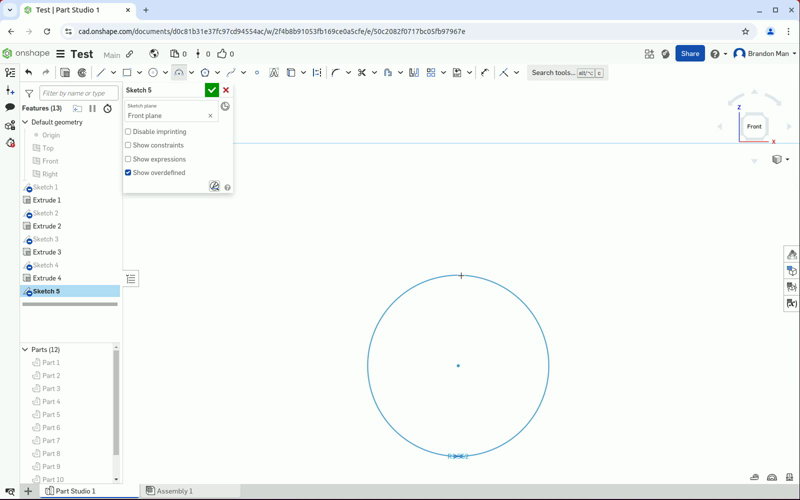
scroll(-6)
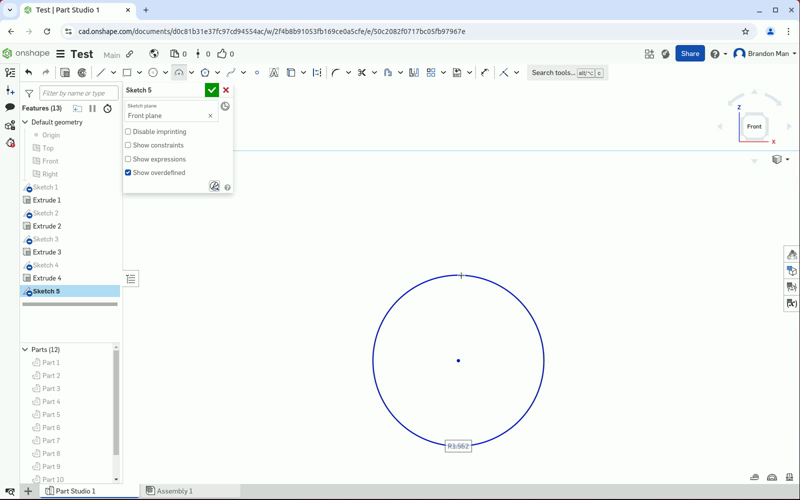
scroll(-6)
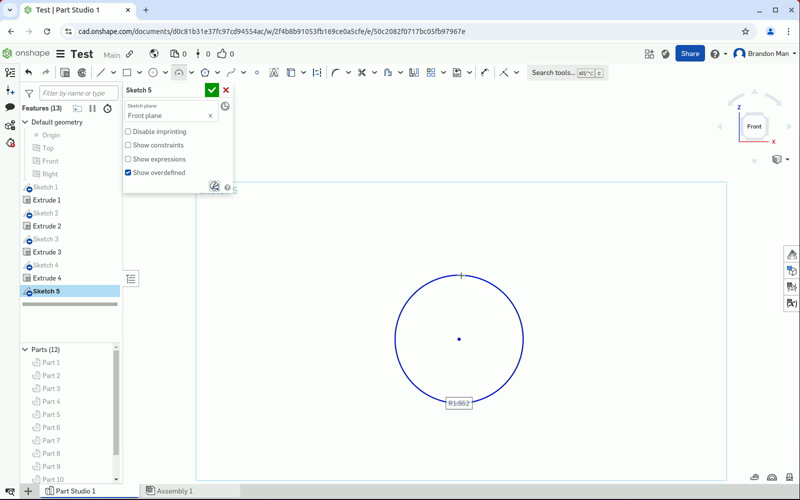
scroll(-6)
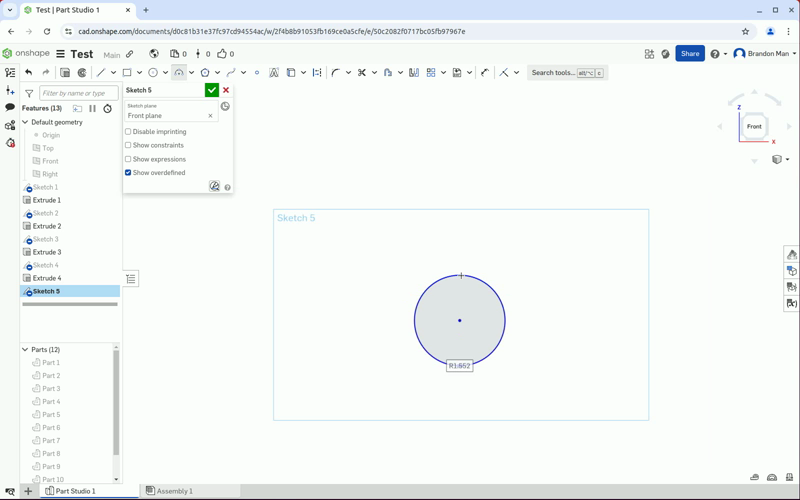
scroll(-6)
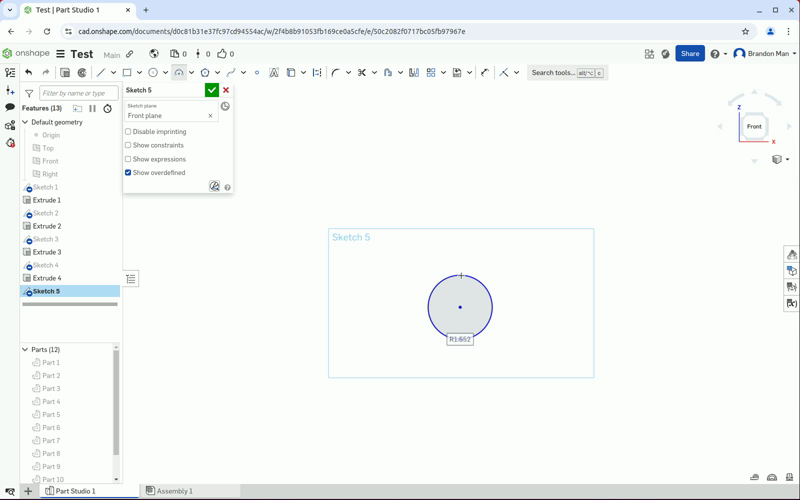
scroll(-6)
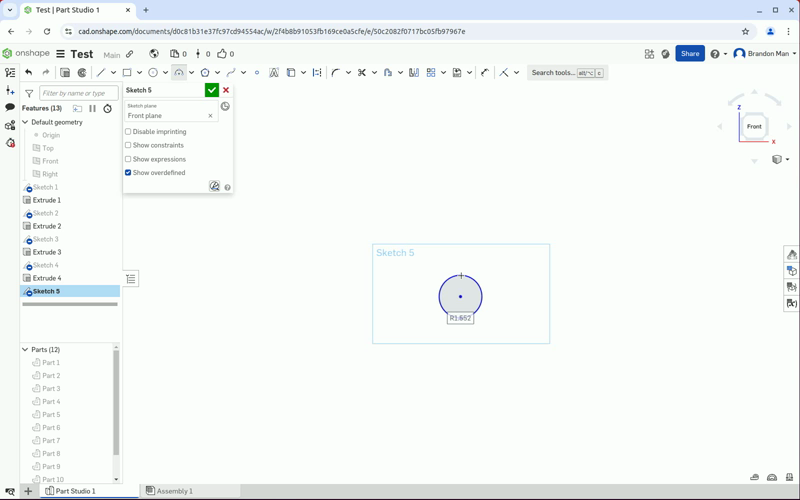
scroll(-6)
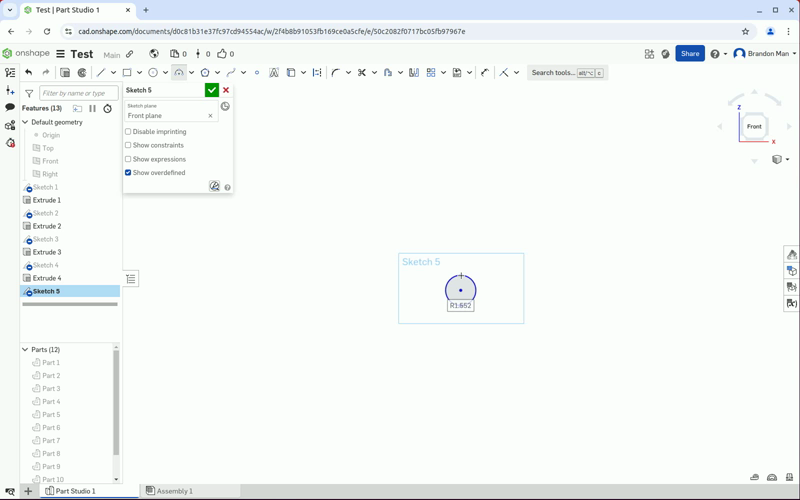
scroll(-6)
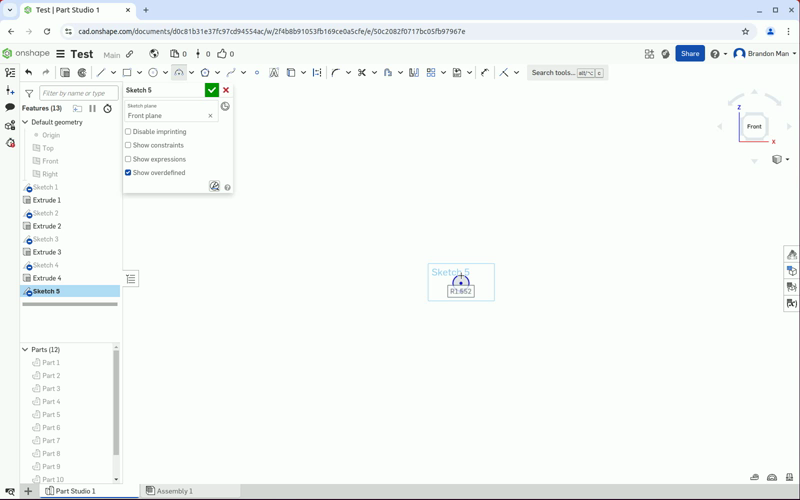
key_up(shift)
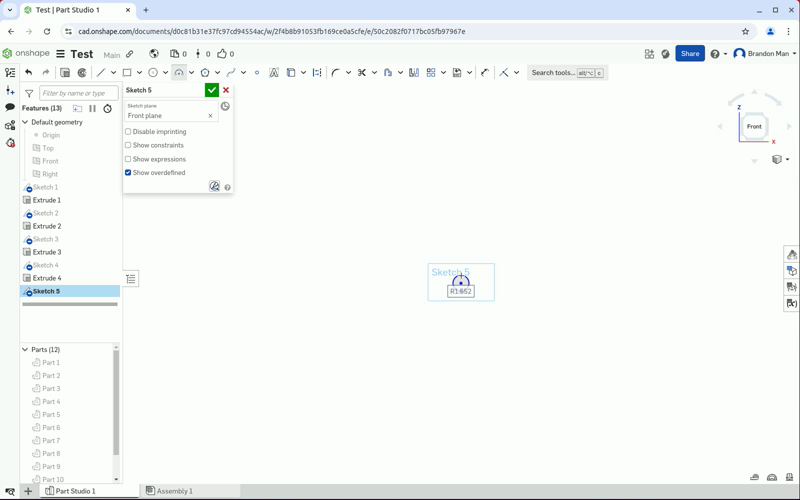
key(esc)
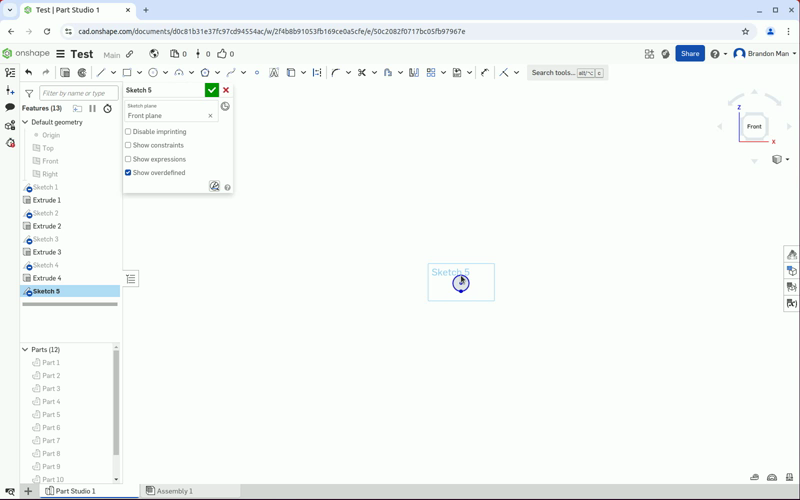
key(c)
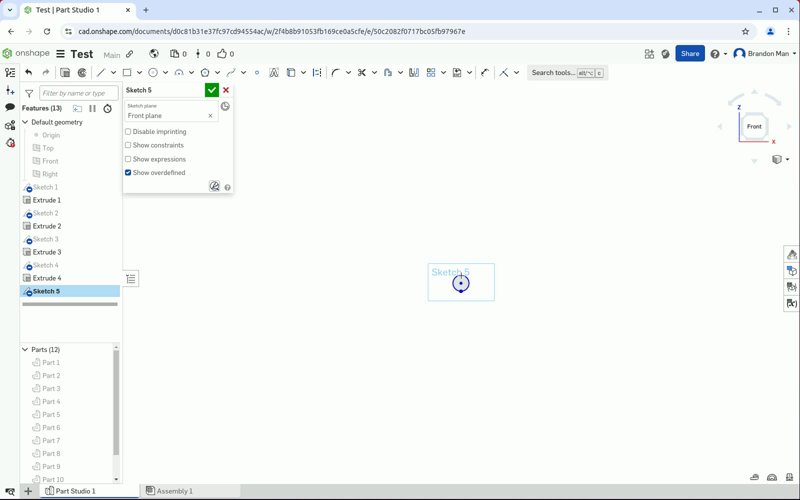
key_down(shift)
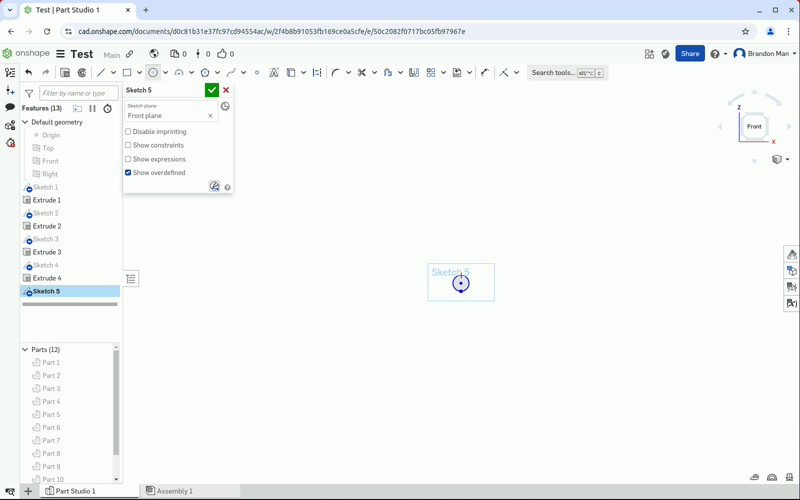
mouse_move(460, 281)
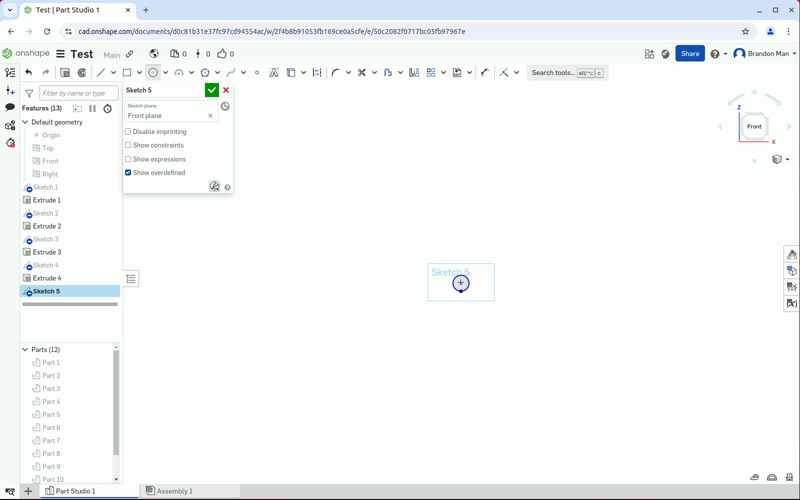
scroll(6)
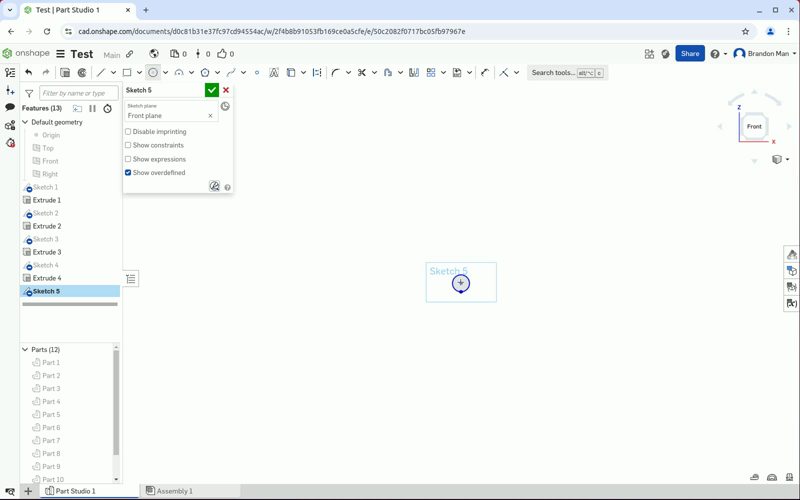
scroll(6)
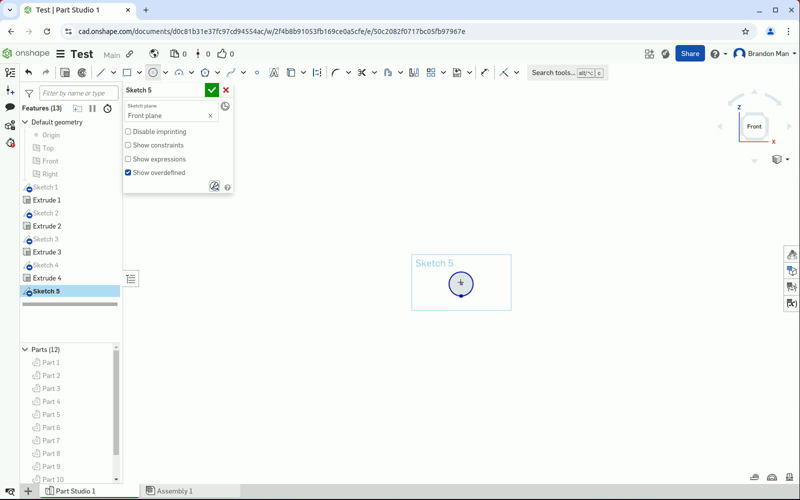
scroll(6)
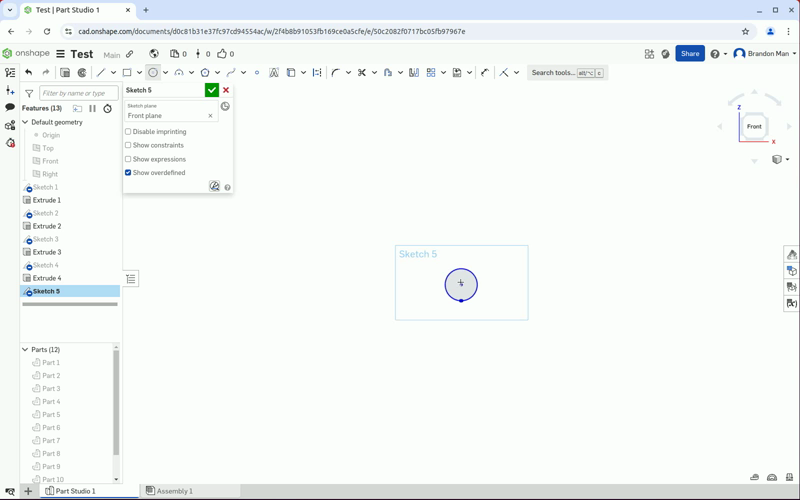
scroll(6)
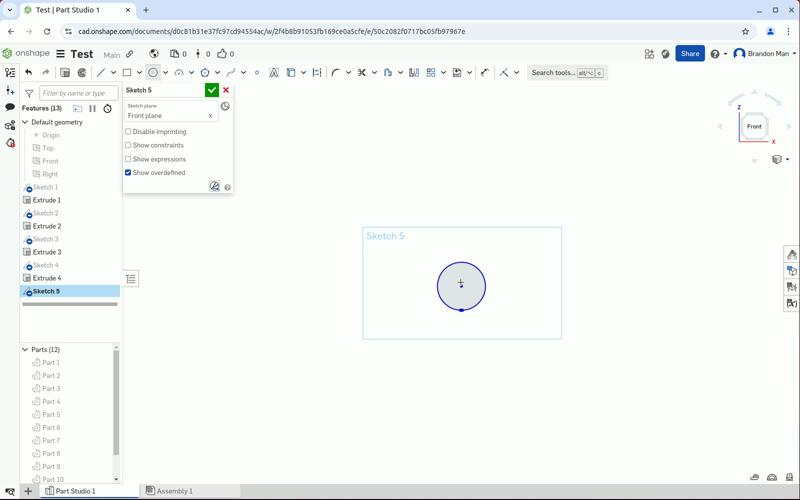
scroll(6)
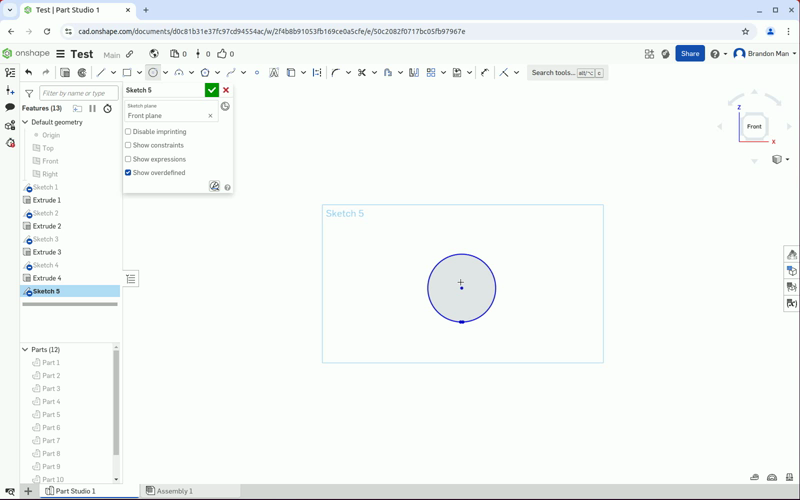
scroll(6)
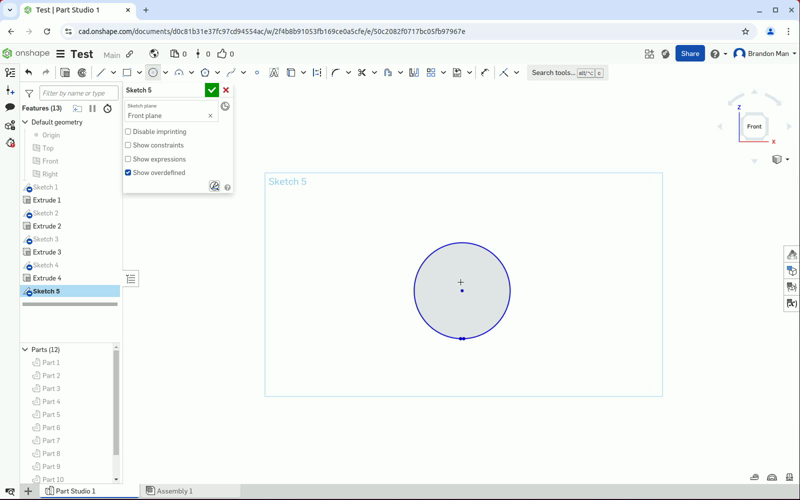
scroll(6)
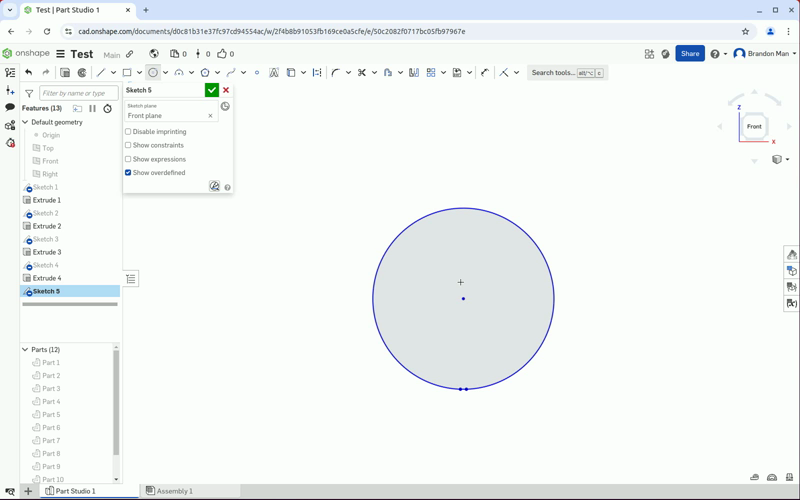
click(460, 281)
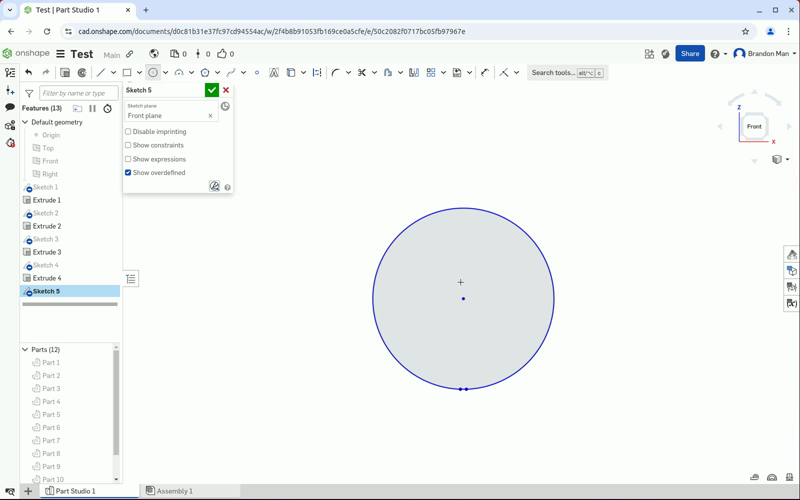
scroll(-6)
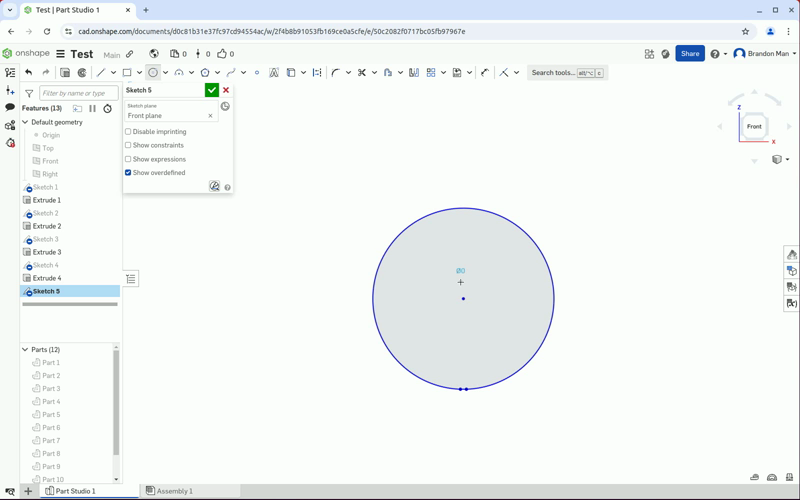
scroll(-6)
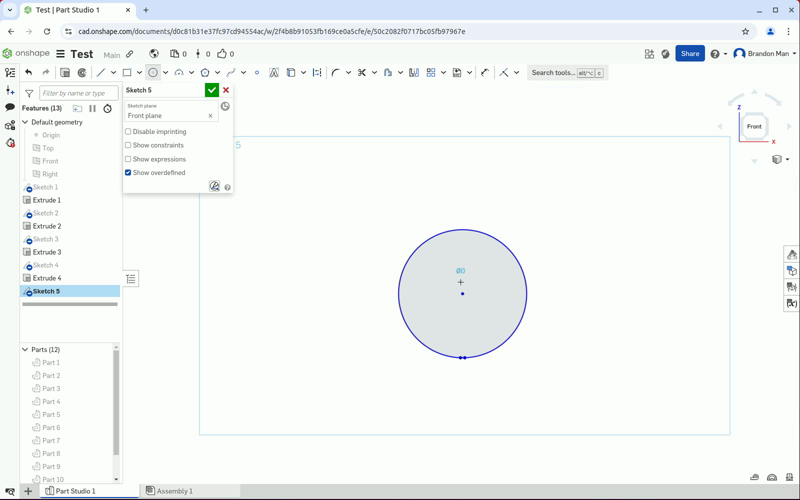
scroll(-6)
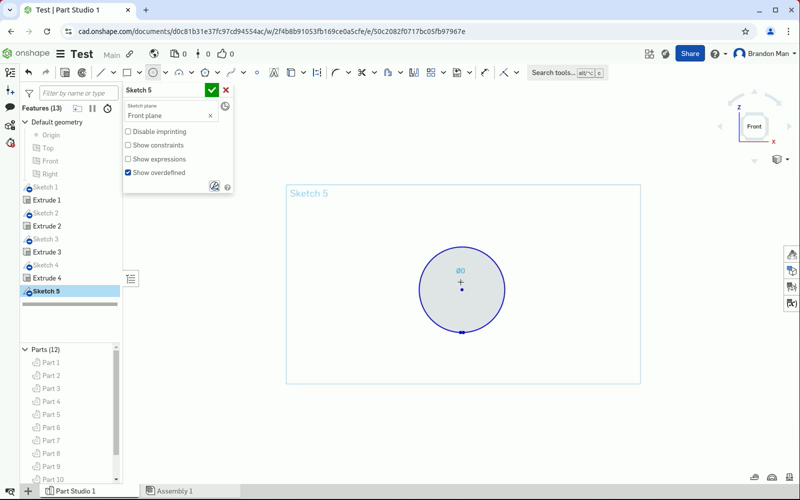
scroll(-6)
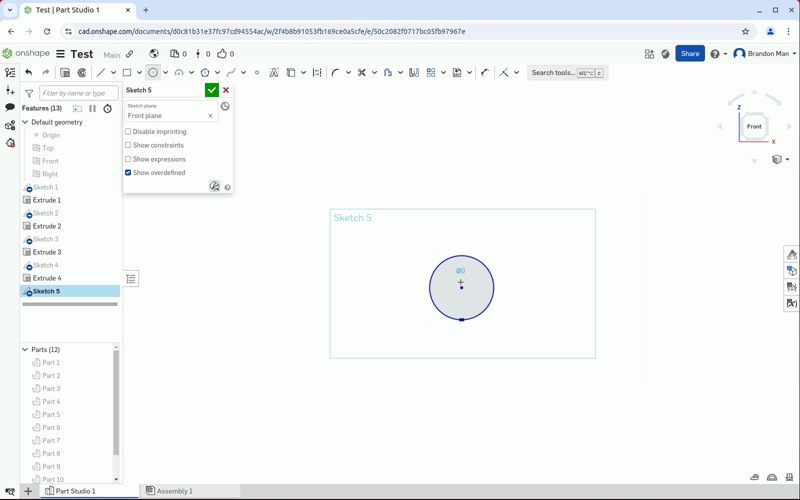
scroll(-6)
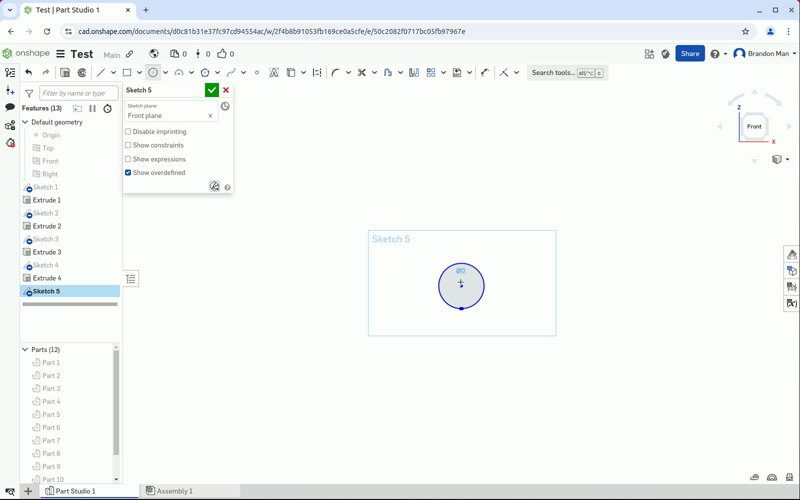
scroll(-6)
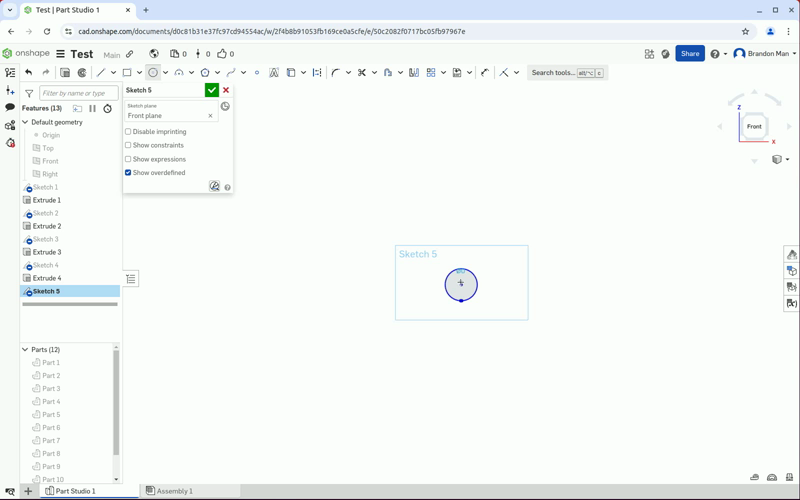
scroll(-6)
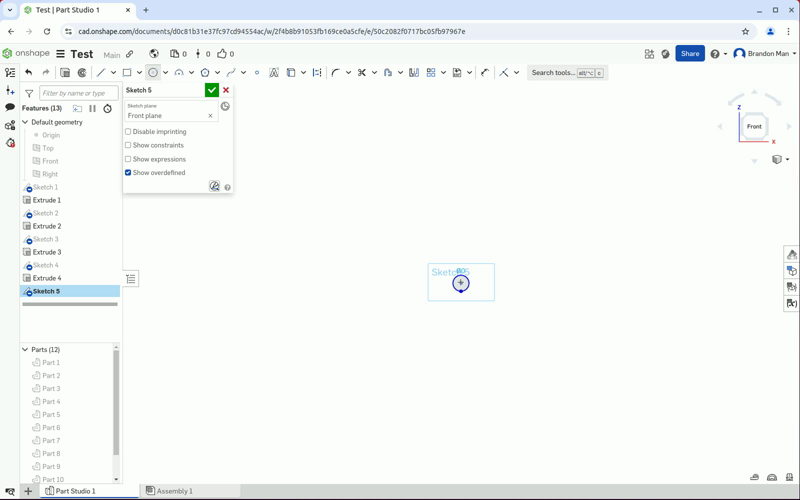
key_up(shift)
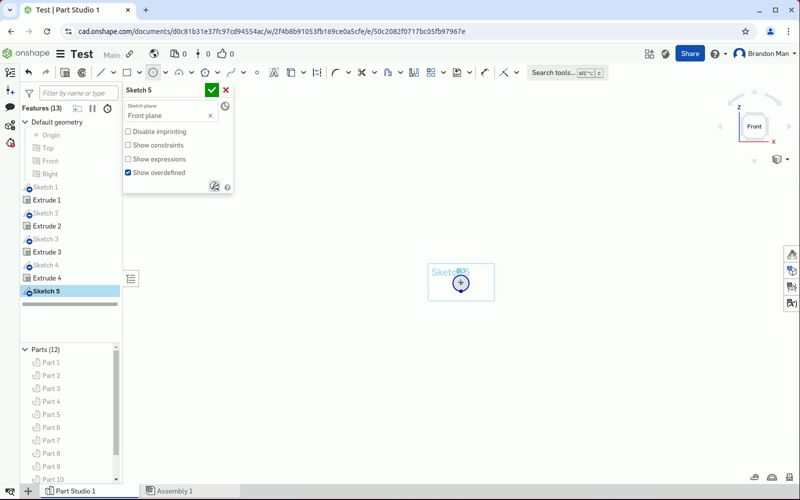
mouse_move(463, 281)
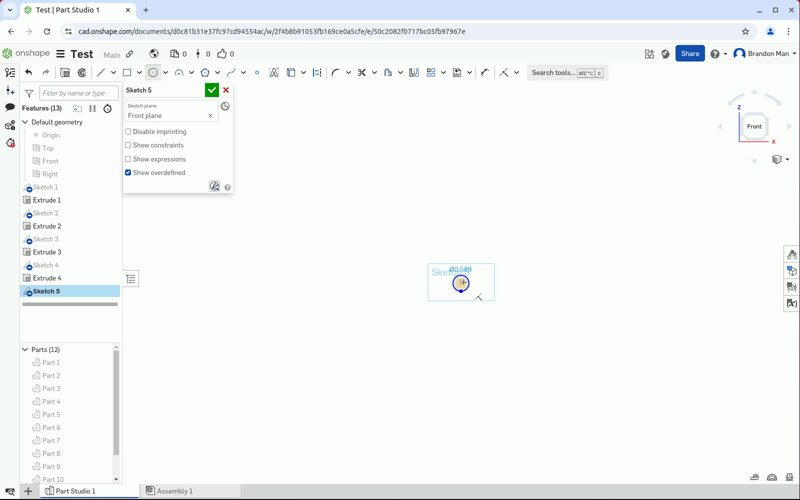
scroll(6)
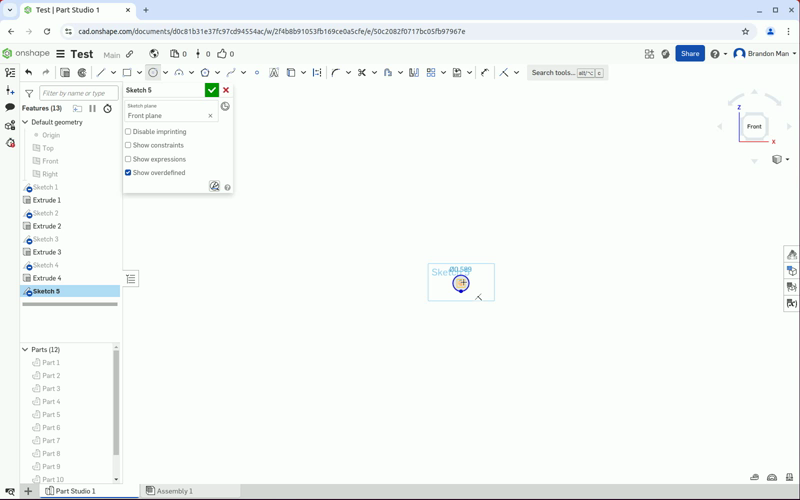
scroll(6)
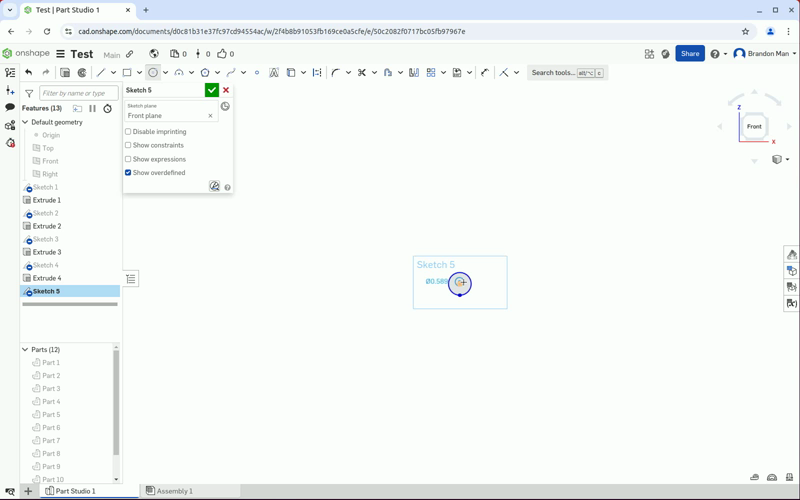
scroll(6)
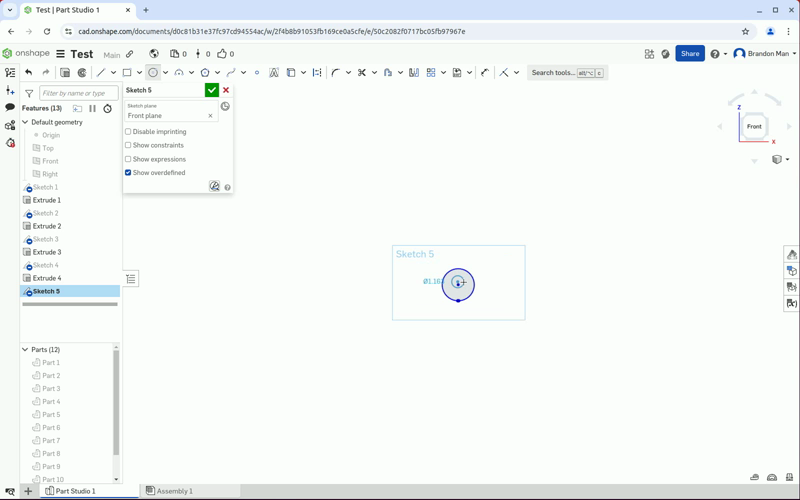
scroll(6)
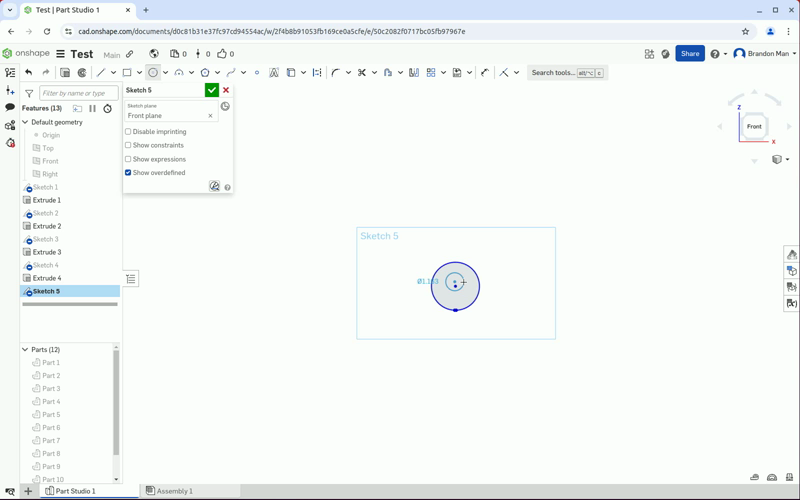
scroll(6)
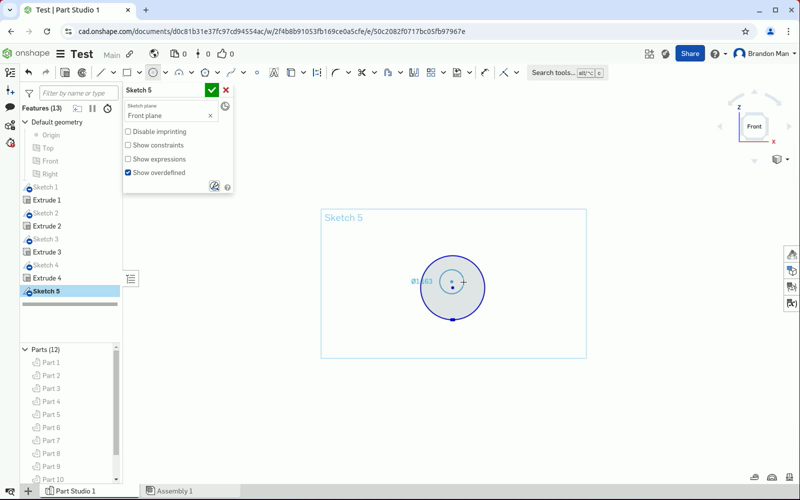
scroll(6)
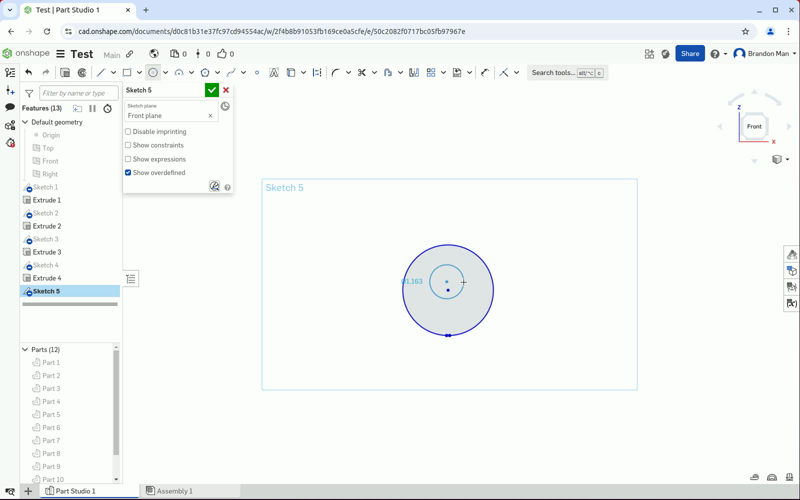
scroll(6)
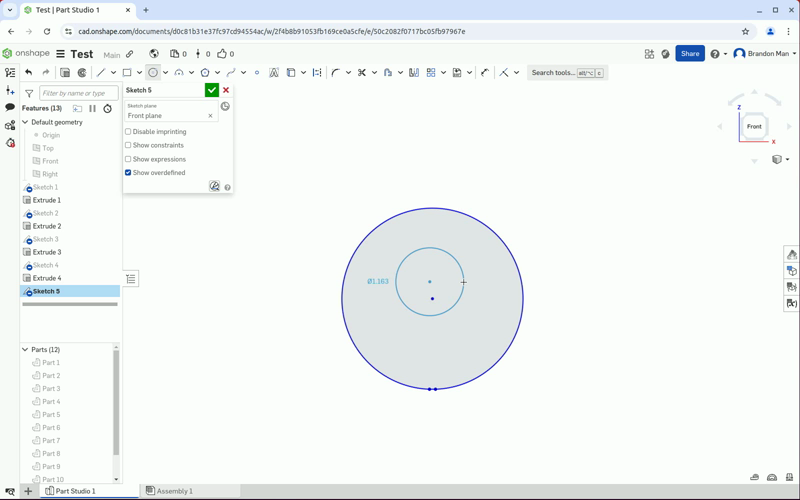
click(463, 281)
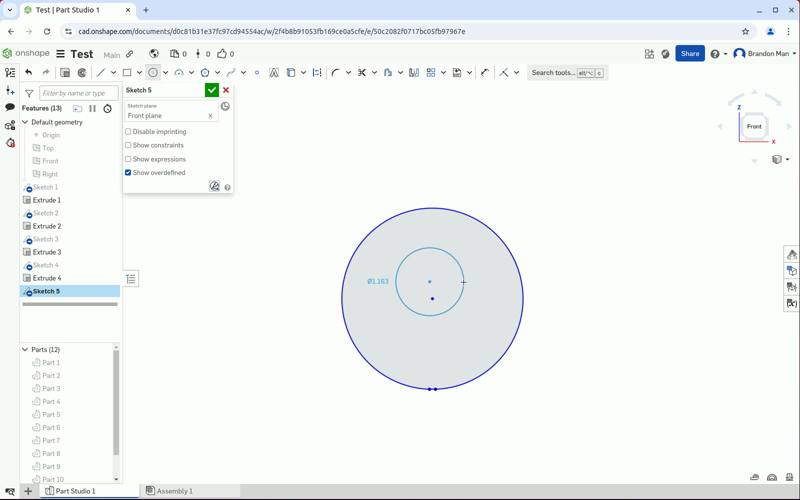
scroll(-6)
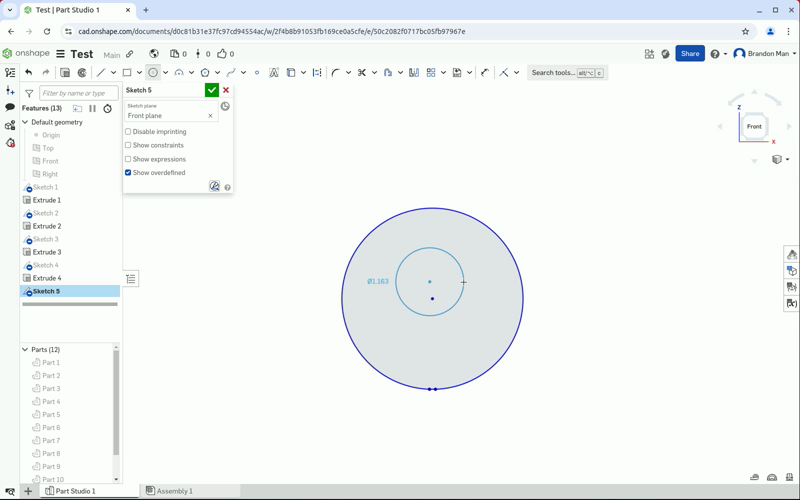
scroll(-6)
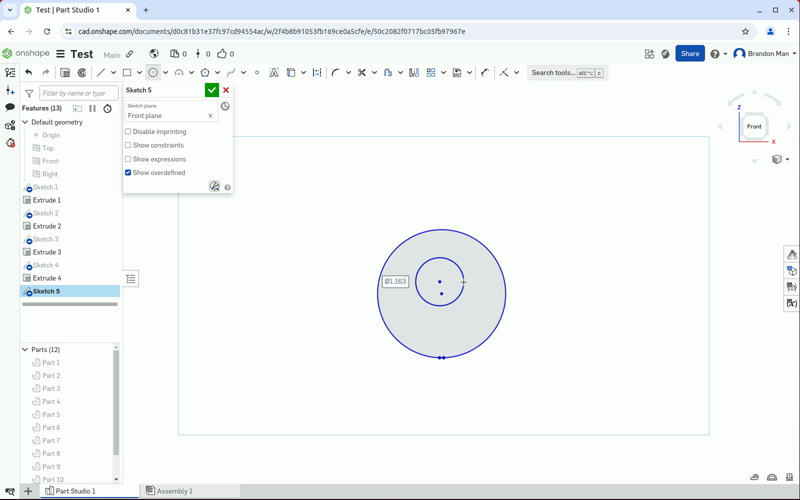
scroll(-6)
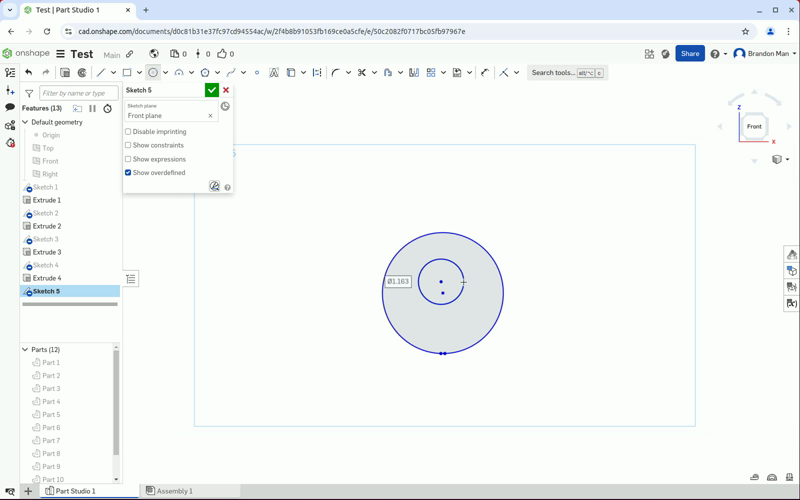
scroll(-6)
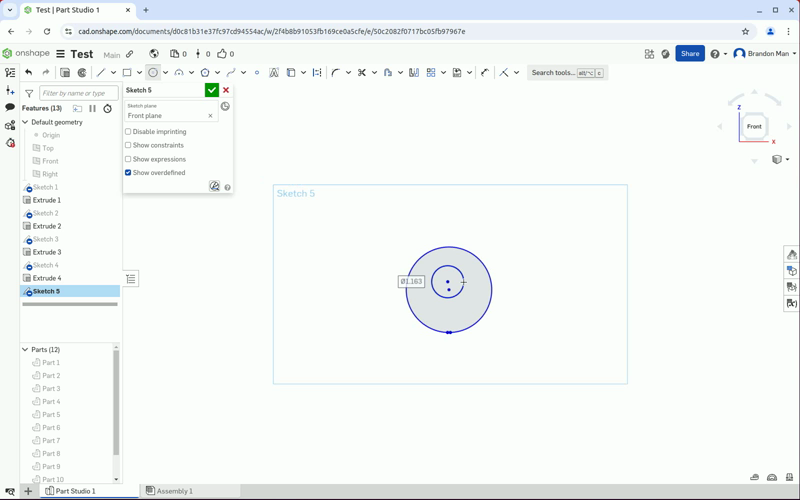
scroll(-6)
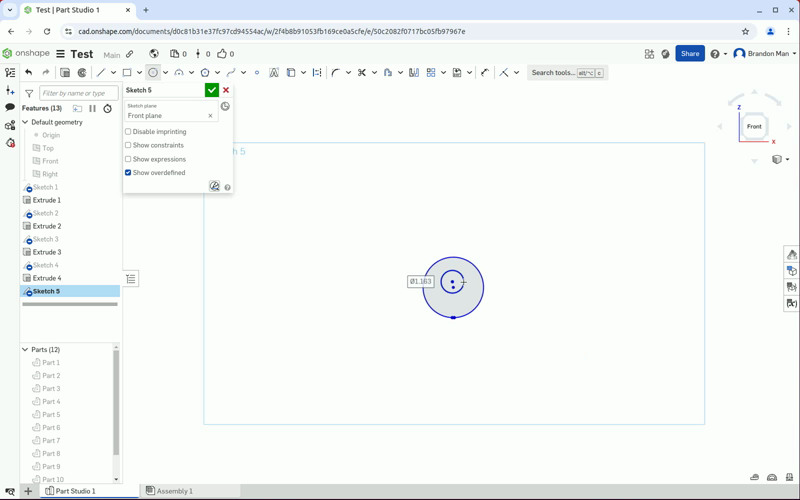
scroll(-6)
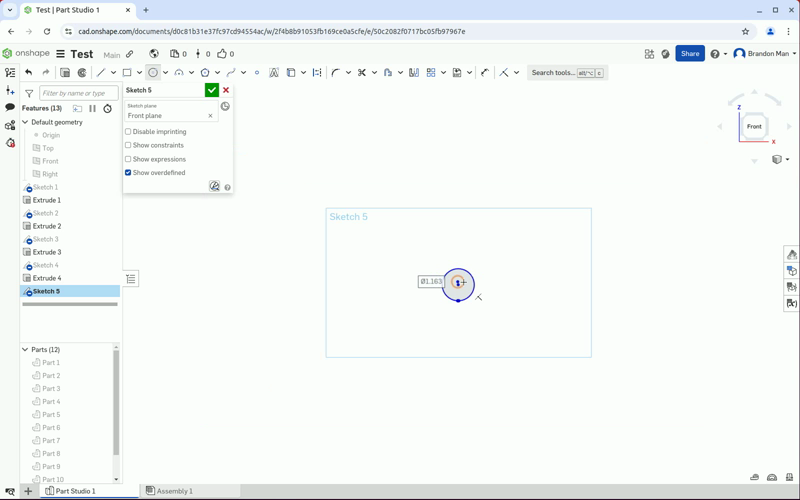
scroll(-6)
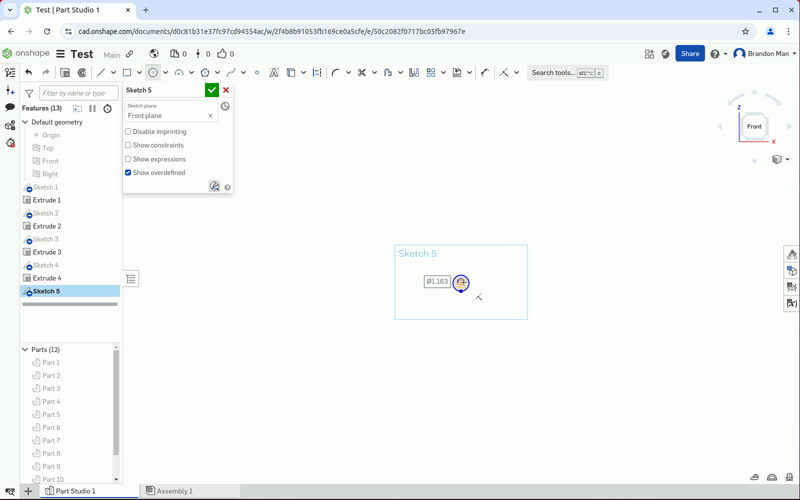
key(esc)
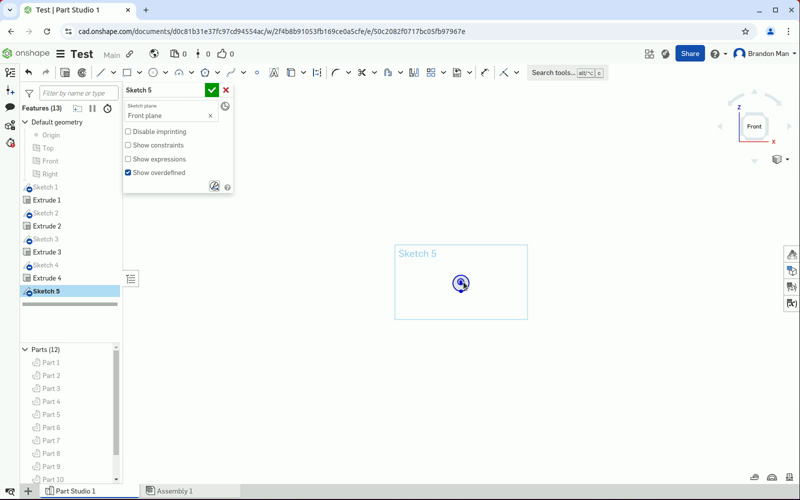
mouse_move(463, 283)
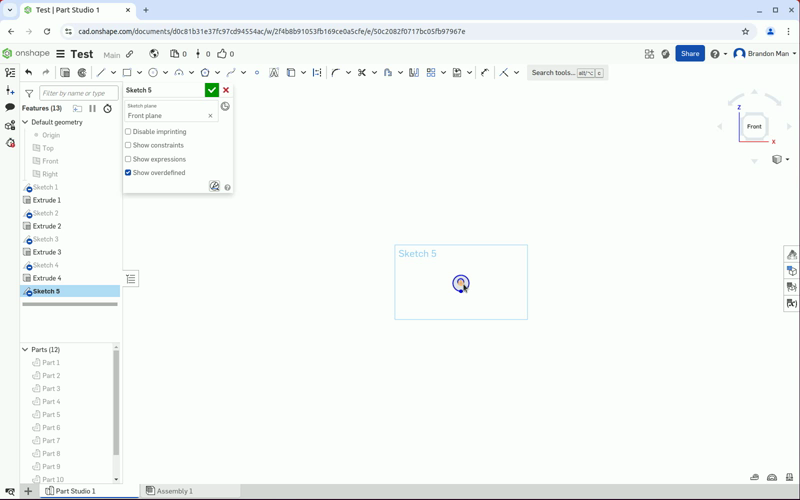
scroll(6)
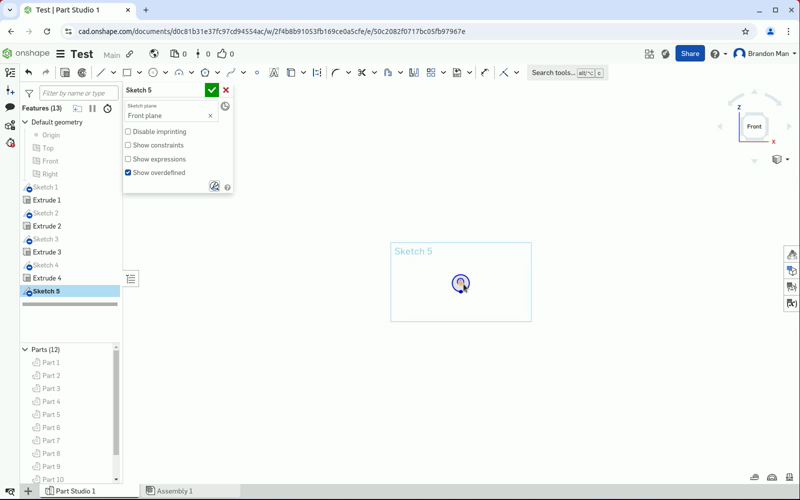
scroll(6)
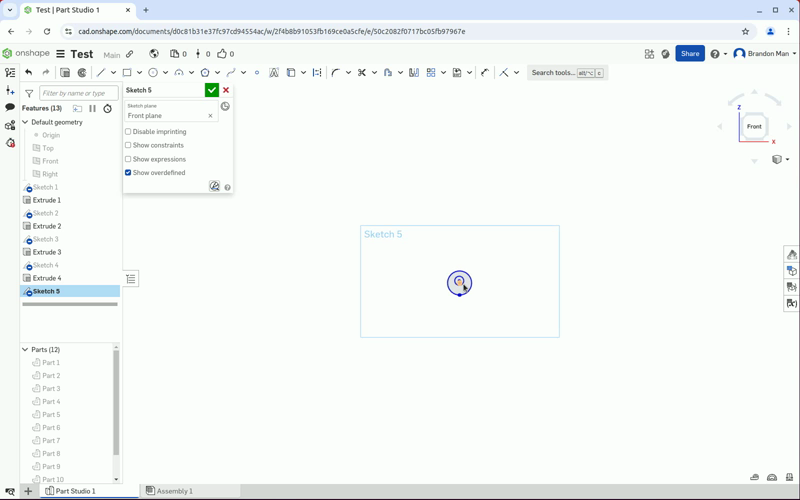
scroll(6)
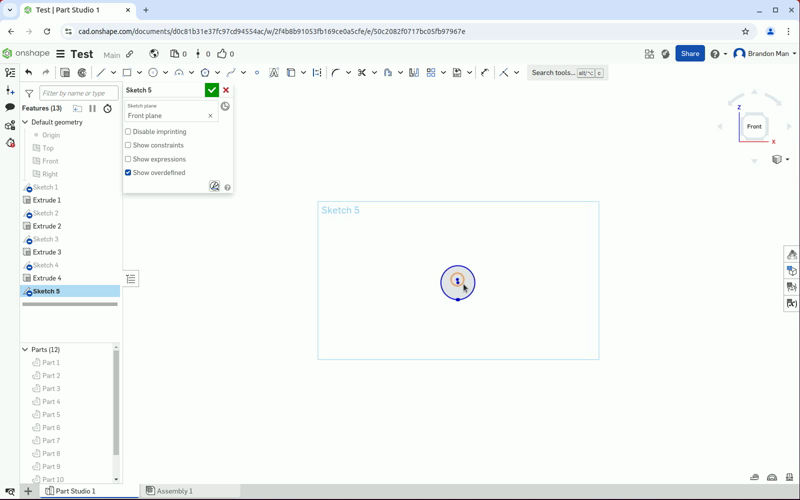
scroll(6)
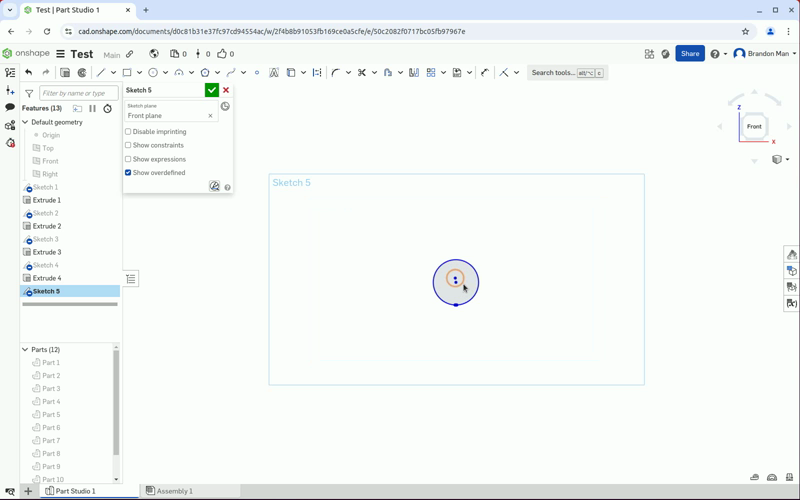
scroll(6)
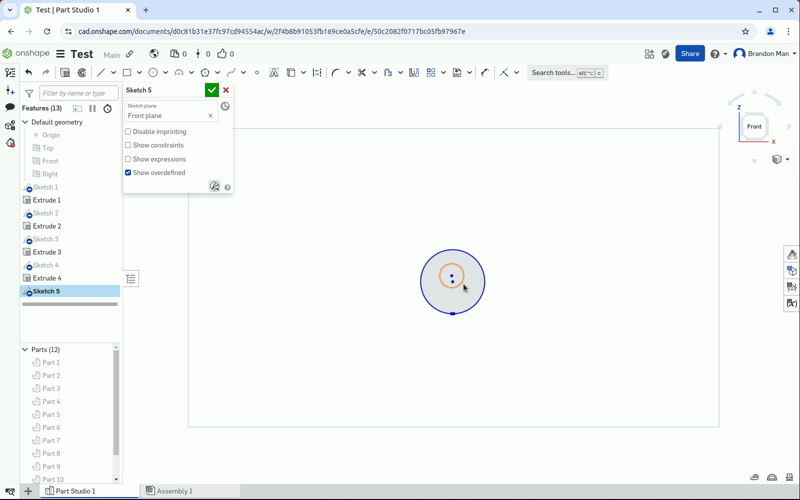
scroll(6)
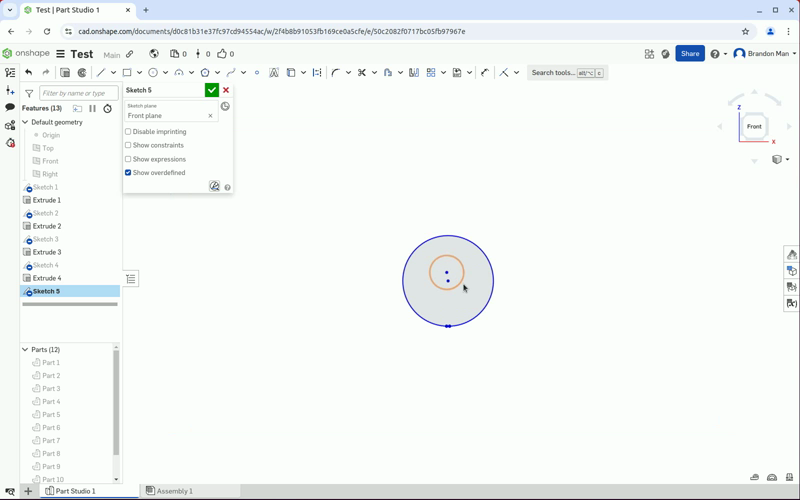
scroll(6)
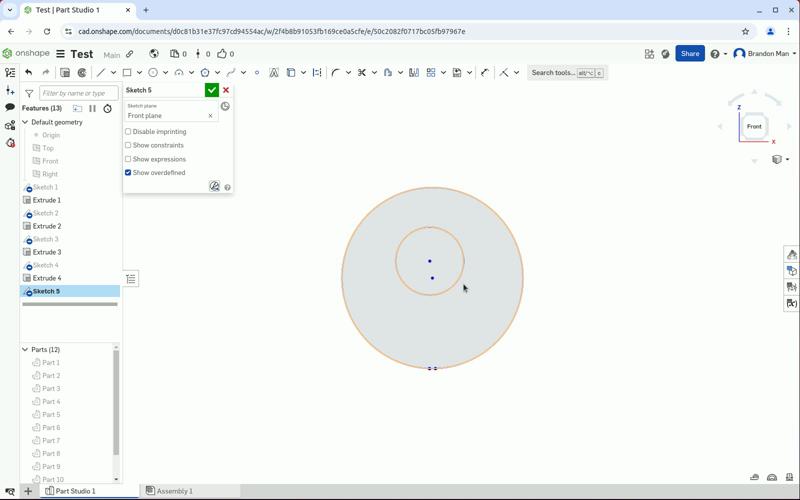
click(463, 283)
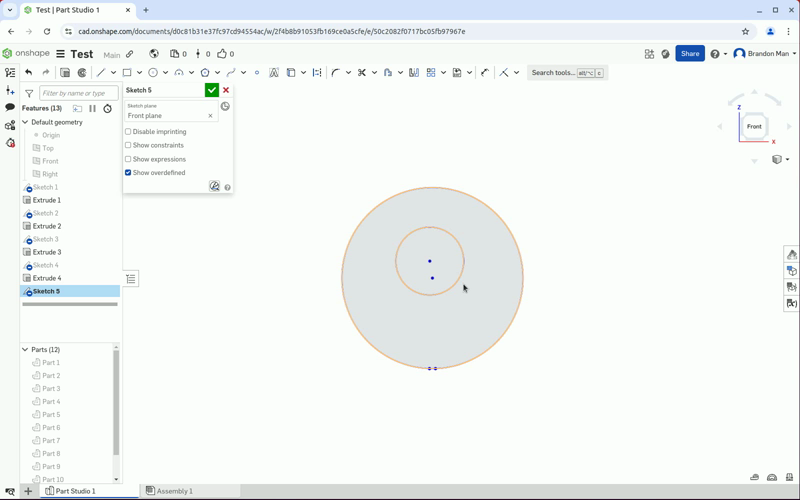
scroll(-6)
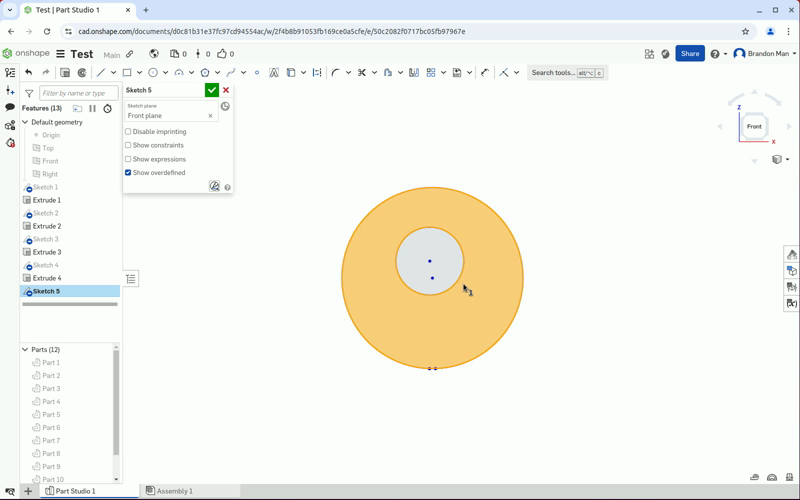
scroll(-6)
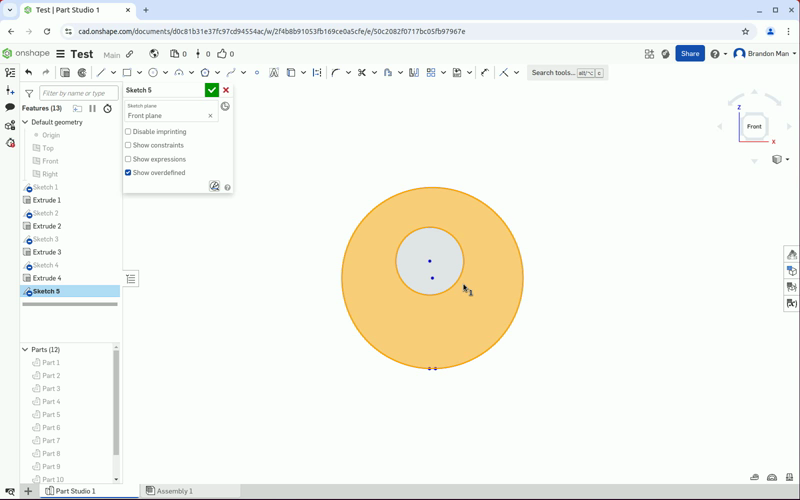
scroll(-6)
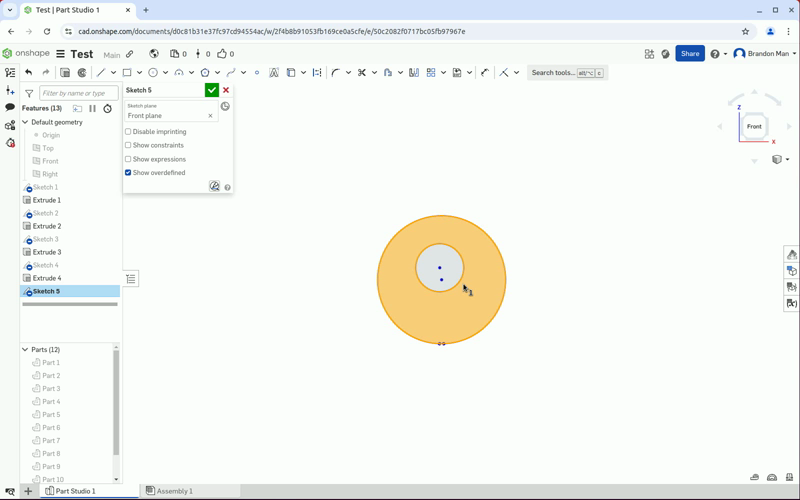
scroll(-6)
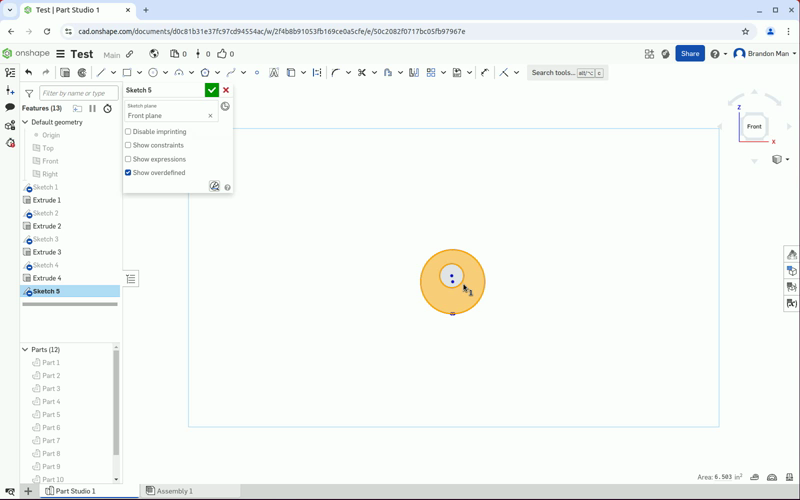
scroll(-6)
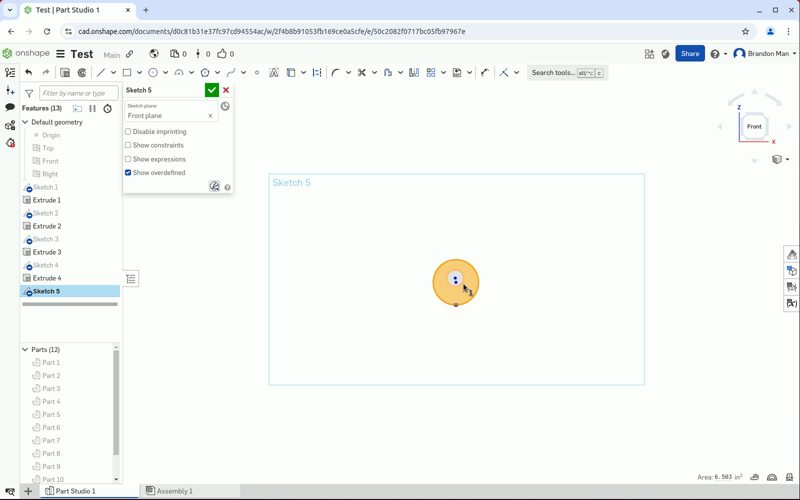
scroll(-6)
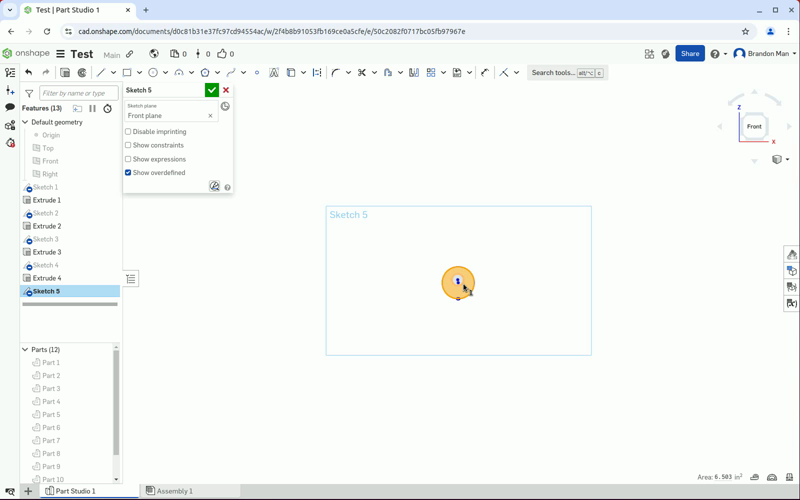
scroll(-6)
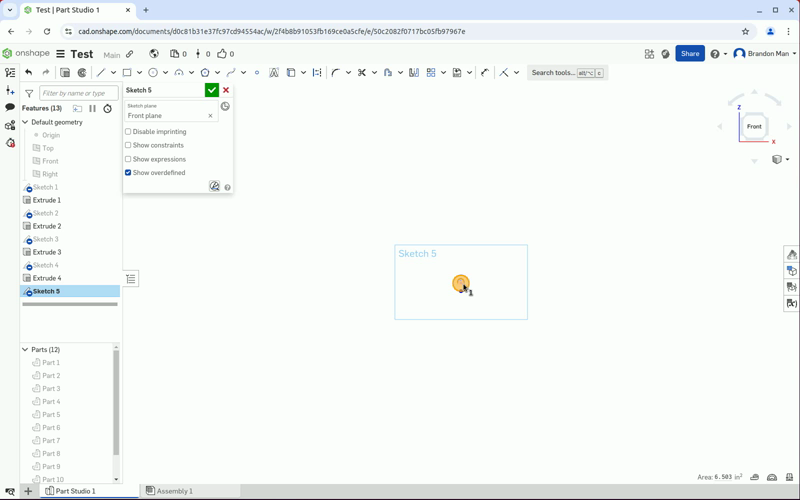
mouse_move(69, 352)
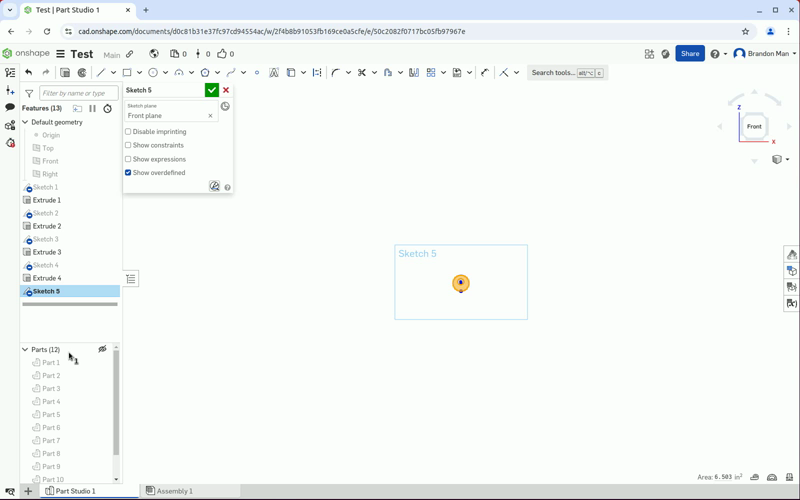
key(shift+y)
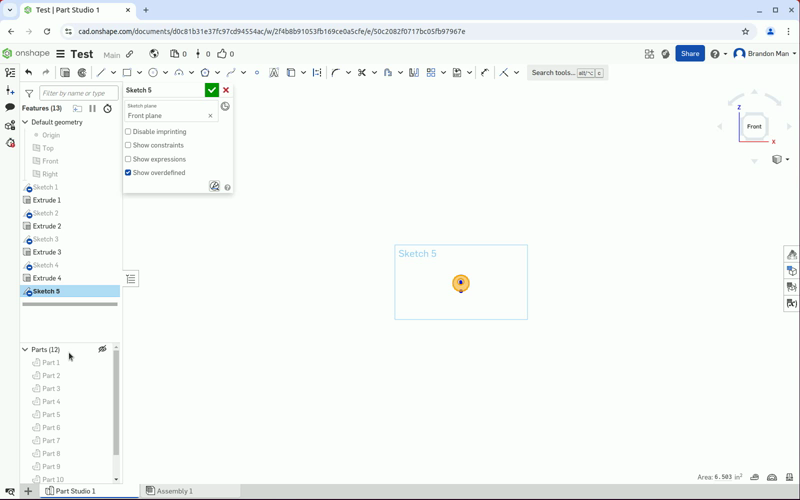
key(shift+e)
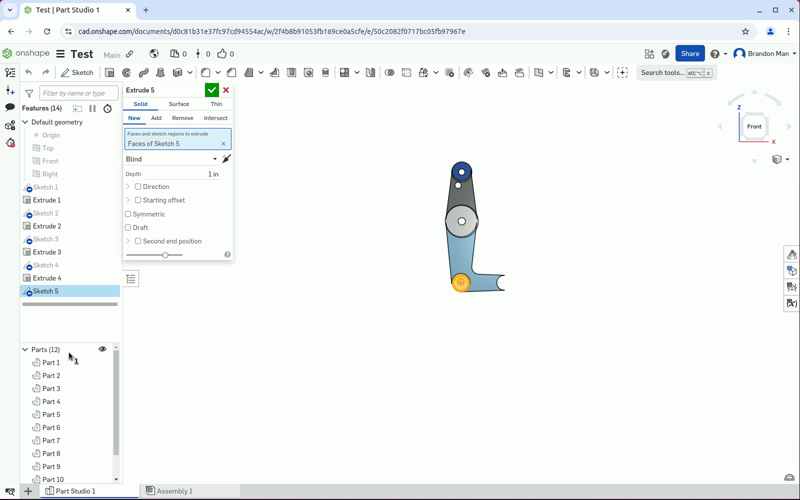
mouse_move(143, 106)
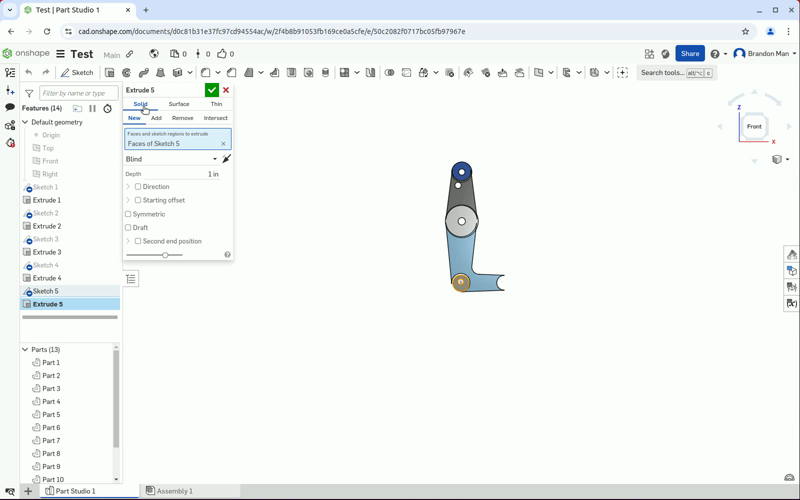
click(143, 106)
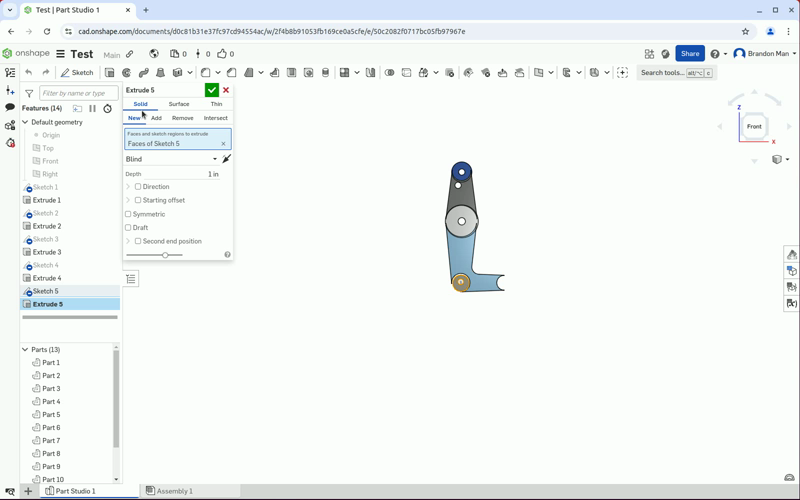
mouse_move(137, 120)
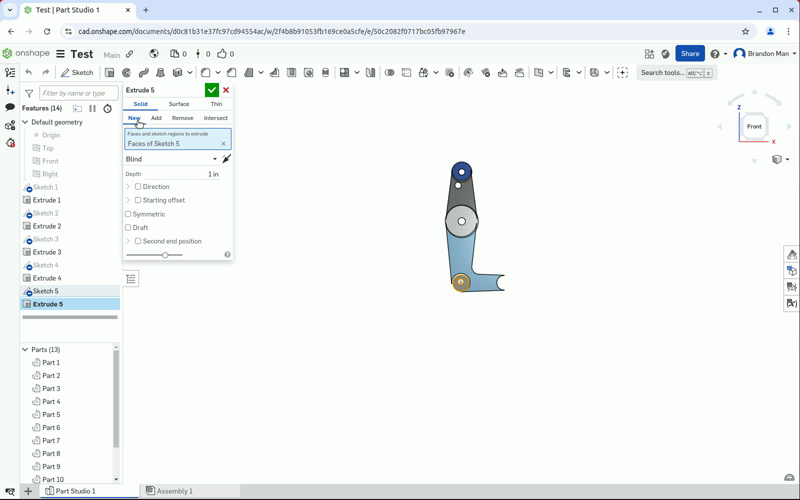
click(137, 120)
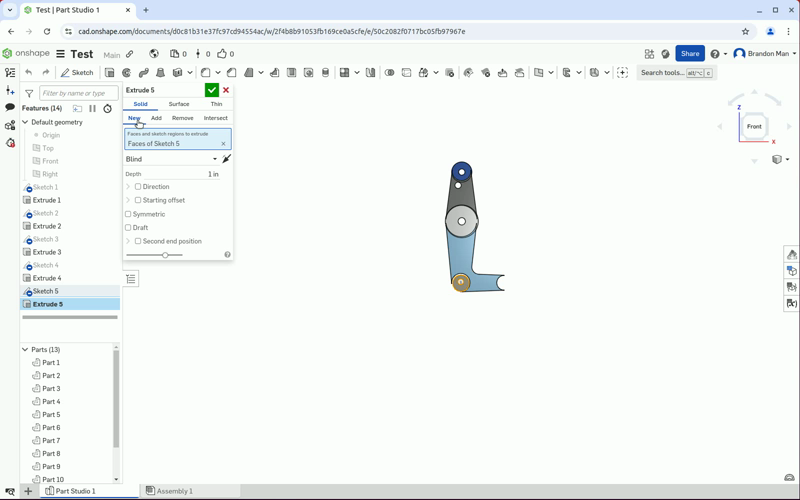
key(tab, 4)
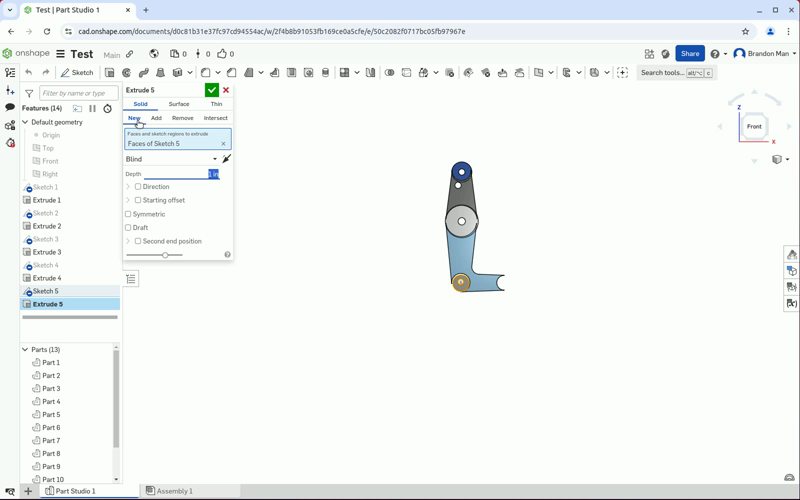
text(0.481)
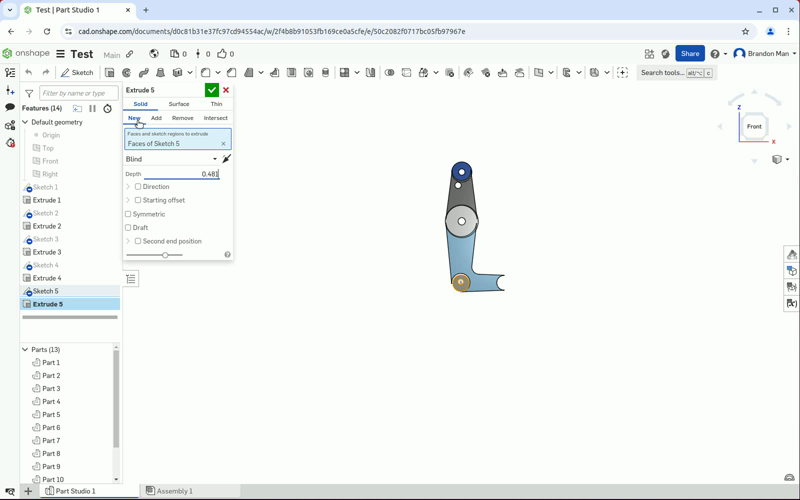
key(enter)
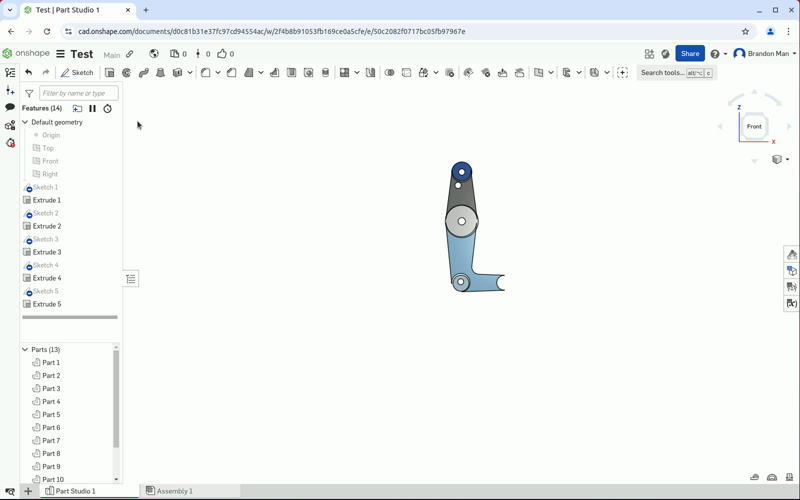
key(shift+h)
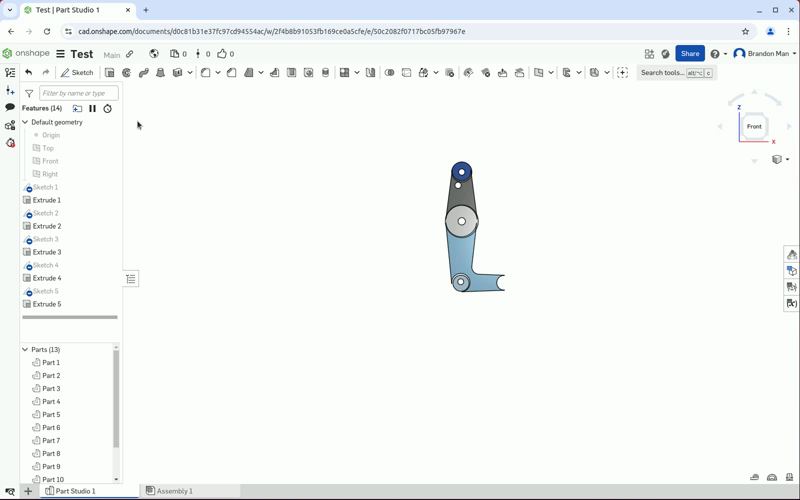
key(shift+h)
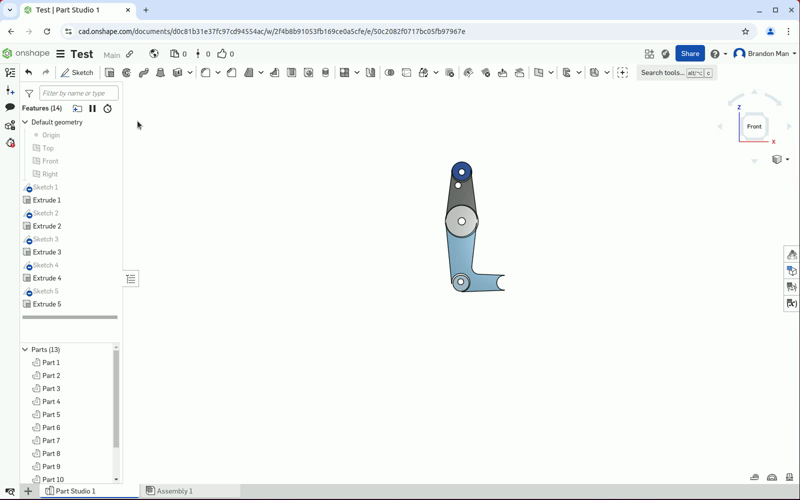
mouse_move(73, 189)
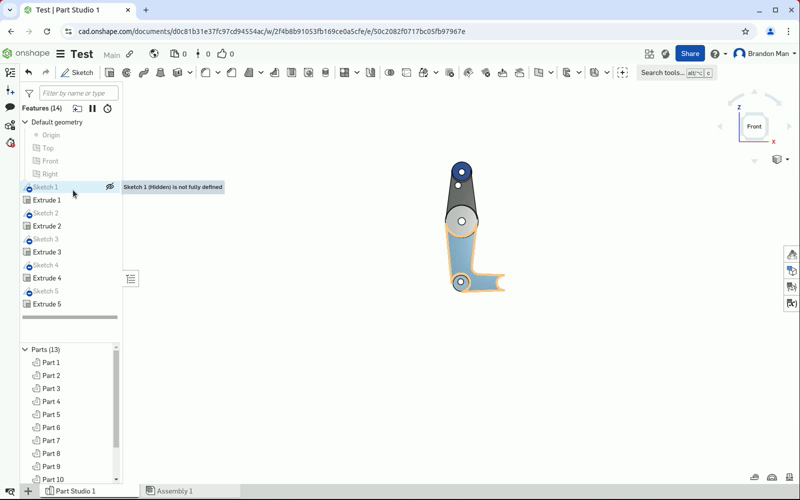
click(73, 189)
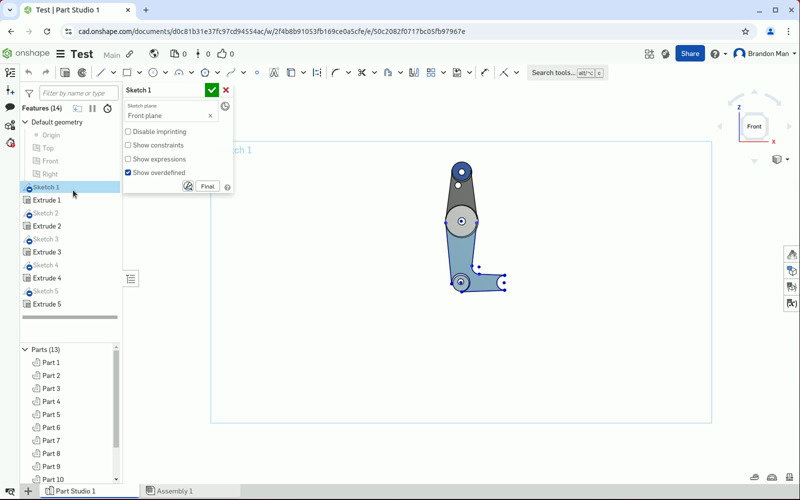
mouse_move(229, 92)
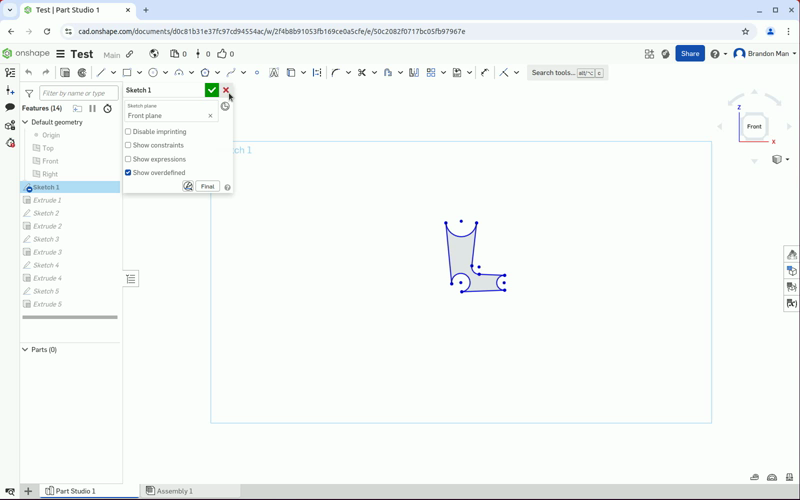
click(229, 92)
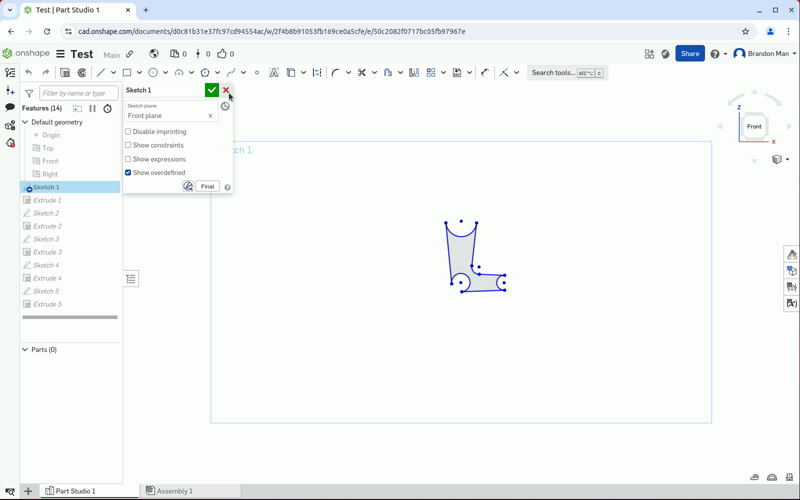
key(shift+s)
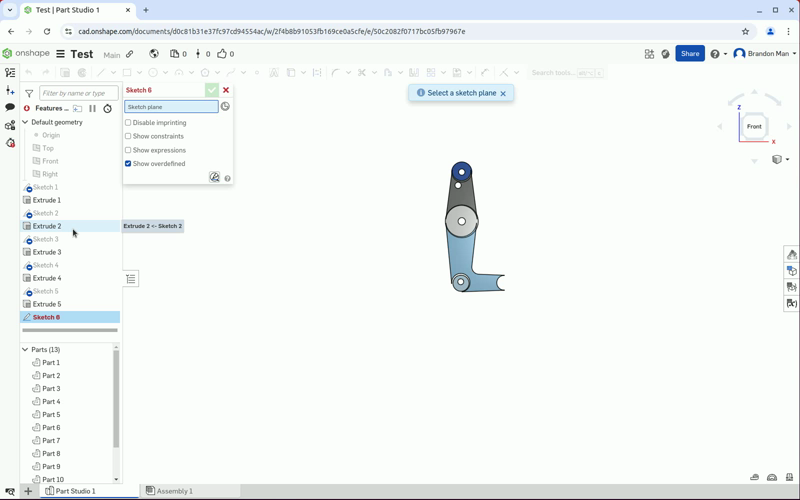
scroll(3)
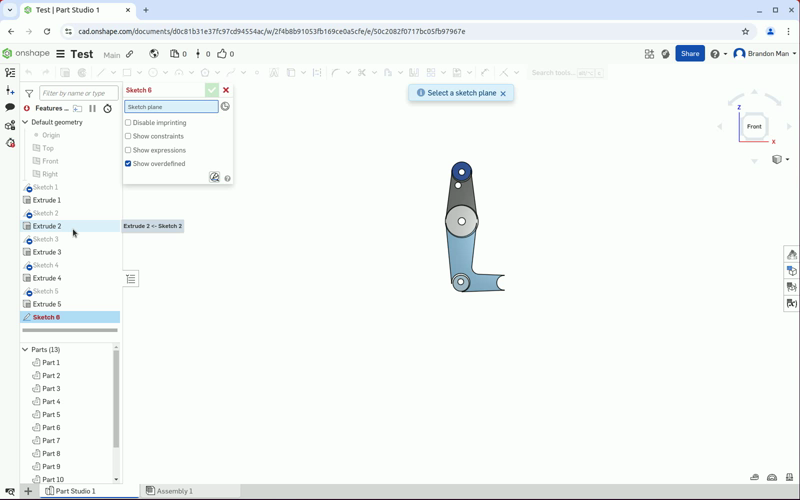
mouse_move(73, 163)
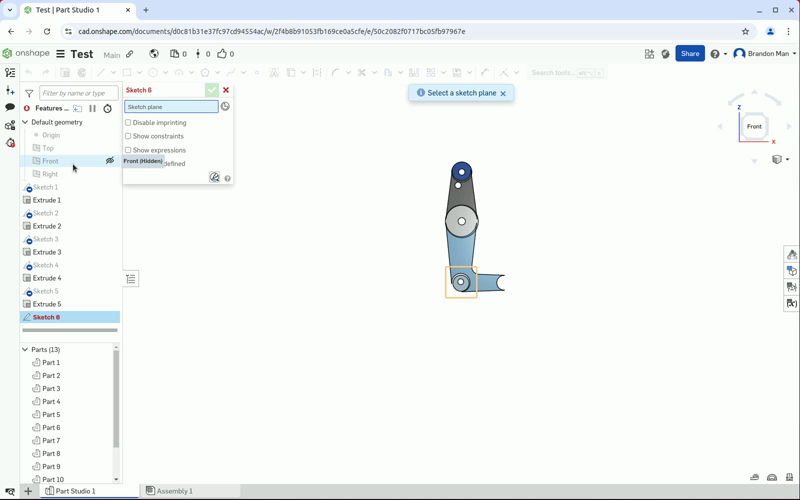
click(73, 163)
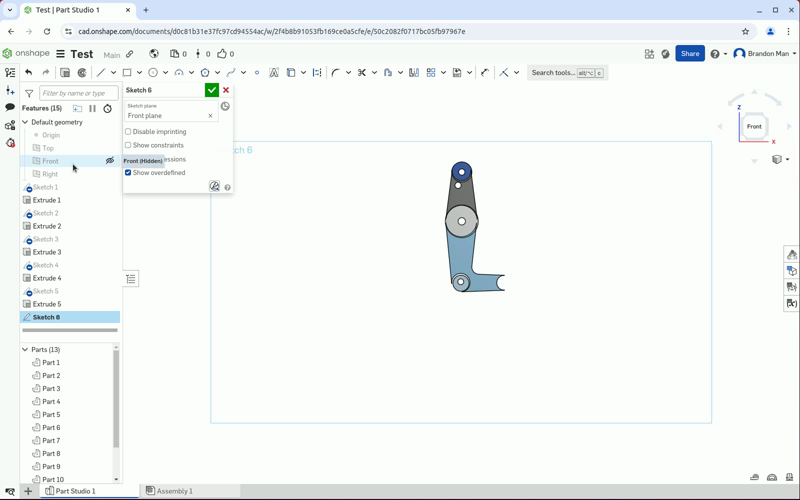
mouse_move(69, 352)
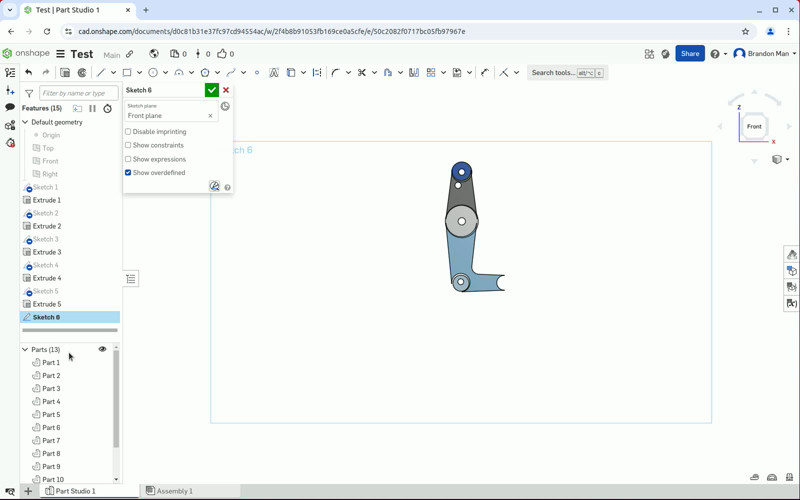
key(y)
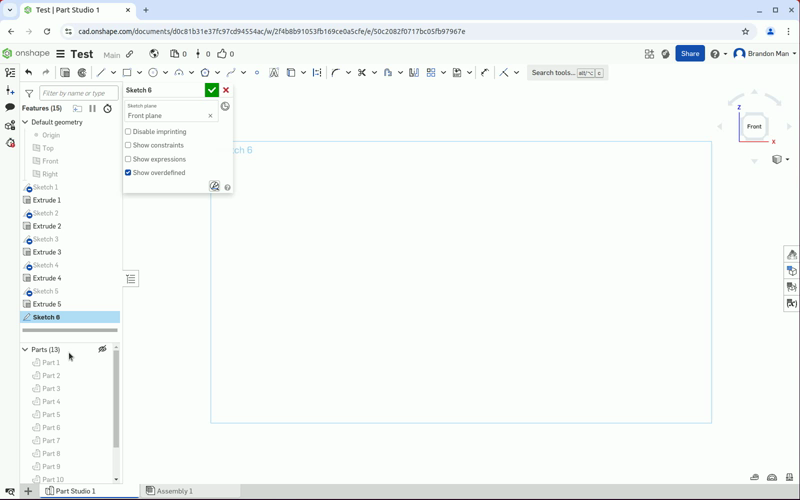
key(c)
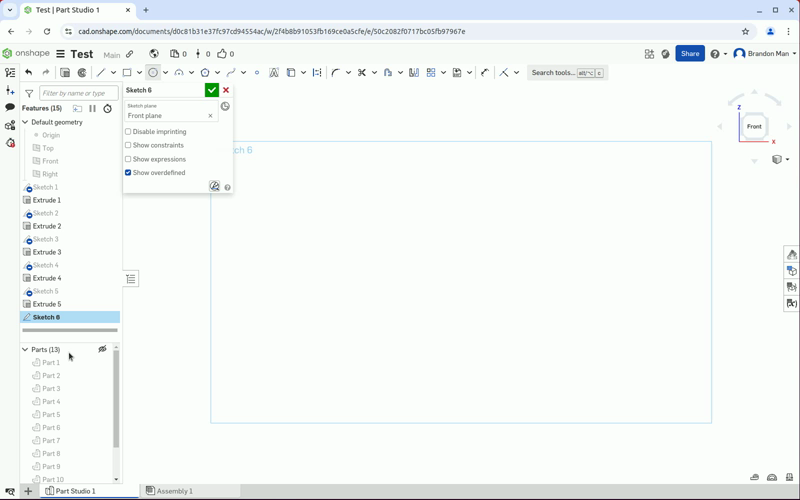
key_down(shift)
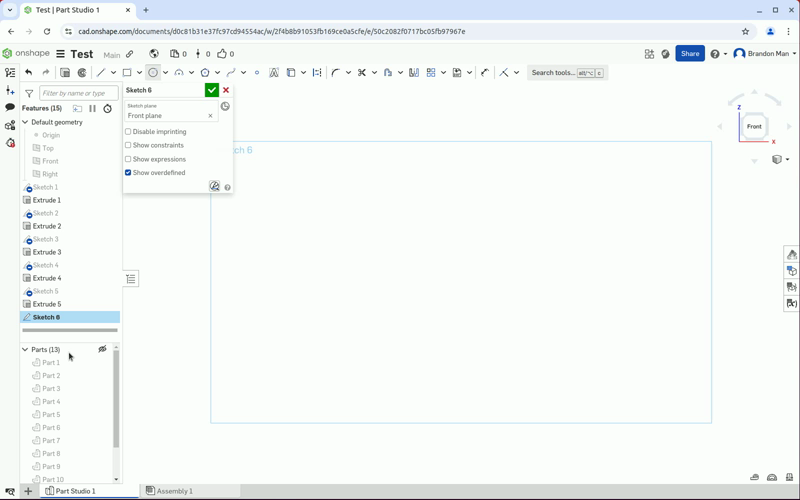
mouse_move(501, 282)
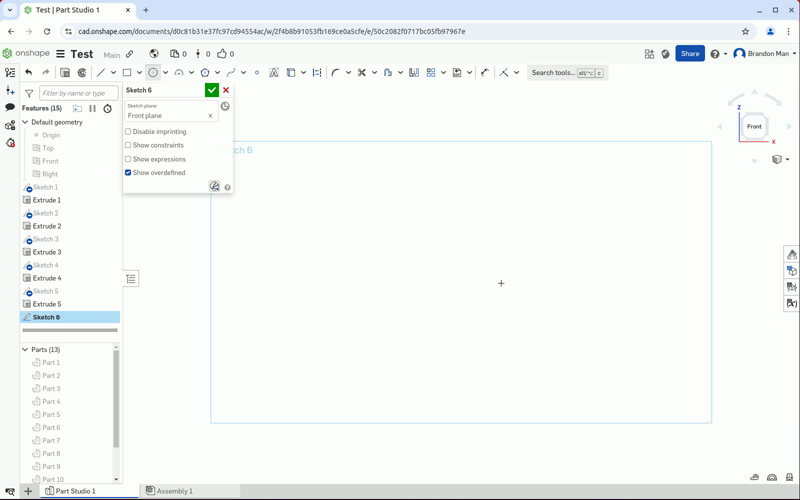
click(501, 282)
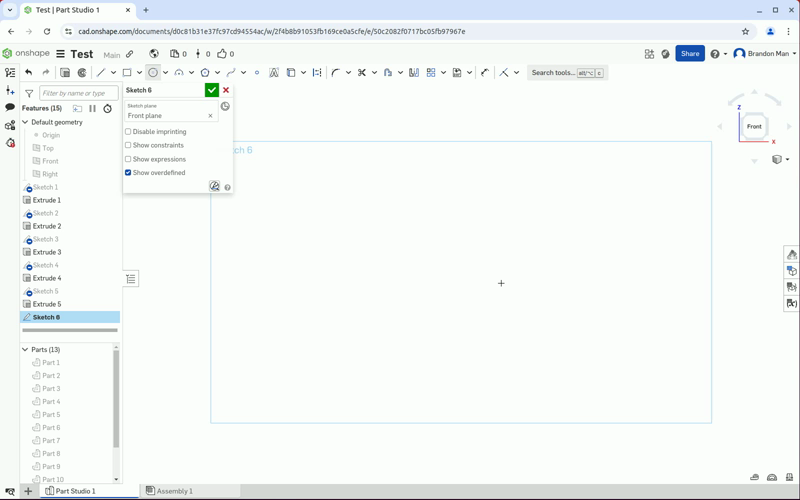
key_up(shift)
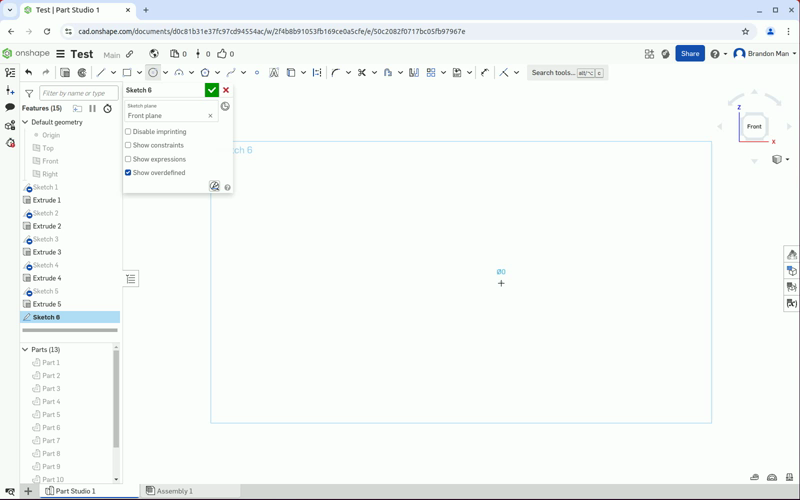
mouse_move(508, 282)
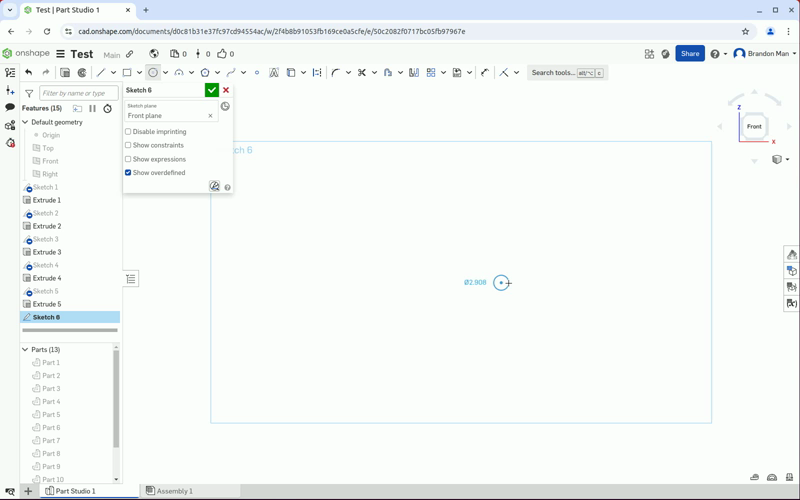
click(508, 282)
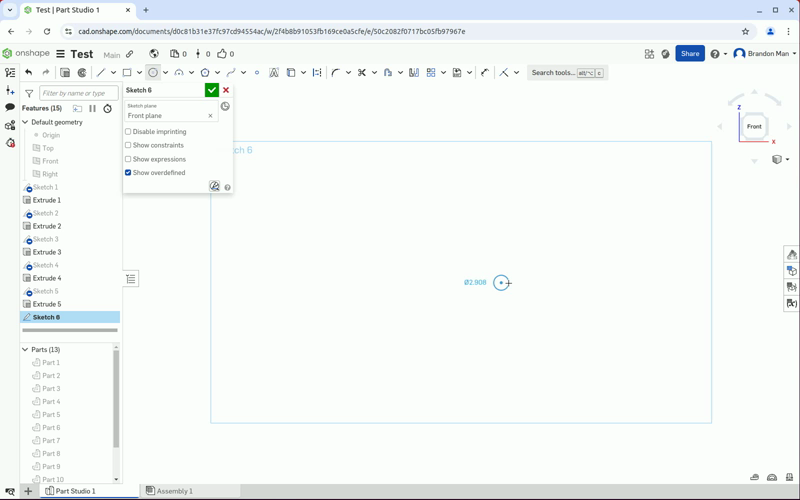
key(esc)
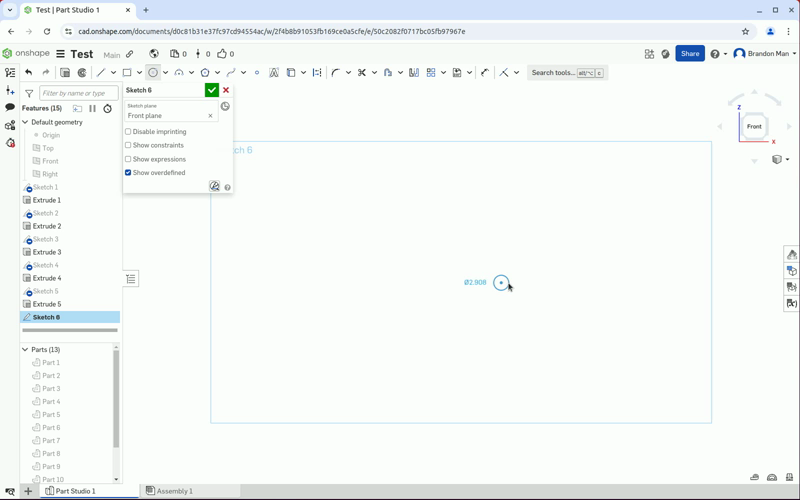
key(c)
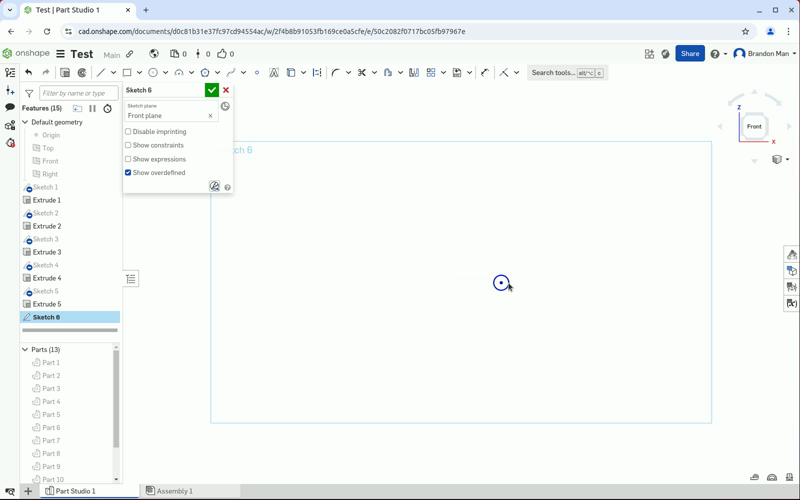
key_down(shift)
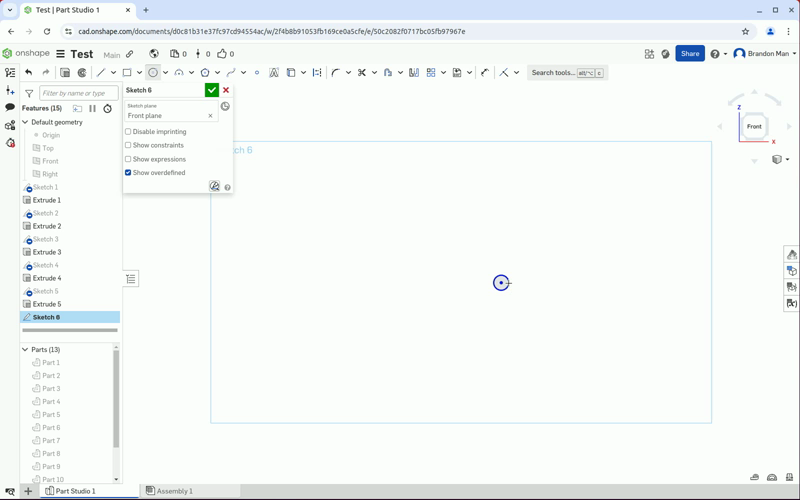
mouse_move(501, 282)
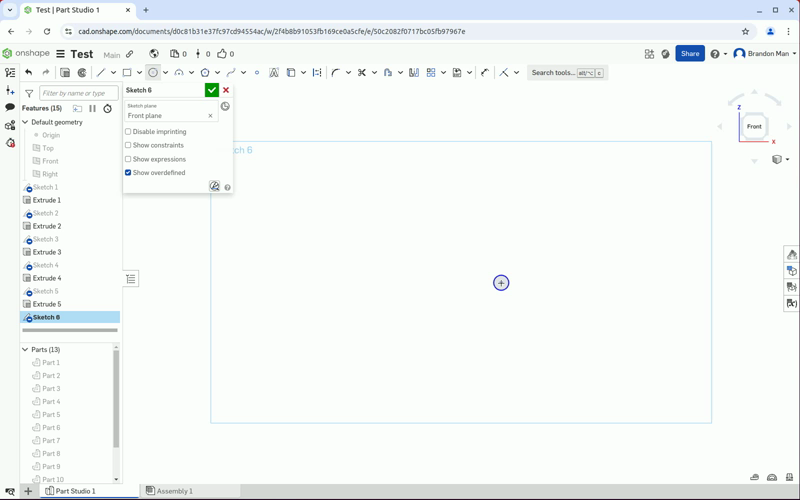
click(501, 282)
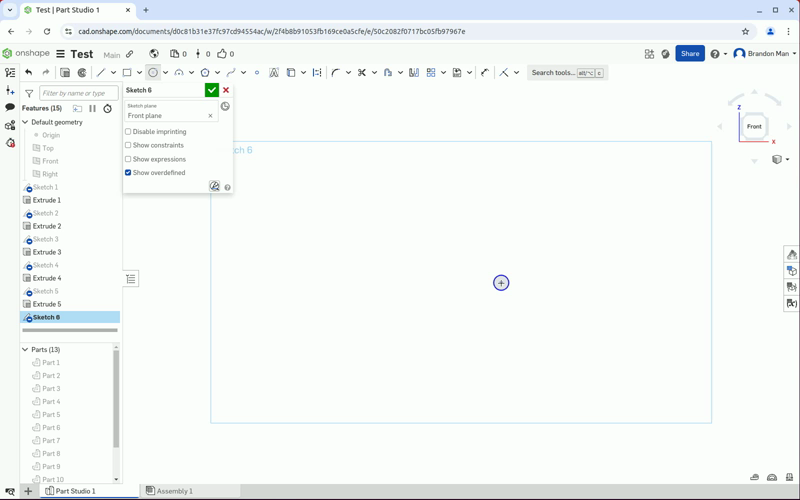
key_up(shift)
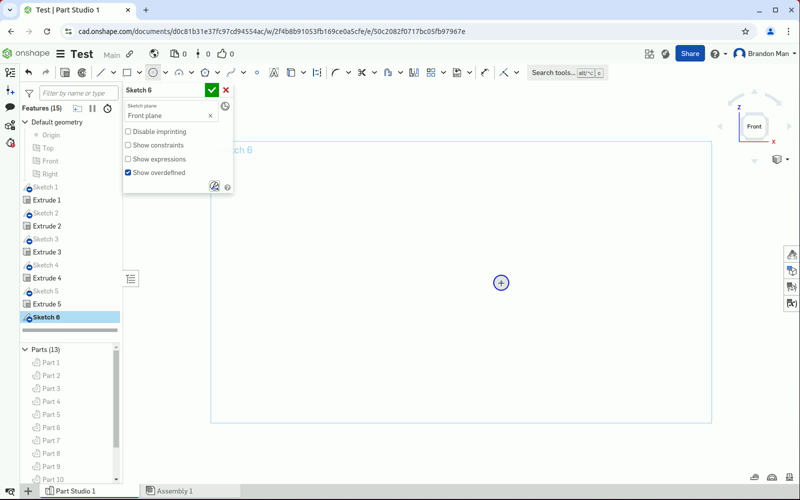
mouse_move(504, 282)
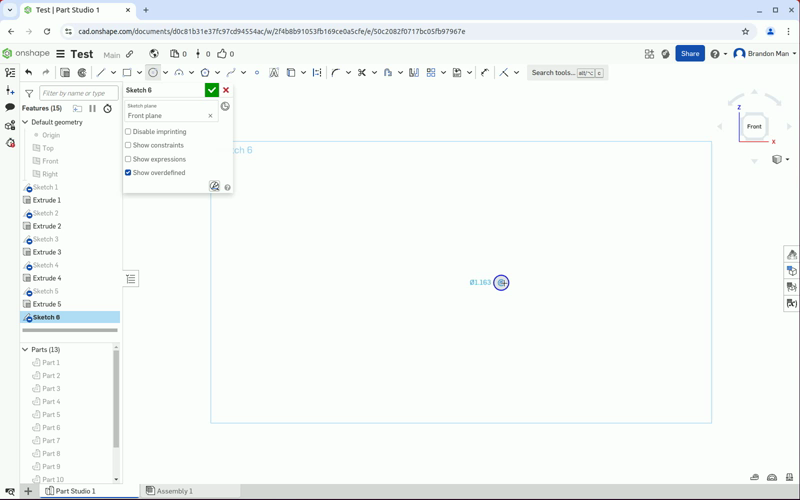
scroll(6)
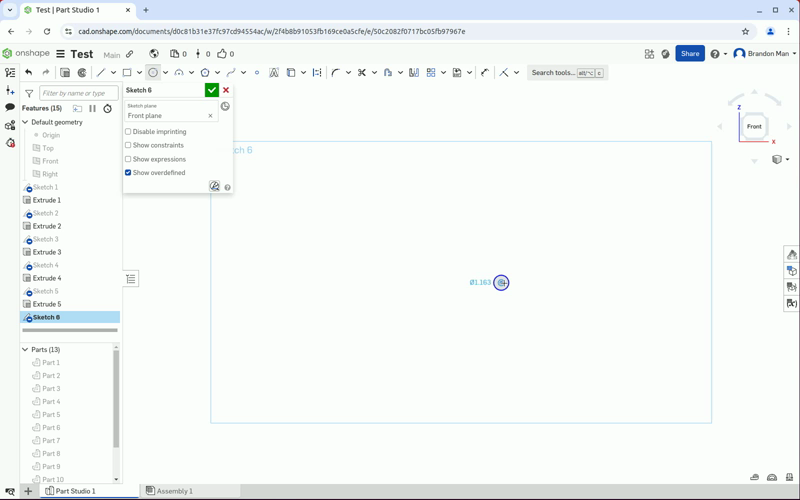
scroll(6)
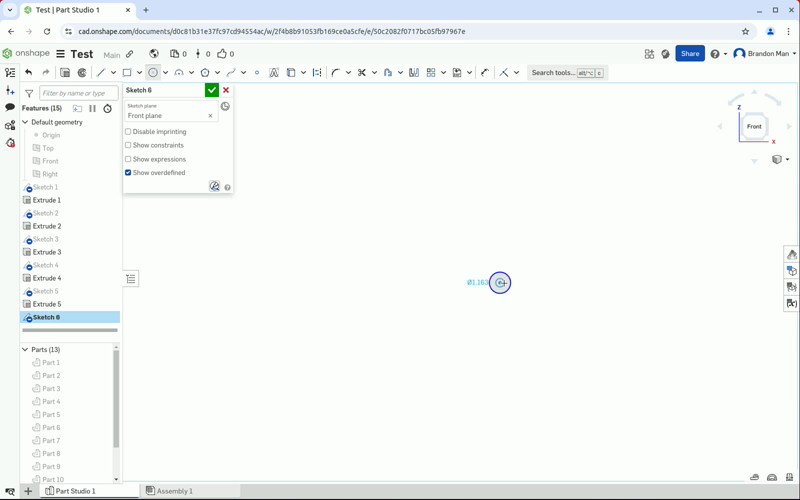
scroll(6)
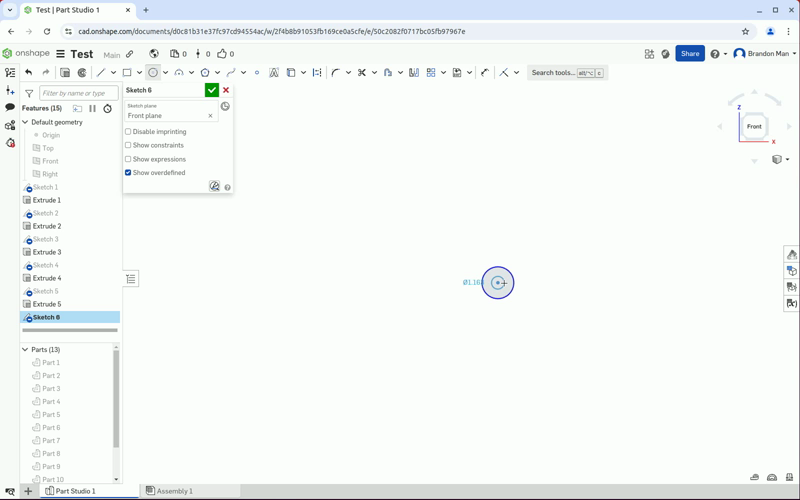
scroll(6)
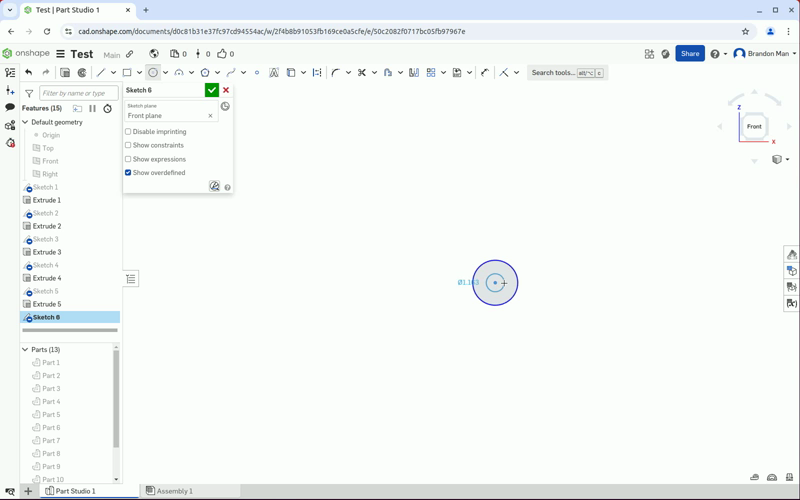
scroll(6)
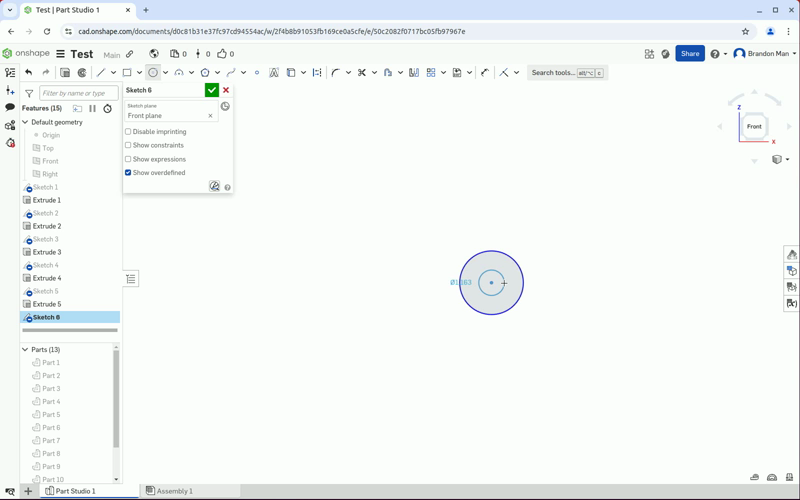
scroll(6)
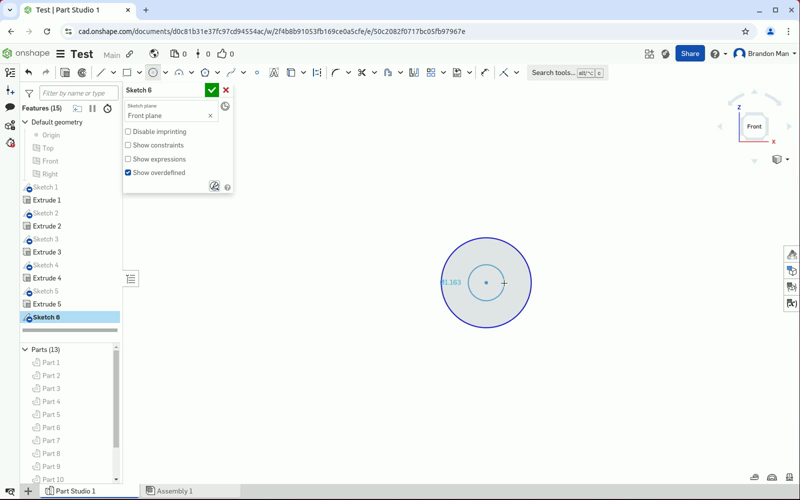
scroll(6)
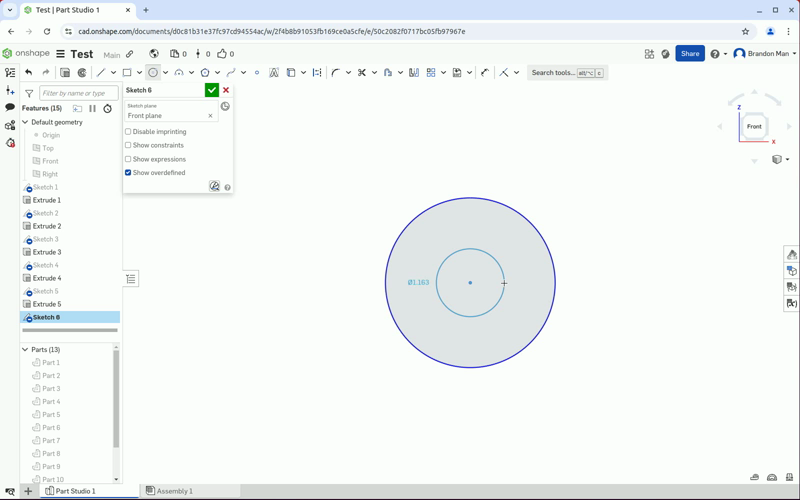
click(504, 282)
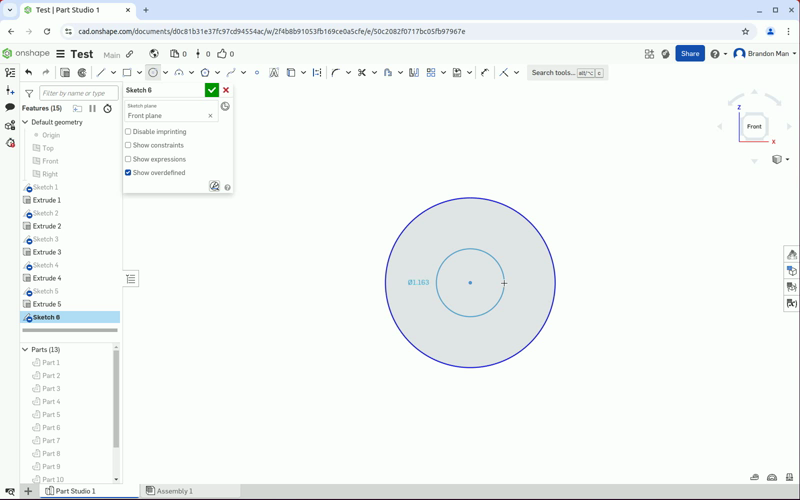
scroll(-6)
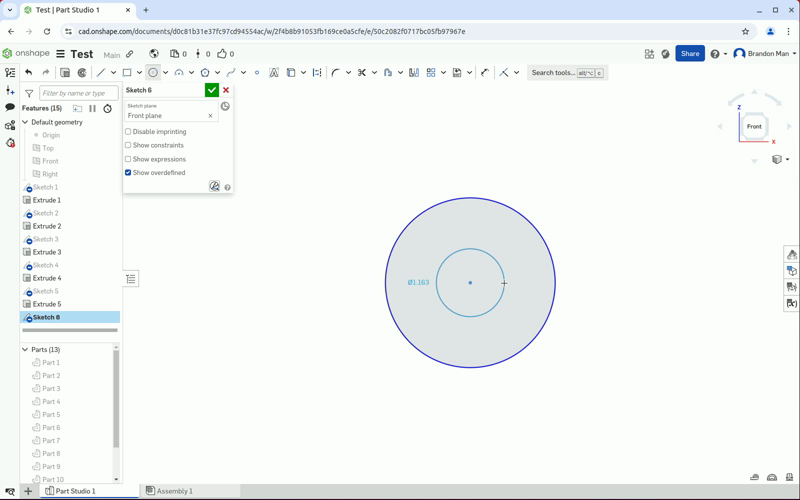
scroll(-6)
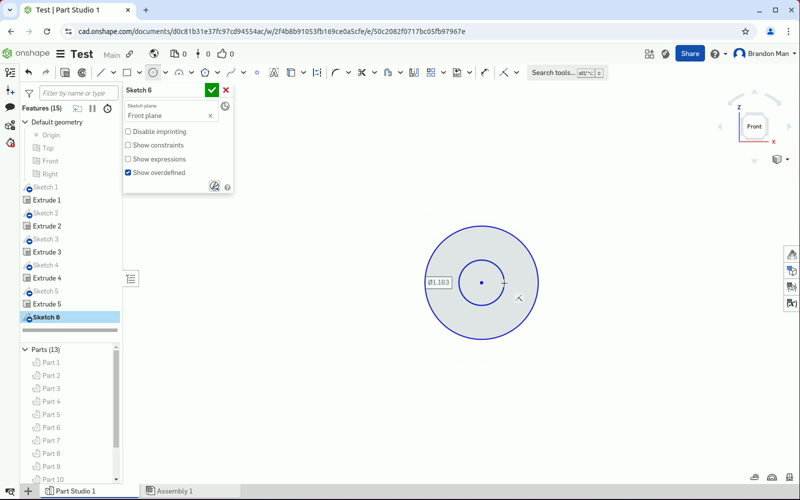
scroll(-6)
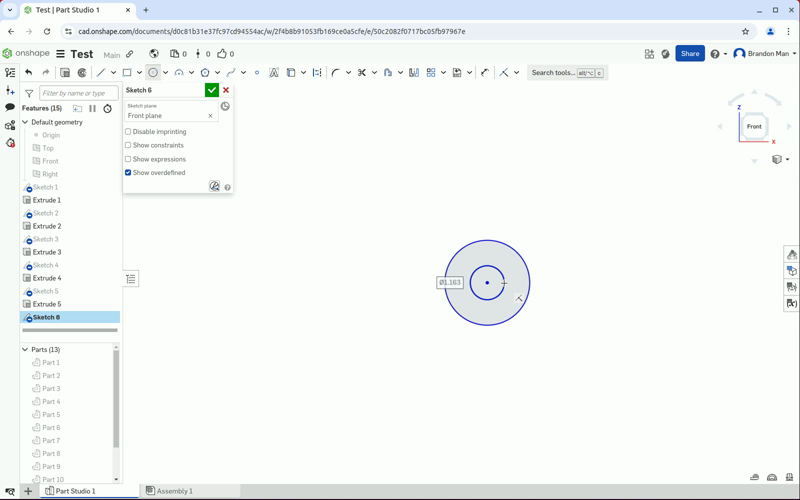
scroll(-6)
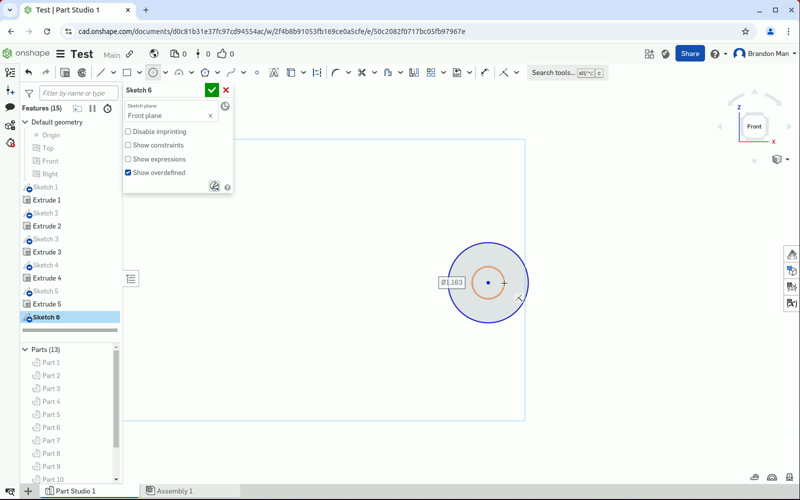
scroll(-6)
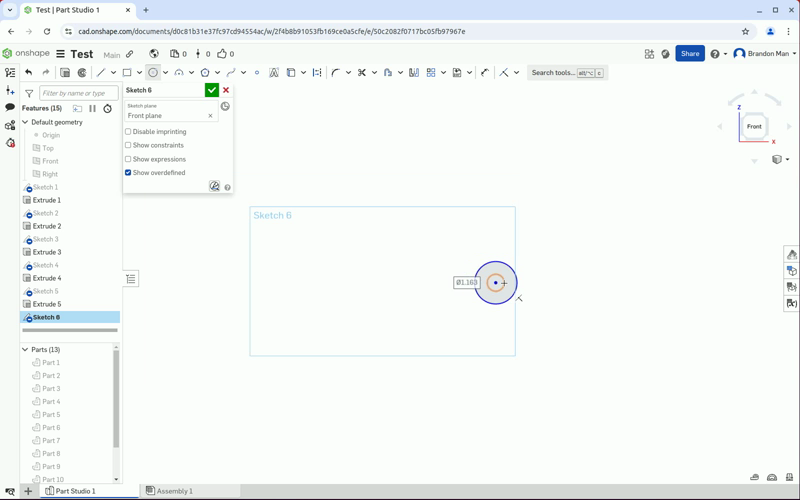
scroll(-6)
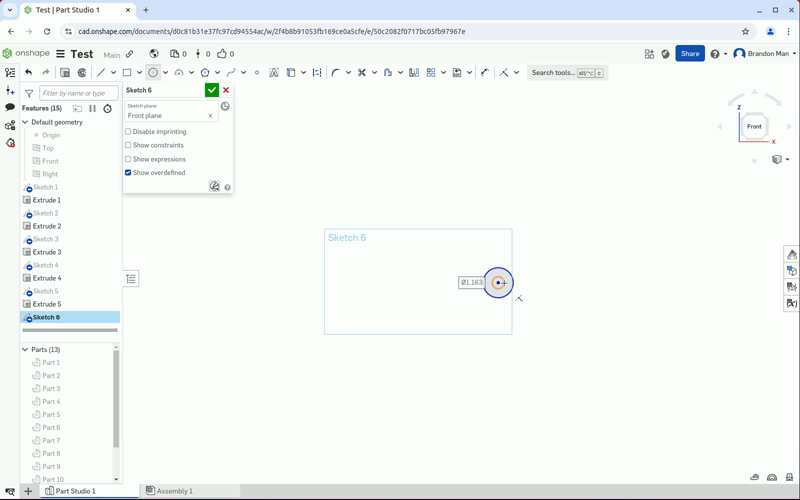
scroll(-6)
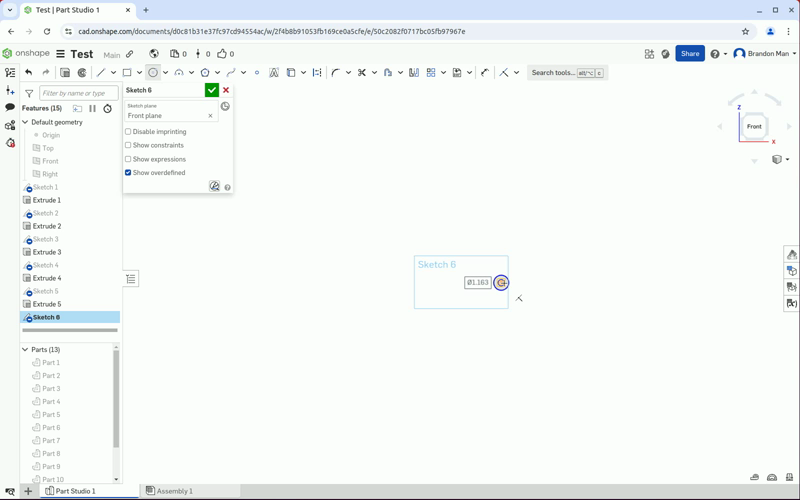
key(esc)
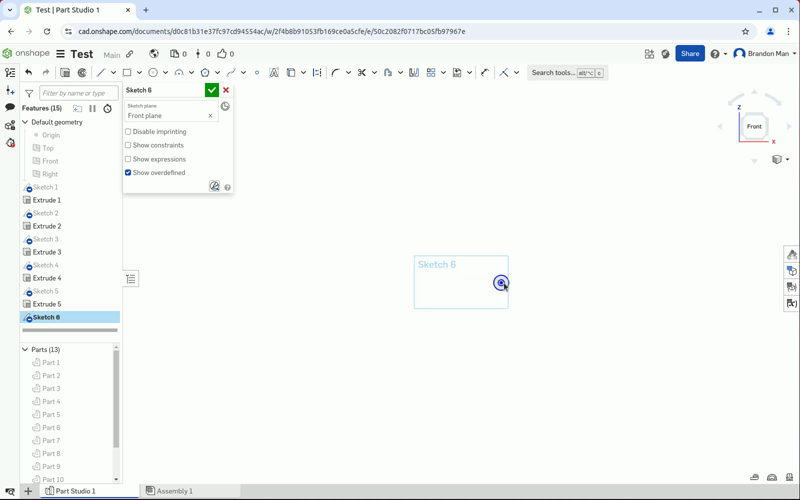
mouse_move(501, 288)
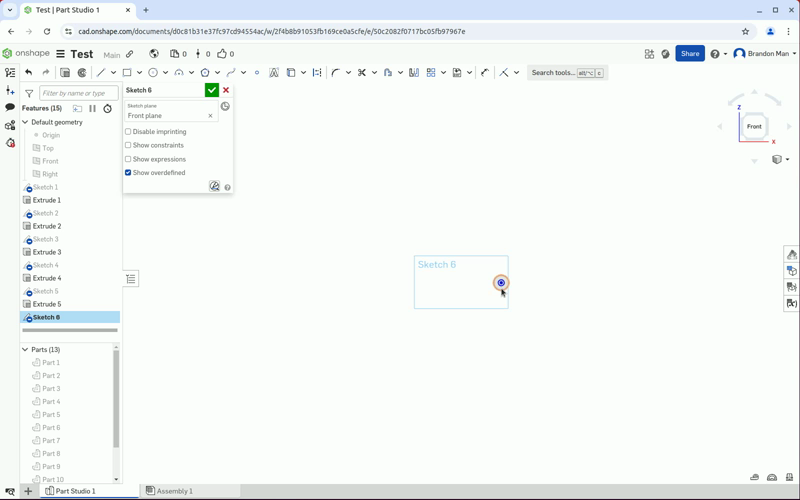
scroll(6)
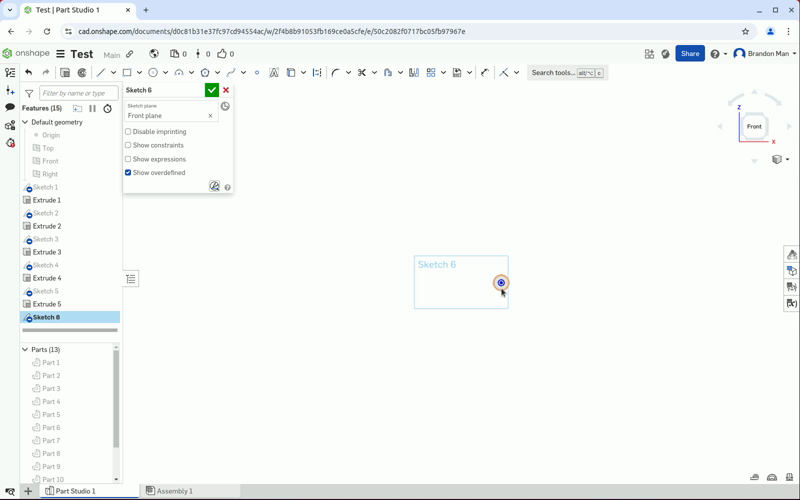
scroll(6)
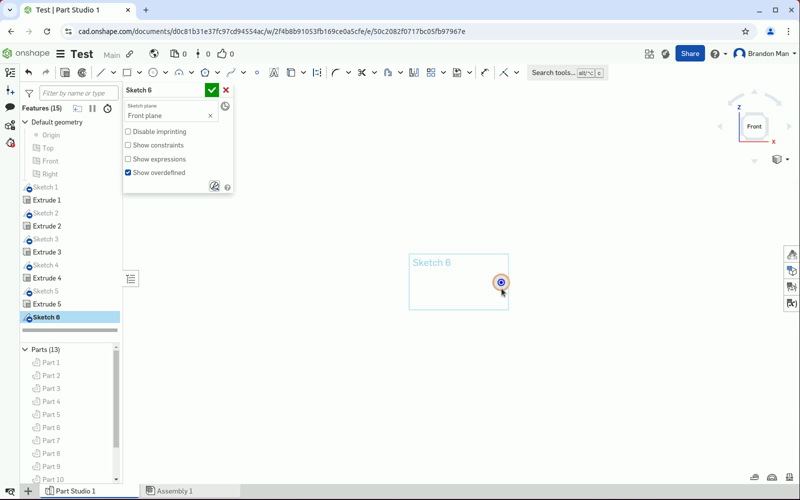
scroll(6)
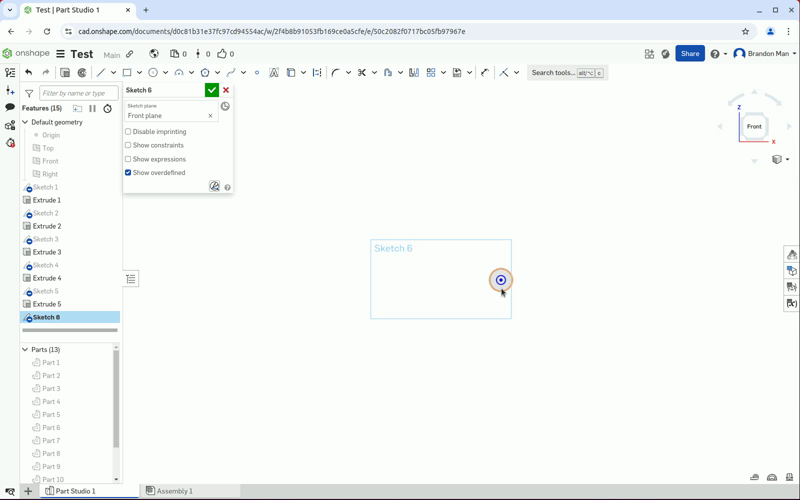
scroll(6)
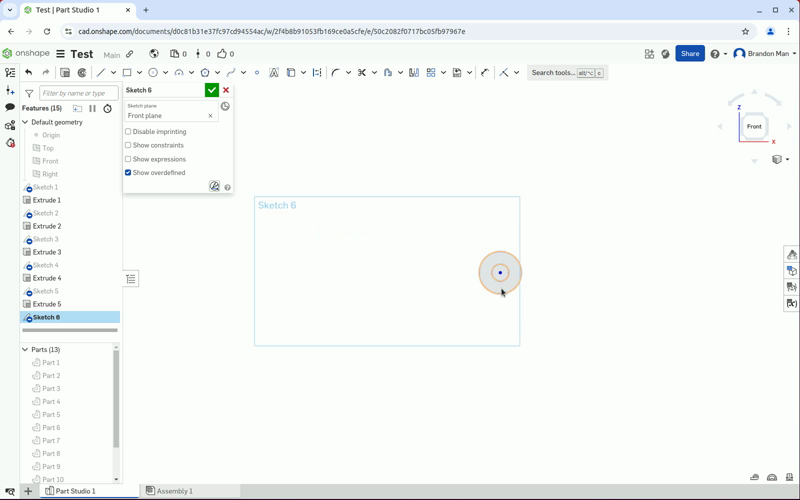
scroll(6)
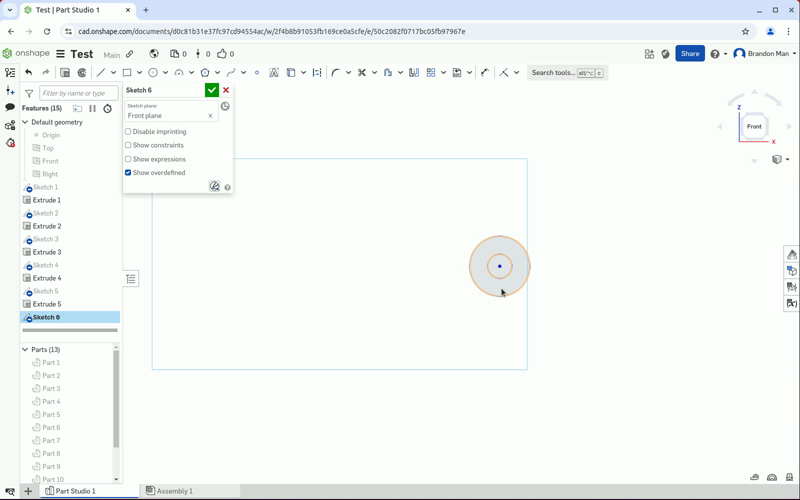
scroll(6)
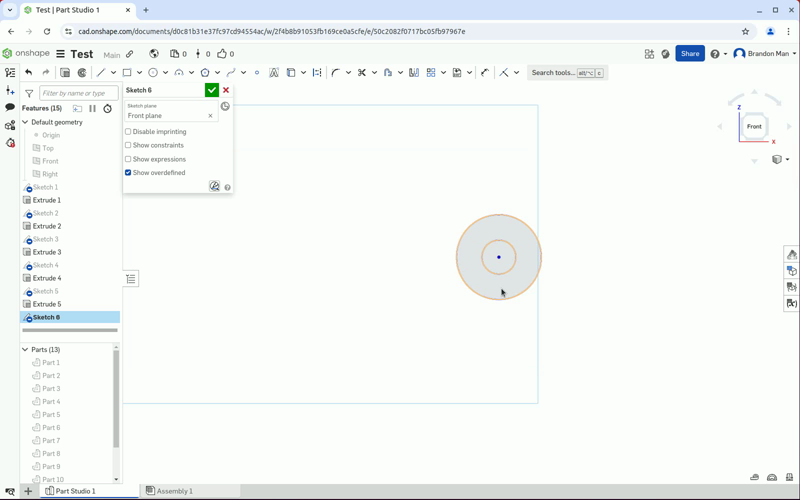
scroll(6)
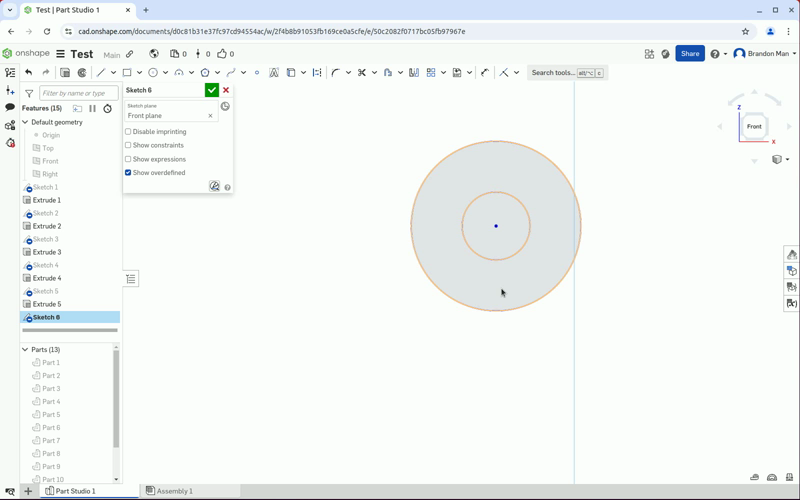
click(501, 288)
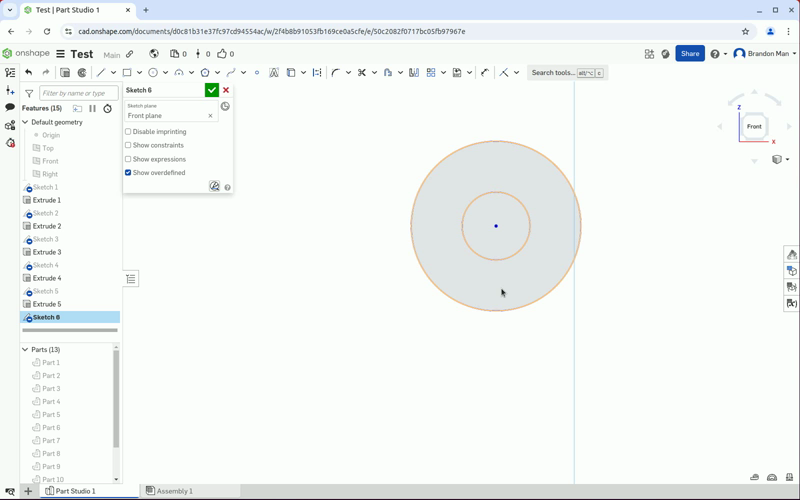
scroll(-6)
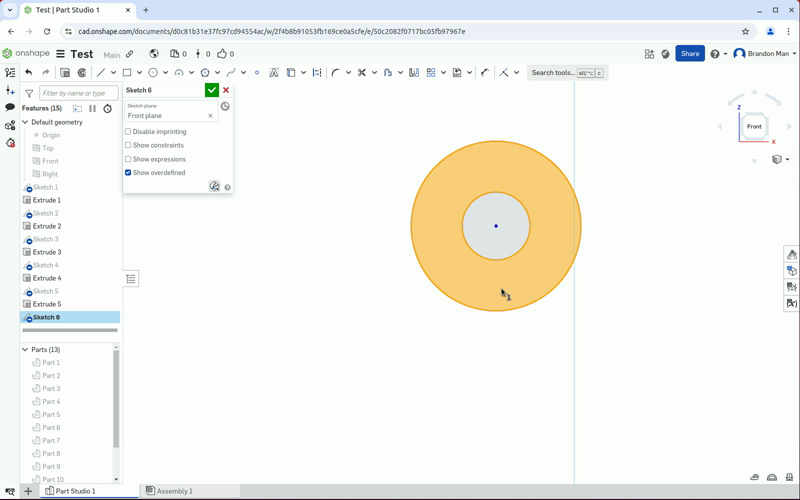
scroll(-6)
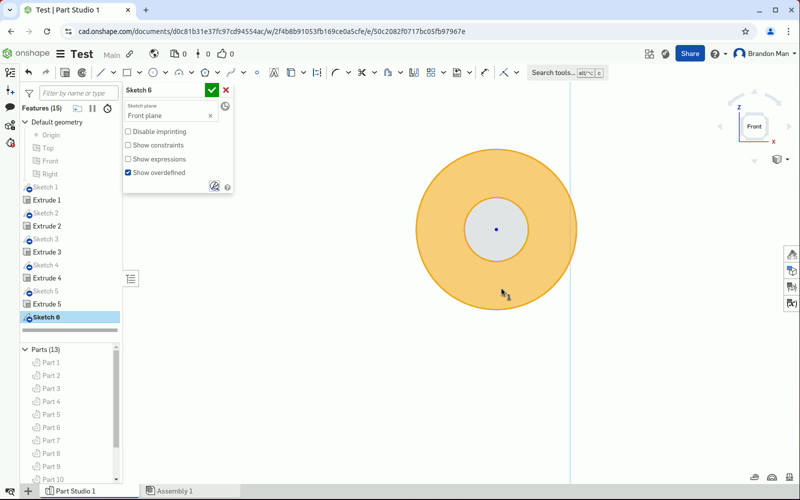
scroll(-6)
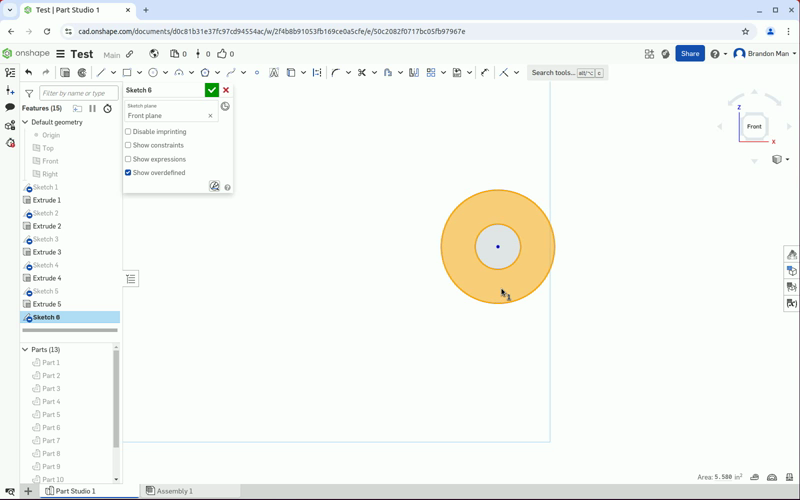
scroll(-6)
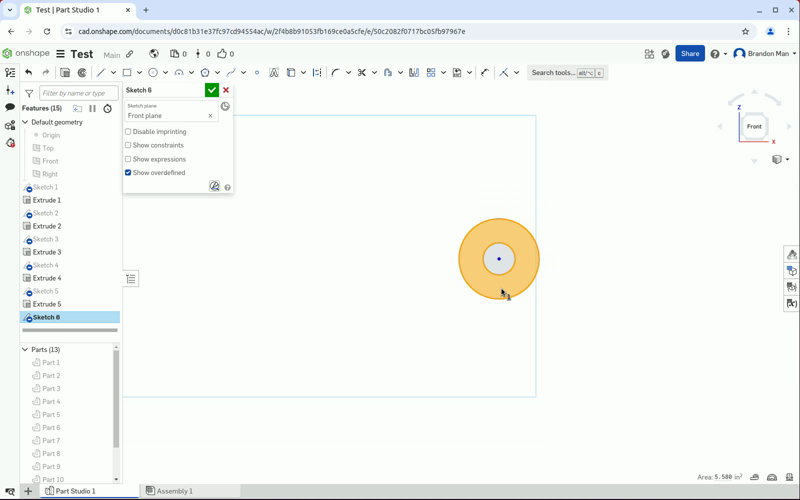
scroll(-6)
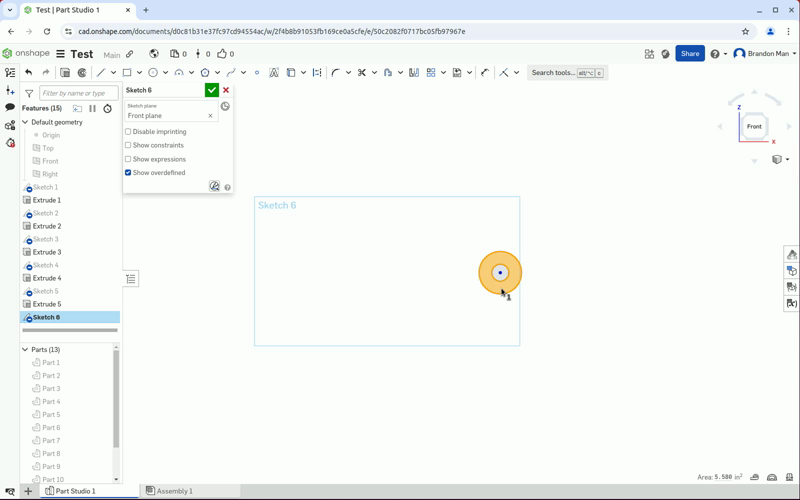
scroll(-6)
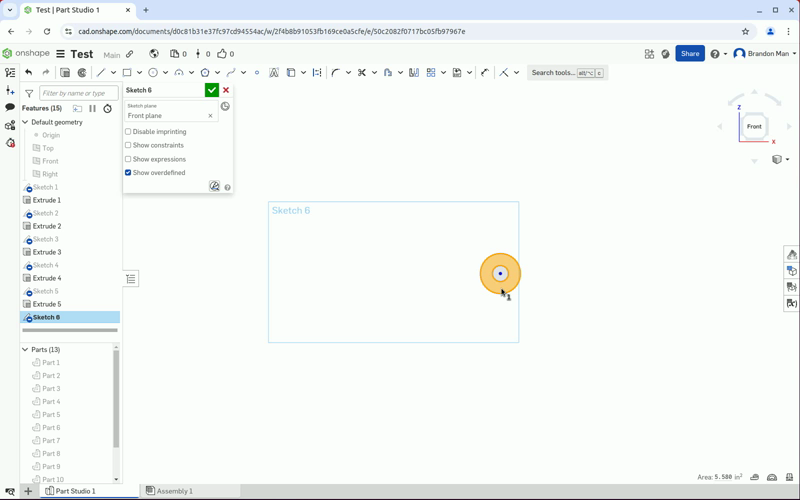
scroll(-6)
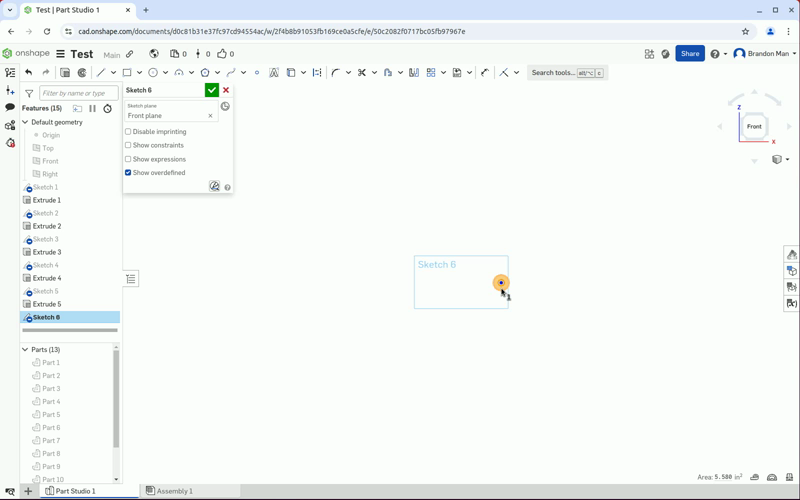
mouse_move(69, 352)
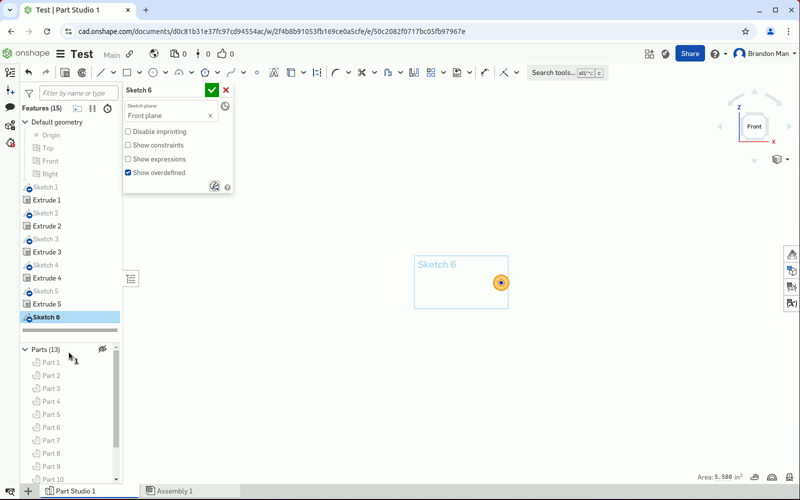
key(shift+y)
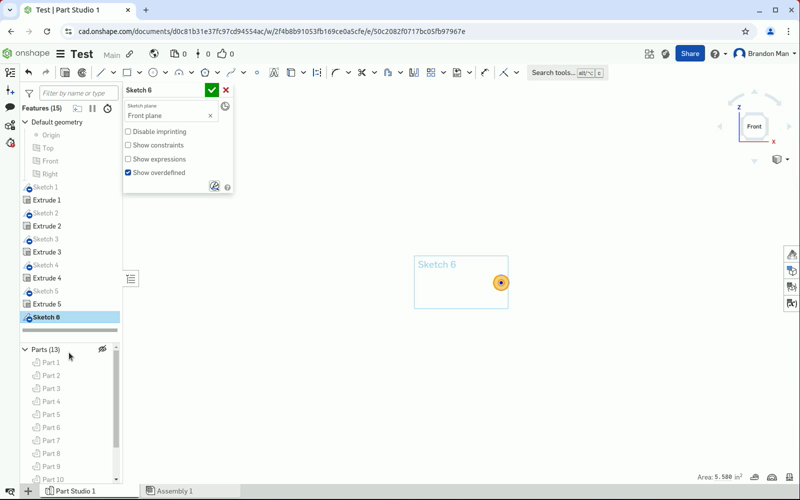
key(shift+e)
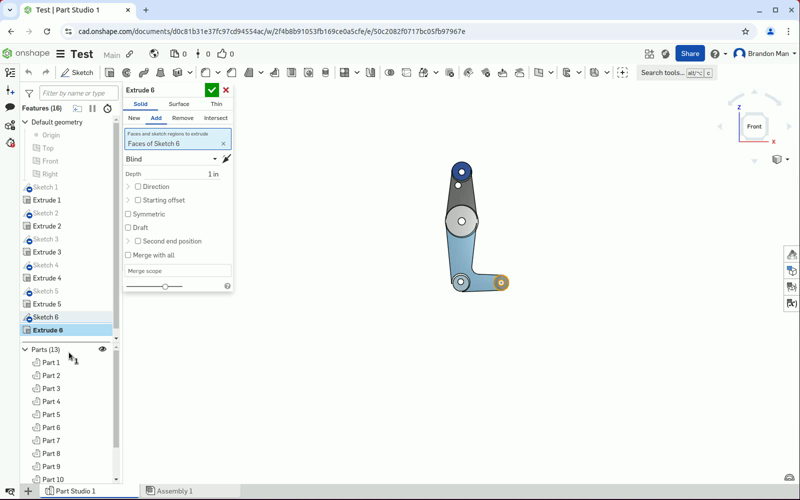
mouse_move(143, 106)
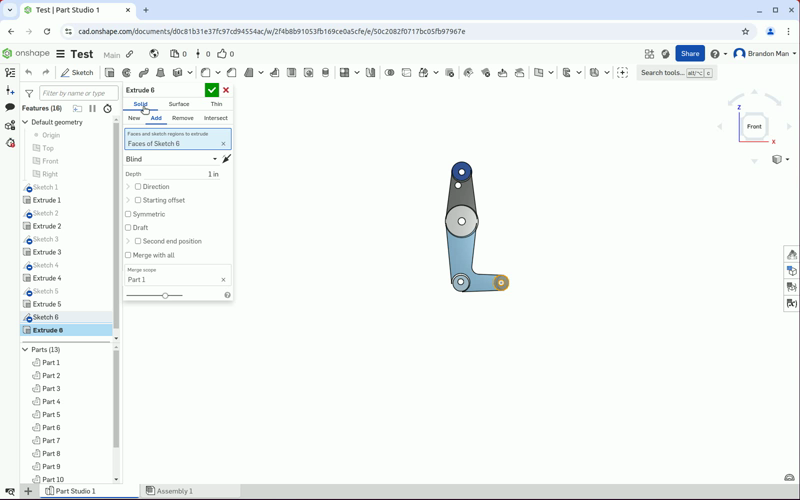
click(143, 106)
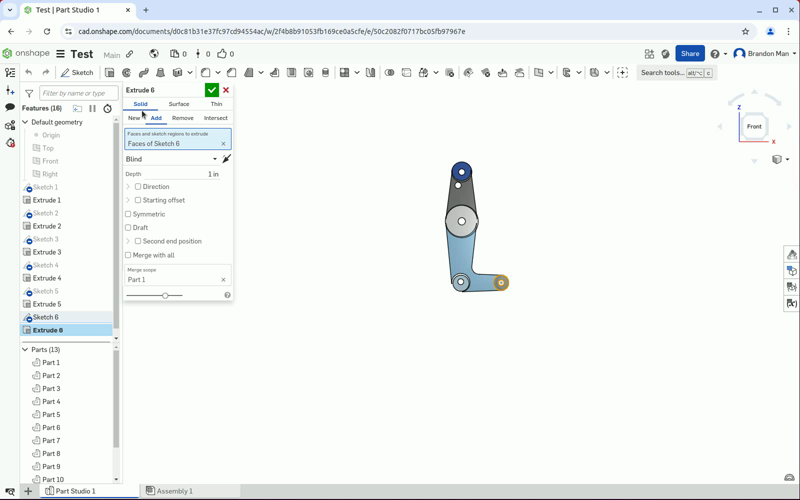
mouse_move(137, 120)
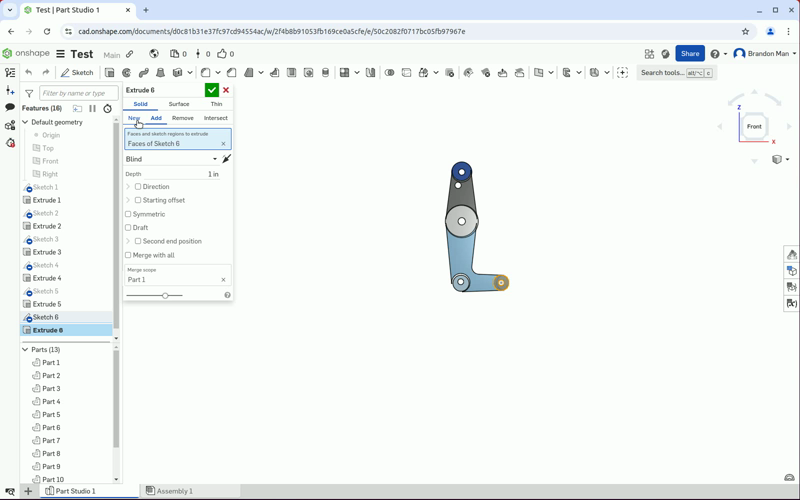
click(137, 120)
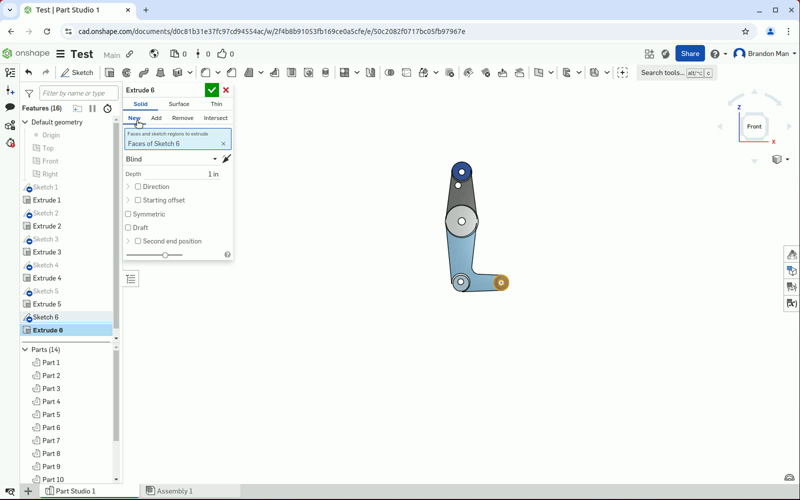
key(tab, 4)
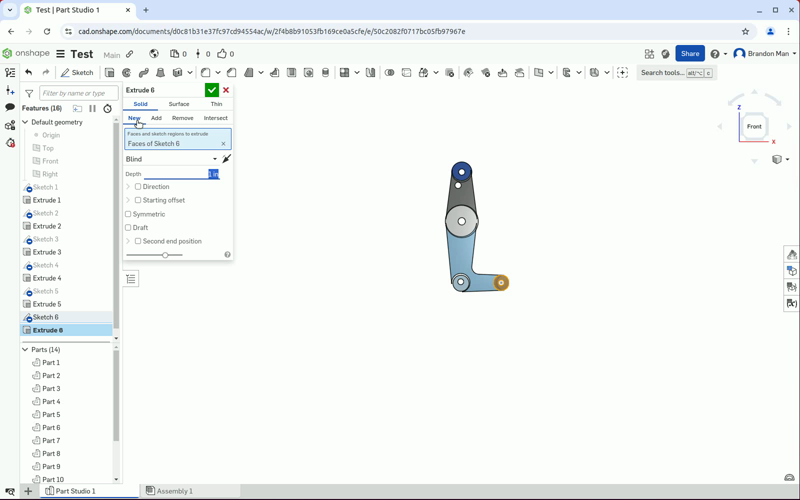
text(0.481)
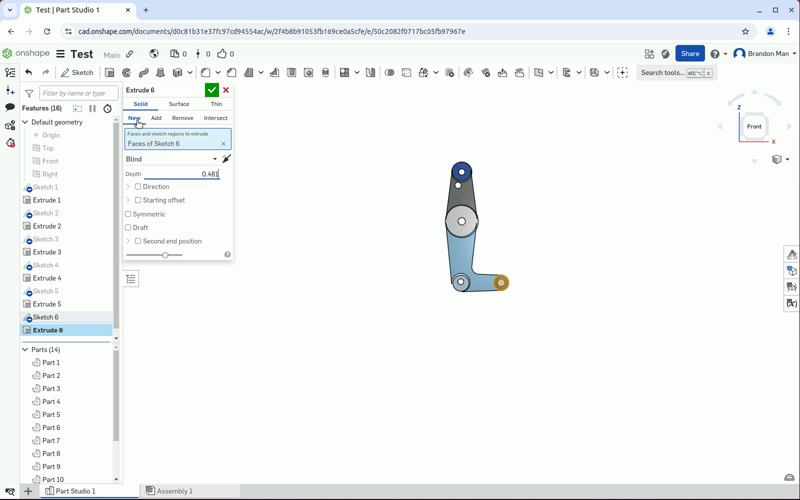
key(enter)
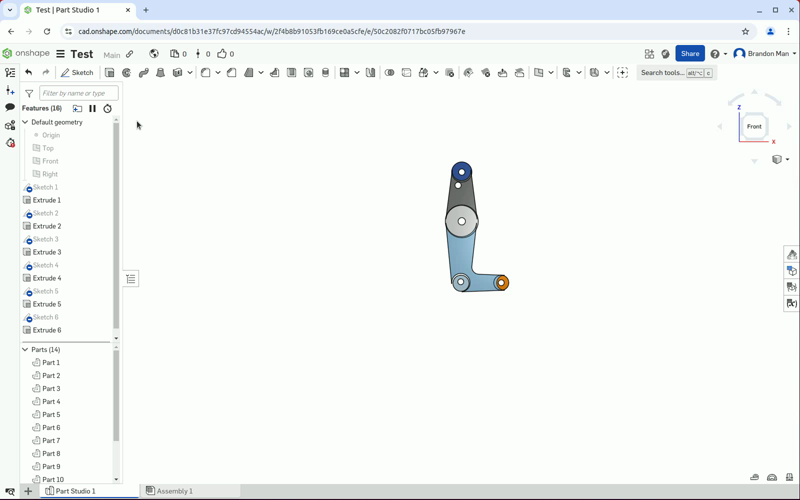
key(shift+h)
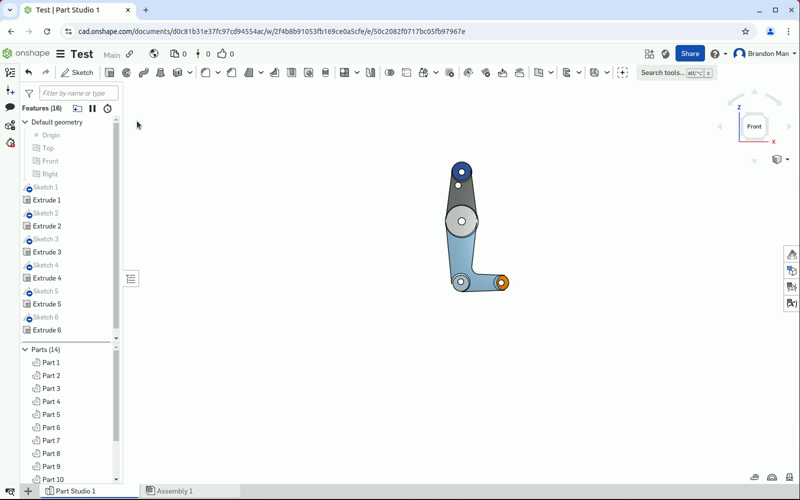
key(shift+h)
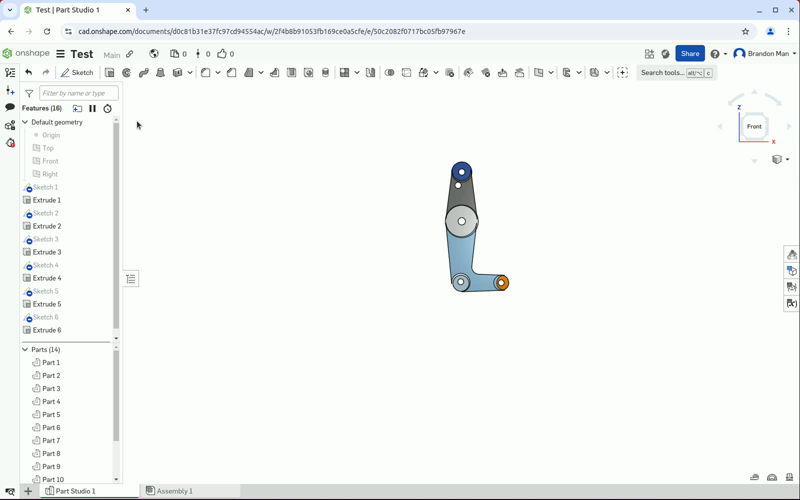
key(shift+7)
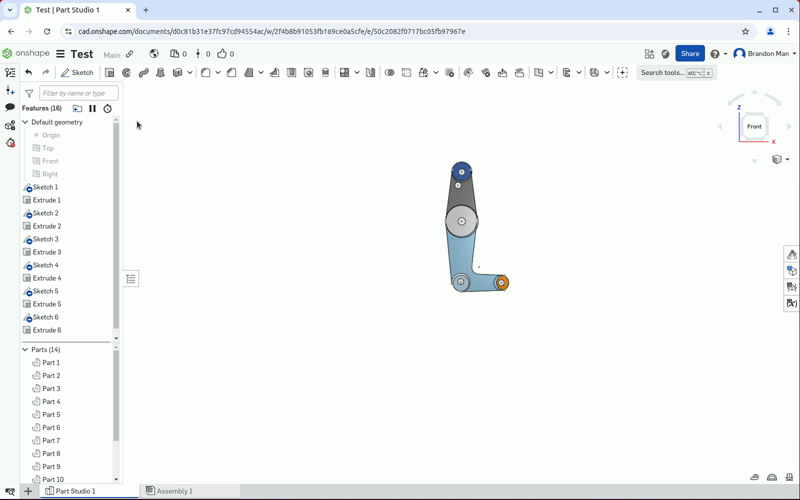
key(left, 2)
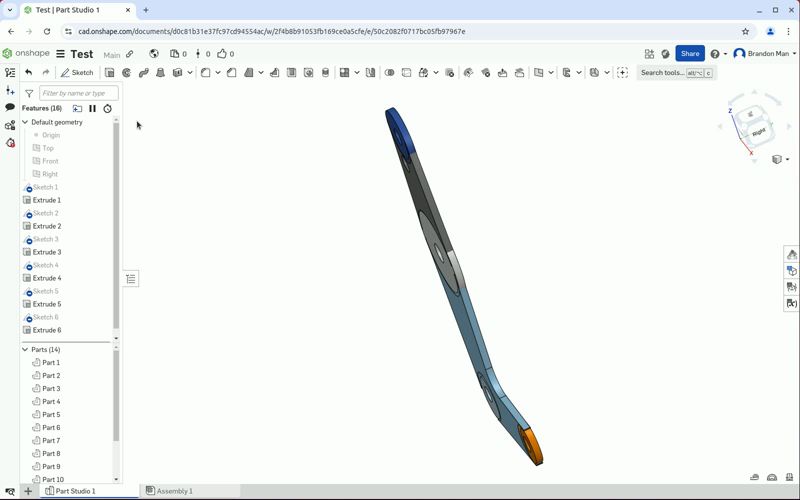
key(down, 2)
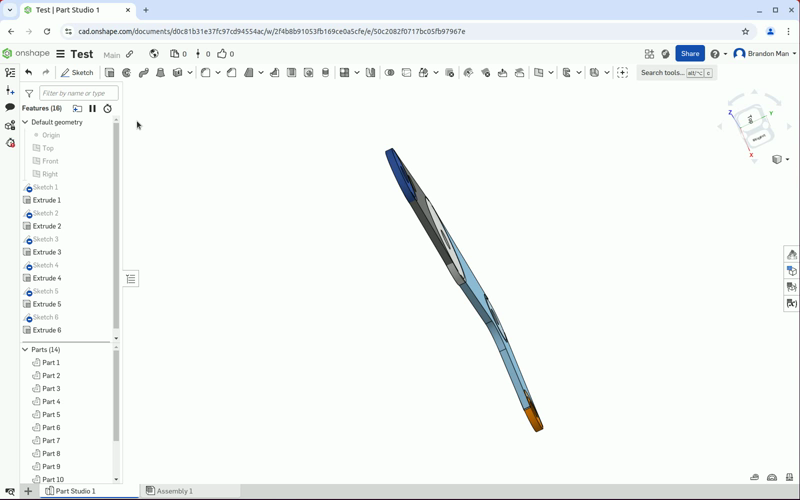
key(up, 2)
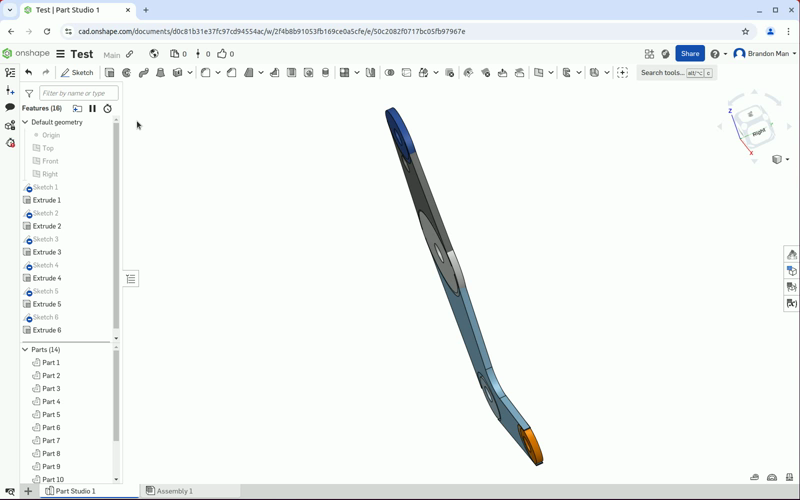
key(right, 2)
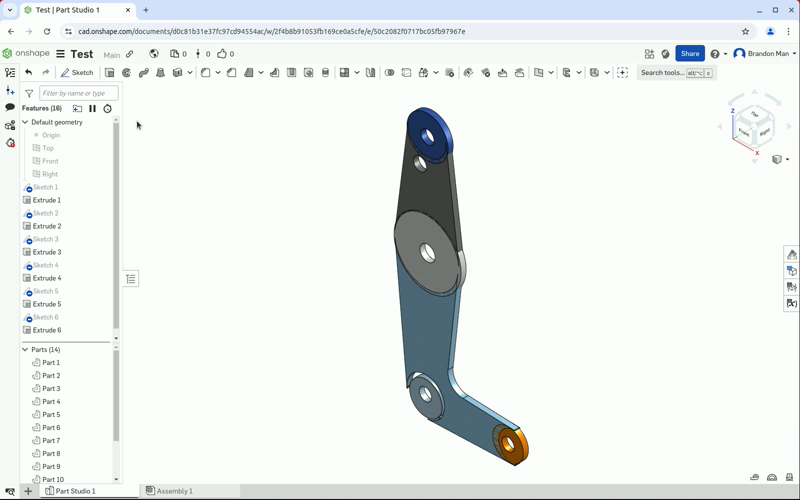
mouse_move(69, 189)
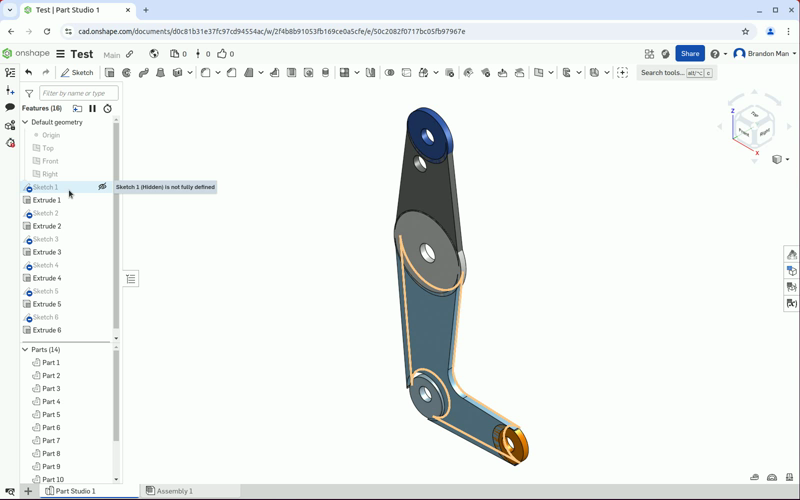
click(69, 189)